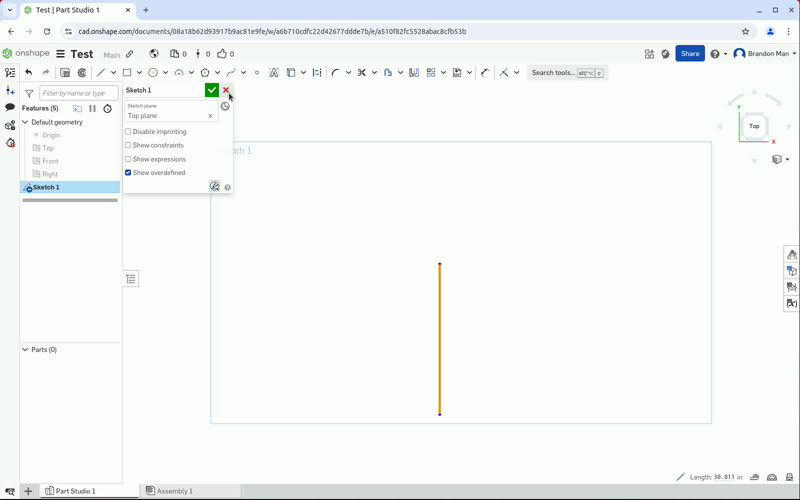
key(shift+h)
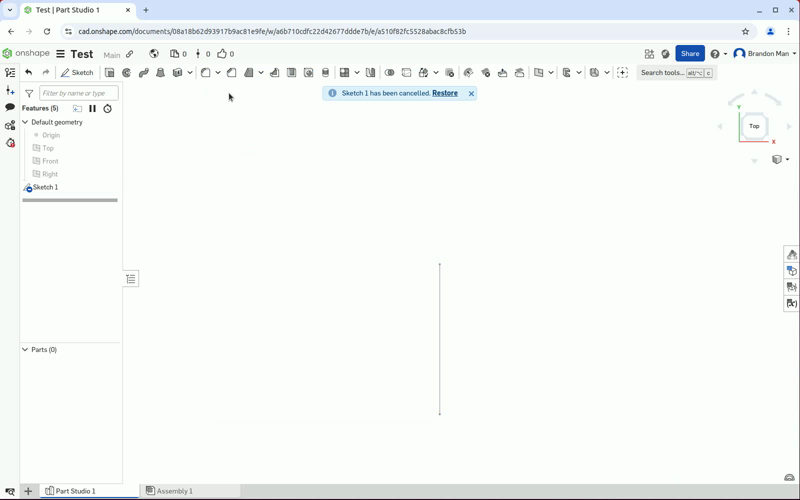
key(shift+s)
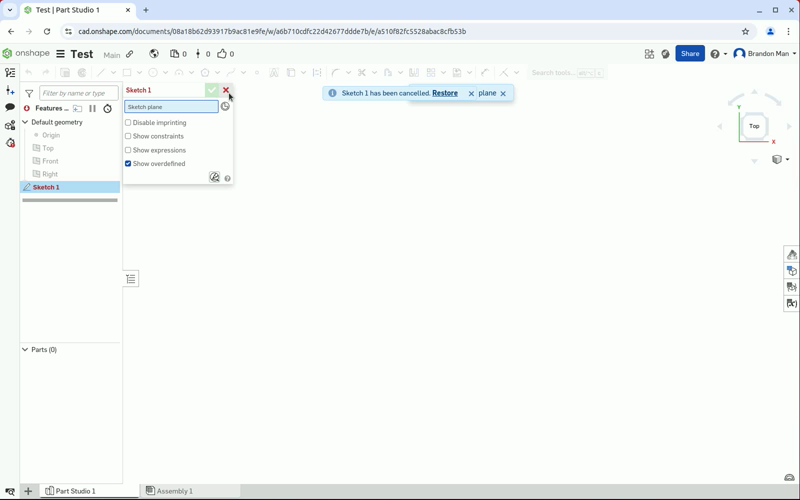
mouse_move(73, 150)
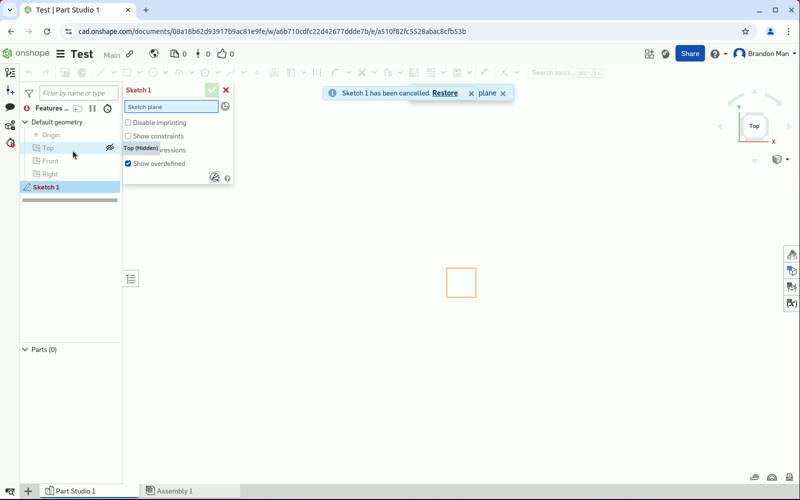
click(73, 150)
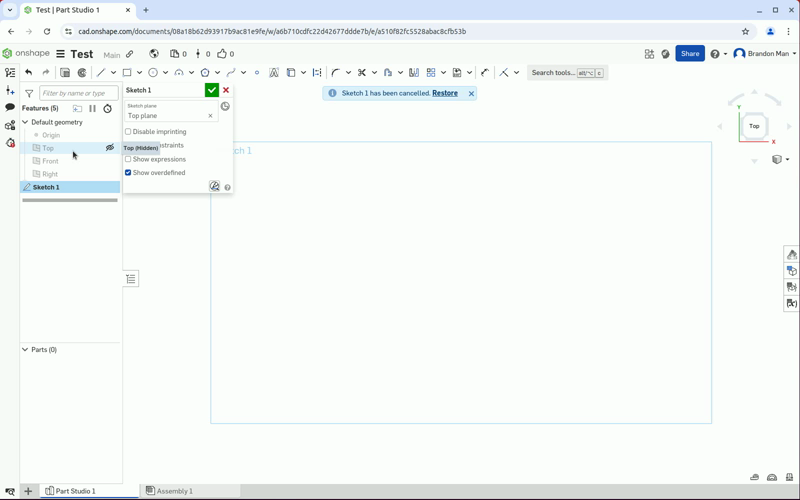
mouse_move(73, 352)
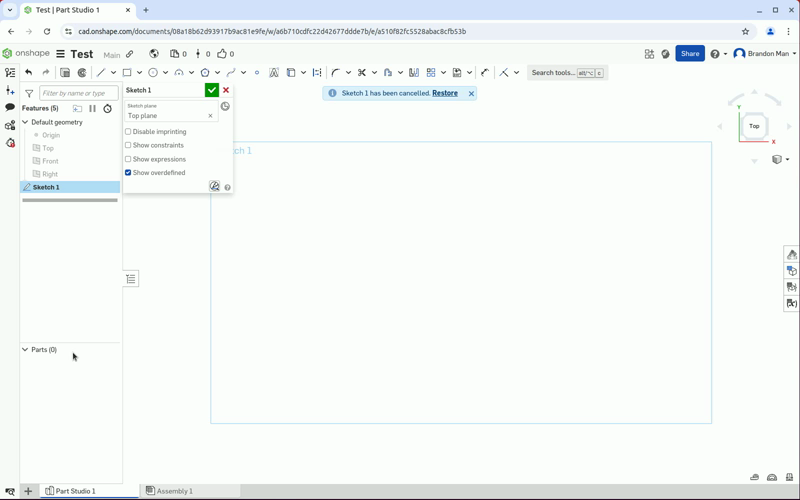
key(y)
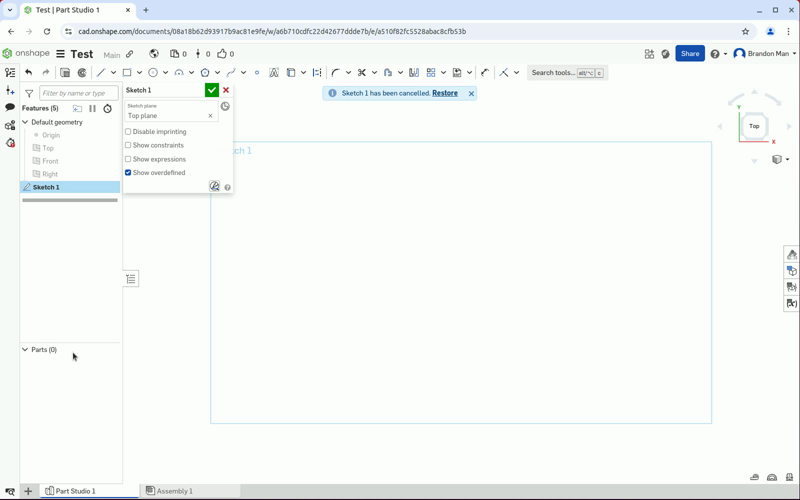
key(a)
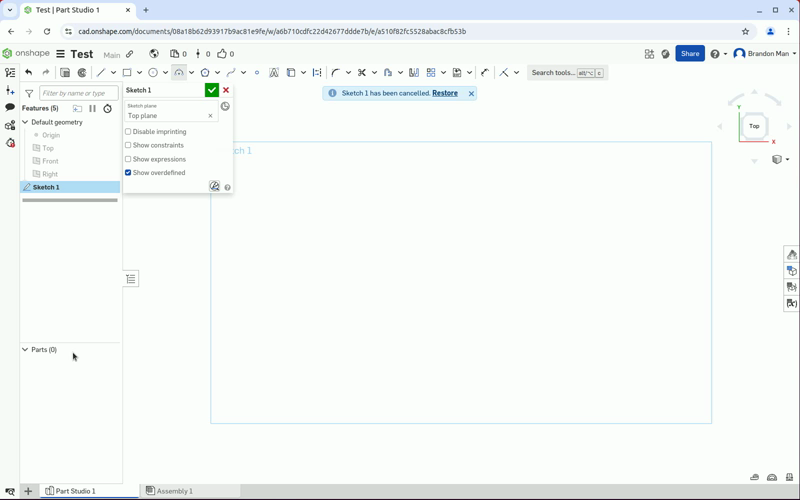
key_down(shift)
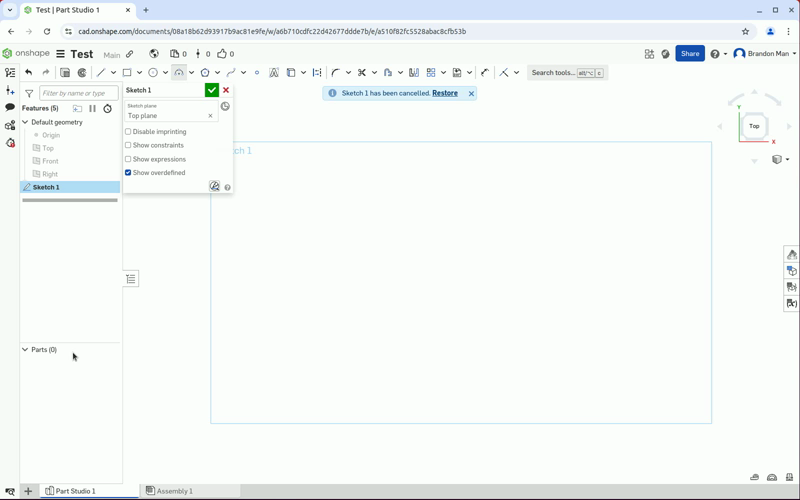
mouse_move(538, 184)
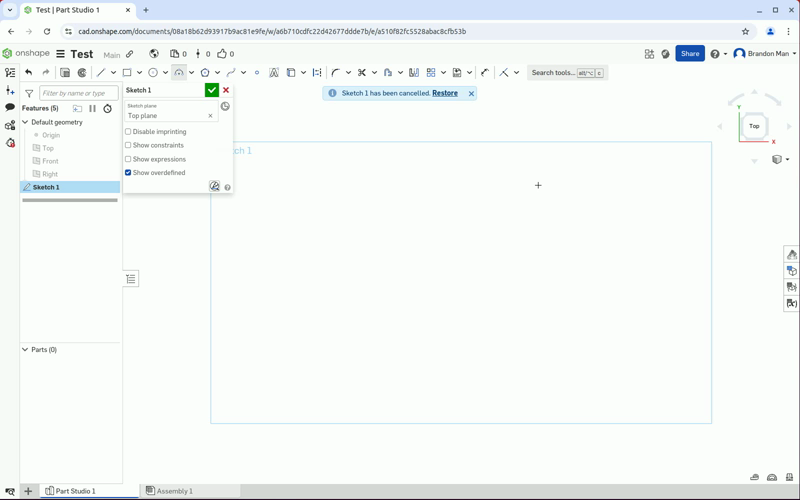
click(538, 184)
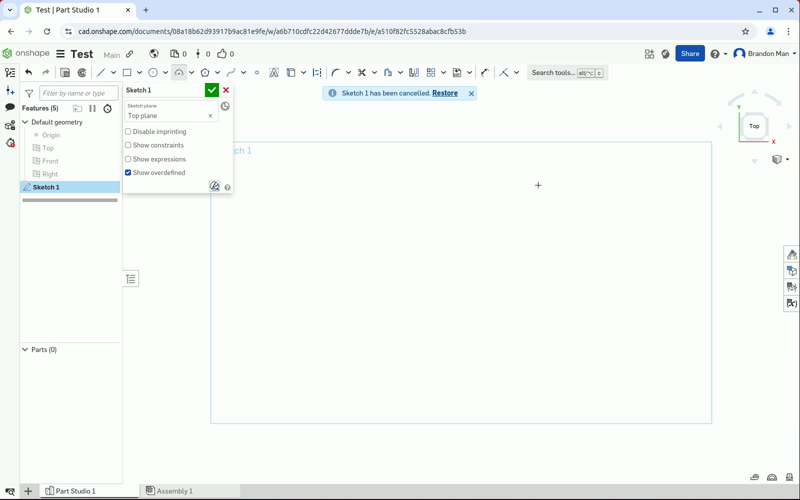
key_up(shift)
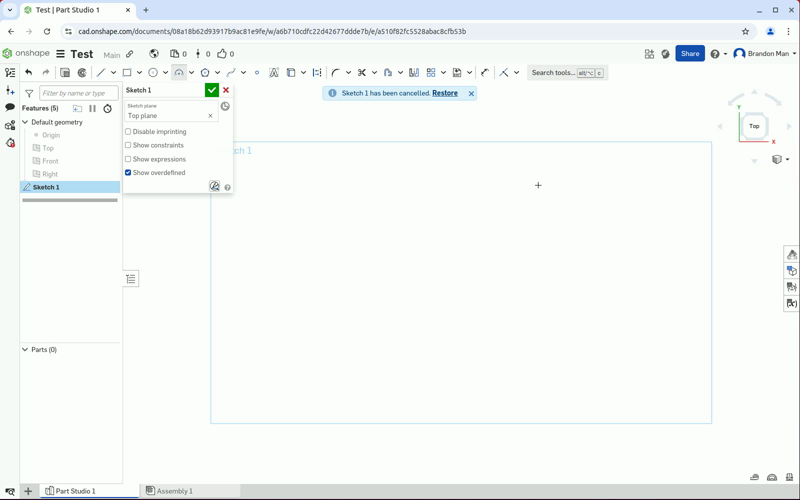
key_down(shift)
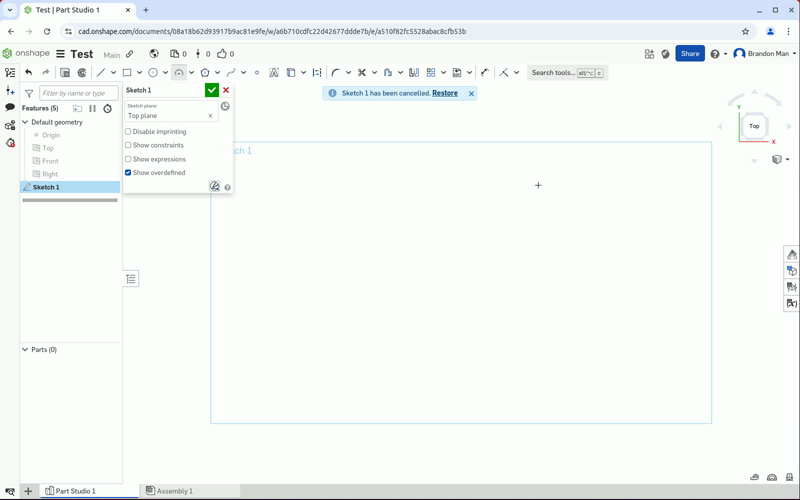
mouse_move(542, 188)
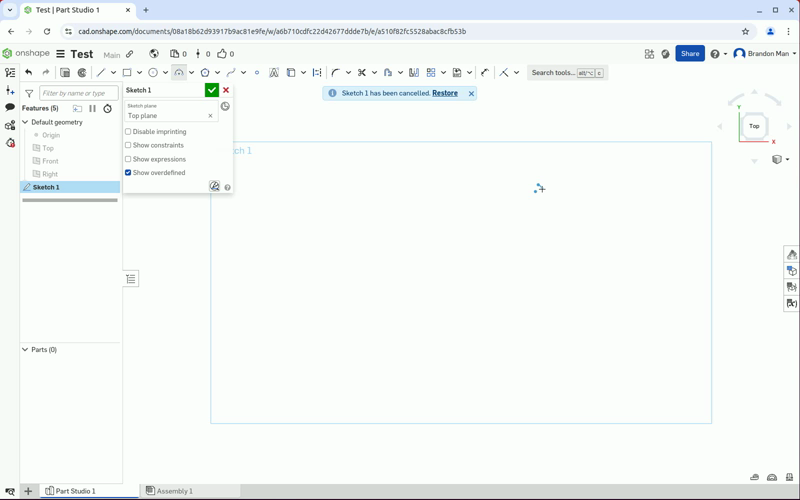
scroll(6)
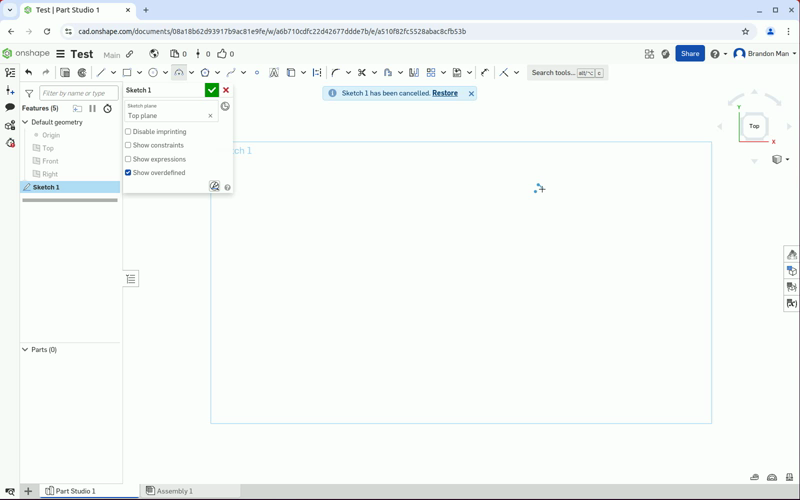
scroll(6)
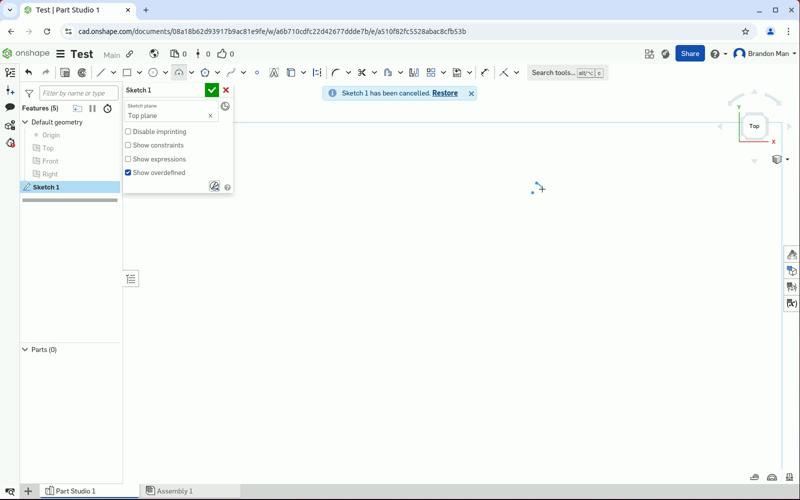
scroll(6)
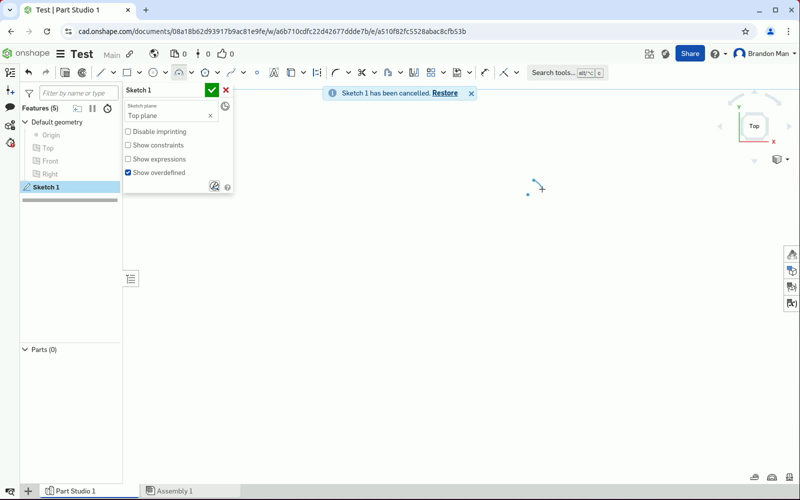
scroll(6)
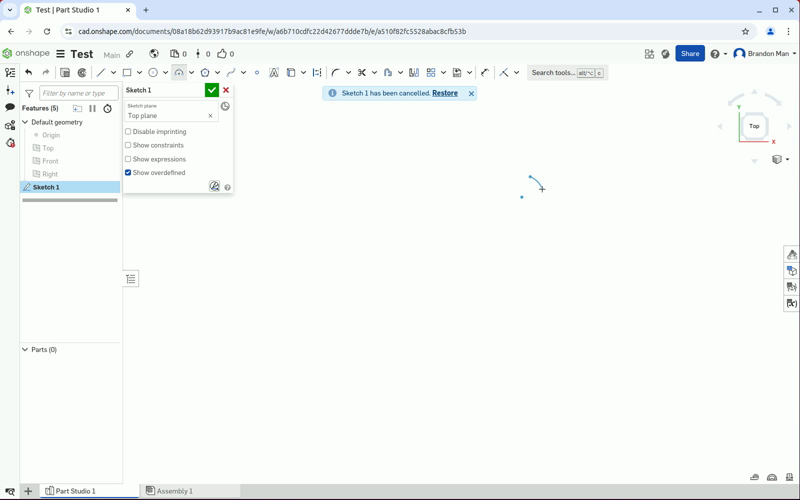
scroll(6)
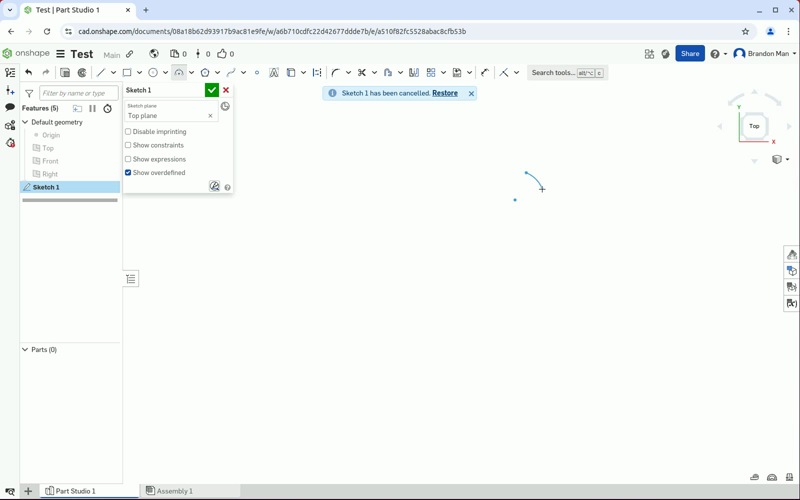
scroll(6)
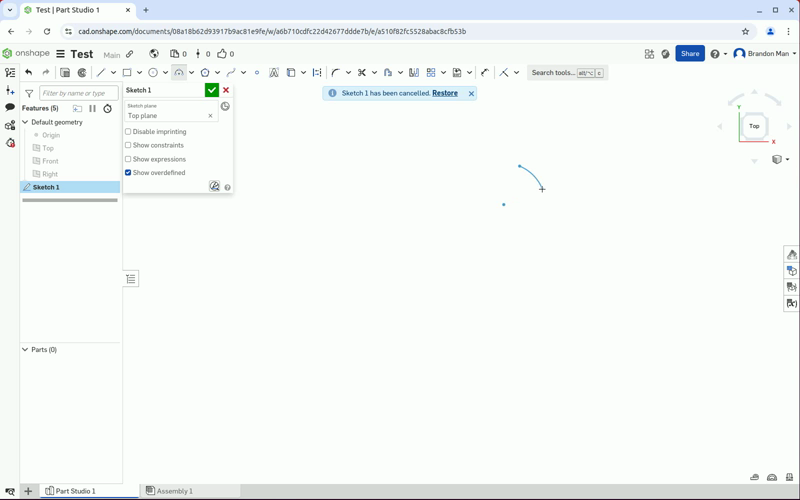
scroll(6)
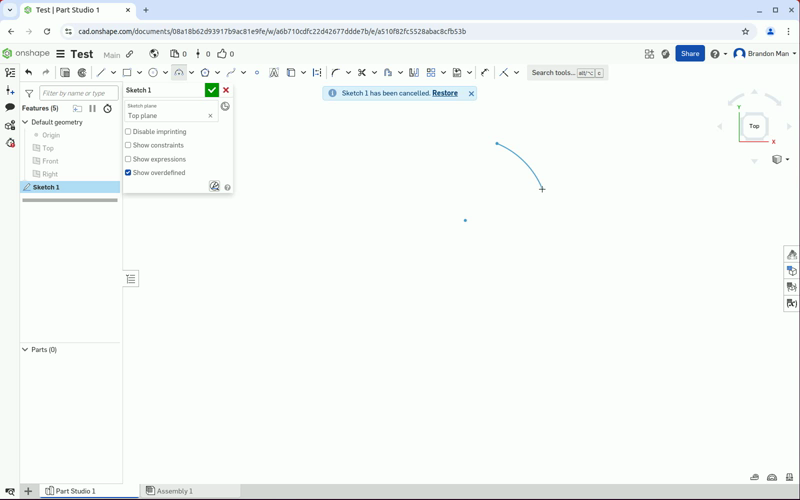
click(542, 188)
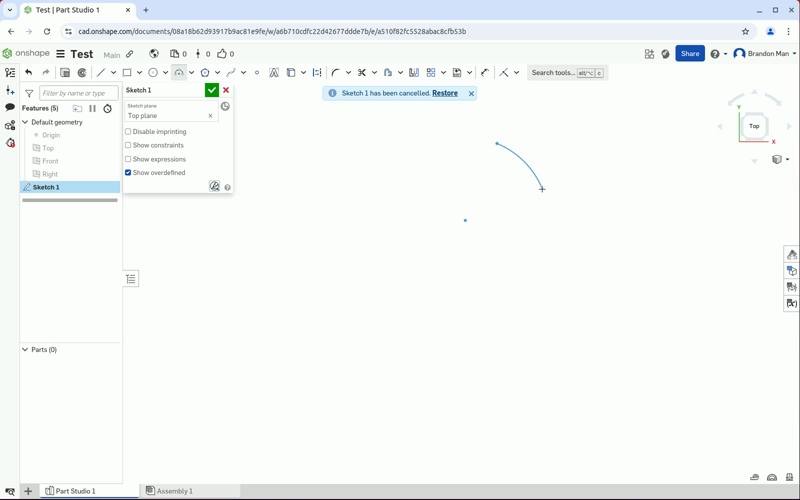
scroll(-6)
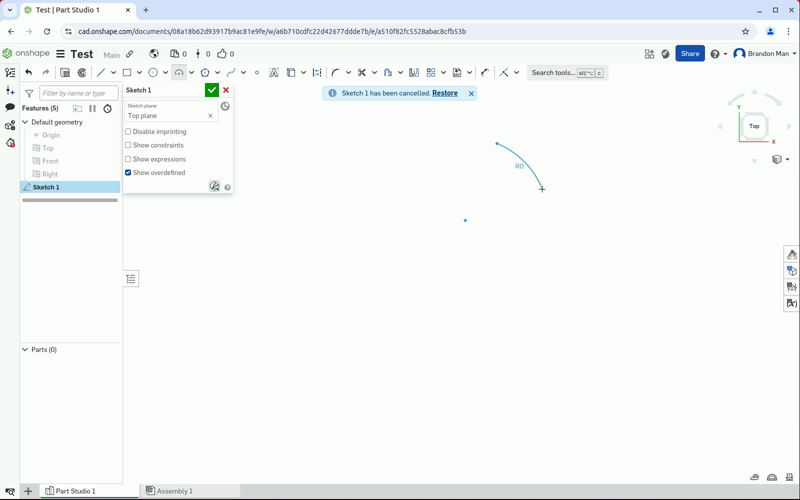
scroll(-6)
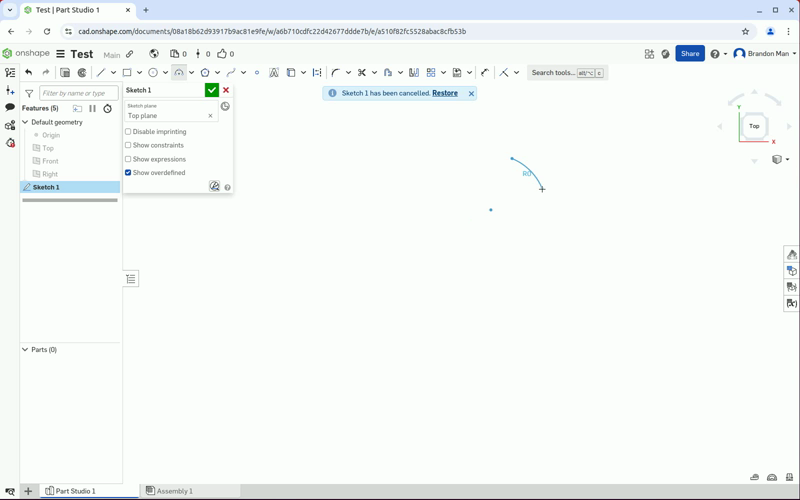
scroll(-6)
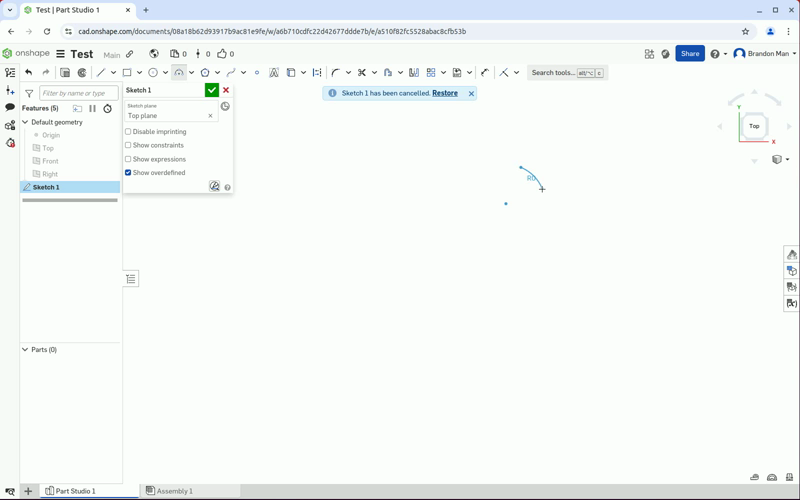
scroll(-6)
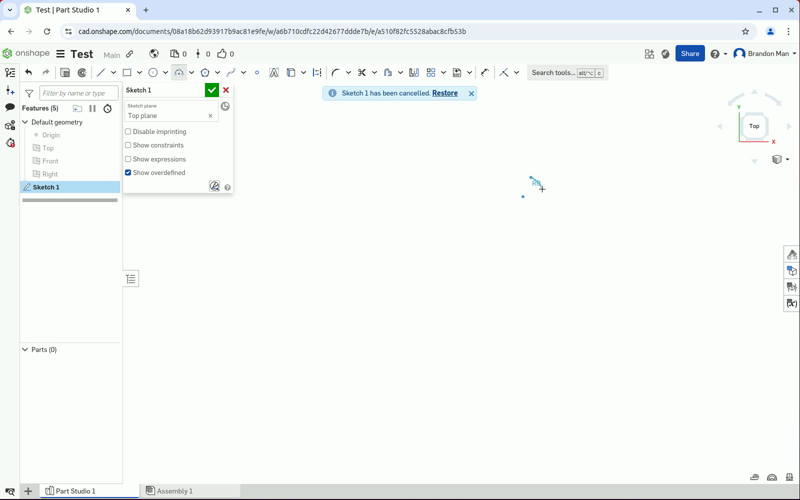
scroll(-6)
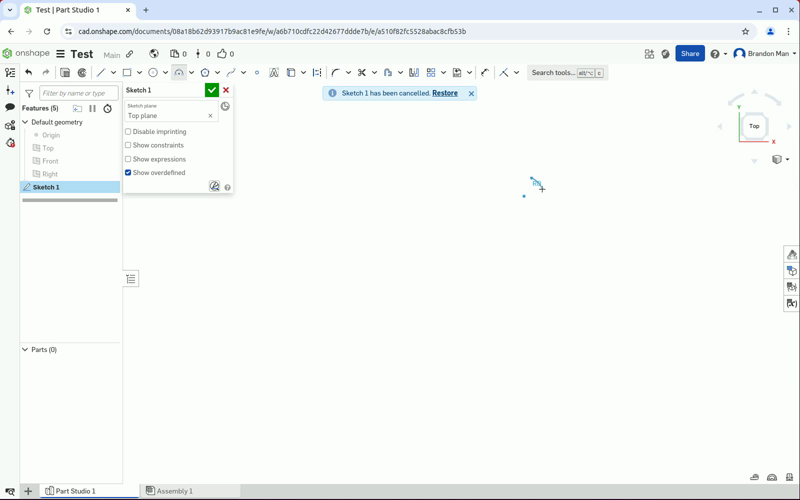
scroll(-6)
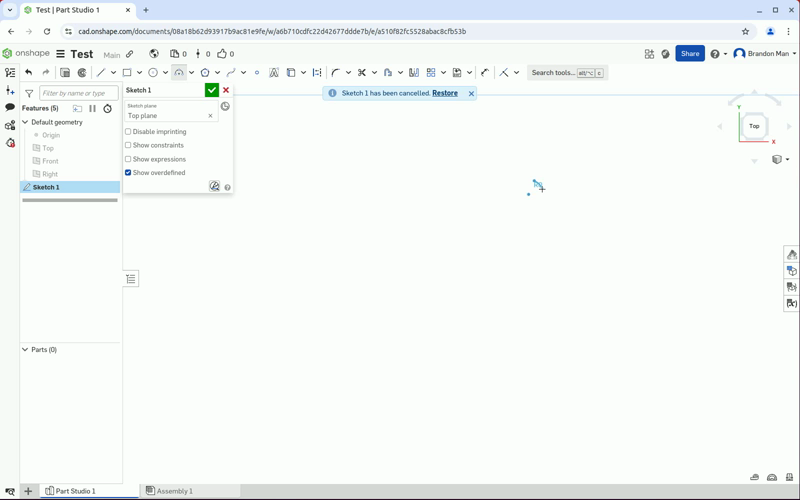
scroll(-6)
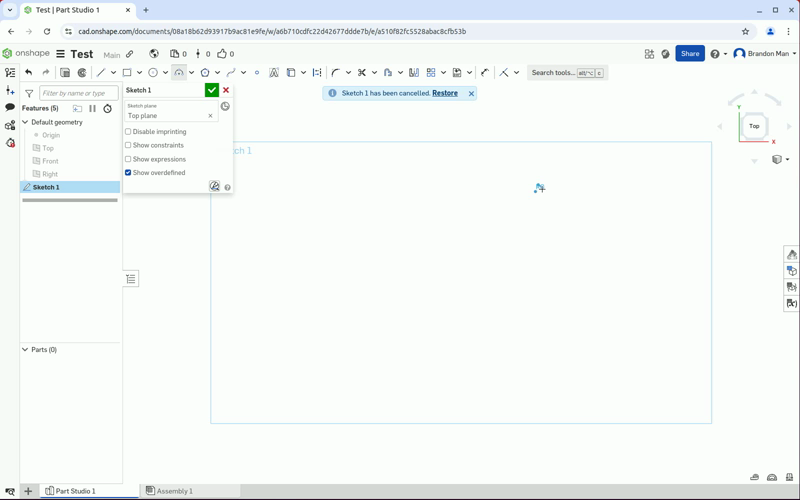
mouse_move(539, 187)
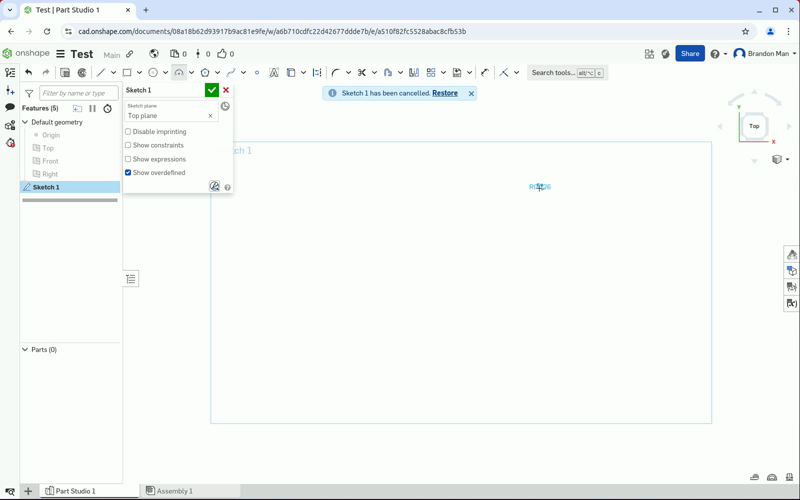
scroll(6)
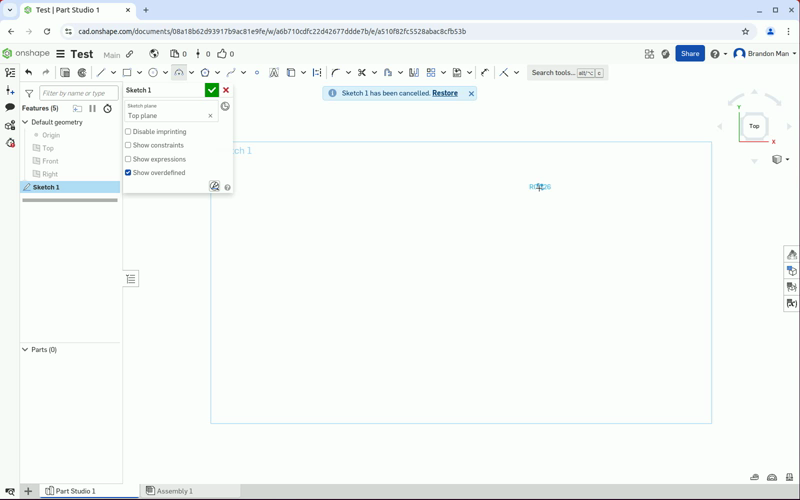
scroll(6)
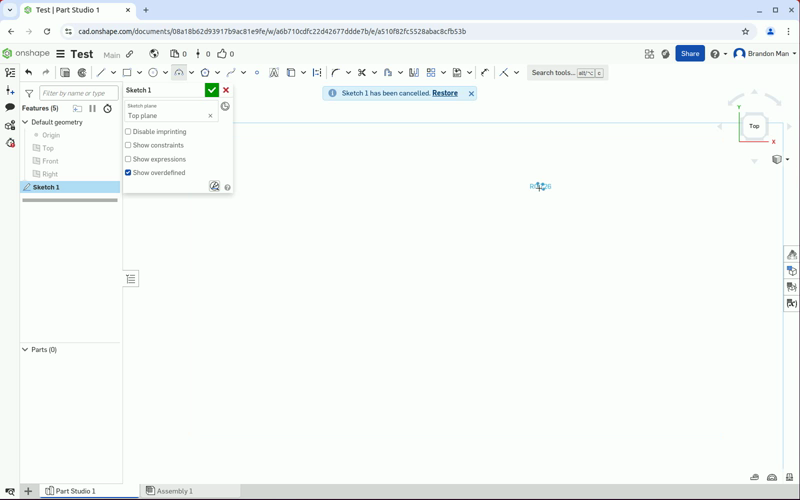
scroll(6)
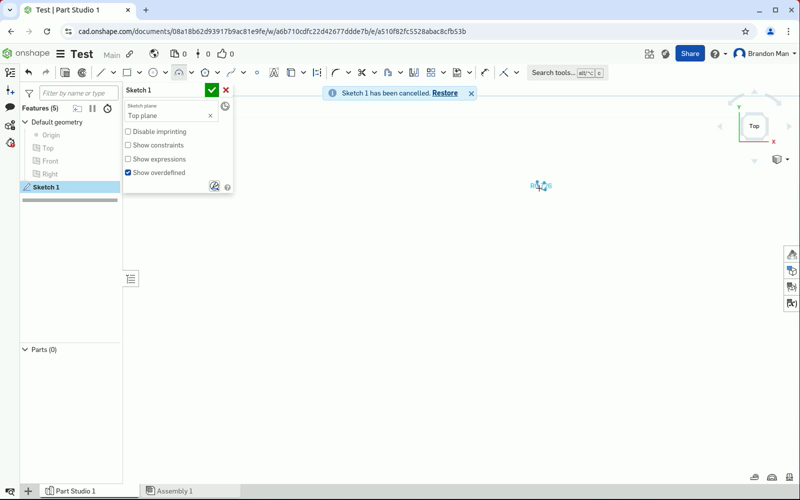
scroll(6)
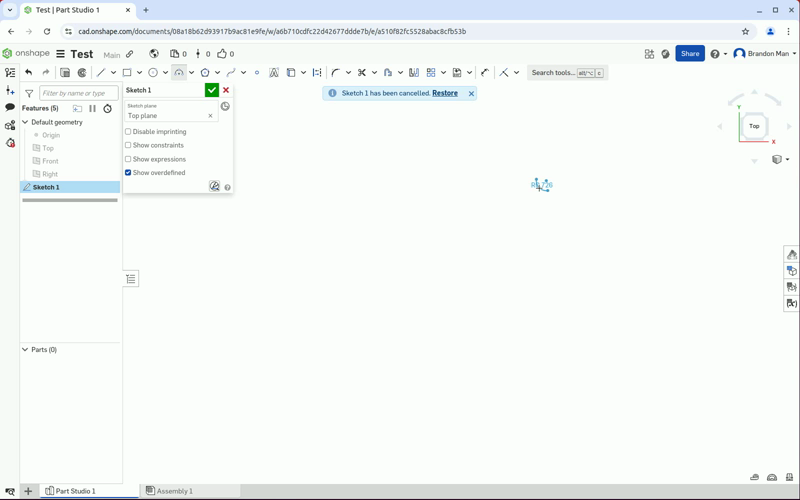
scroll(6)
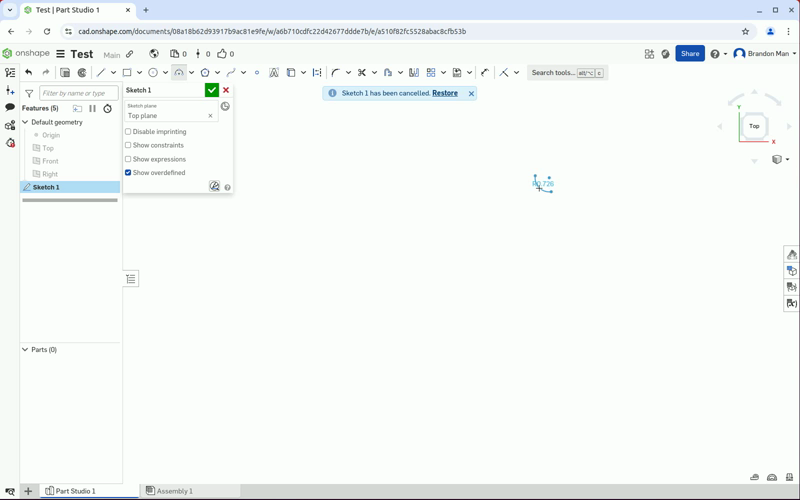
scroll(6)
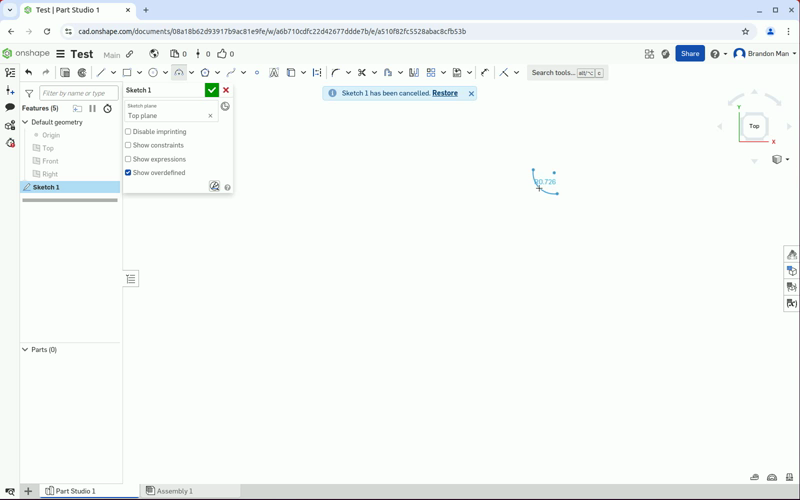
scroll(6)
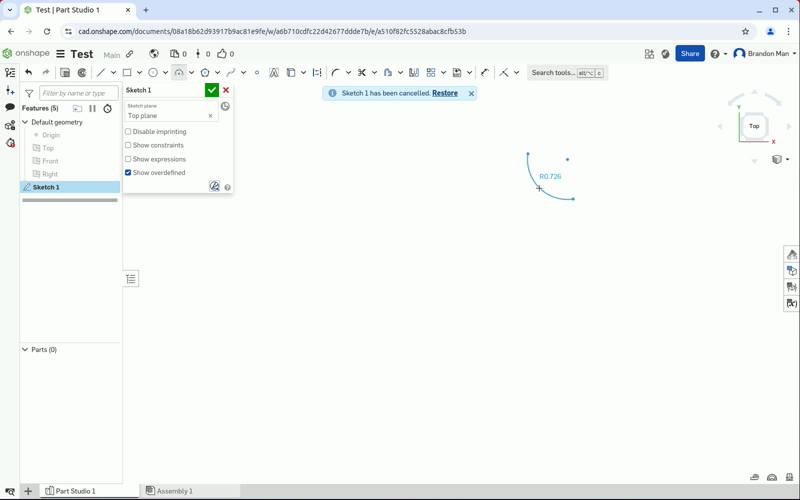
click(539, 187)
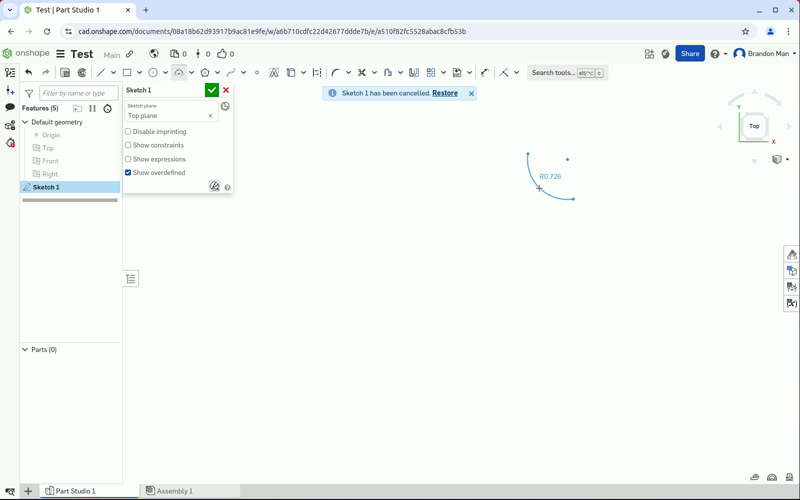
scroll(-6)
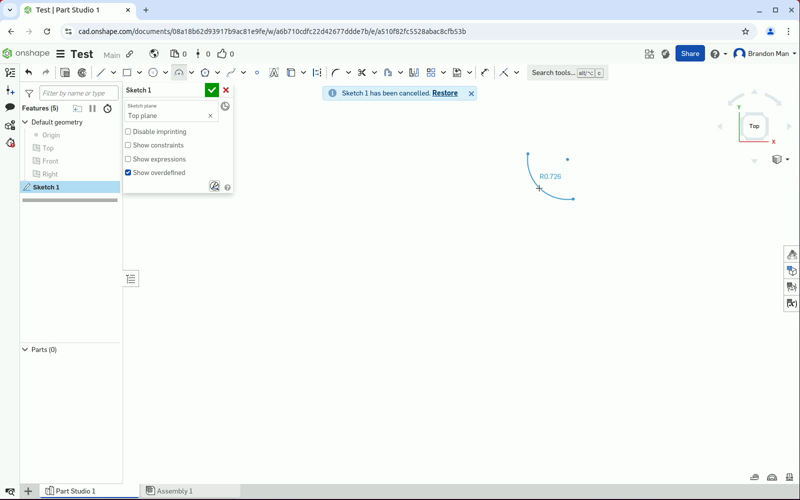
scroll(-6)
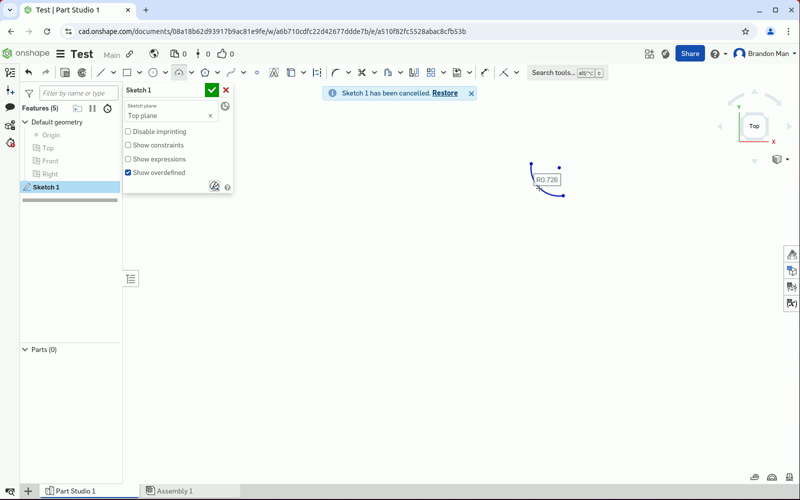
scroll(-6)
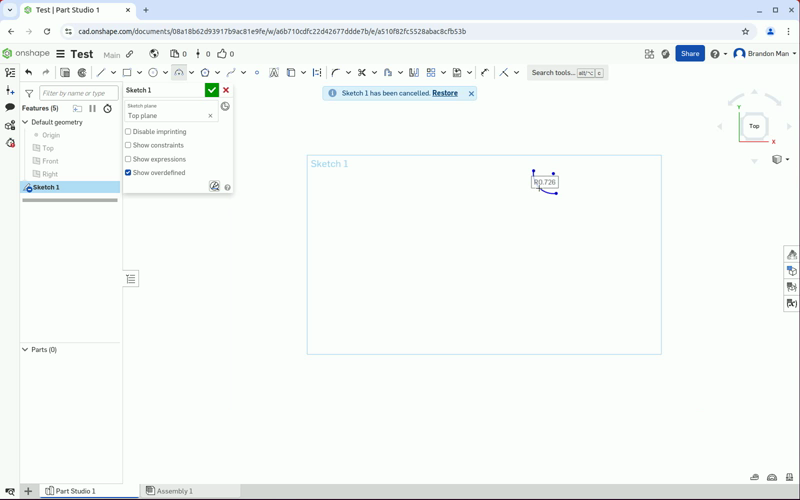
scroll(-6)
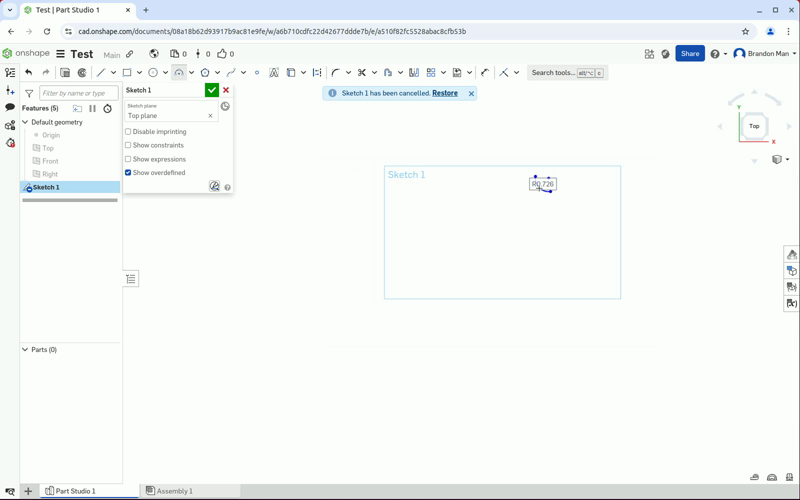
scroll(-6)
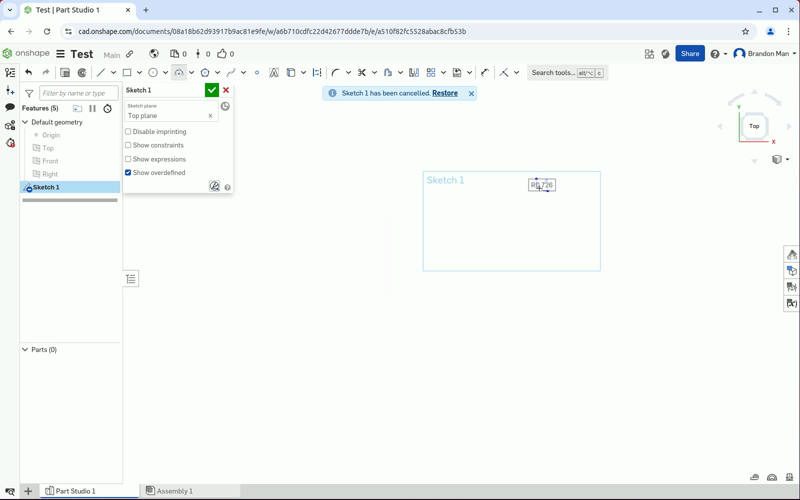
scroll(-6)
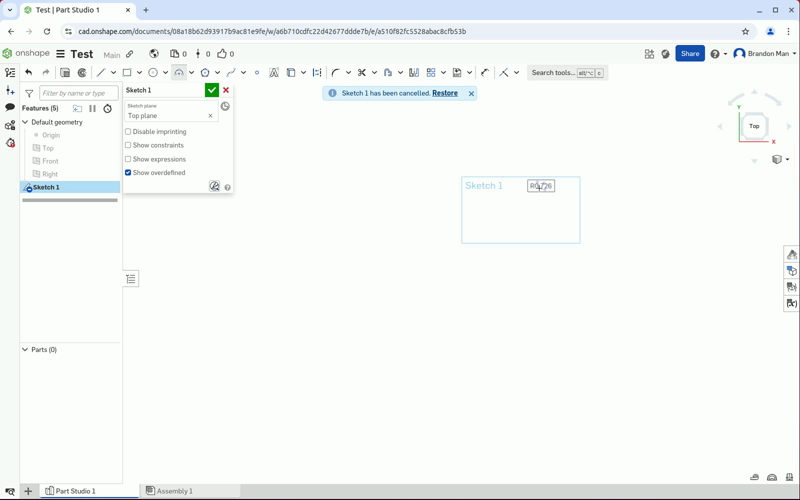
scroll(-6)
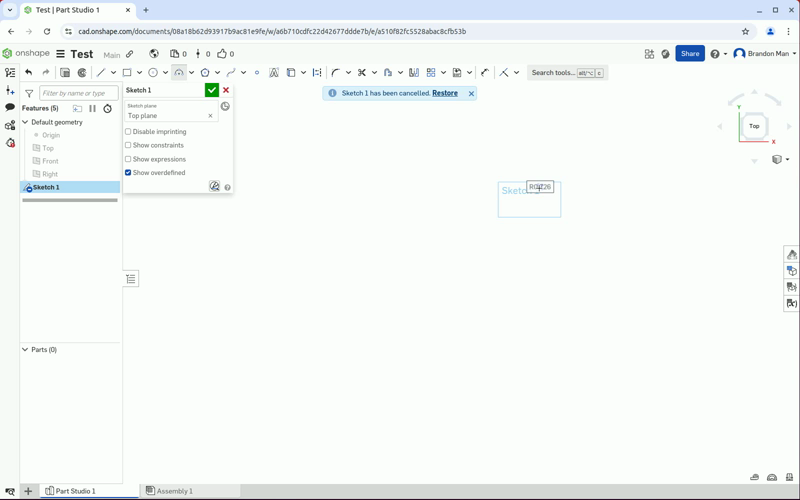
key_up(shift)
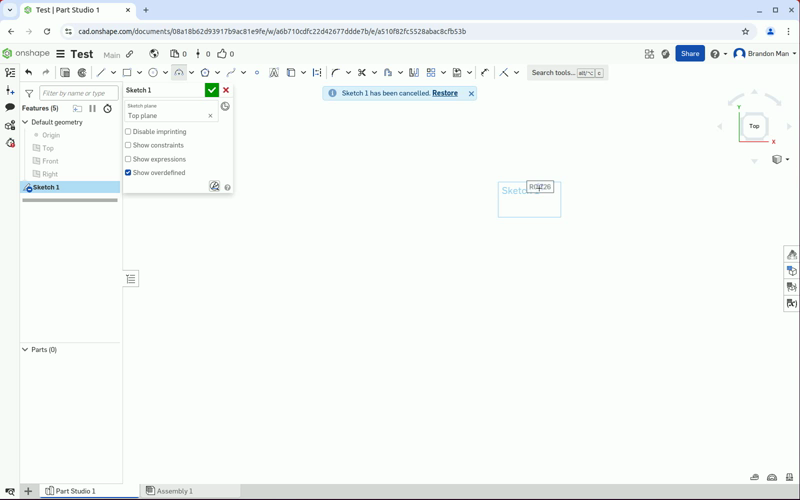
key(esc)
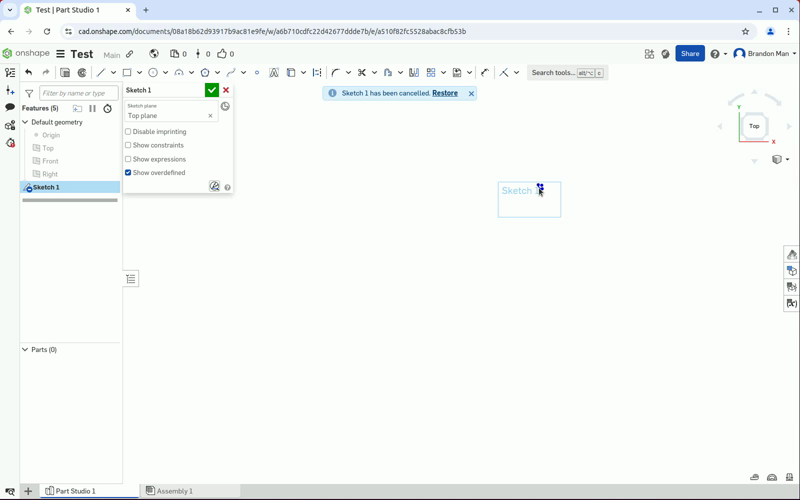
key(l)
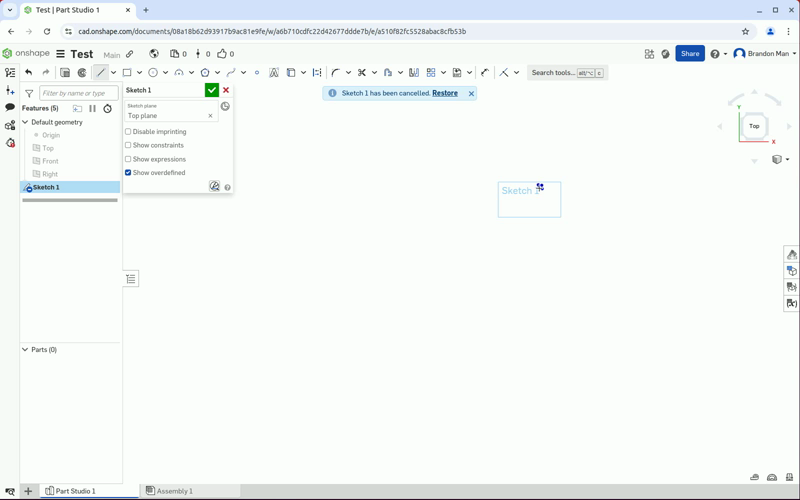
mouse_move(542, 188)
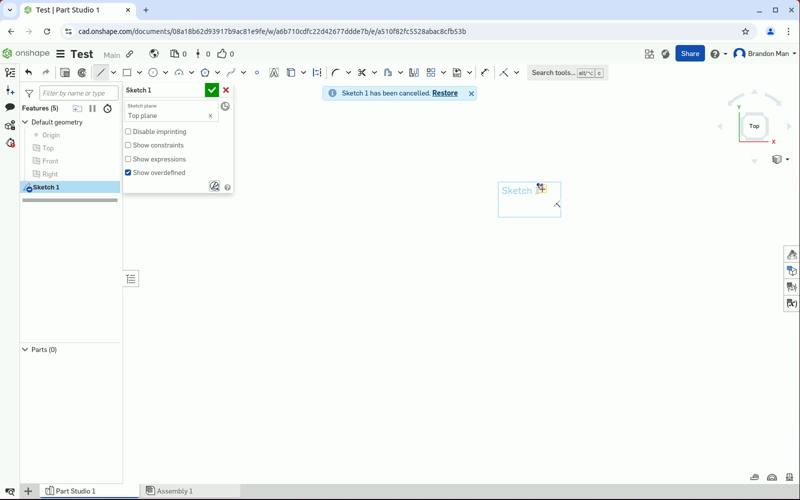
scroll(6)
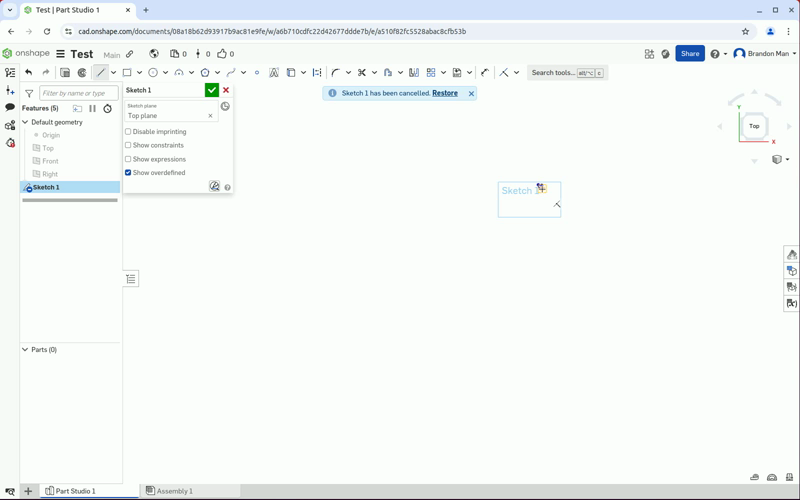
scroll(6)
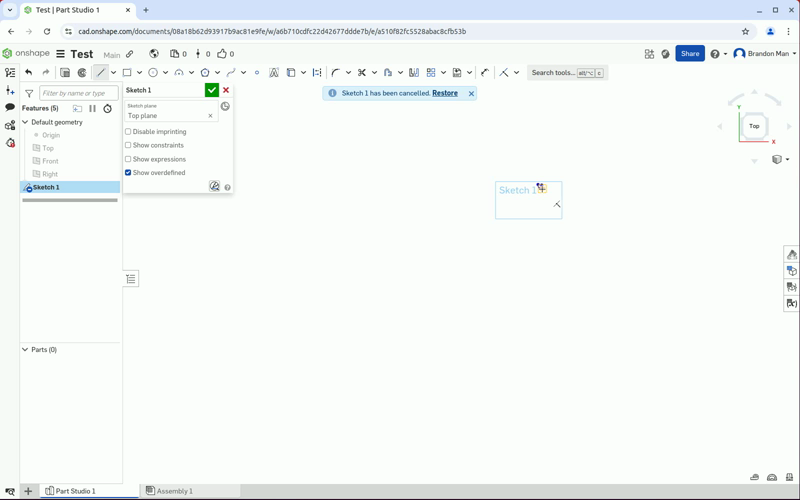
scroll(6)
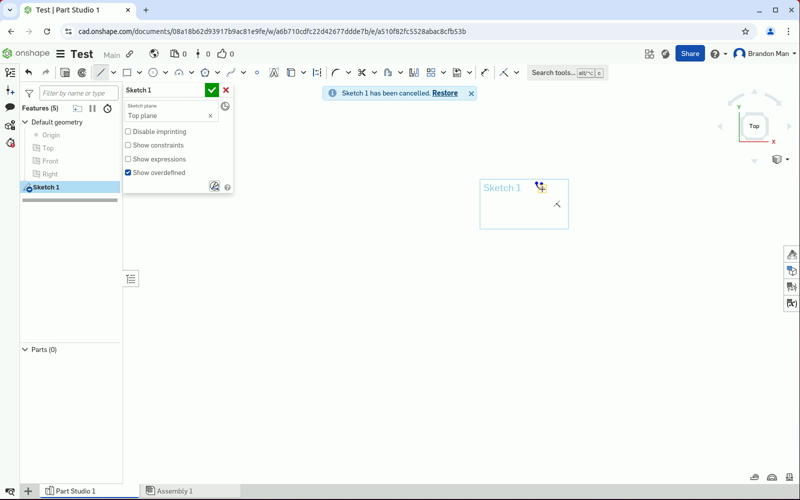
scroll(6)
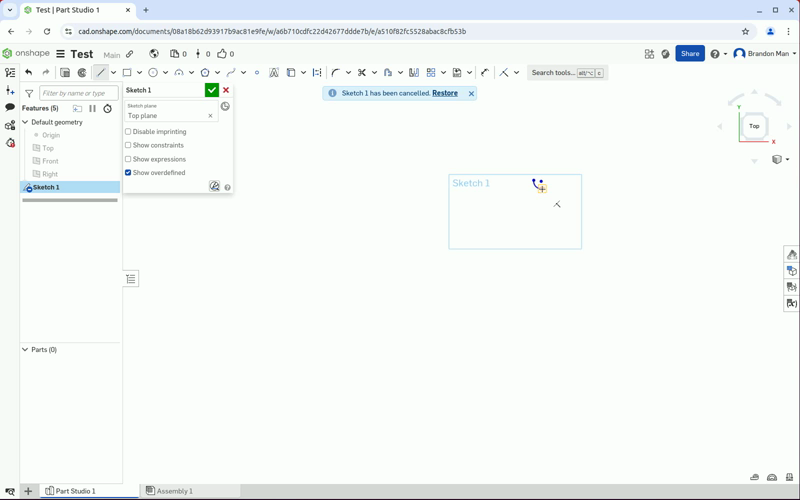
scroll(6)
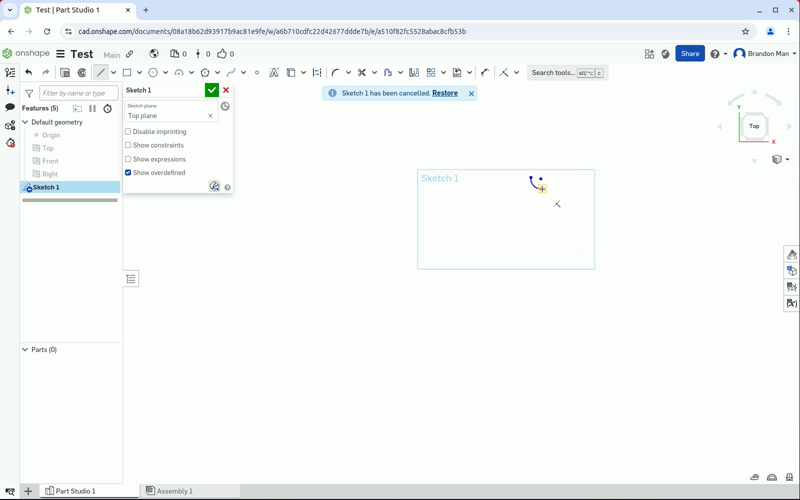
scroll(6)
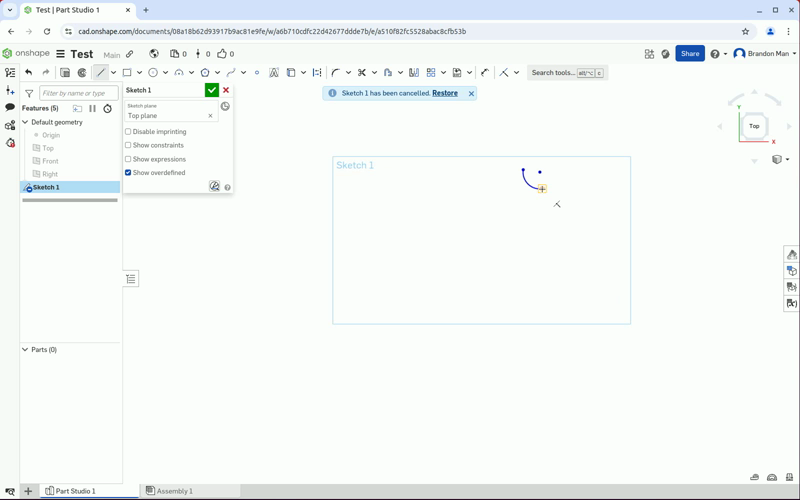
scroll(6)
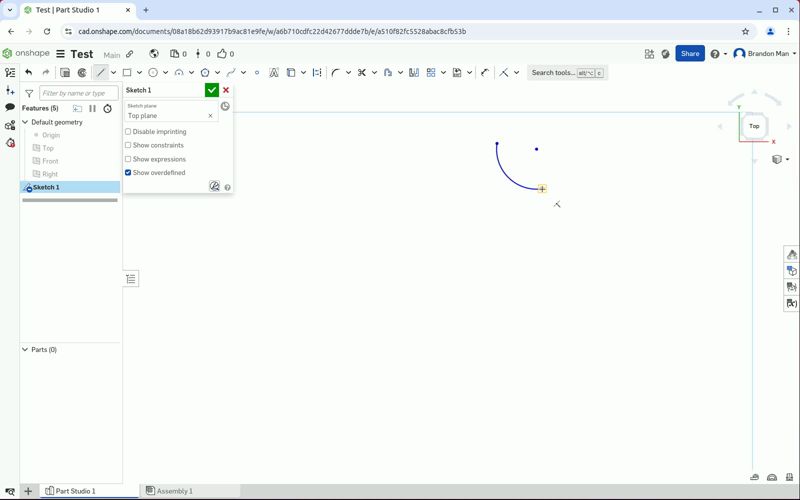
click(542, 188)
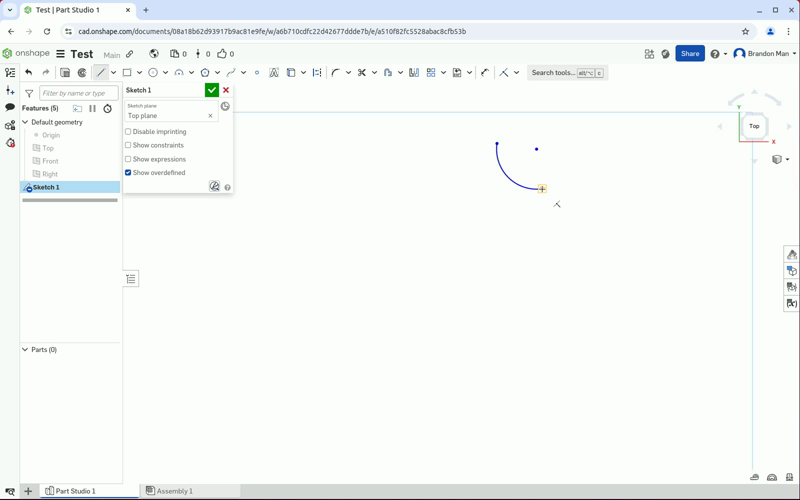
scroll(-6)
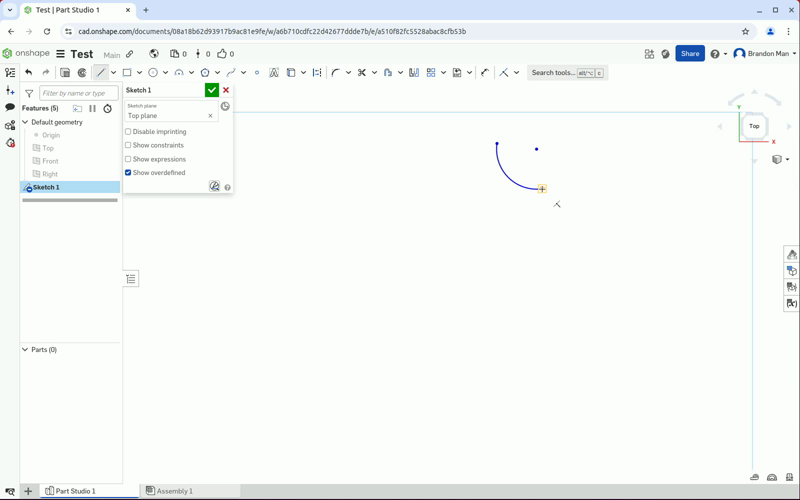
scroll(-6)
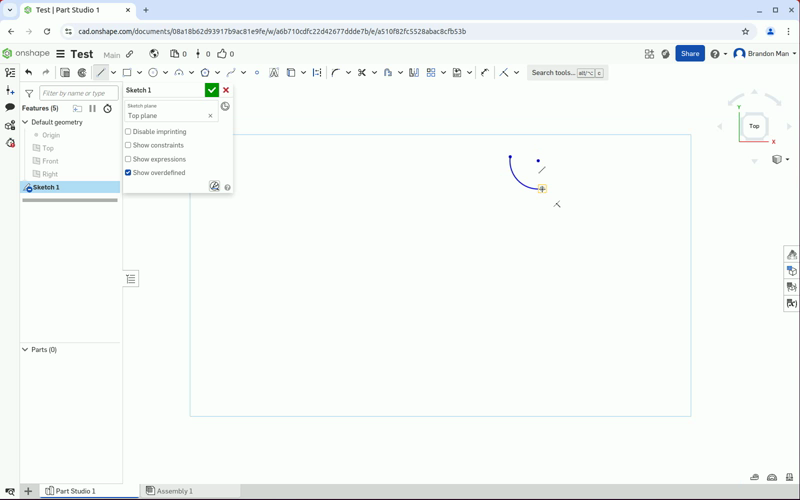
scroll(-6)
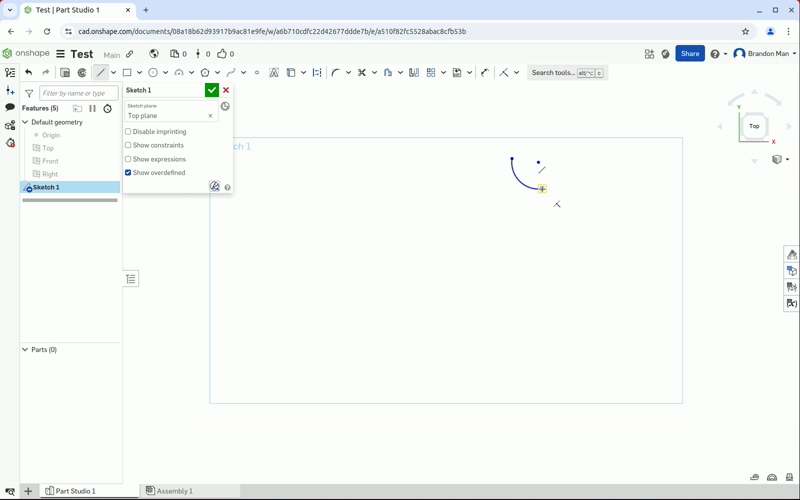
scroll(-6)
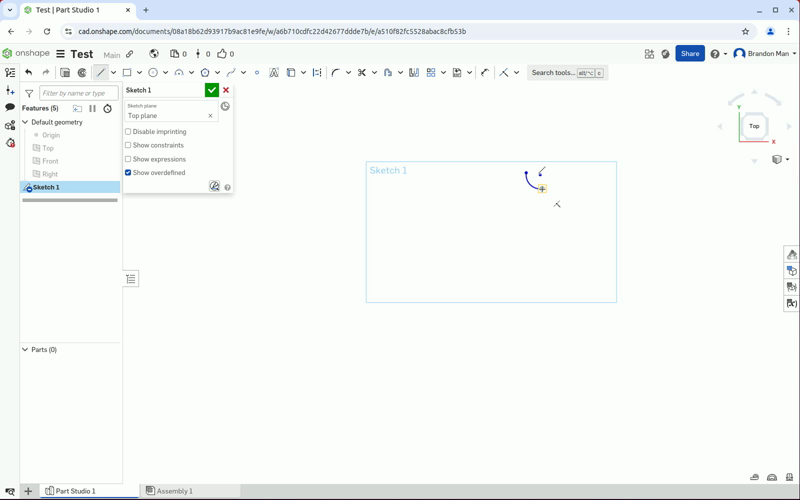
scroll(-6)
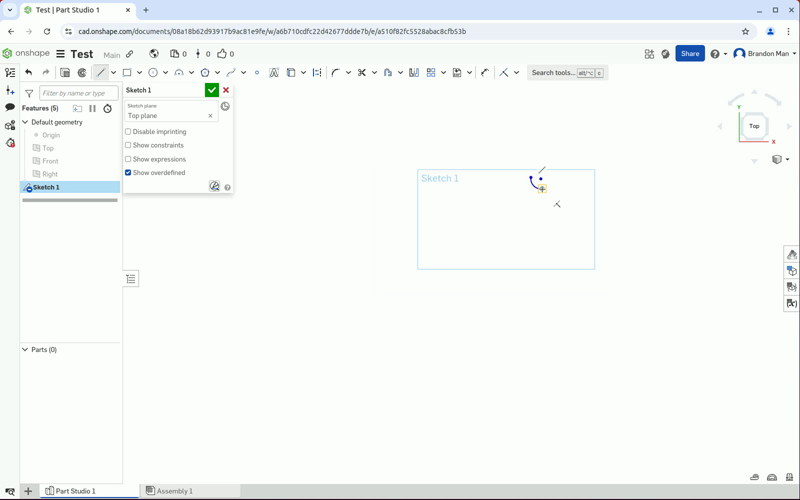
scroll(-6)
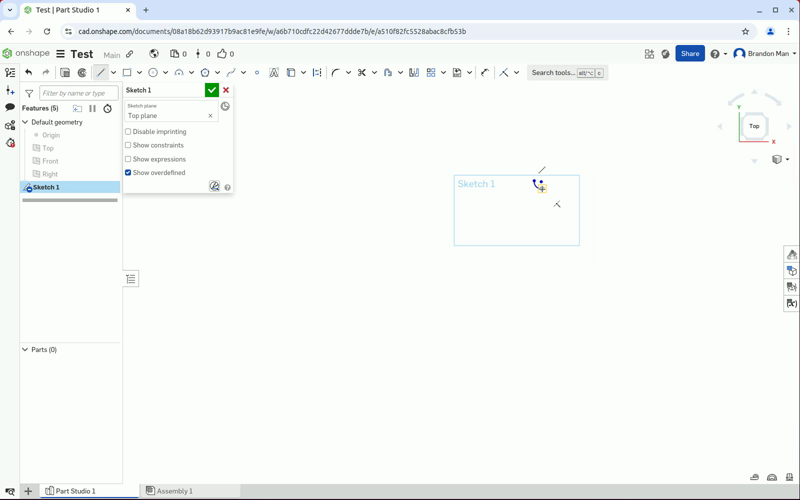
scroll(-6)
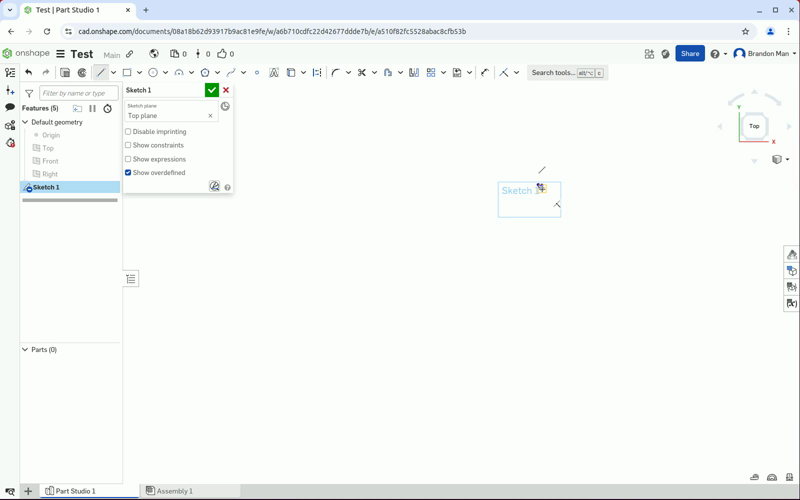
key_down(shift)
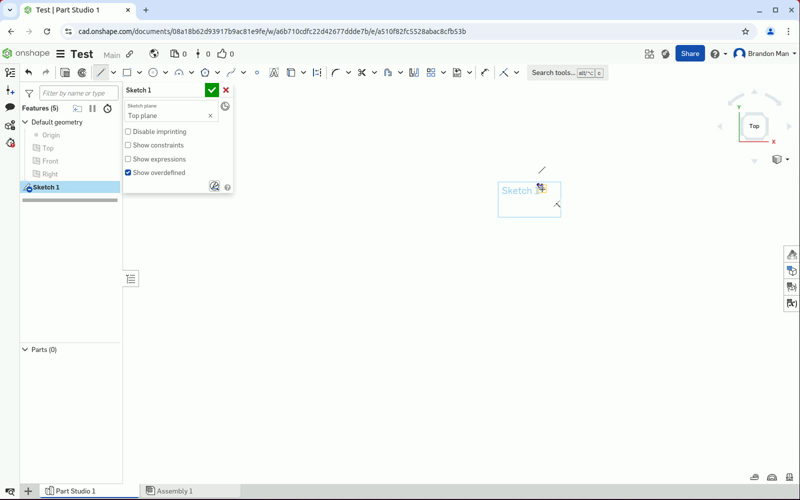
mouse_move(572, 188)
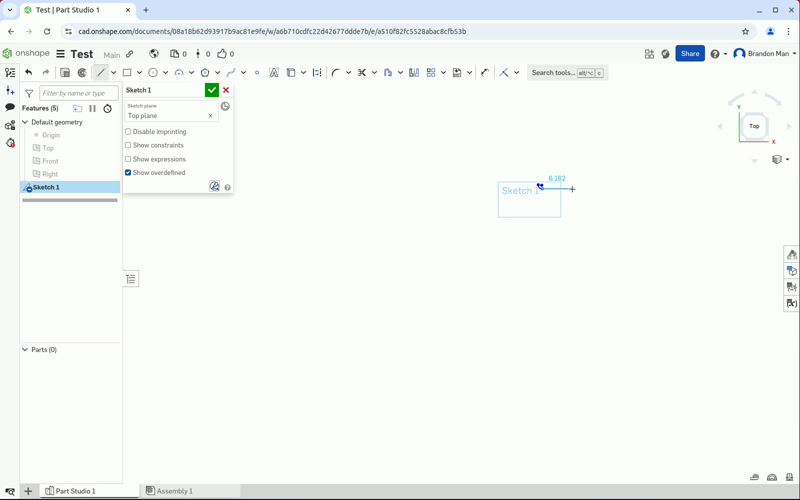
mouse_move(570, 188)
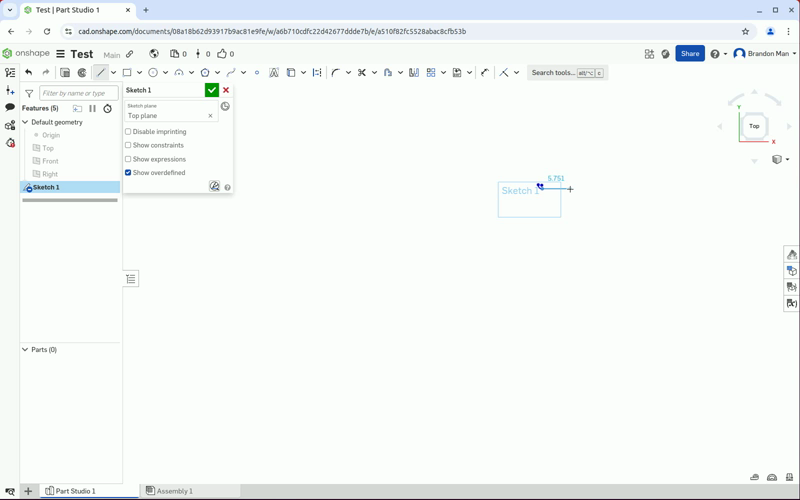
click(570, 188)
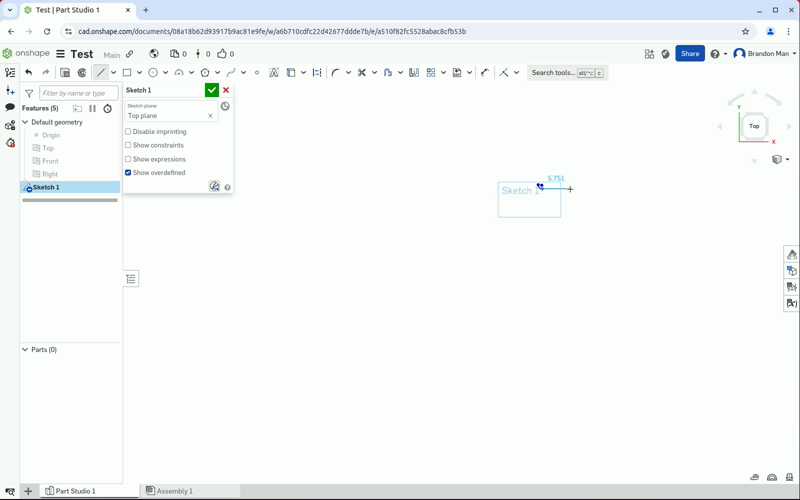
key_up(shift)
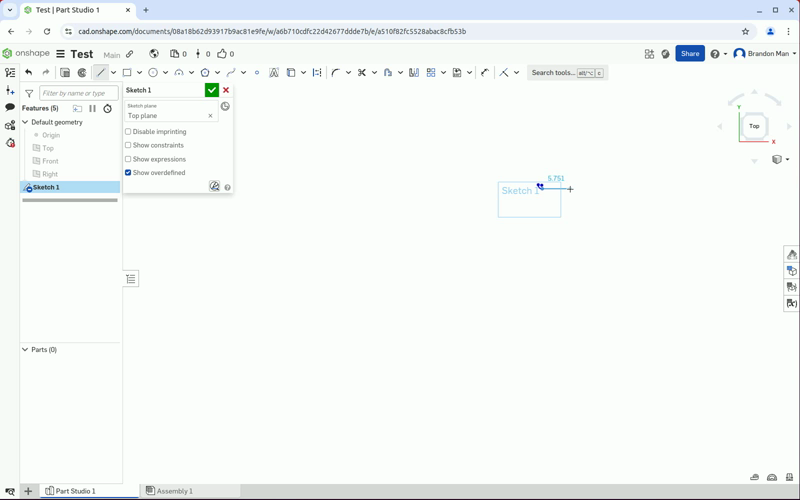
key(esc)
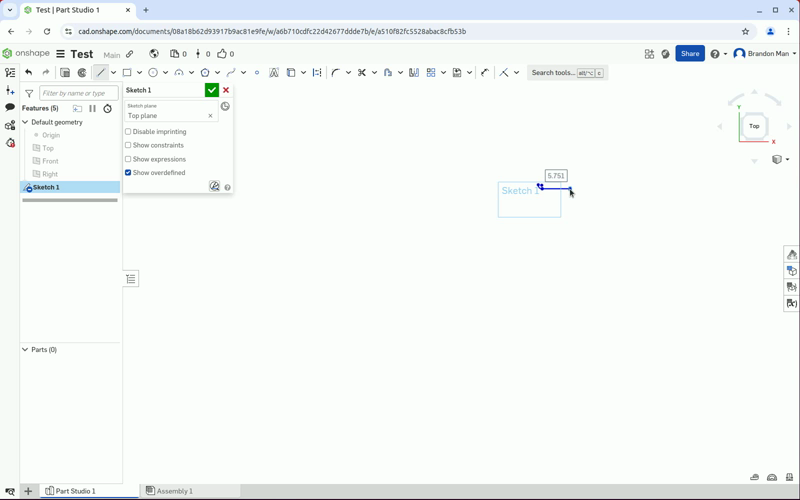
key(a)
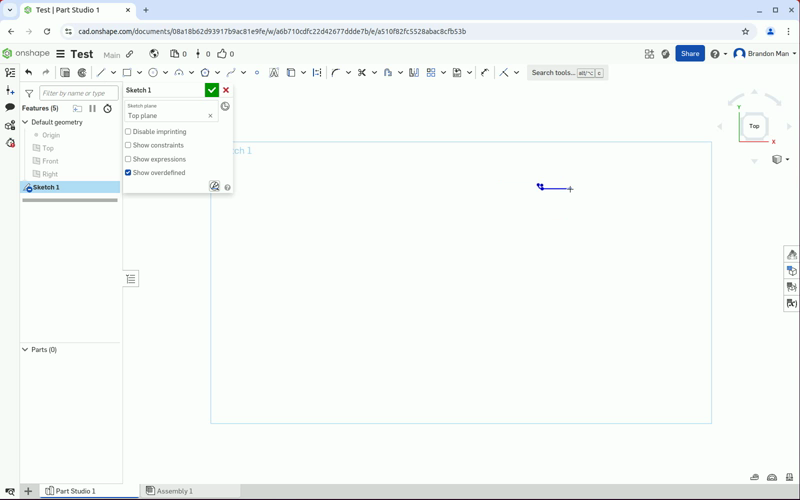
mouse_move(570, 188)
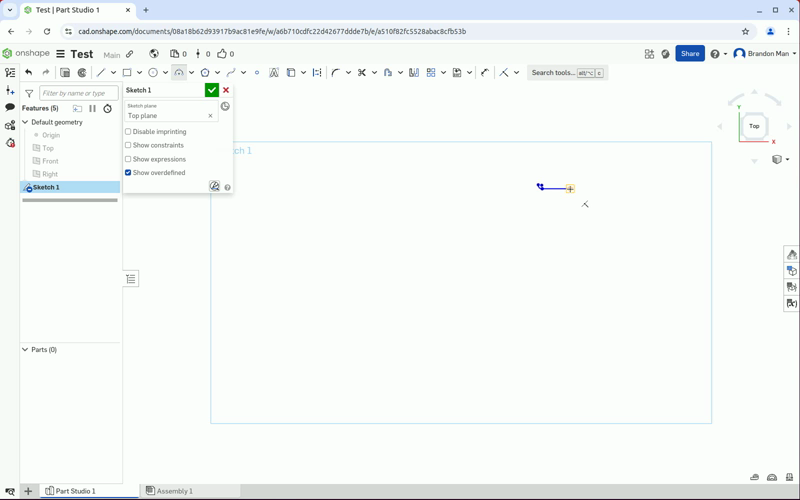
click(570, 188)
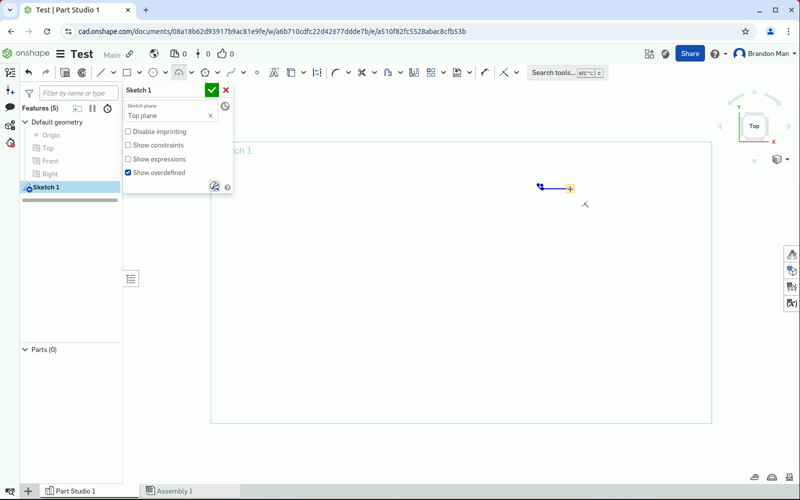
key_down(shift)
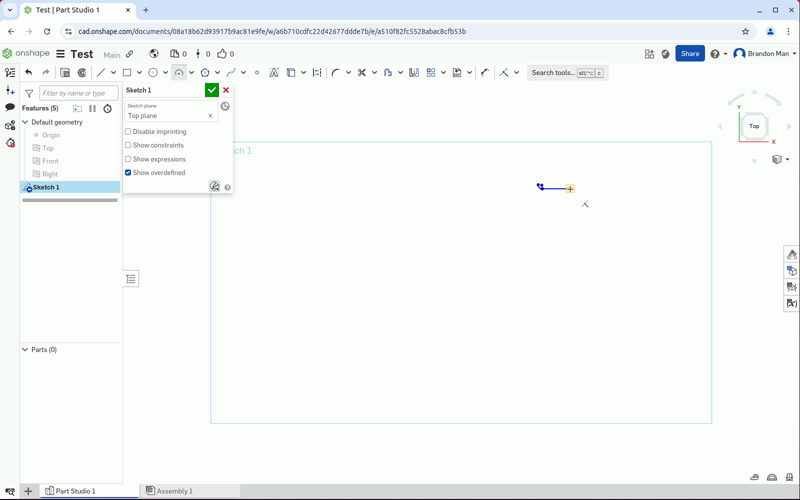
mouse_move(574, 184)
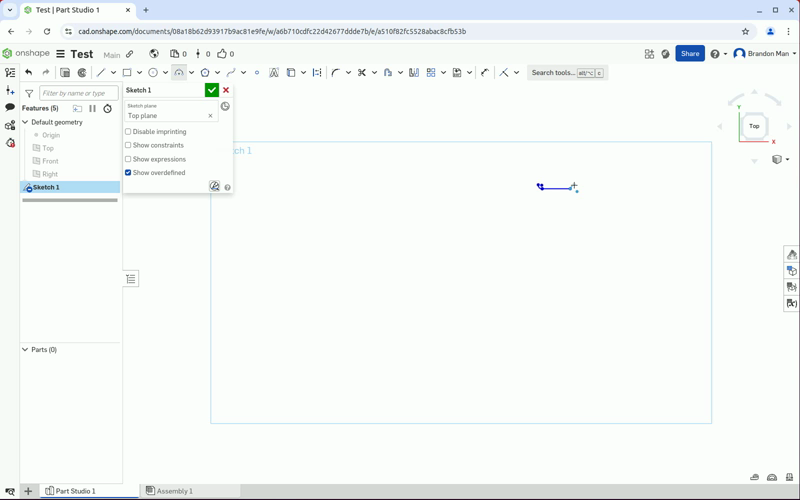
scroll(6)
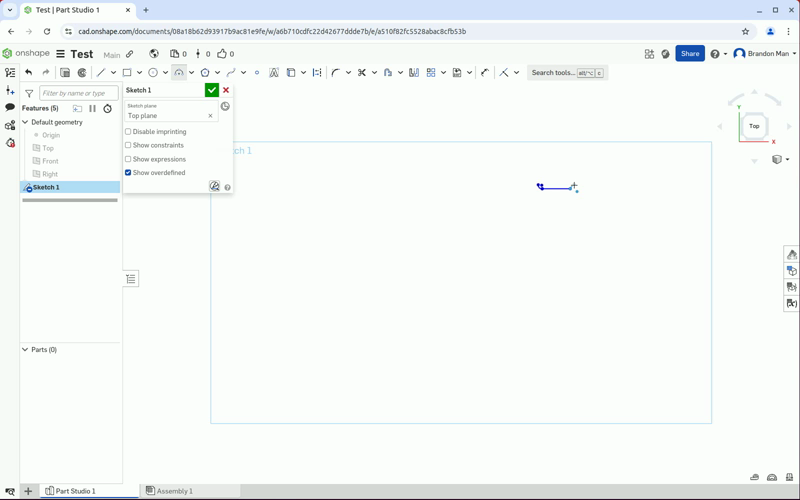
scroll(6)
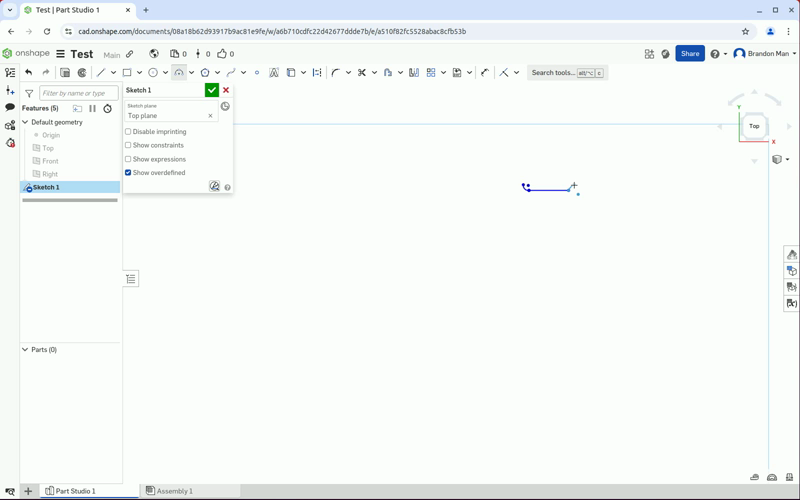
scroll(6)
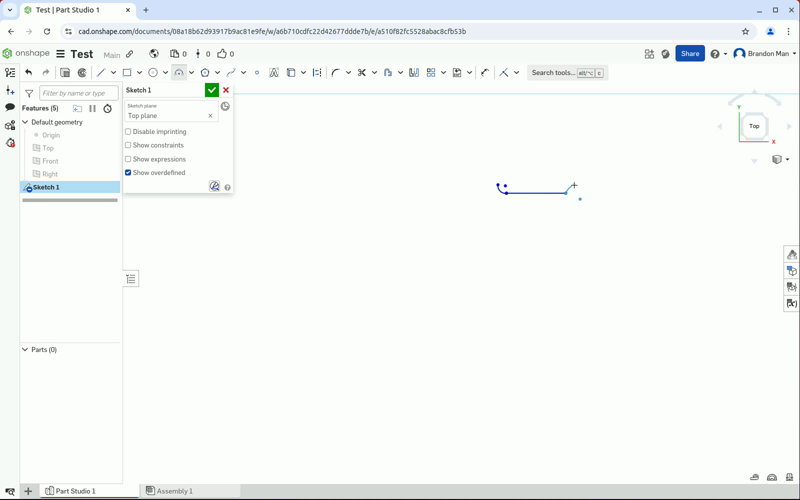
scroll(6)
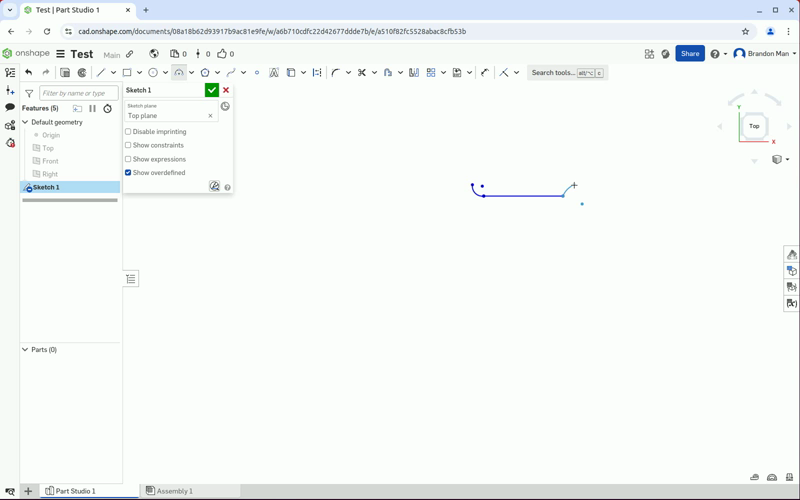
scroll(6)
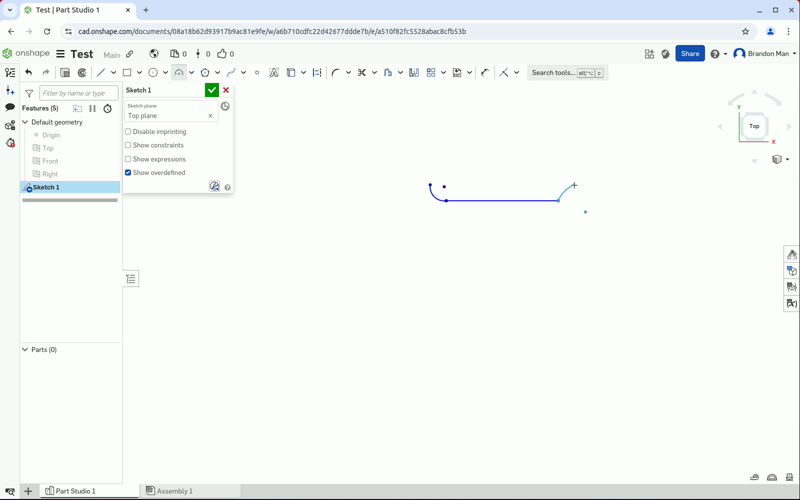
scroll(6)
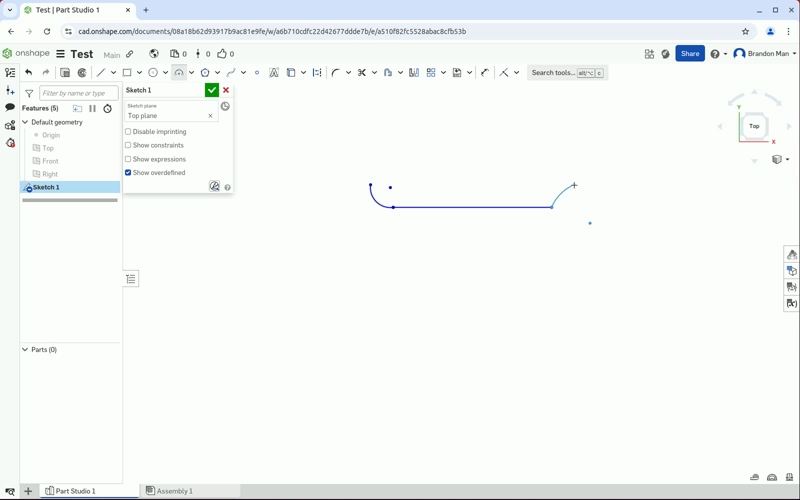
scroll(6)
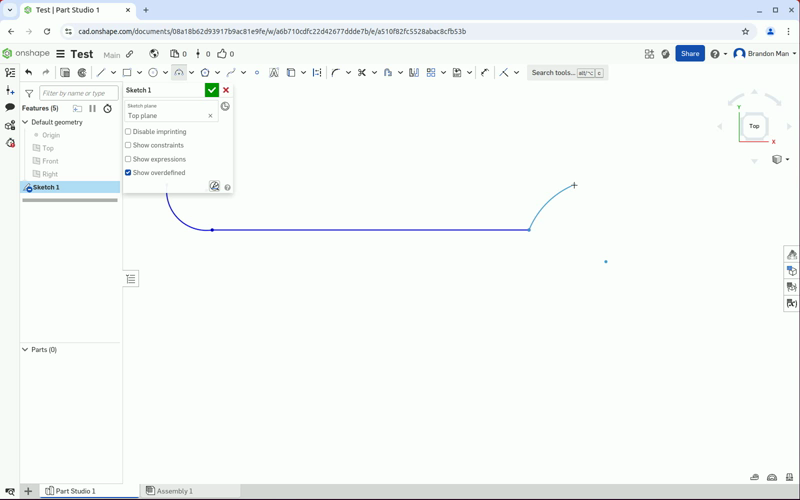
click(574, 184)
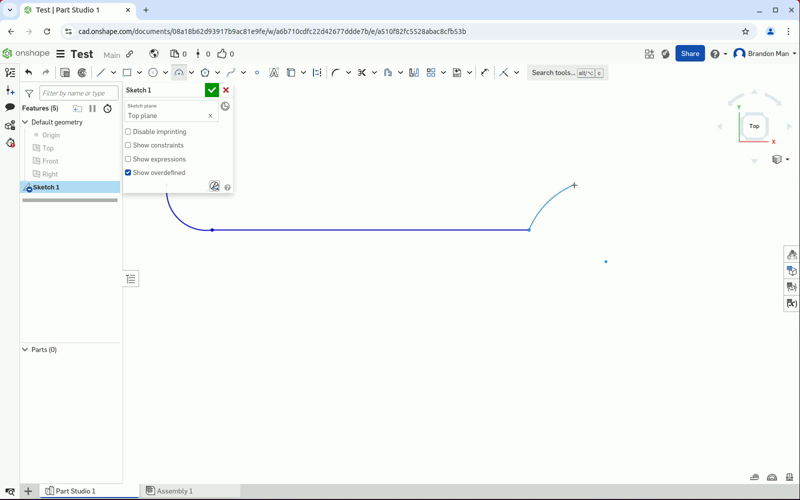
scroll(-6)
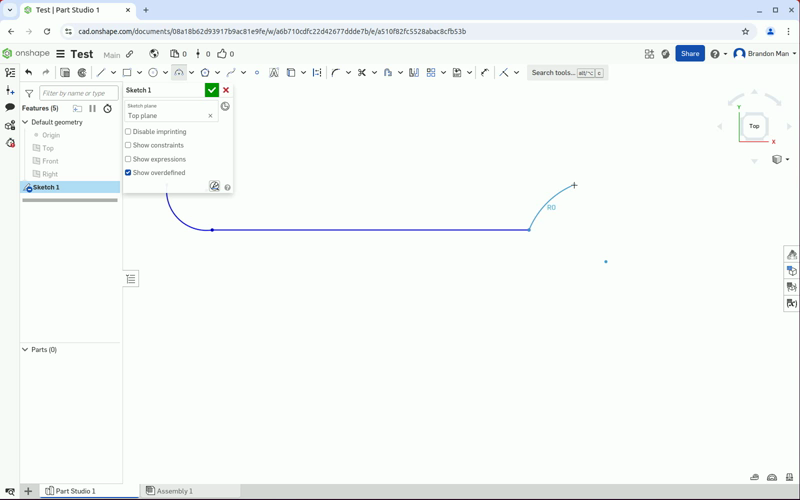
scroll(-6)
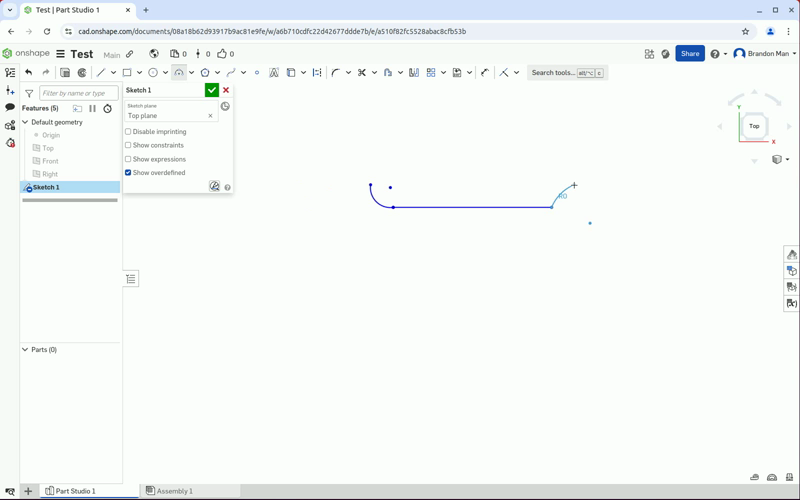
scroll(-6)
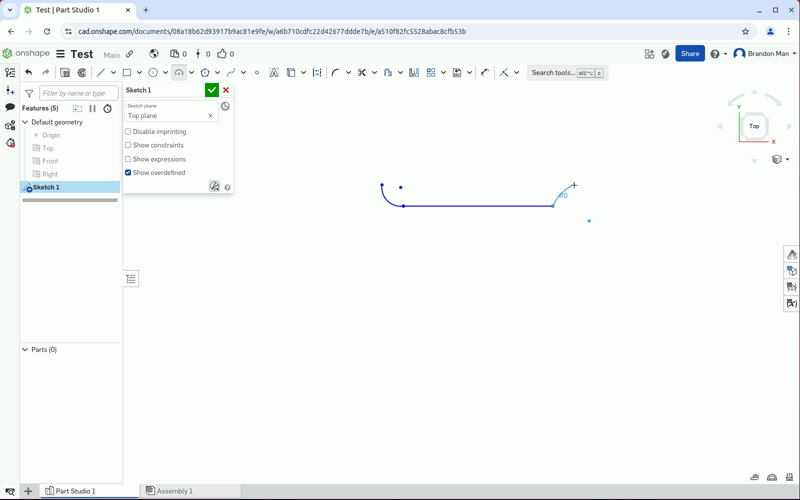
scroll(-6)
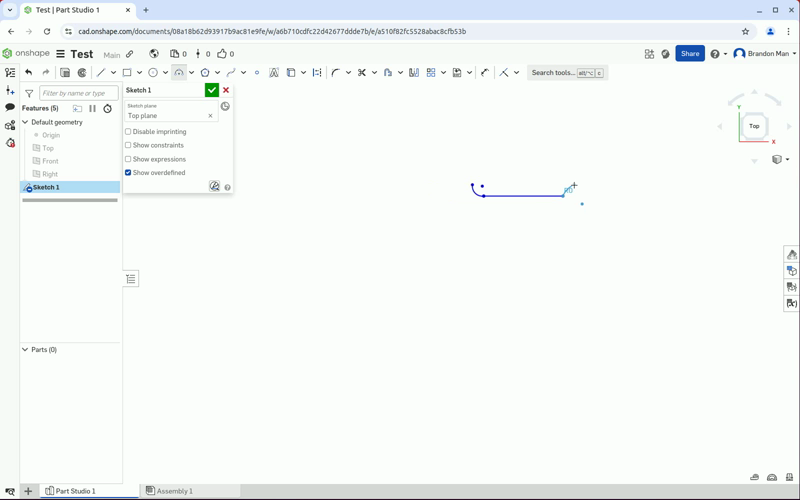
scroll(-6)
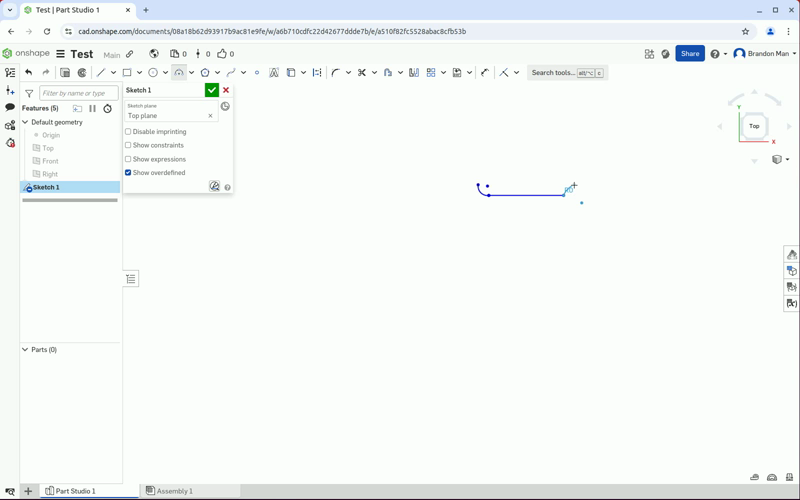
scroll(-6)
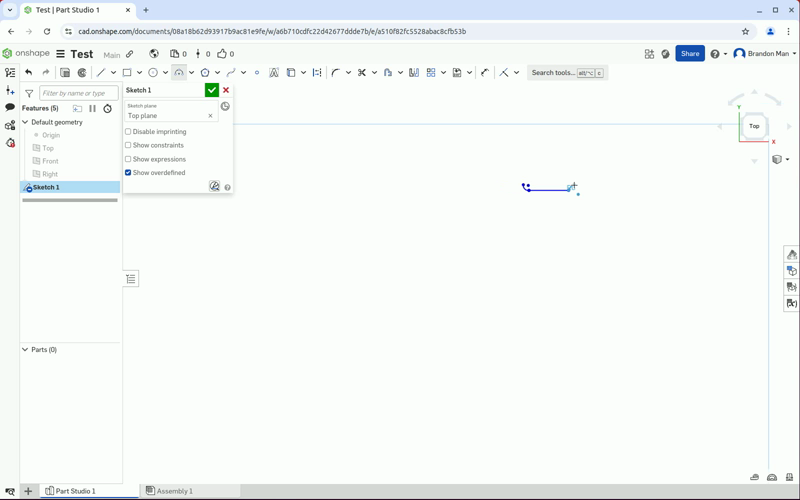
scroll(-6)
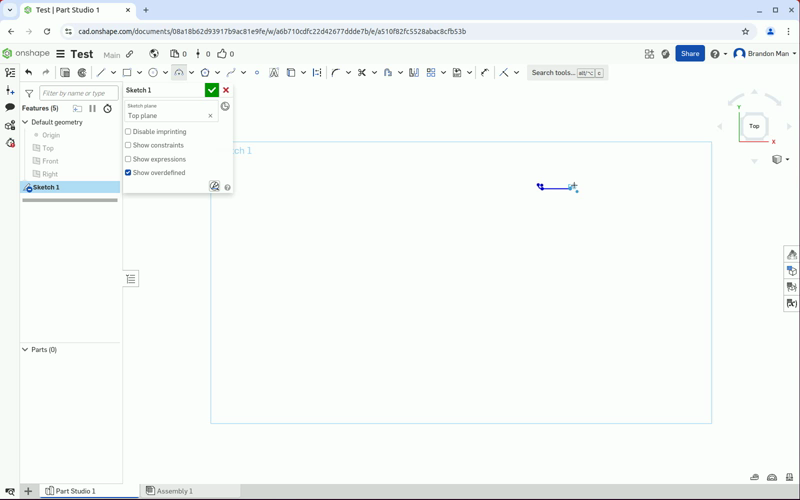
mouse_move(573, 187)
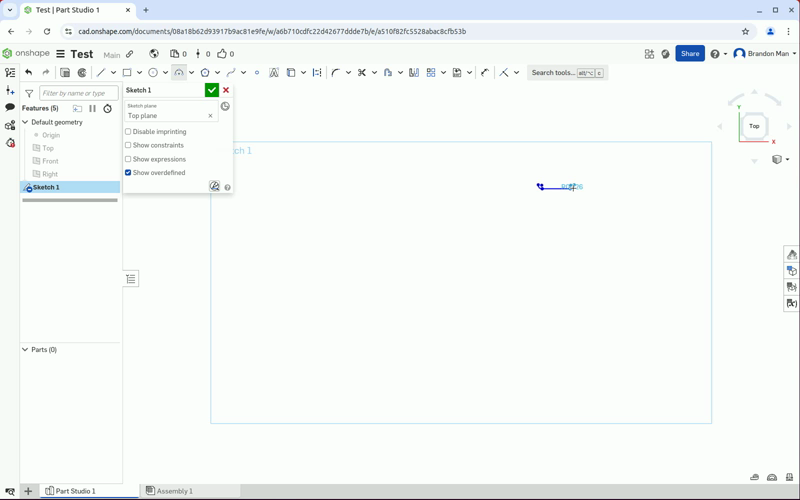
scroll(6)
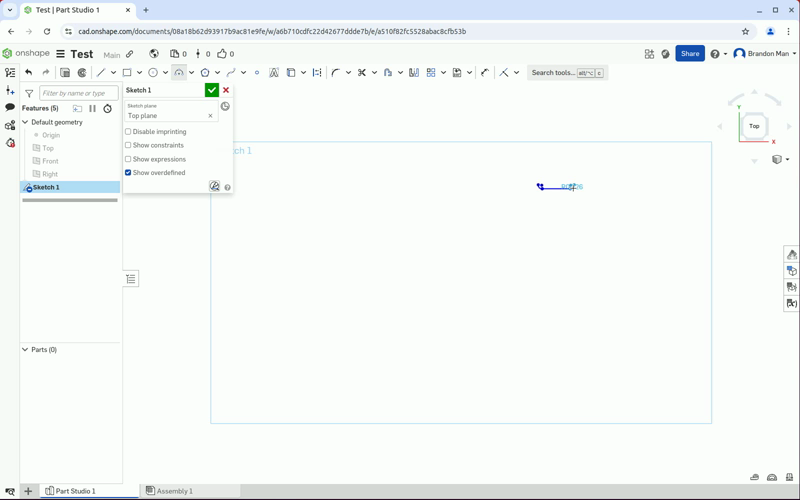
scroll(6)
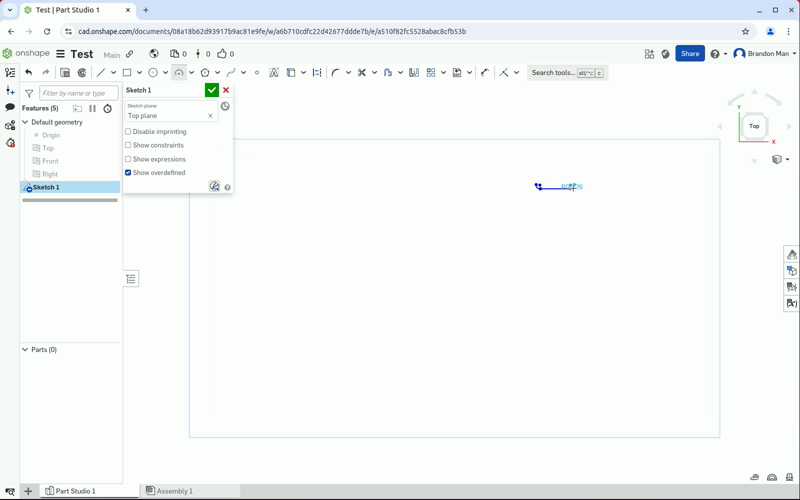
scroll(6)
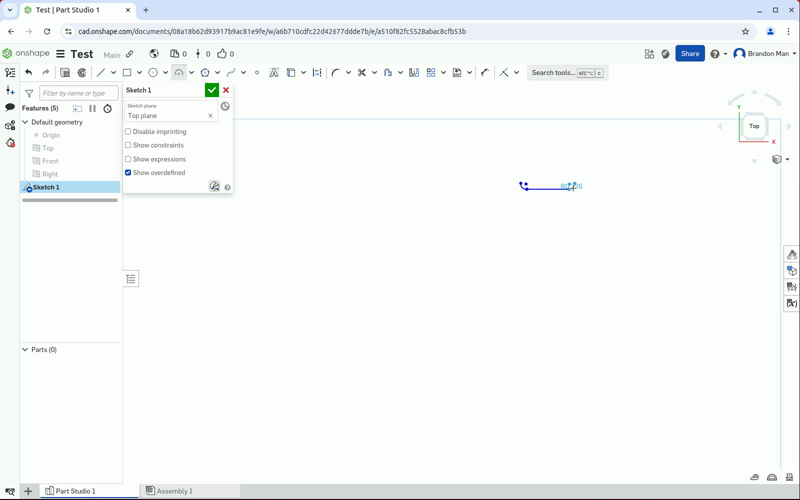
scroll(6)
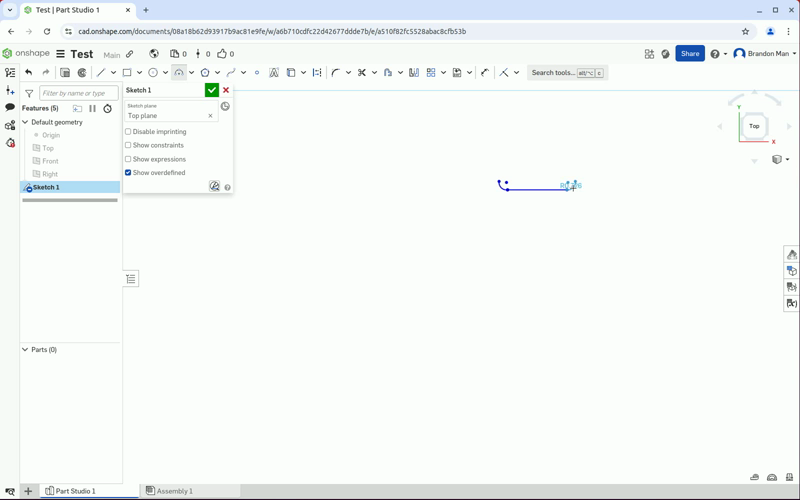
scroll(6)
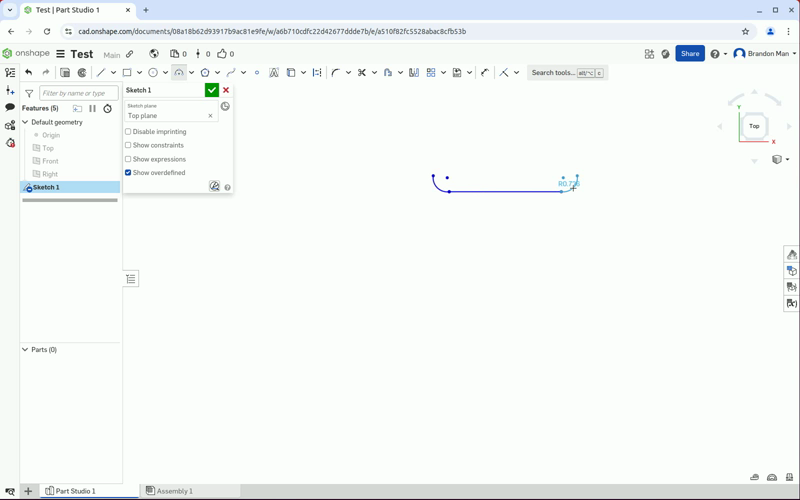
scroll(6)
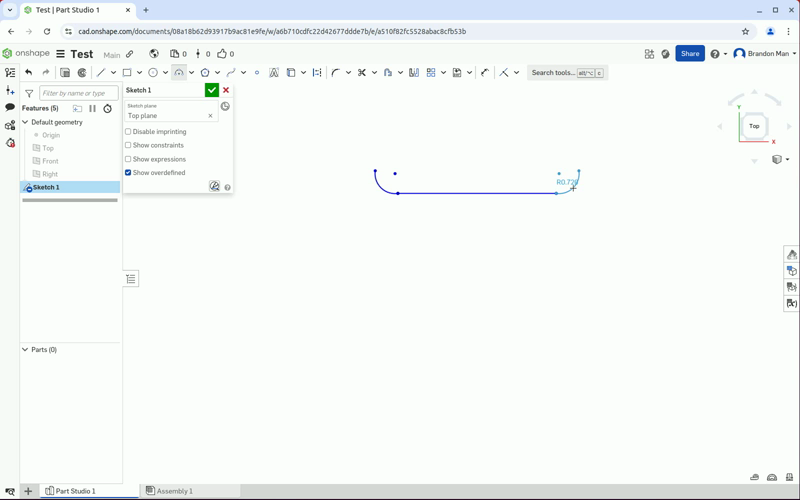
scroll(6)
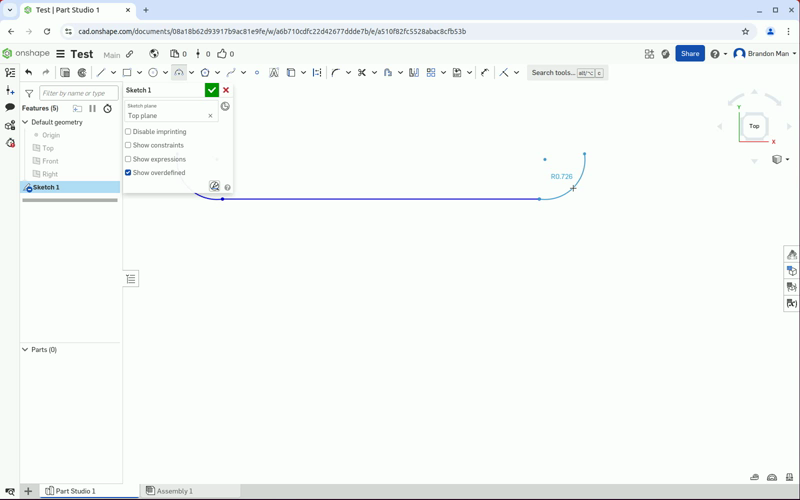
click(573, 187)
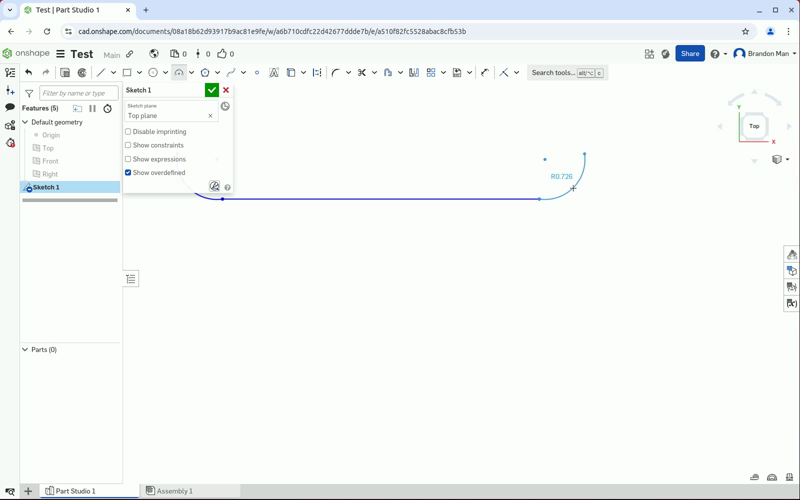
scroll(-6)
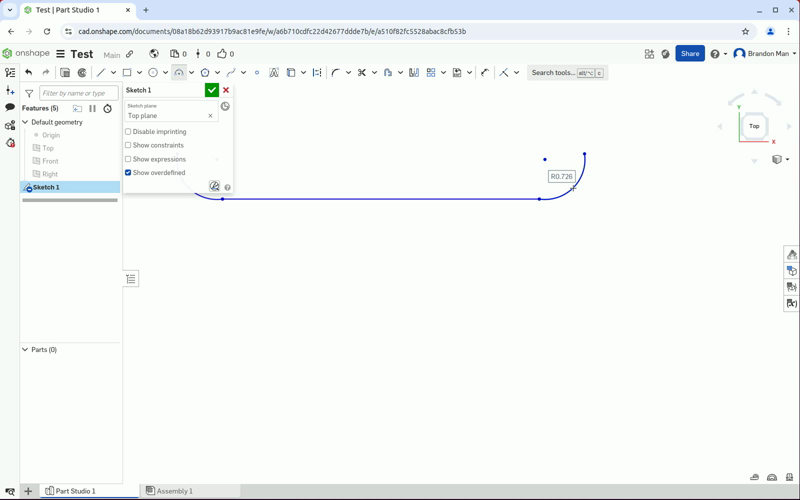
scroll(-6)
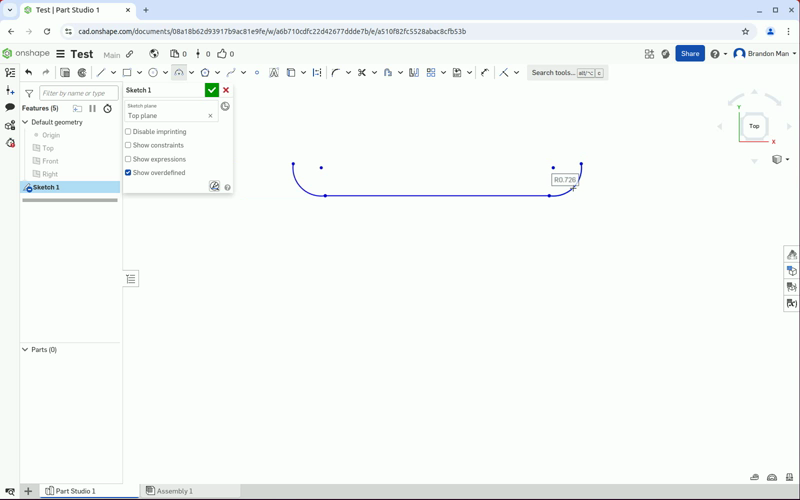
scroll(-6)
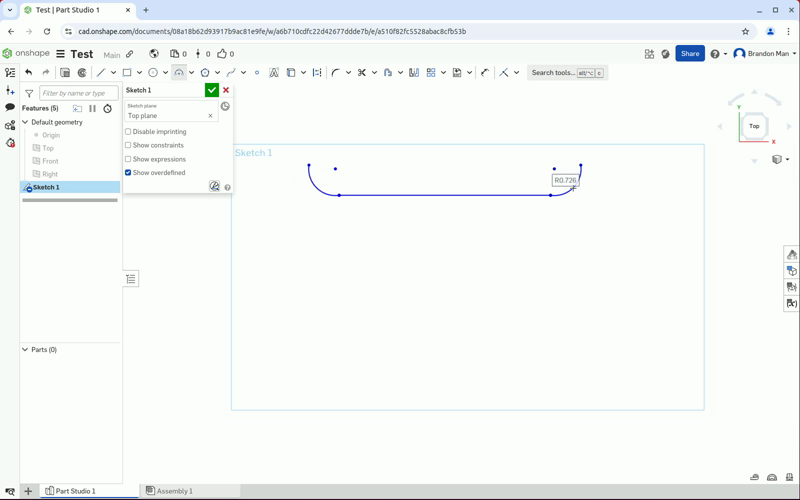
scroll(-6)
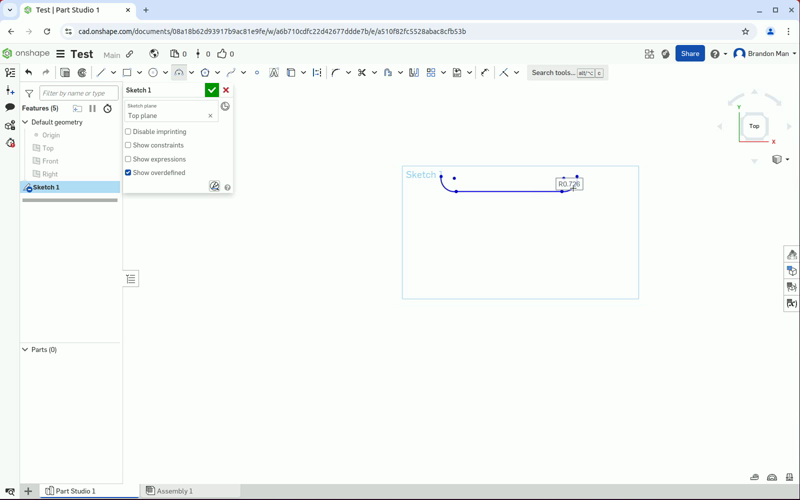
scroll(-6)
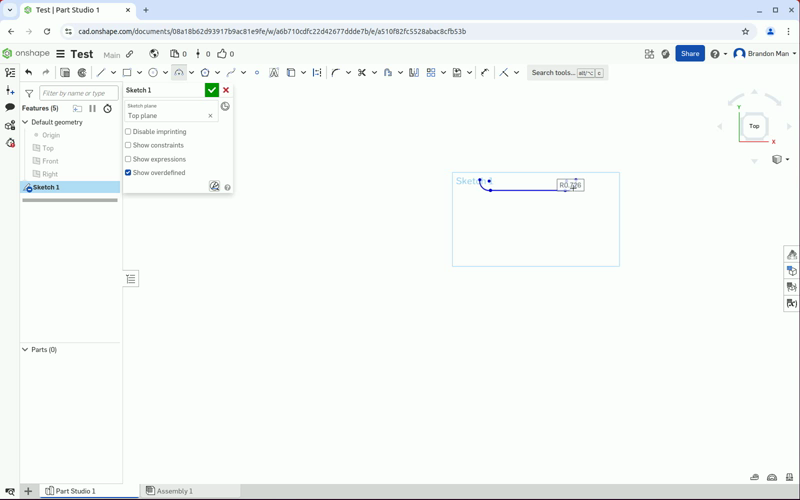
scroll(-6)
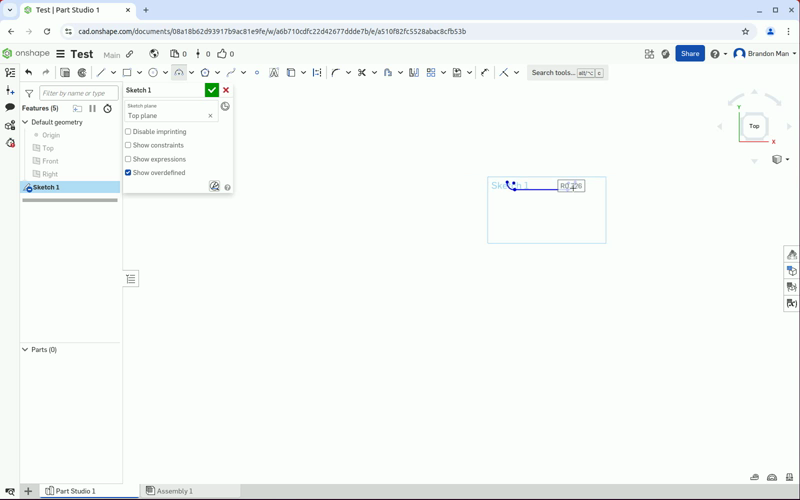
scroll(-6)
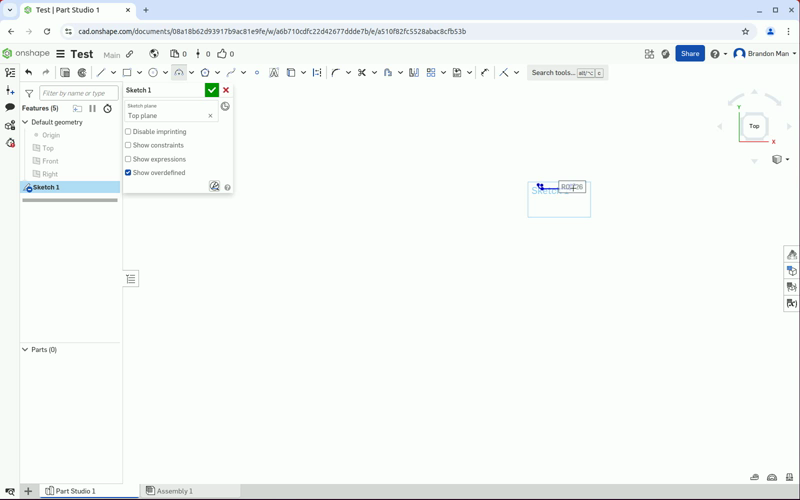
key_up(shift)
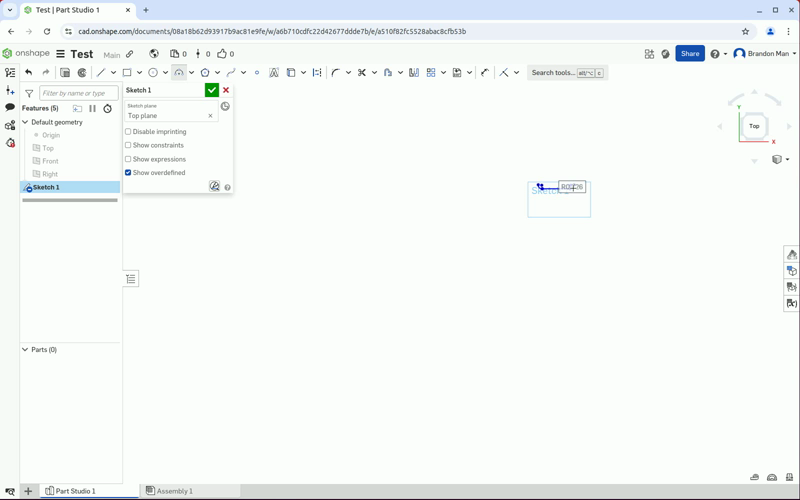
key(esc)
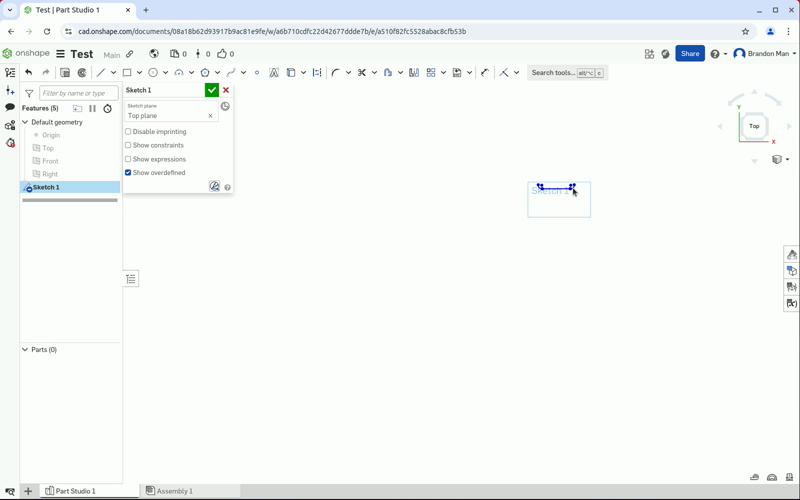
key(l)
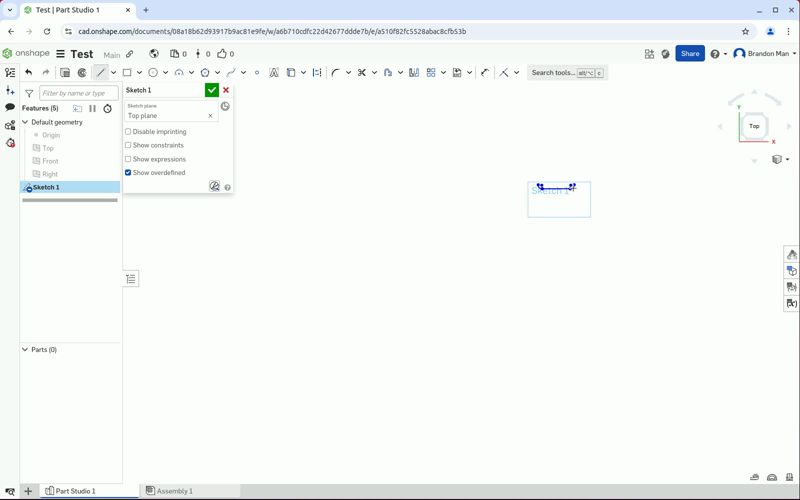
mouse_move(574, 184)
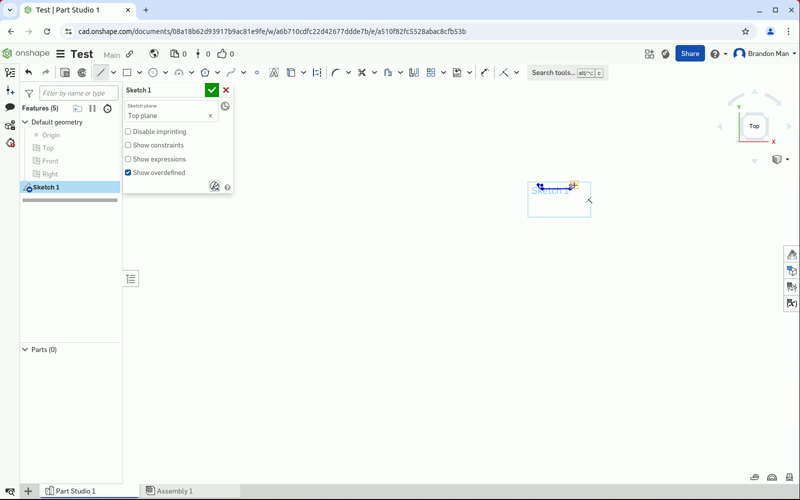
scroll(6)
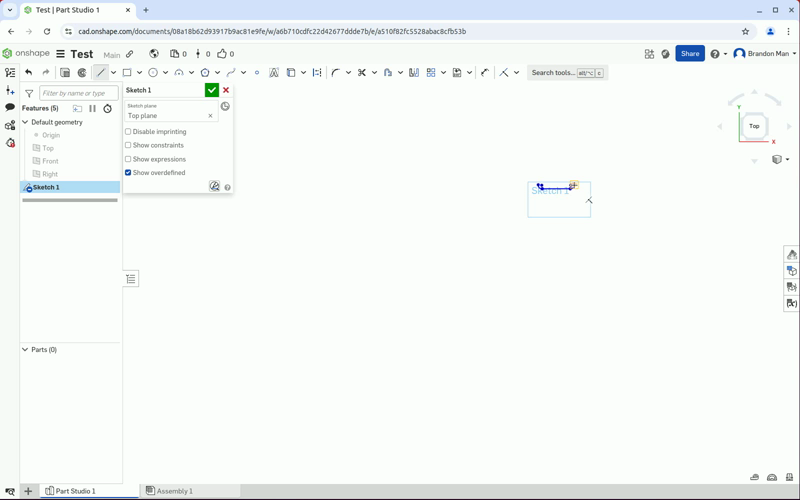
scroll(6)
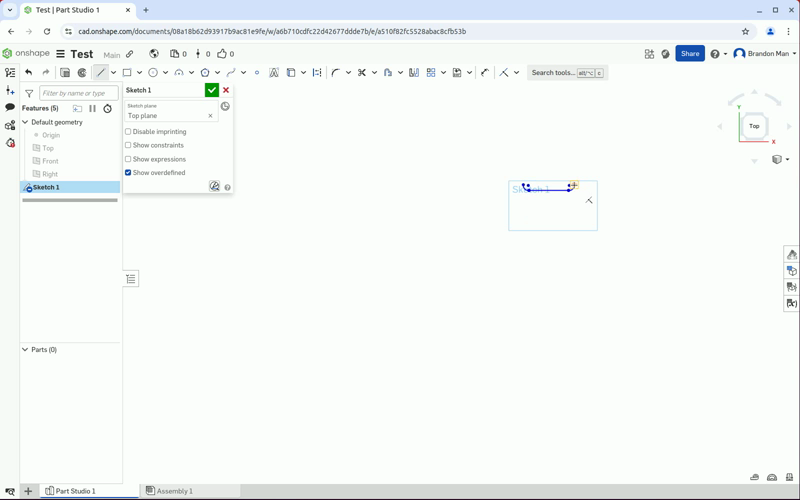
scroll(6)
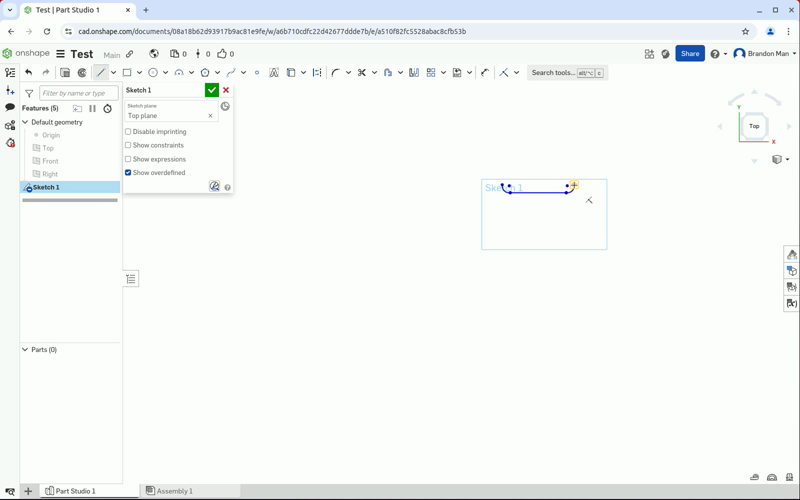
scroll(6)
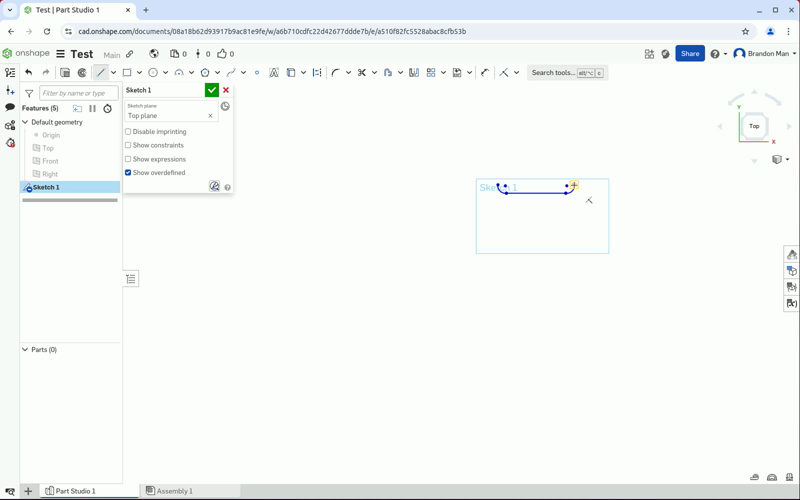
scroll(6)
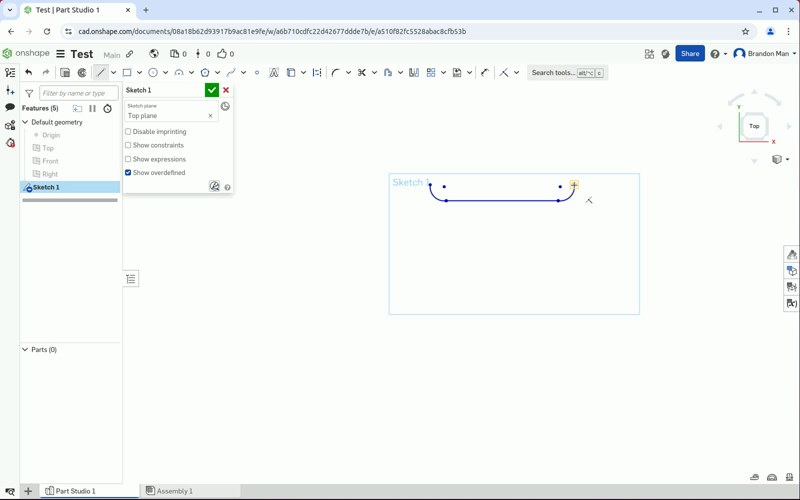
scroll(6)
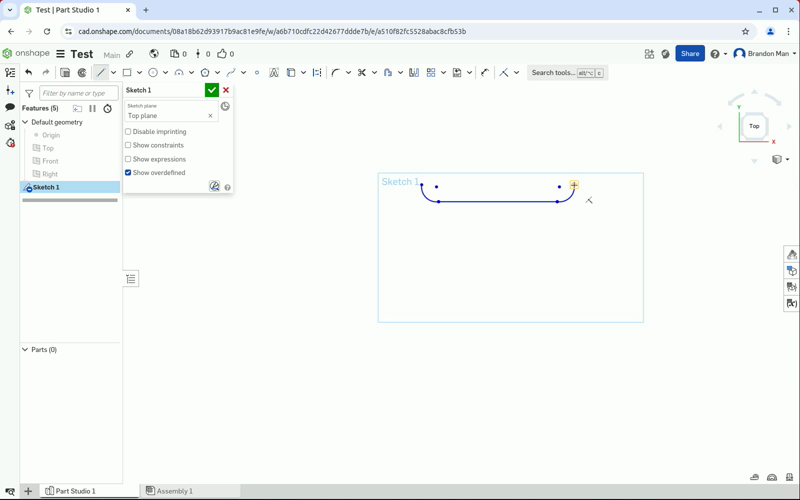
scroll(6)
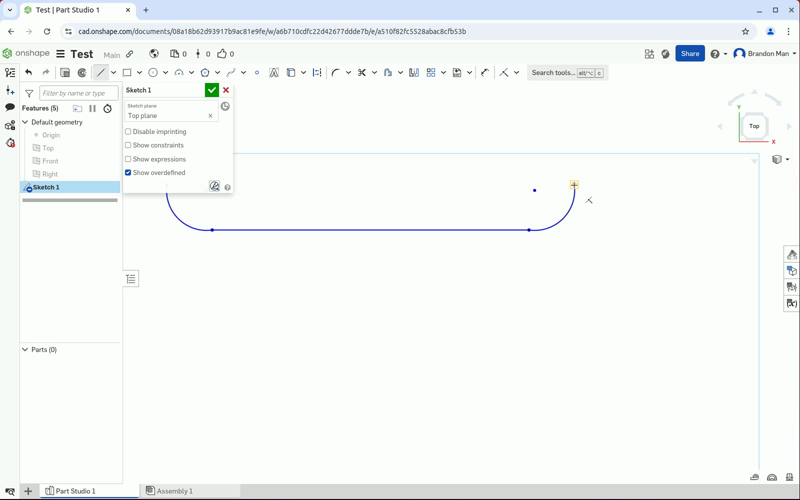
click(574, 184)
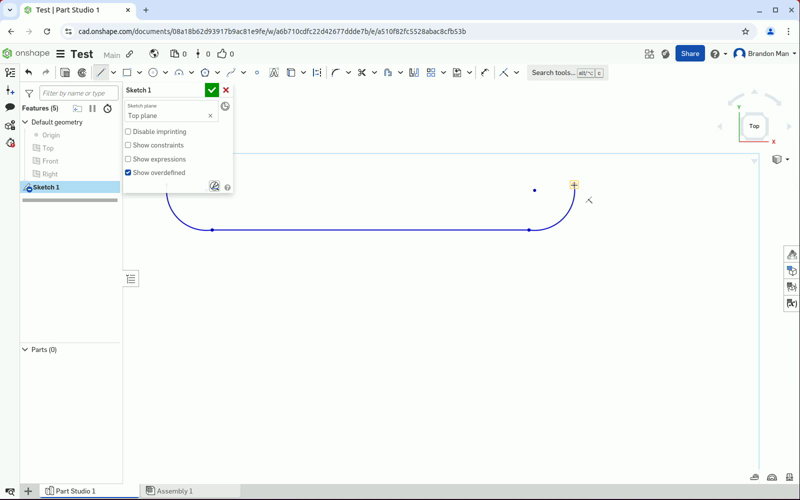
scroll(-6)
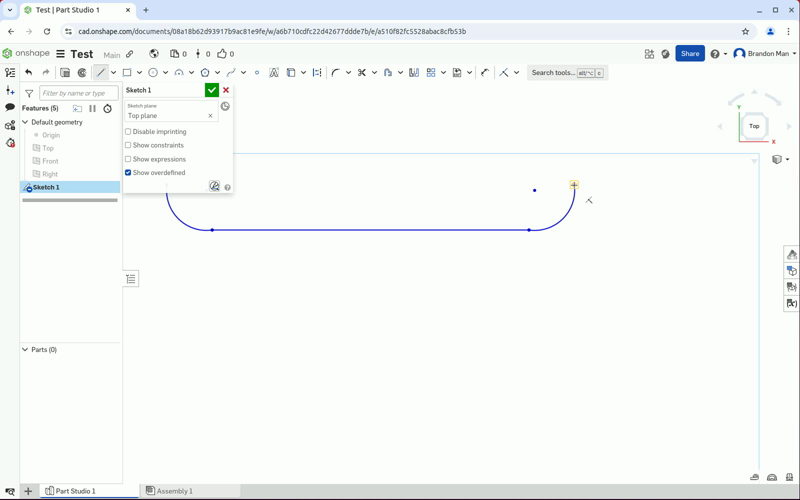
scroll(-6)
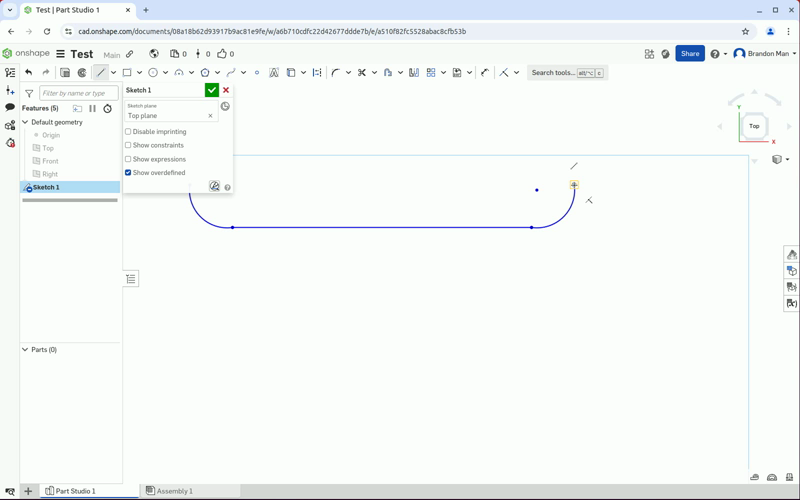
scroll(-6)
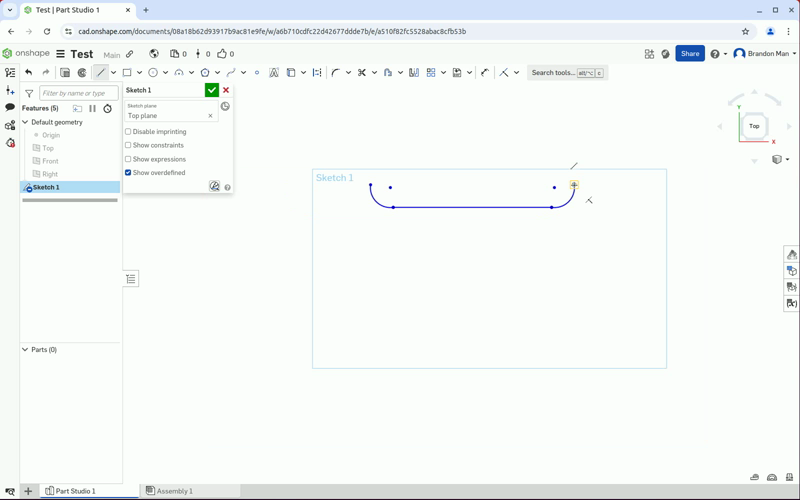
scroll(-6)
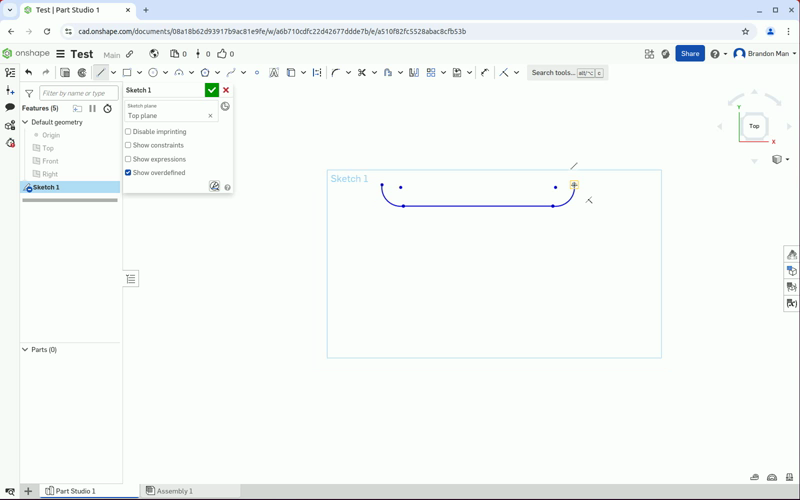
scroll(-6)
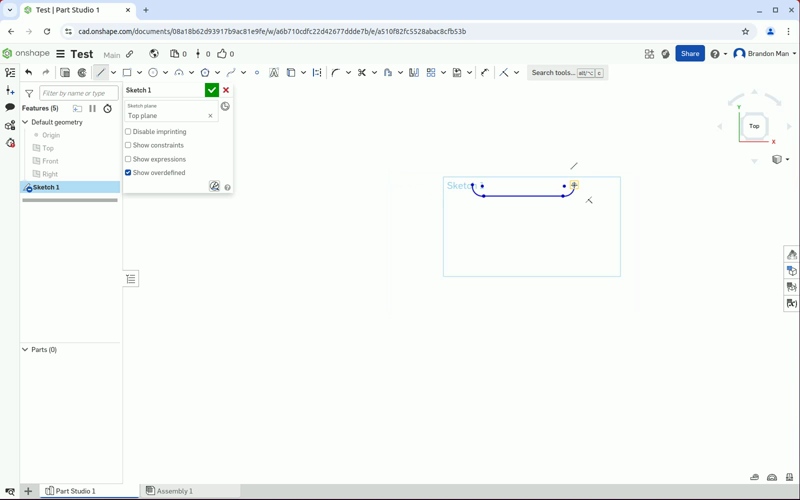
scroll(-6)
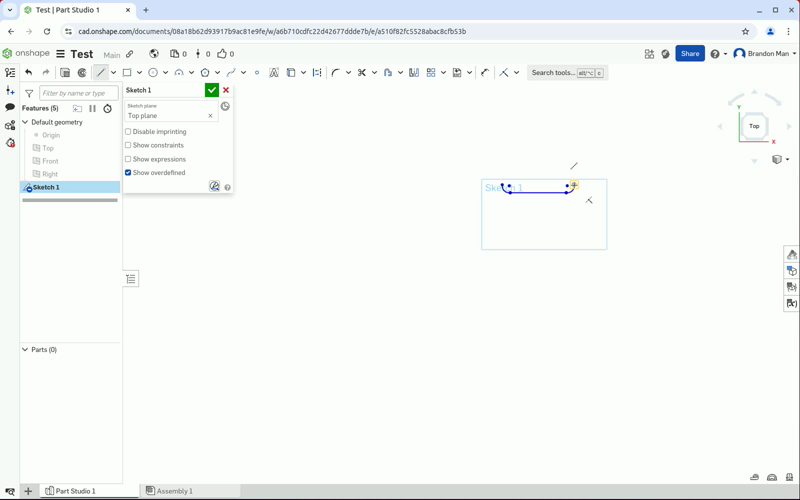
scroll(-6)
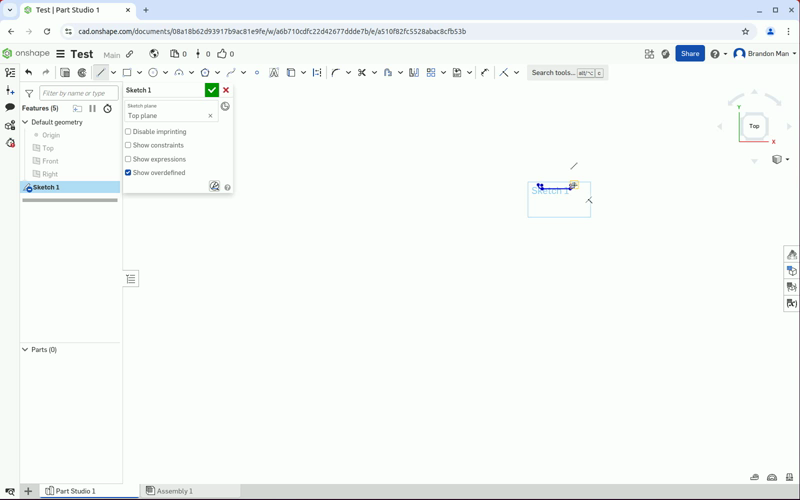
key_down(shift)
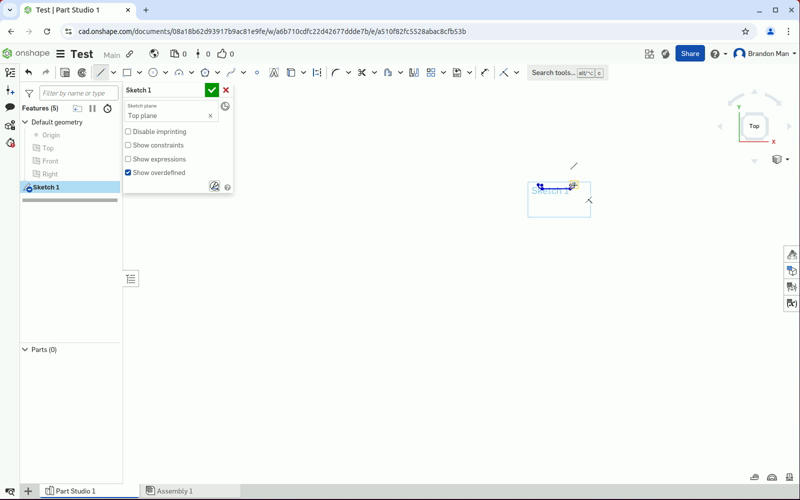
mouse_move(589, 184)
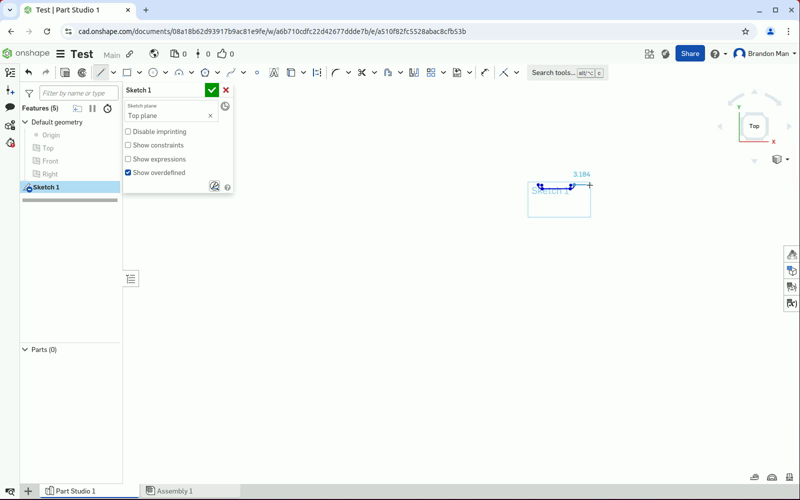
mouse_move(574, 174)
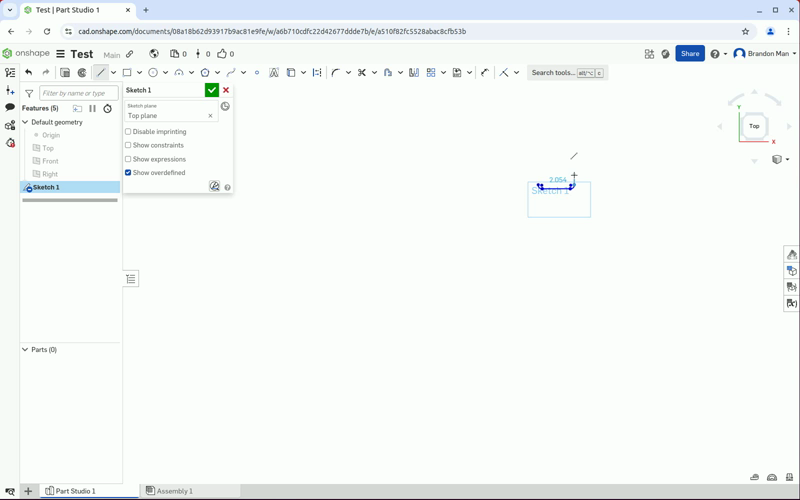
click(574, 174)
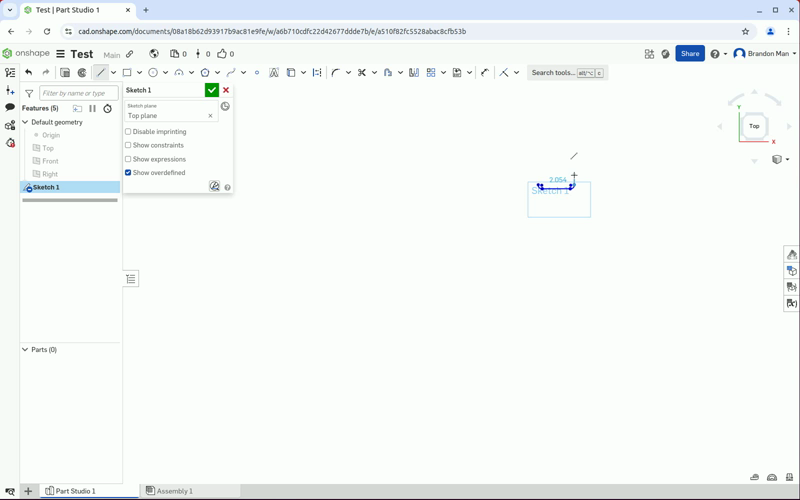
key_up(shift)
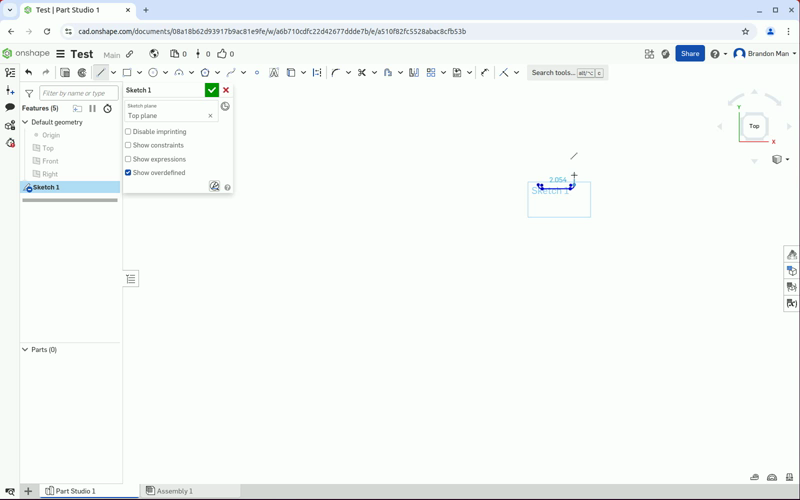
key_down(shift)
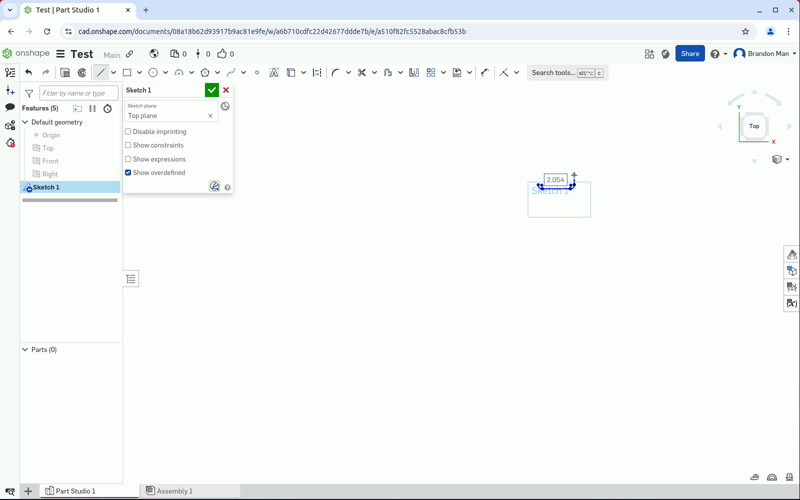
mouse_move(589, 174)
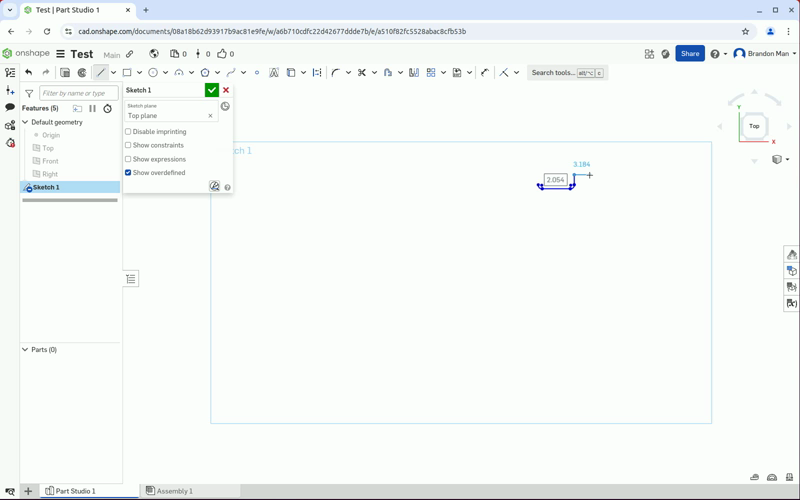
mouse_move(538, 174)
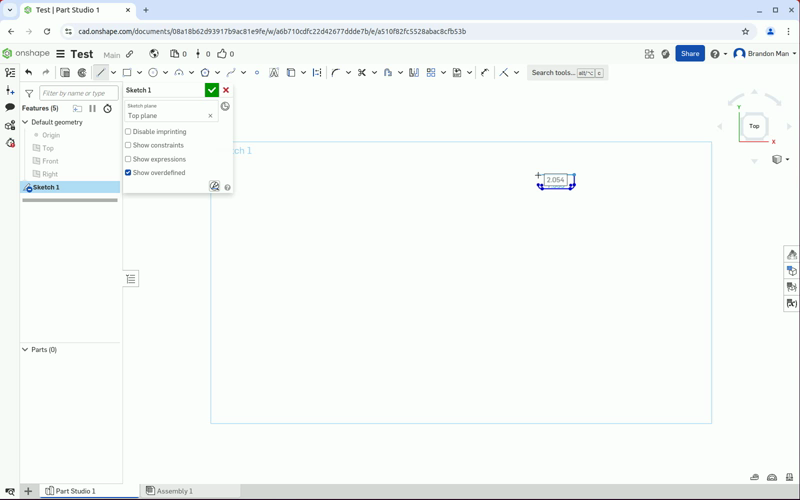
click(538, 174)
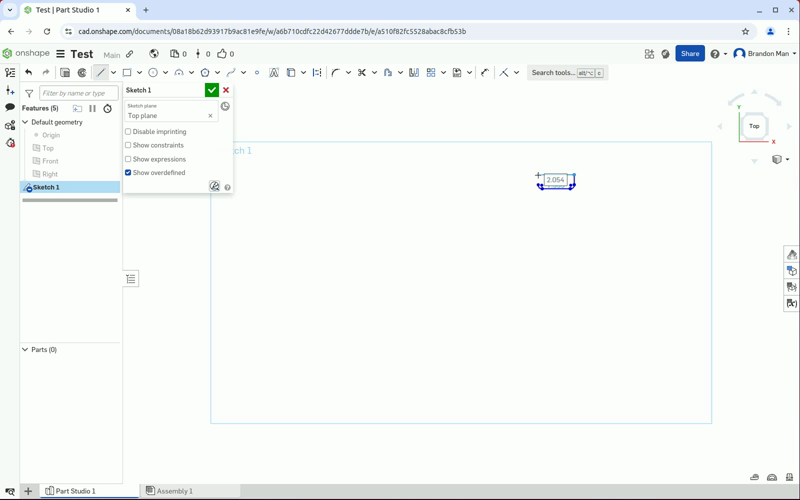
key_up(shift)
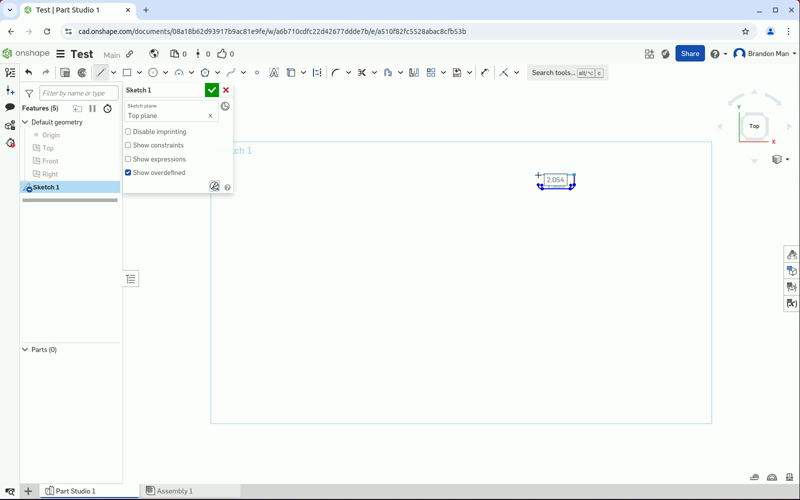
mouse_move(568, 174)
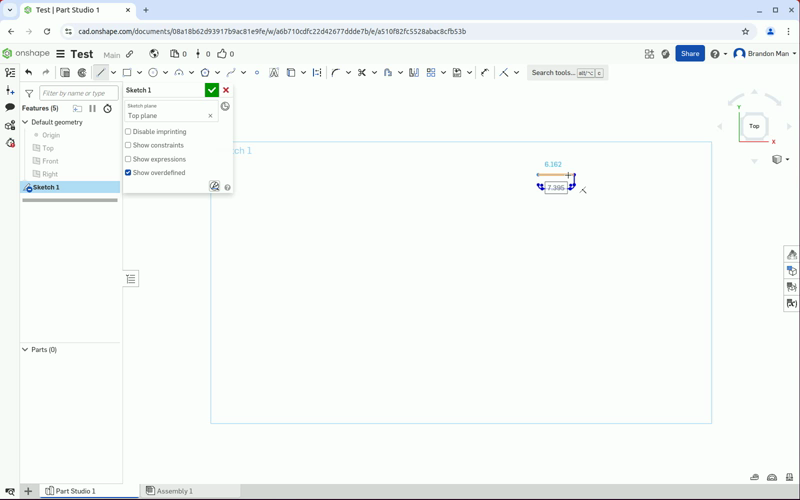
key_down(shift)
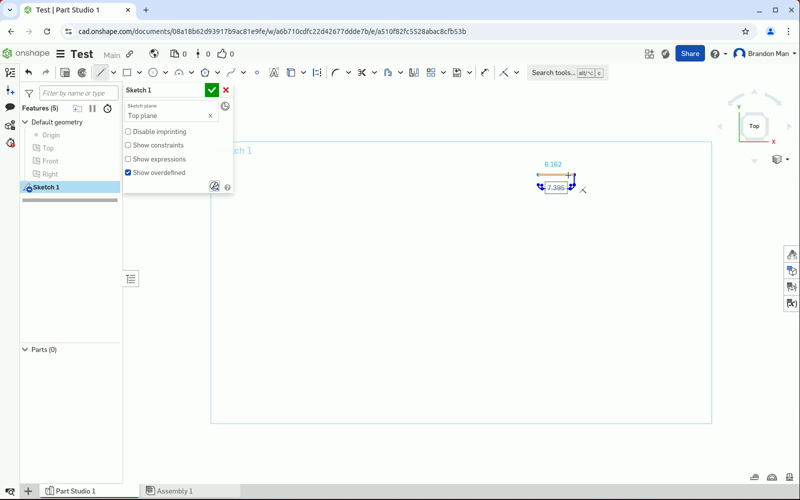
mouse_move(538, 184)
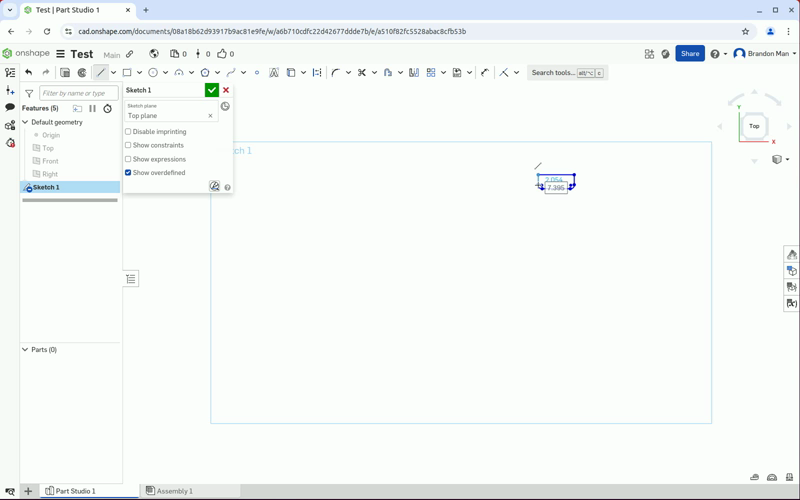
scroll(6)
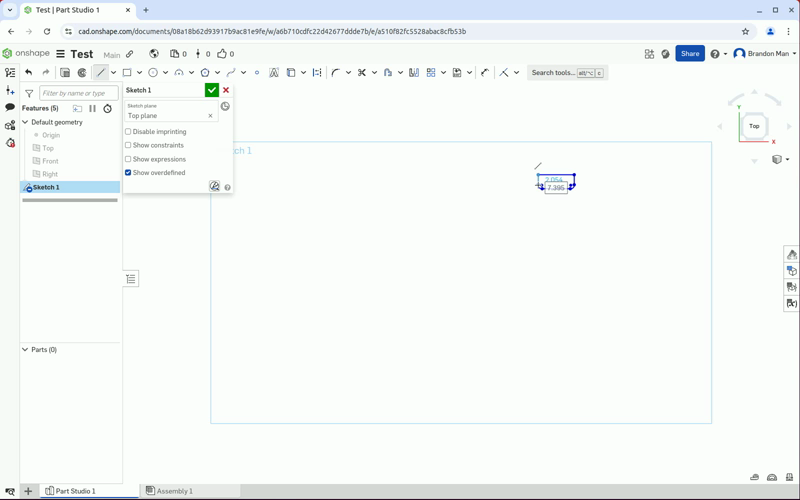
scroll(6)
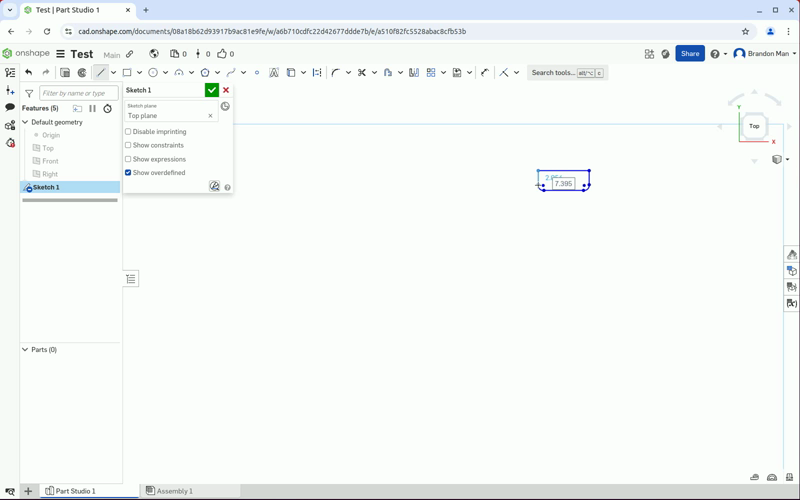
scroll(6)
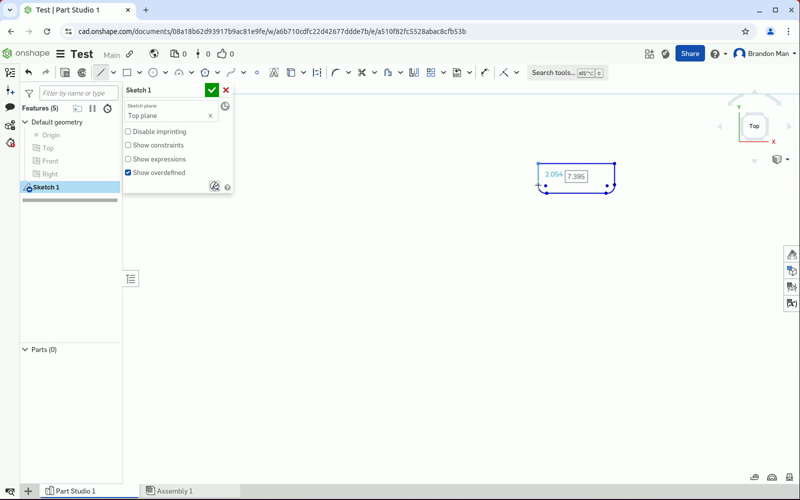
scroll(6)
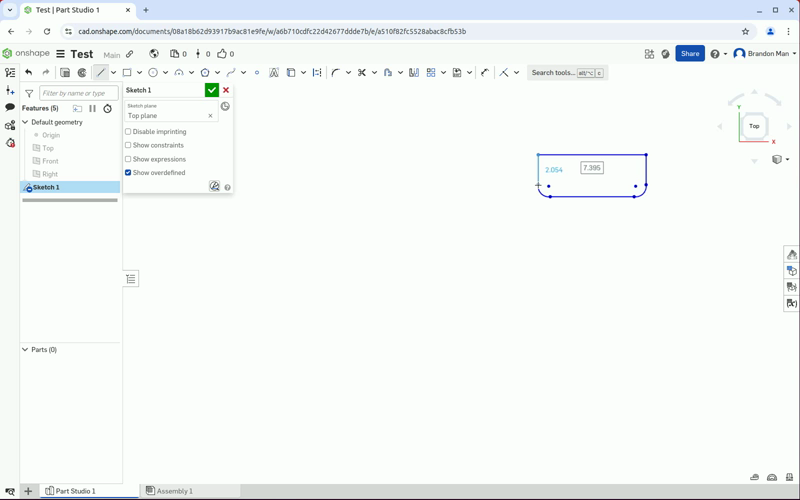
scroll(6)
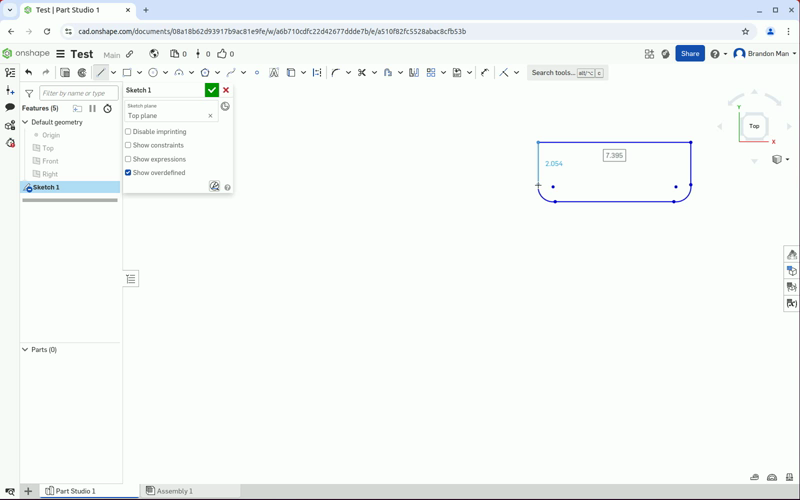
scroll(6)
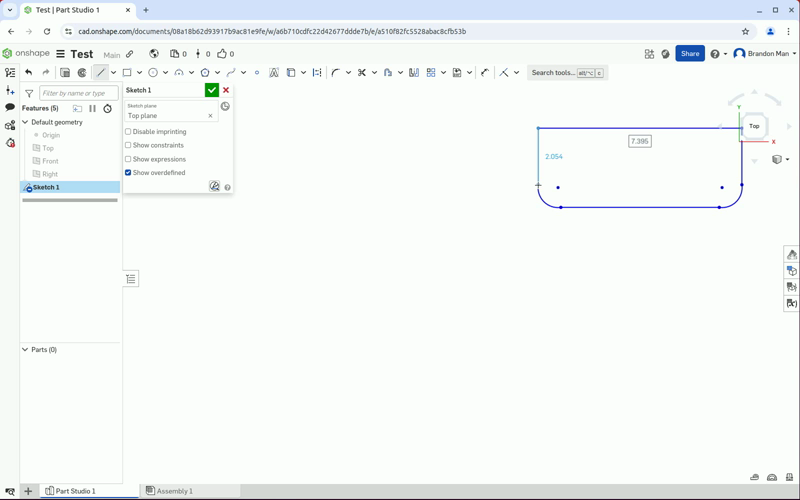
scroll(6)
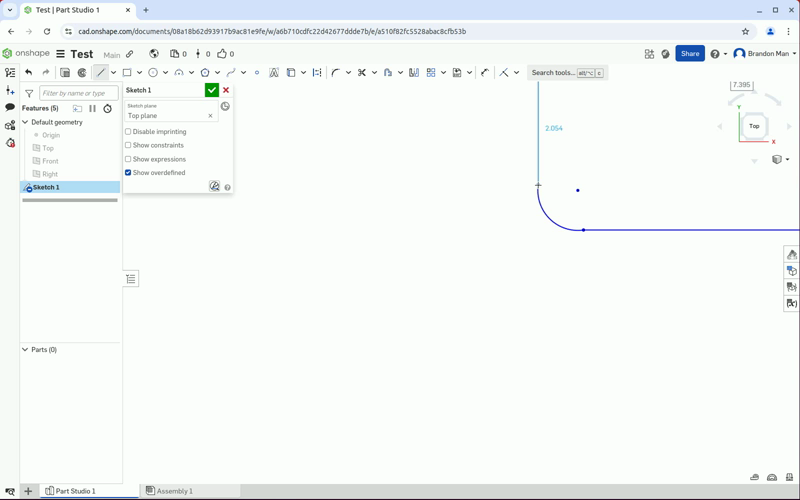
key_up(shift)
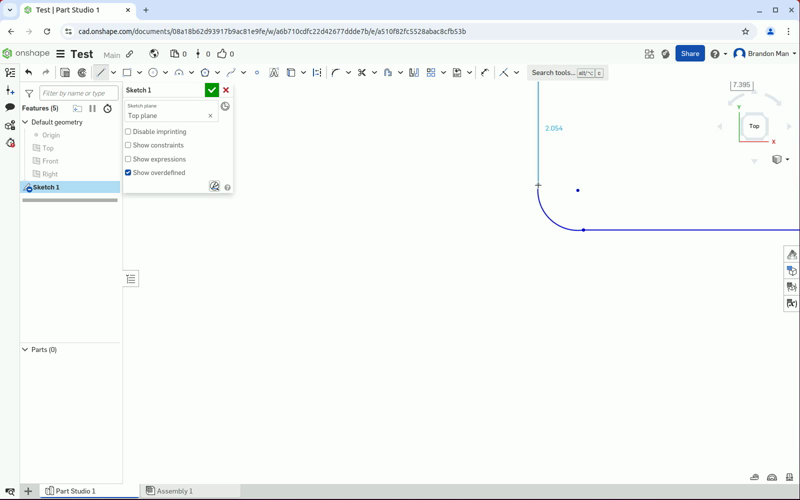
click(538, 184)
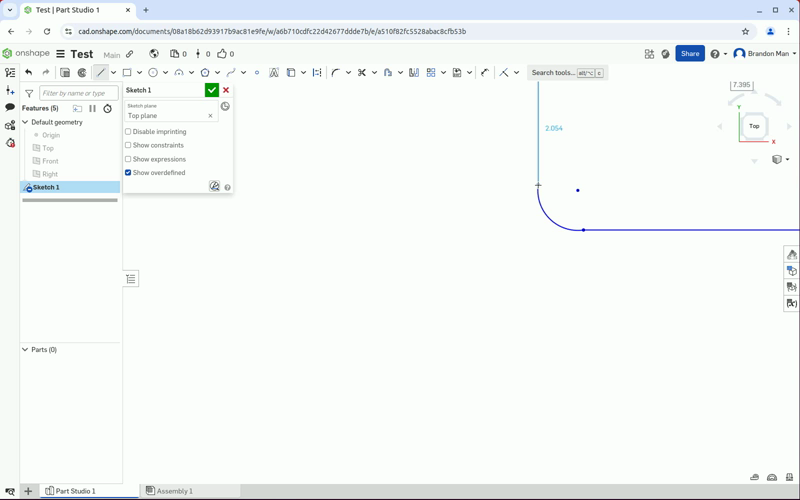
scroll(-6)
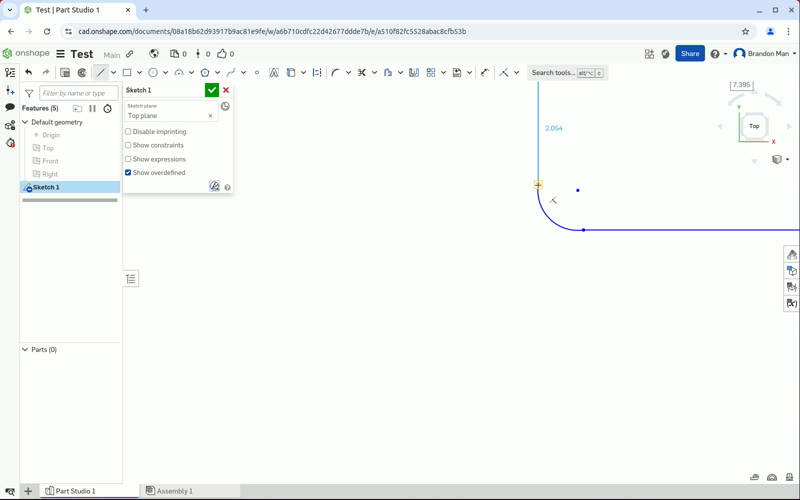
scroll(-6)
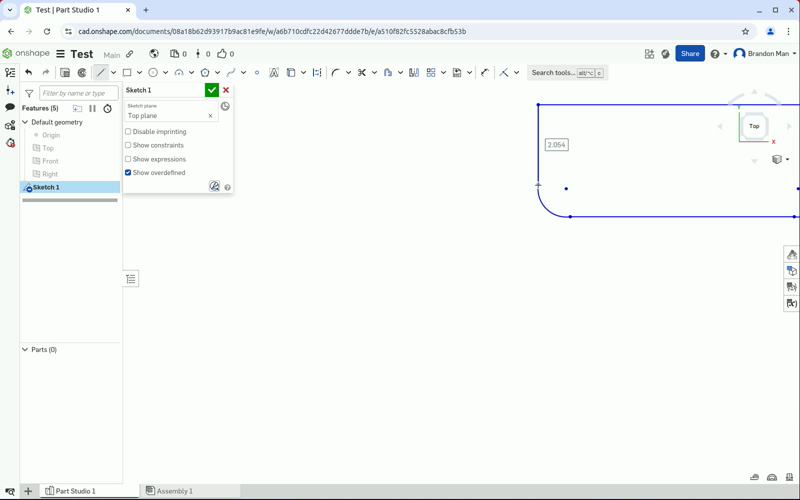
scroll(-6)
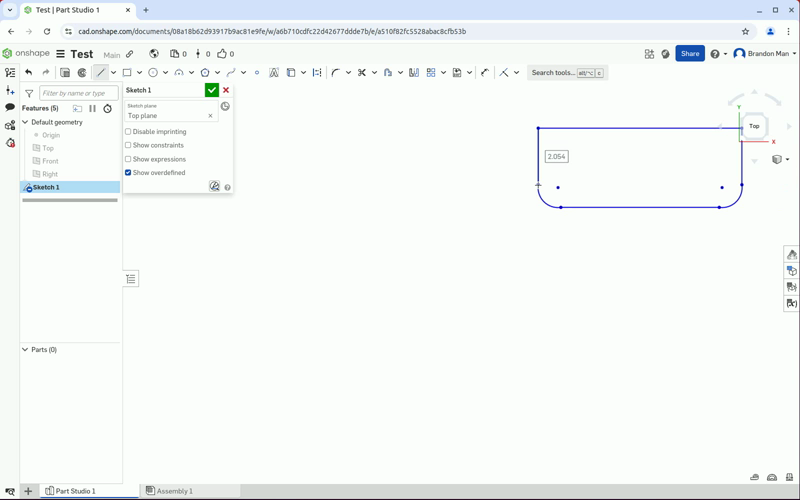
scroll(-6)
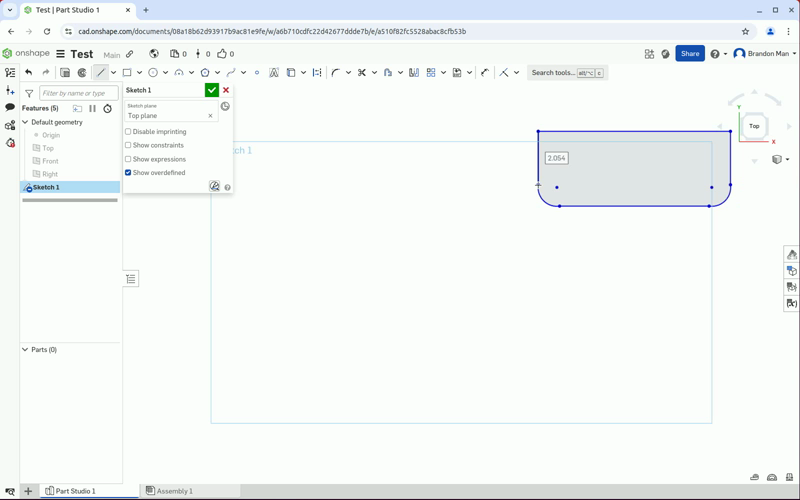
scroll(-6)
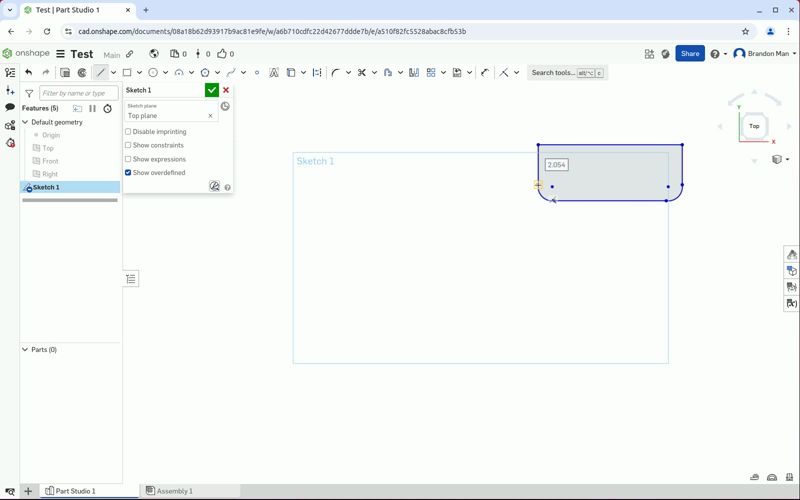
scroll(-6)
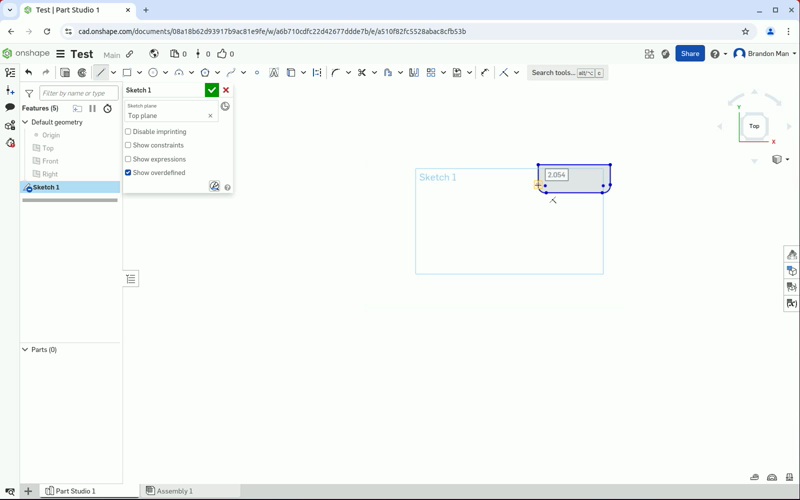
scroll(-6)
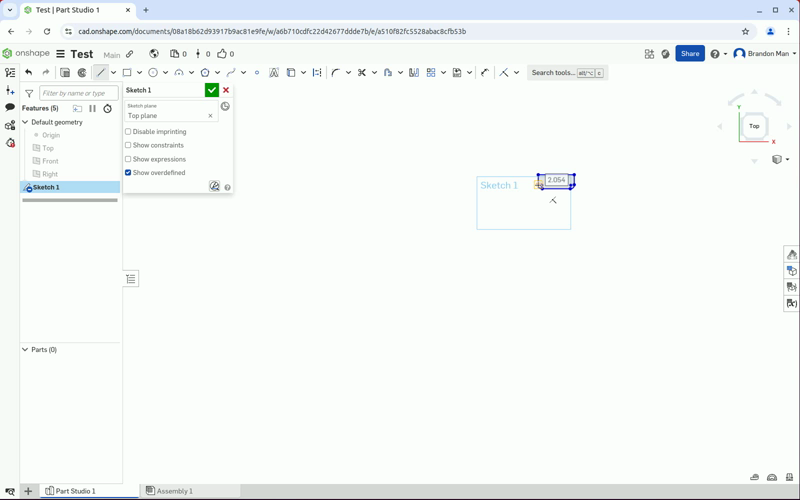
key(esc)
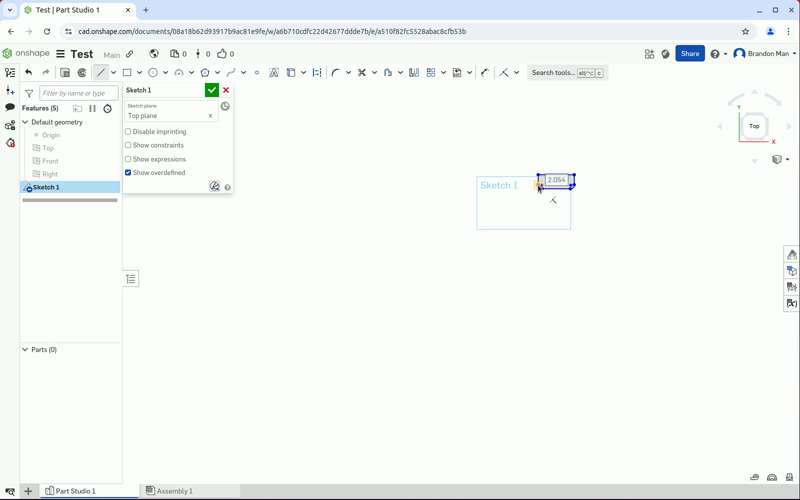
key(c)
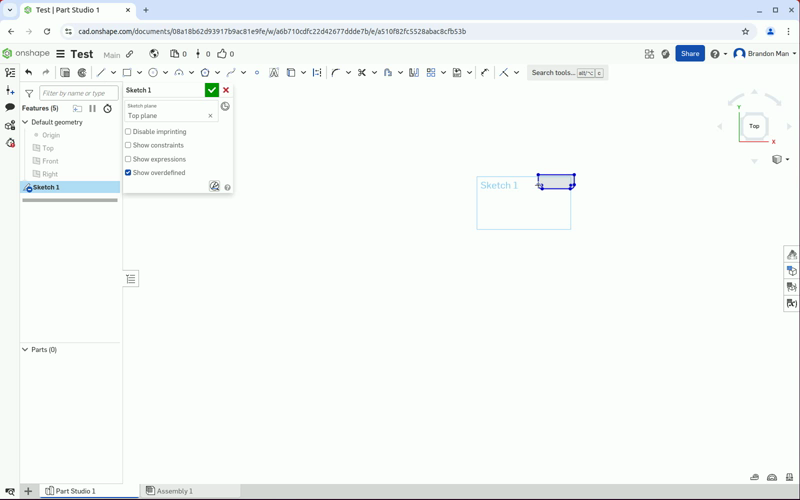
key_down(shift)
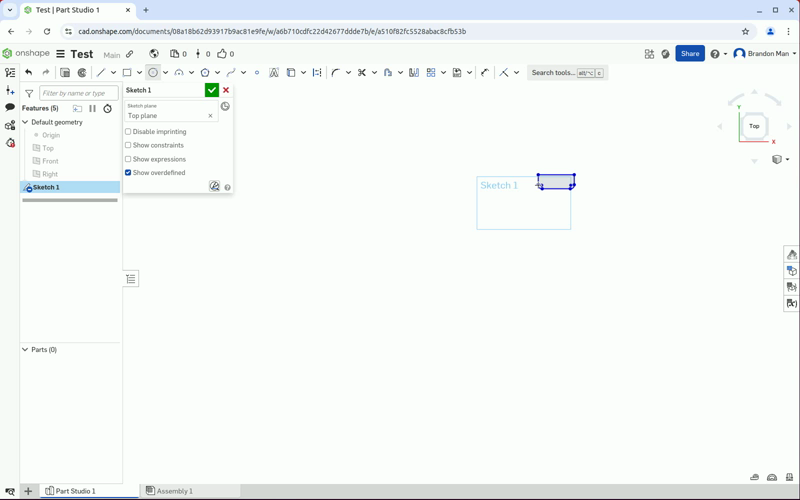
mouse_move(545, 181)
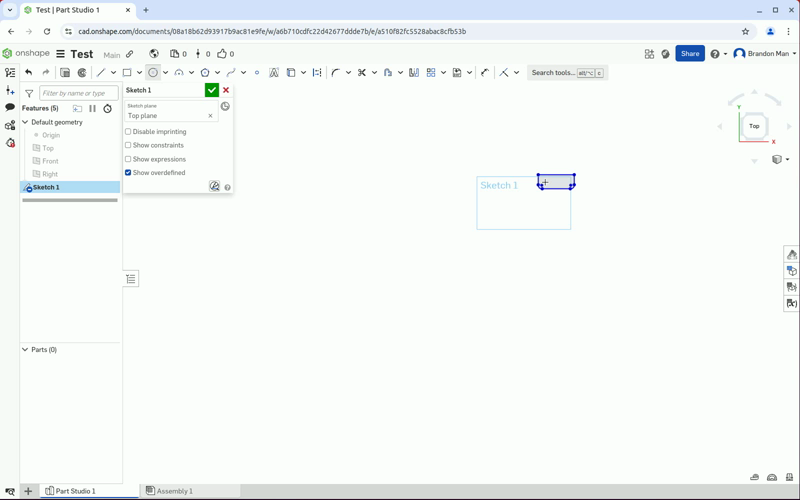
scroll(6)
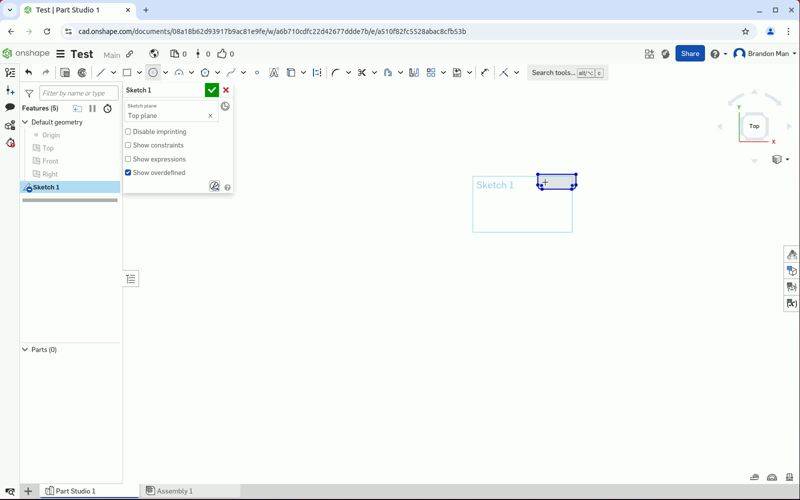
scroll(6)
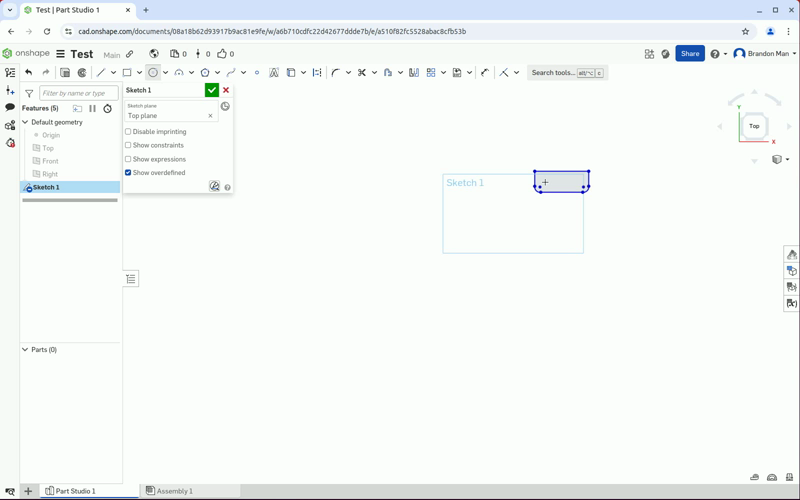
scroll(6)
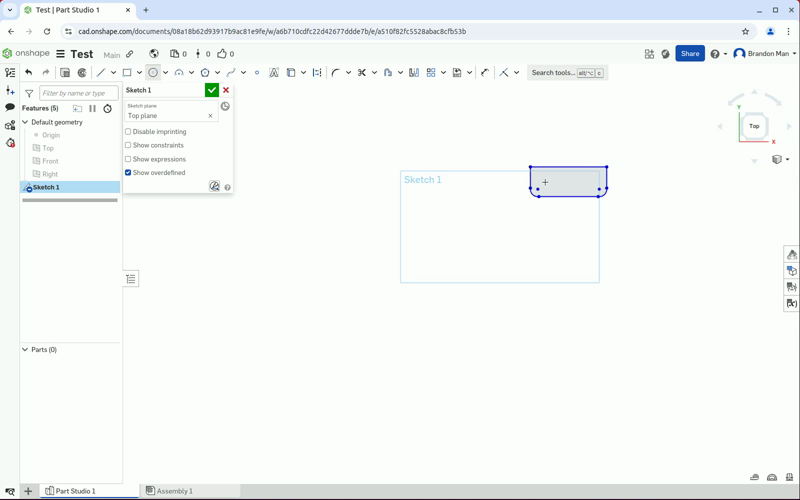
scroll(6)
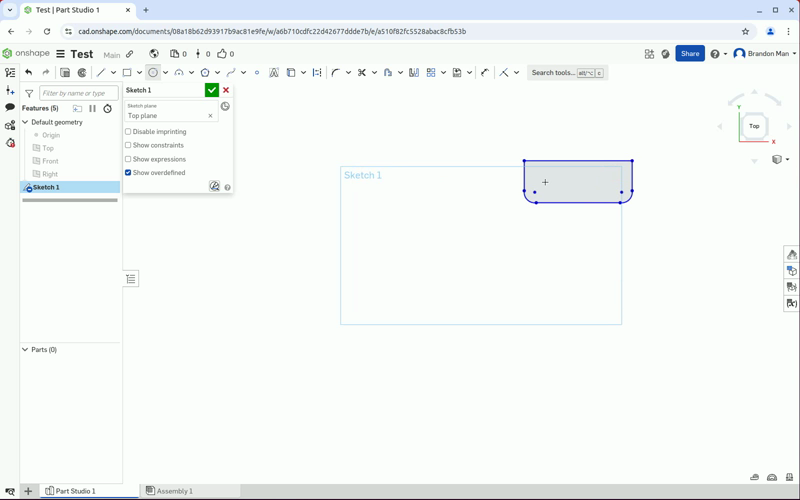
scroll(6)
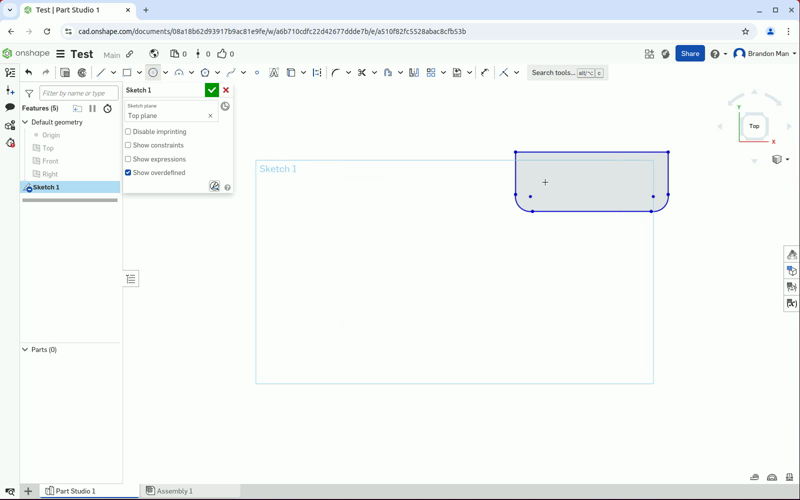
scroll(6)
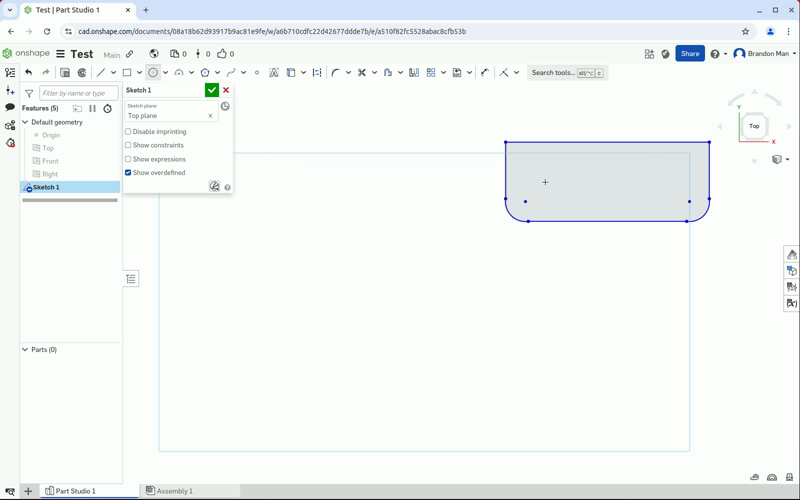
scroll(6)
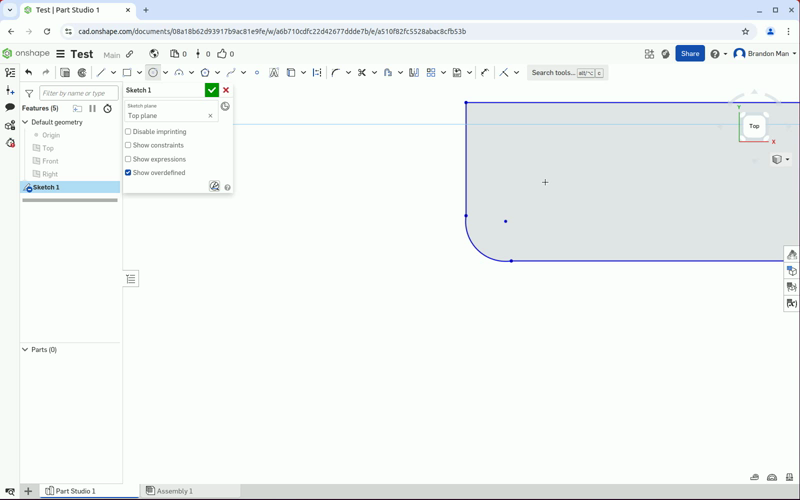
click(545, 181)
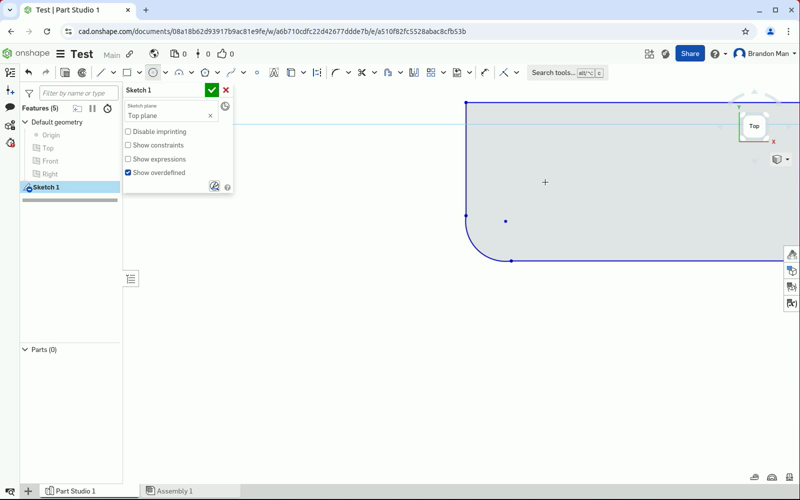
scroll(-6)
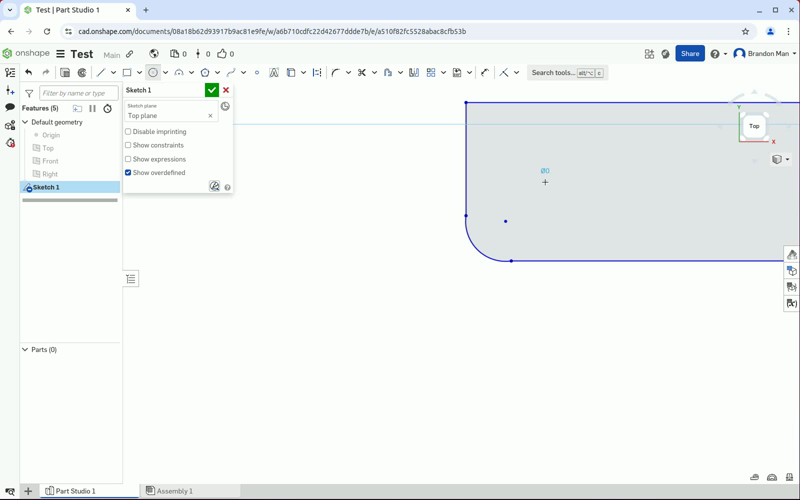
scroll(-6)
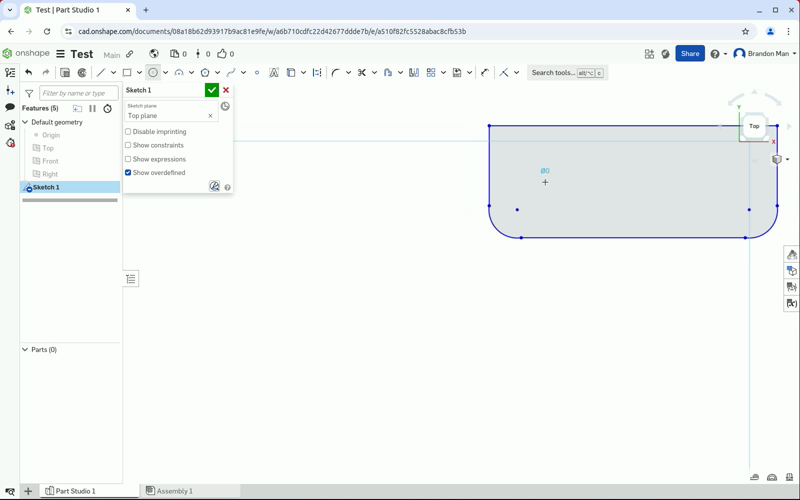
scroll(-6)
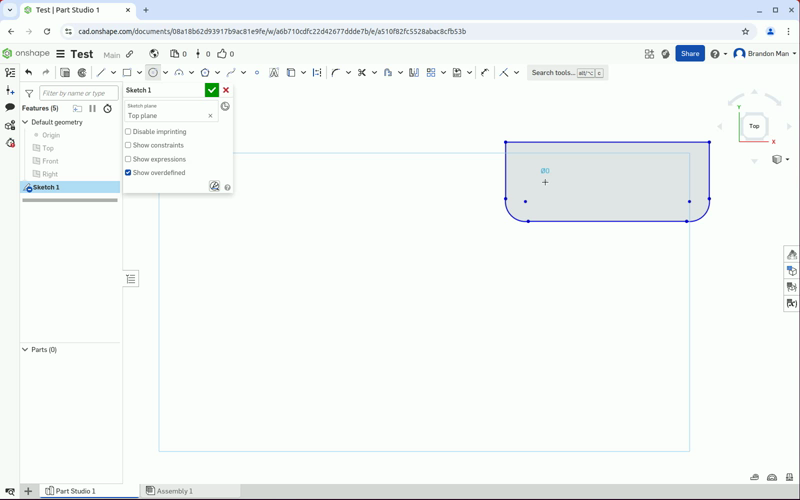
scroll(-6)
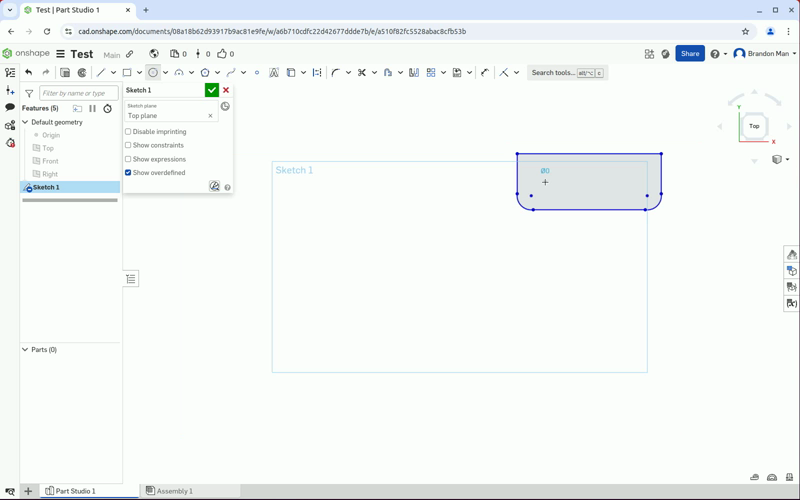
scroll(-6)
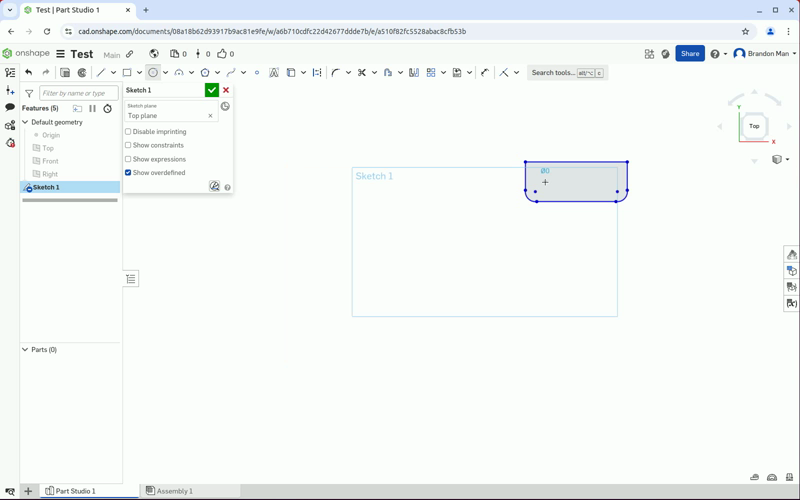
scroll(-6)
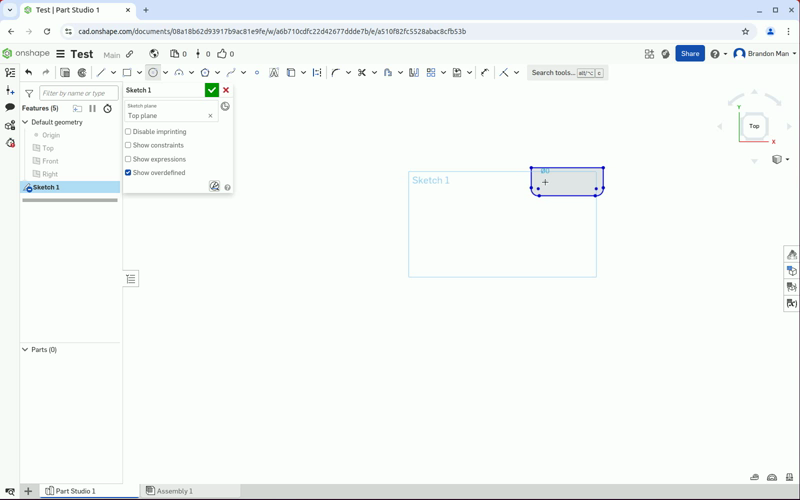
scroll(-6)
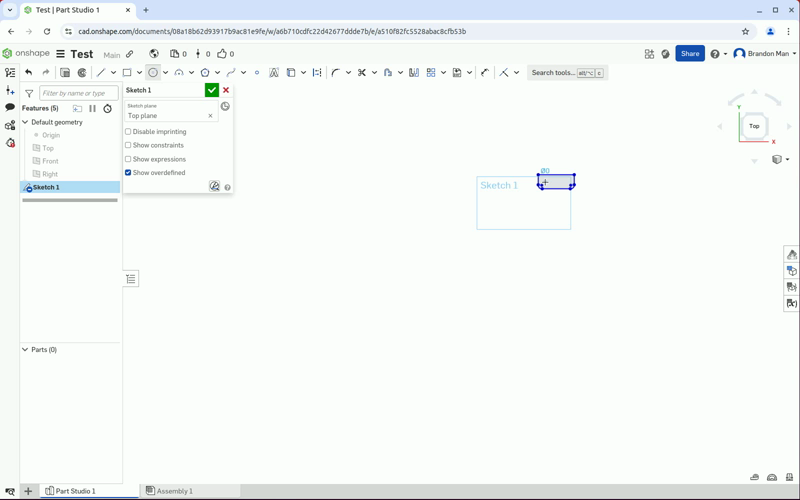
key_up(shift)
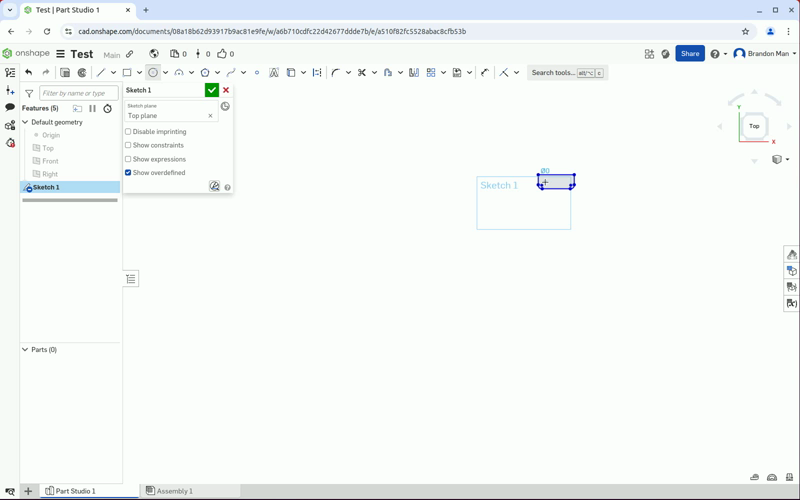
mouse_move(547, 181)
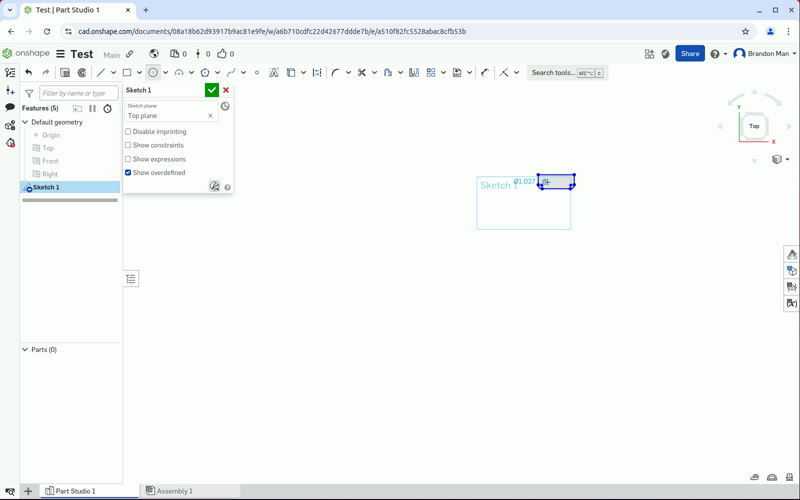
scroll(6)
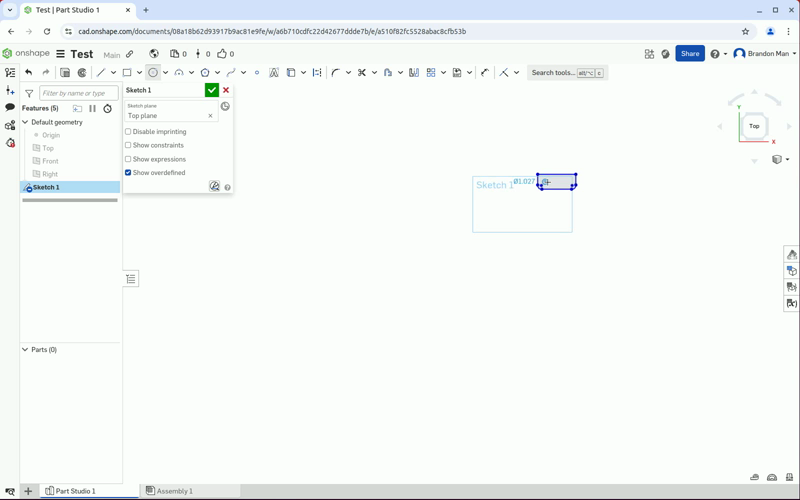
scroll(6)
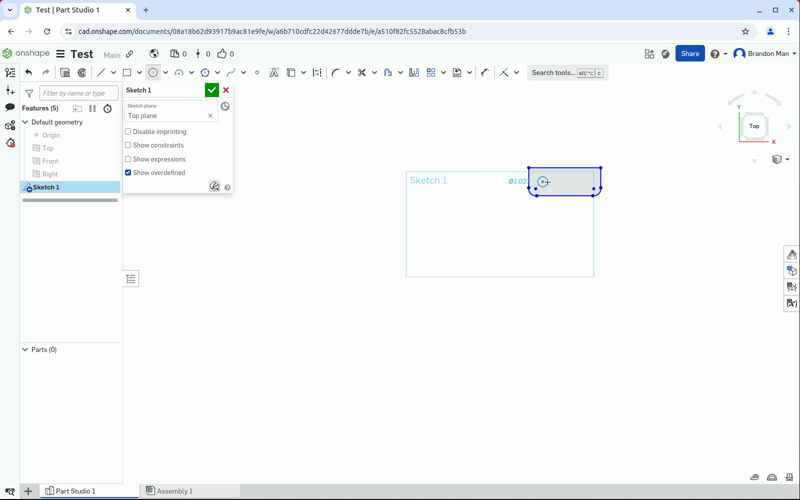
scroll(6)
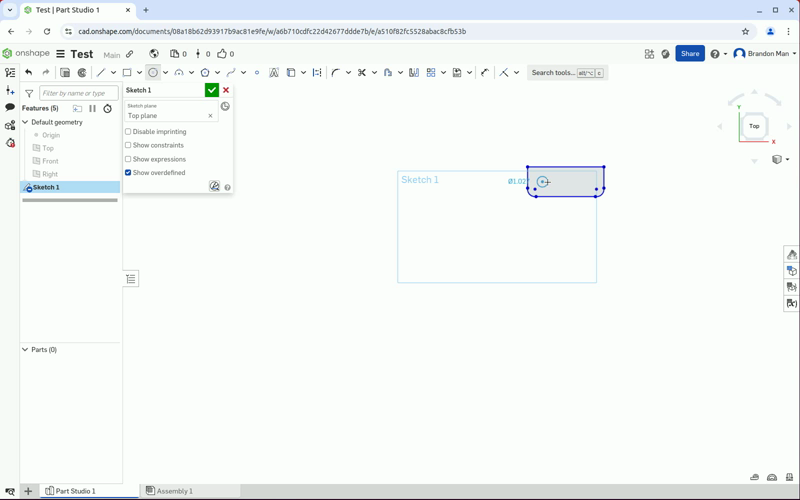
scroll(6)
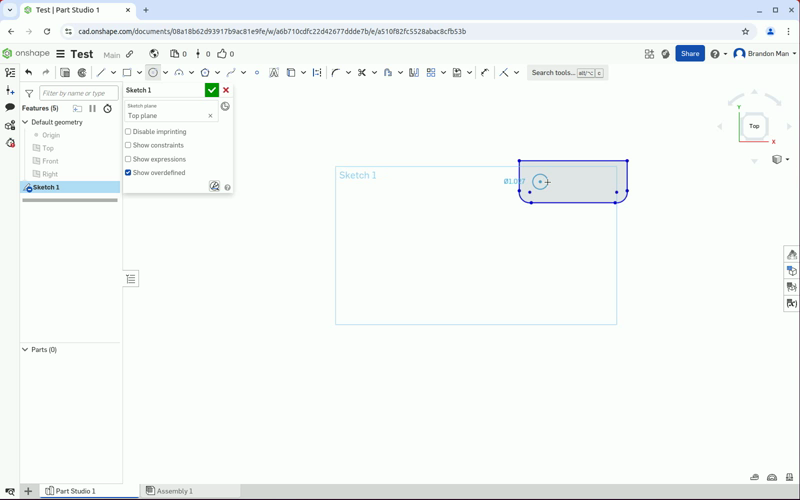
scroll(6)
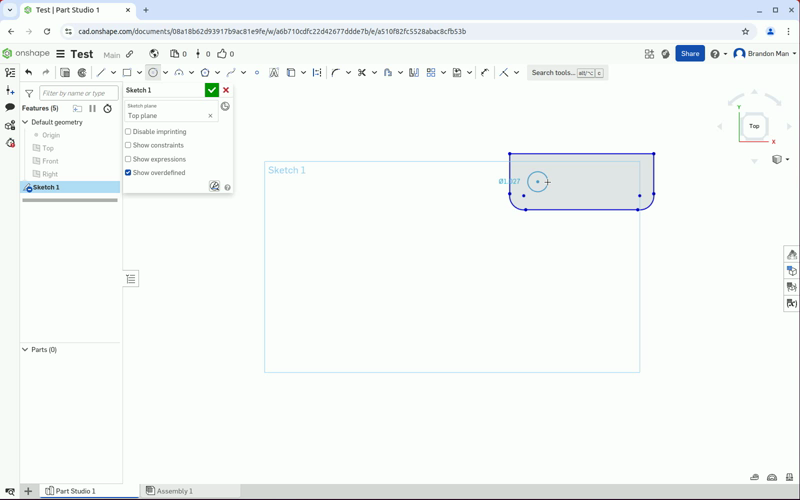
scroll(6)
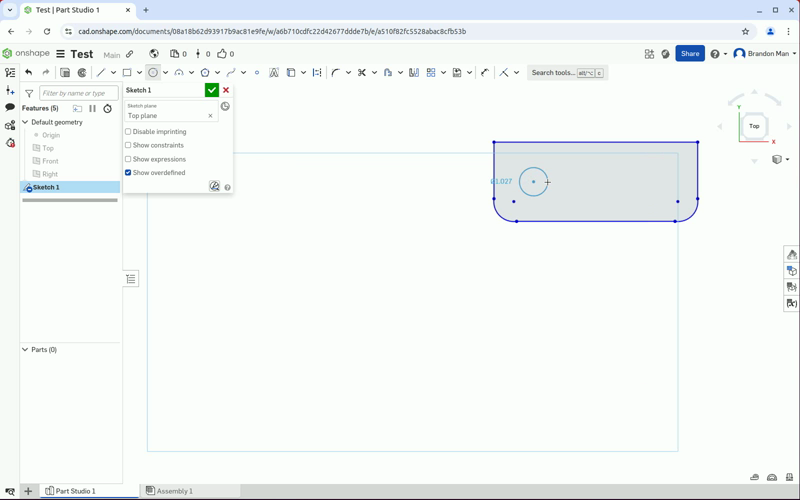
scroll(6)
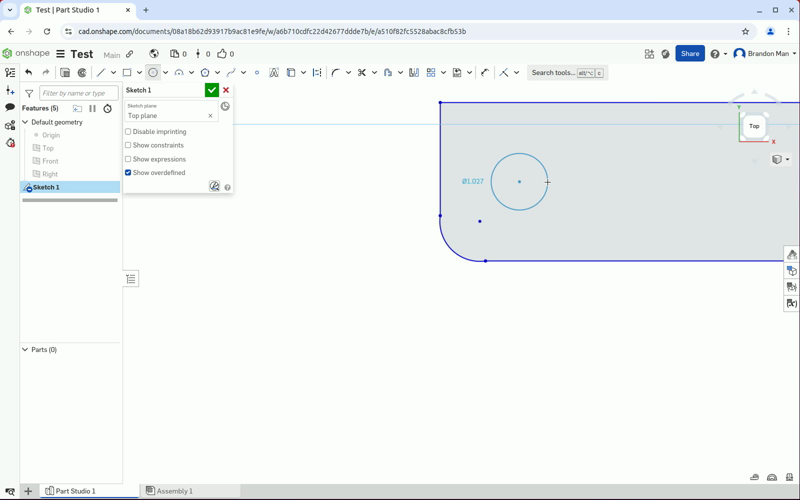
click(547, 181)
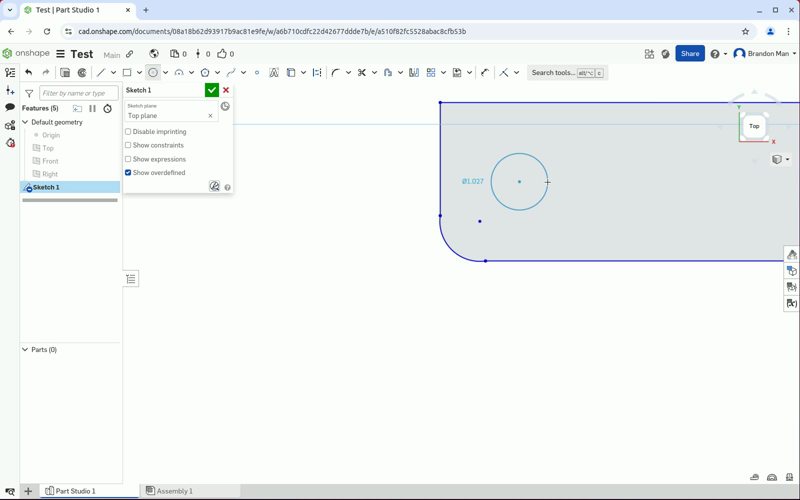
scroll(-6)
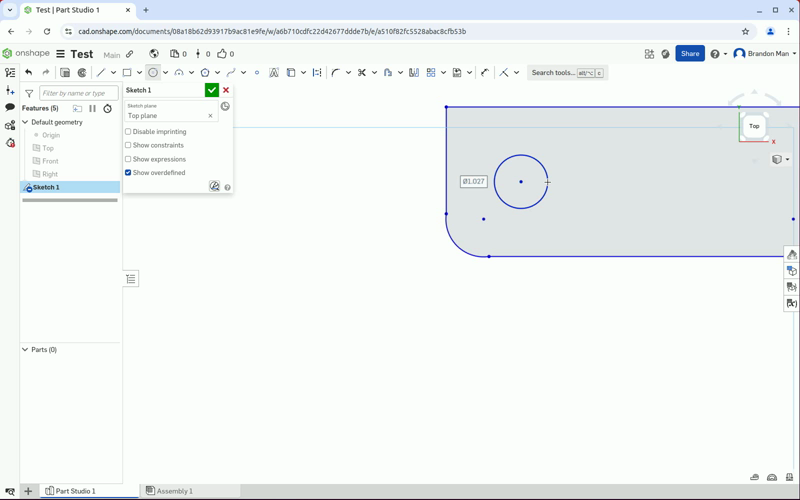
scroll(-6)
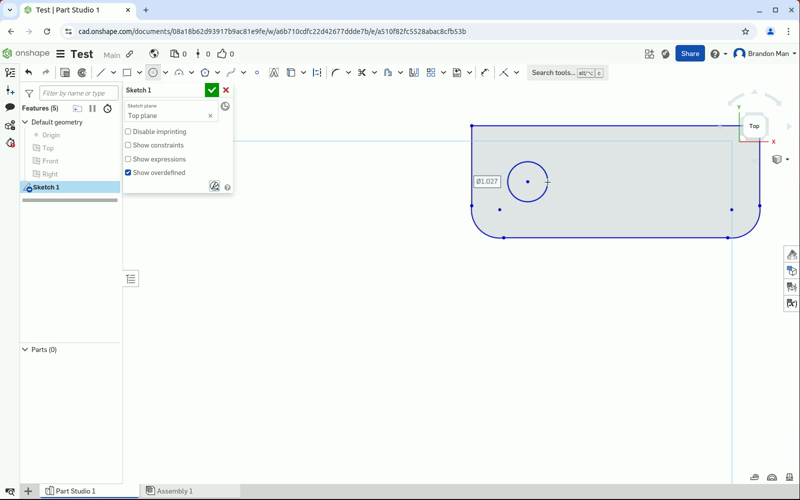
scroll(-6)
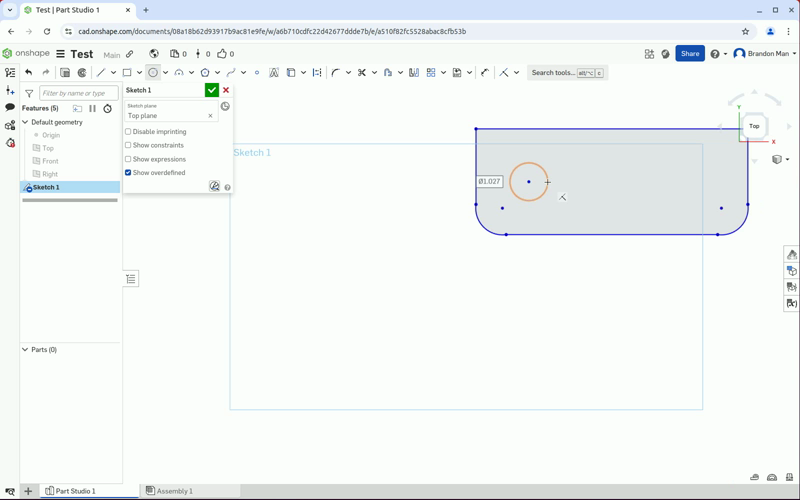
scroll(-6)
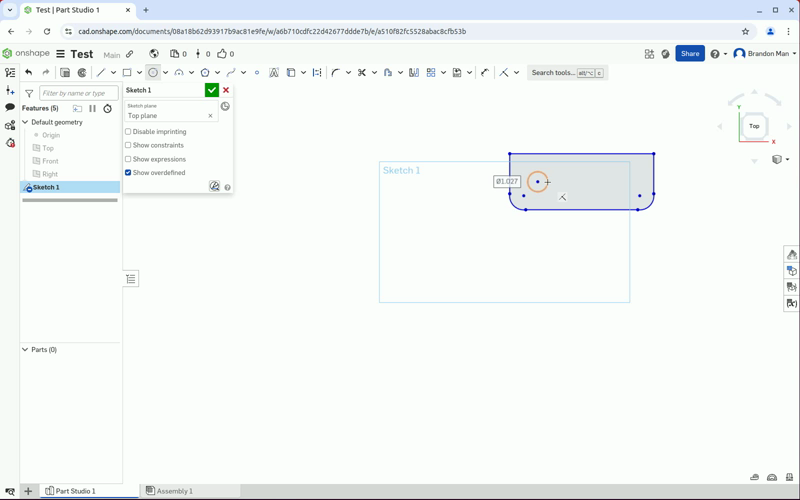
scroll(-6)
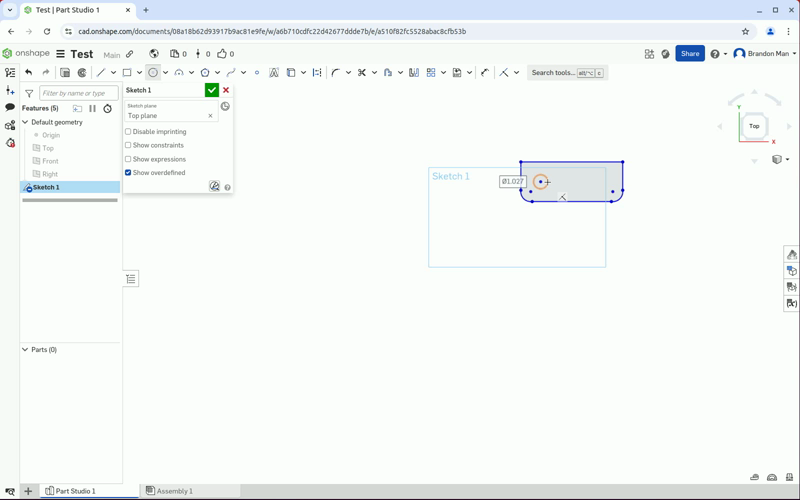
scroll(-6)
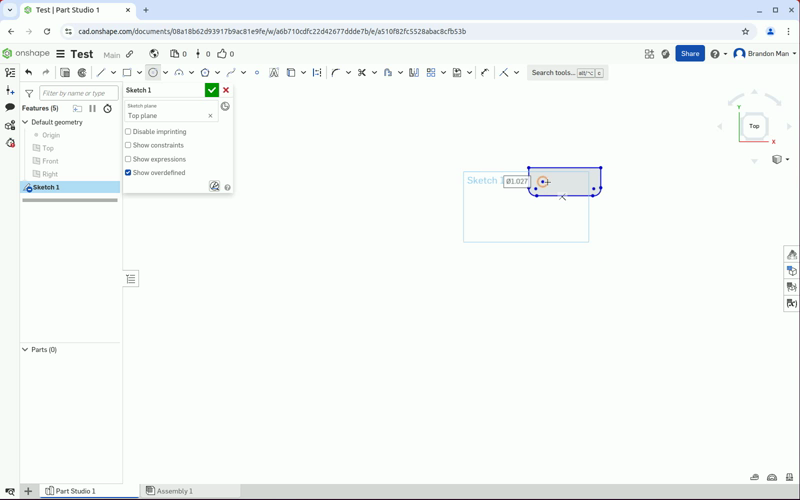
scroll(-6)
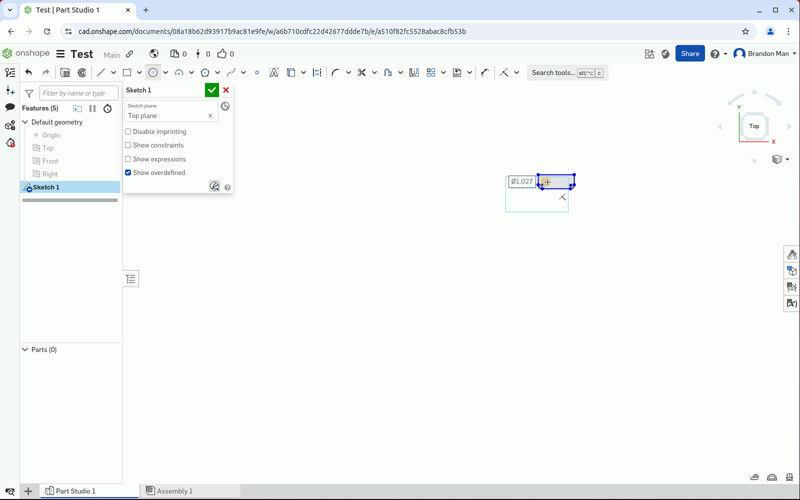
key(esc)
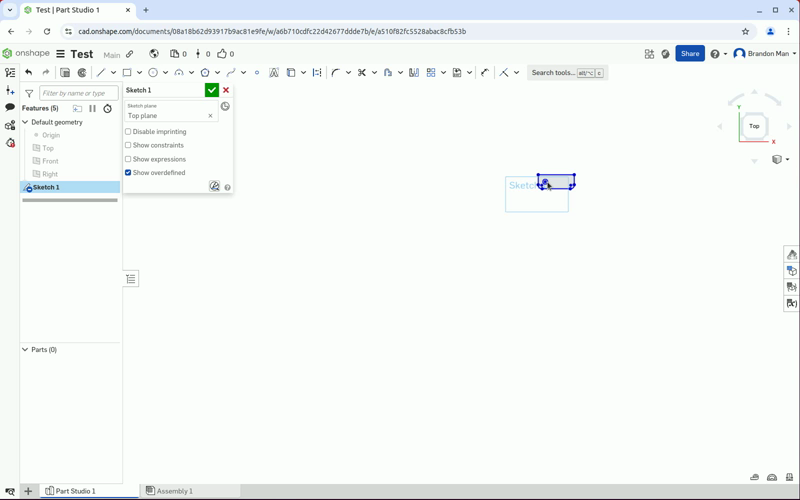
key(c)
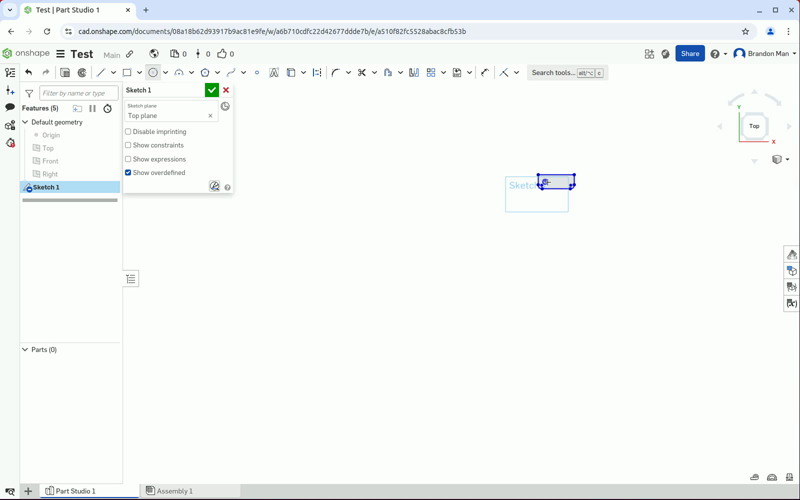
key_down(shift)
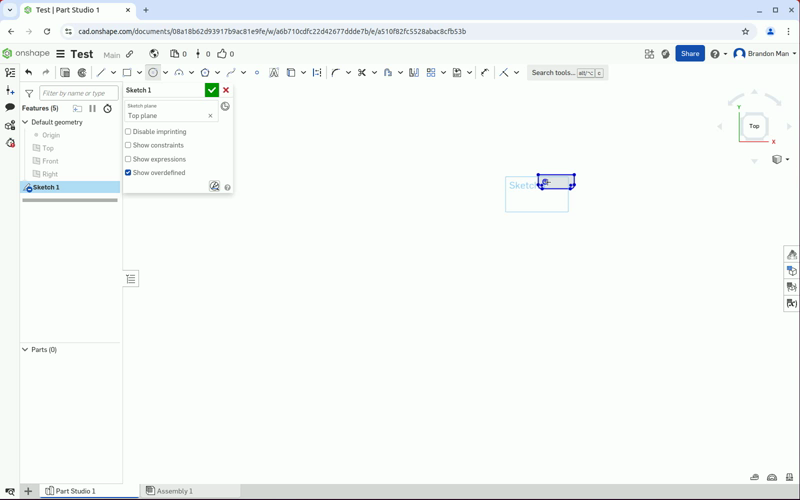
mouse_move(567, 181)
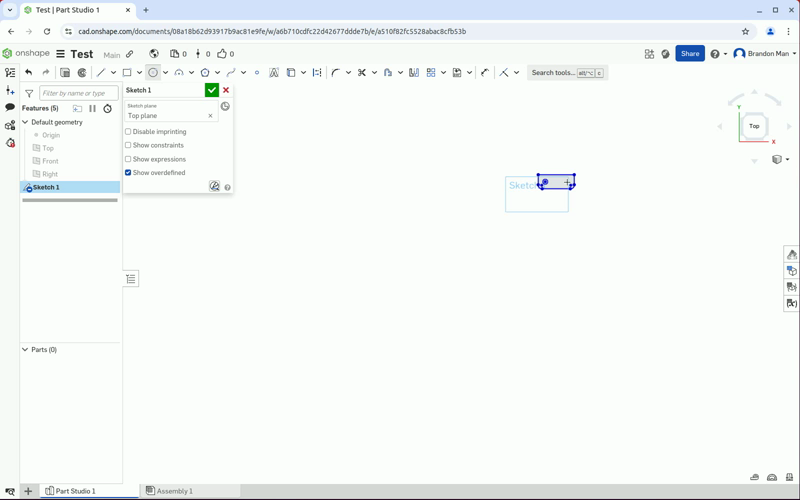
scroll(6)
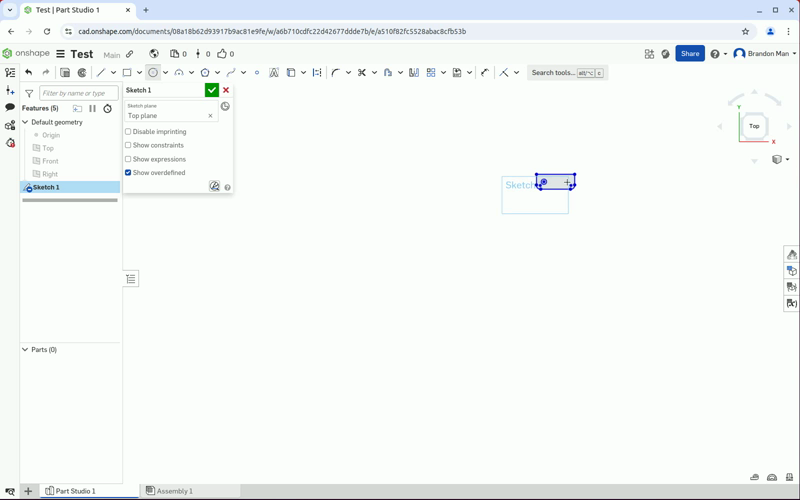
scroll(6)
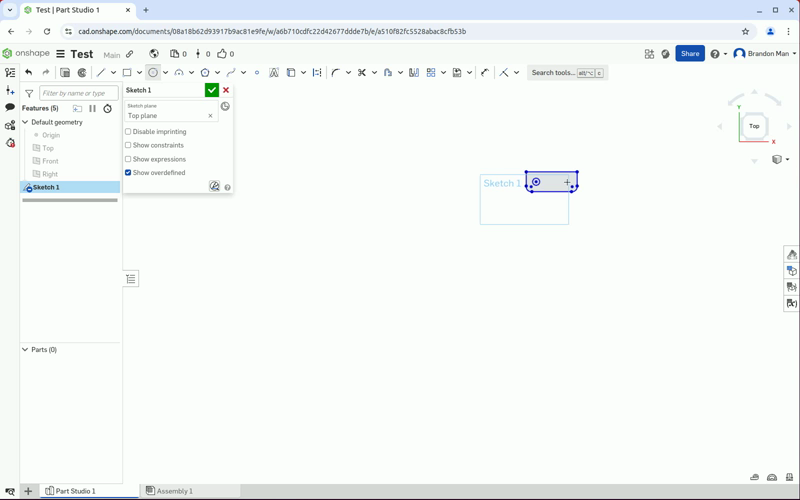
scroll(6)
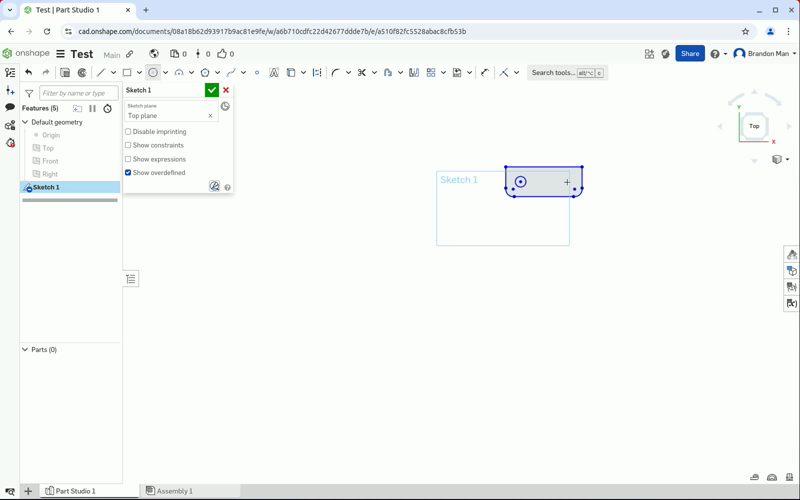
scroll(6)
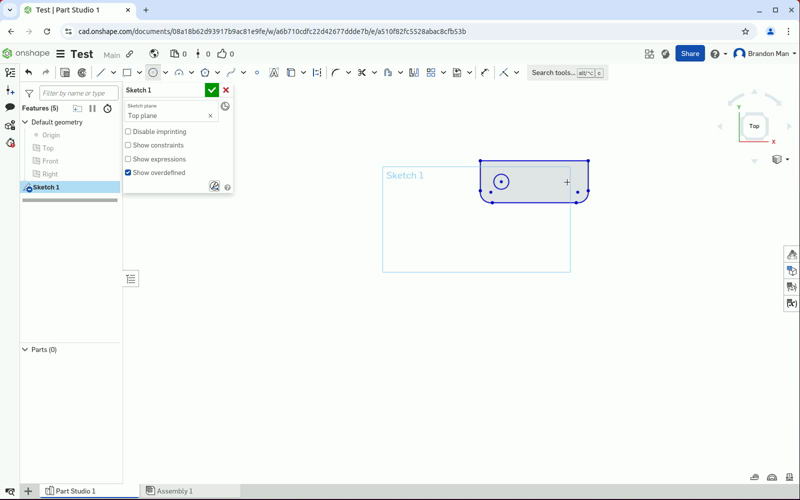
scroll(6)
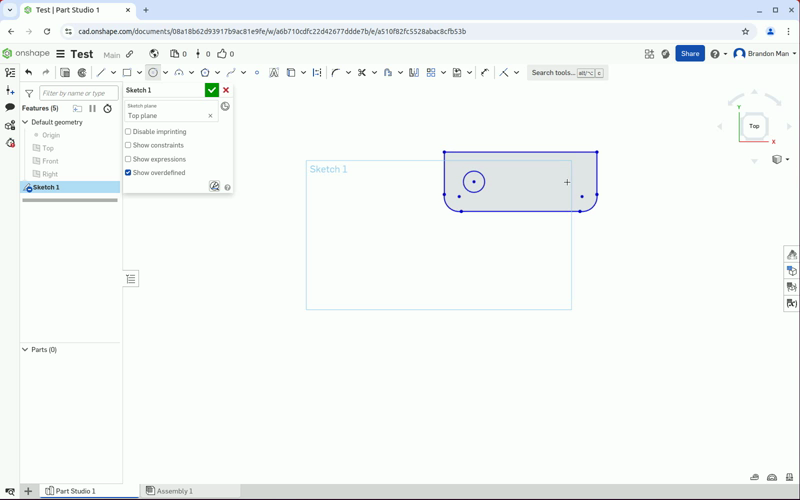
scroll(6)
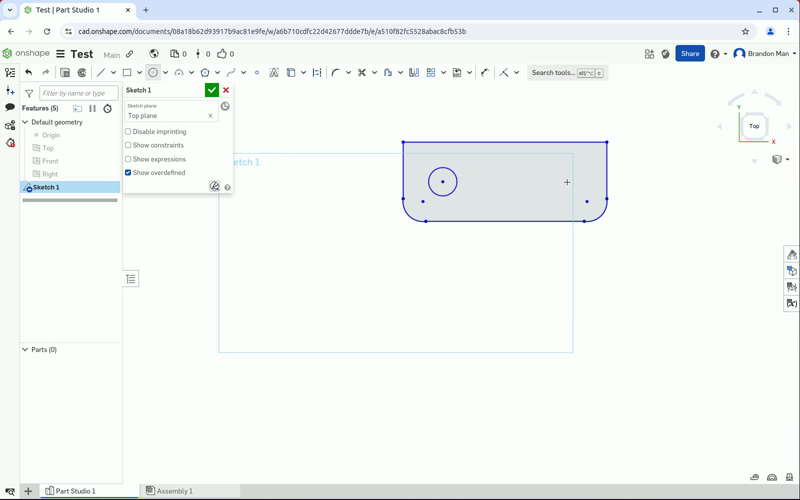
scroll(6)
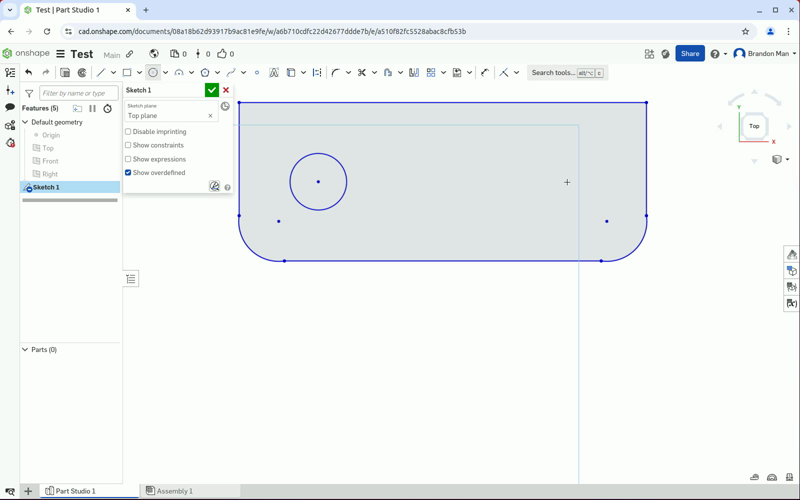
click(567, 181)
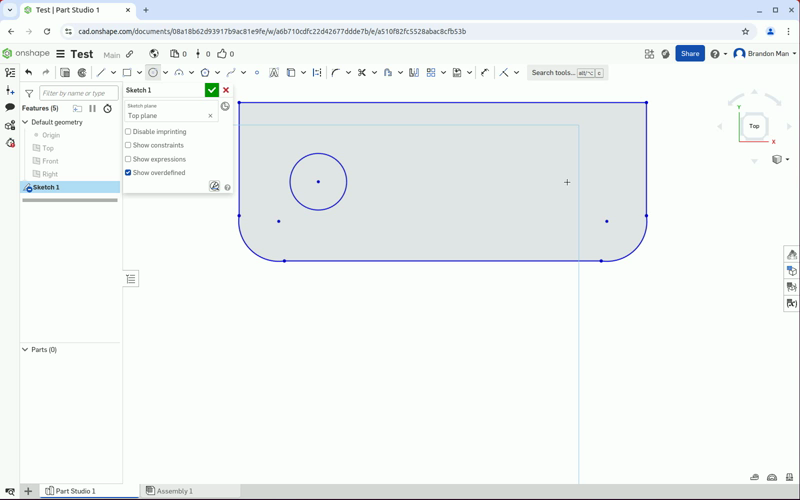
scroll(-6)
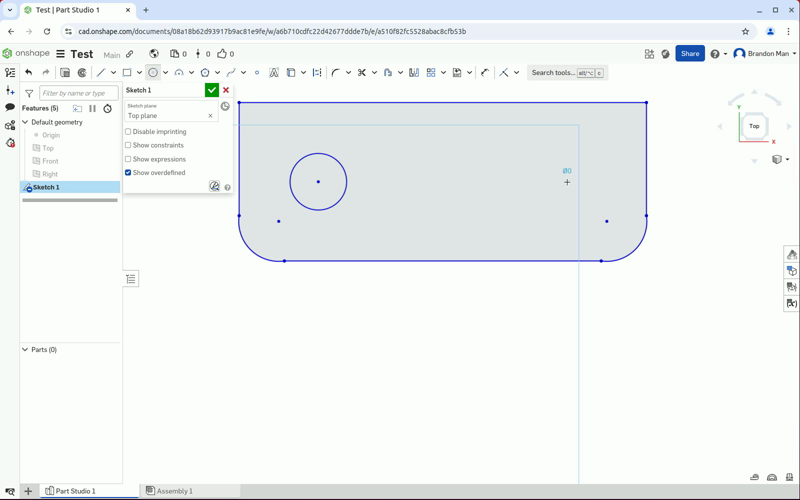
scroll(-6)
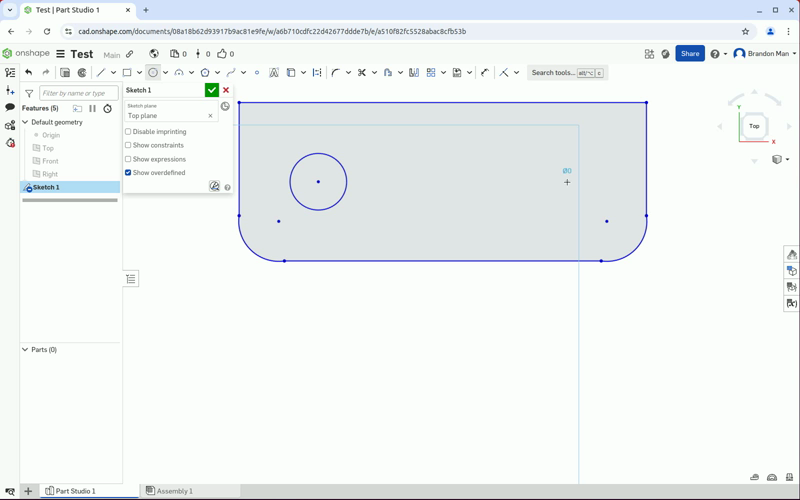
scroll(-6)
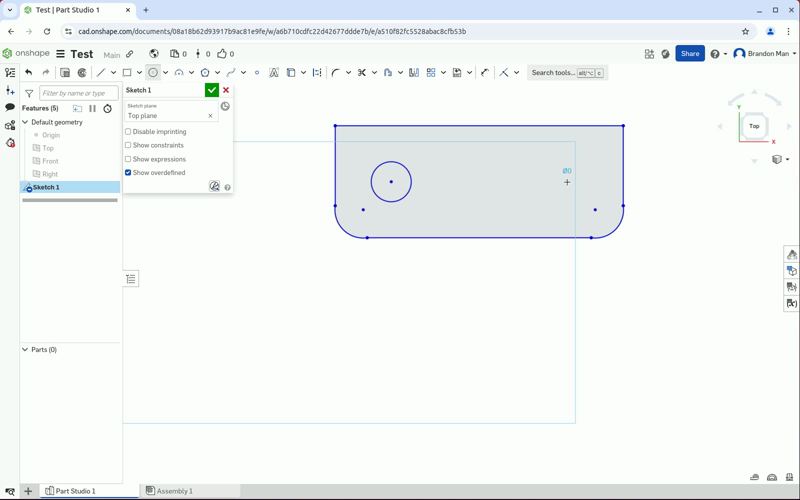
scroll(-6)
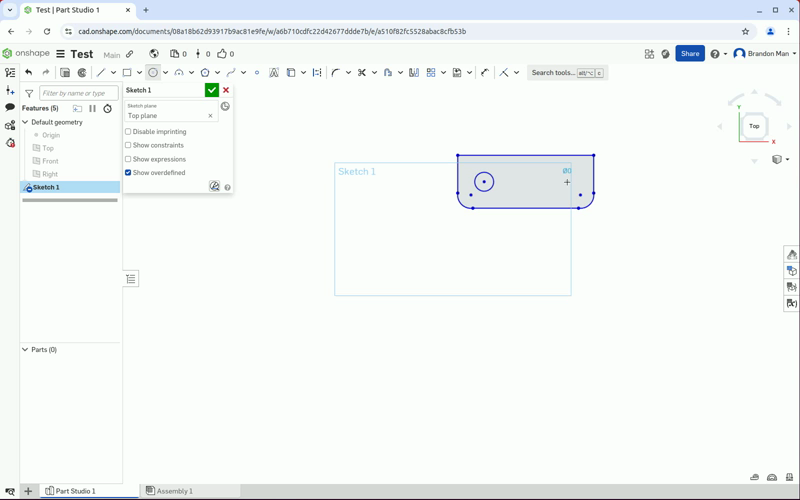
scroll(-6)
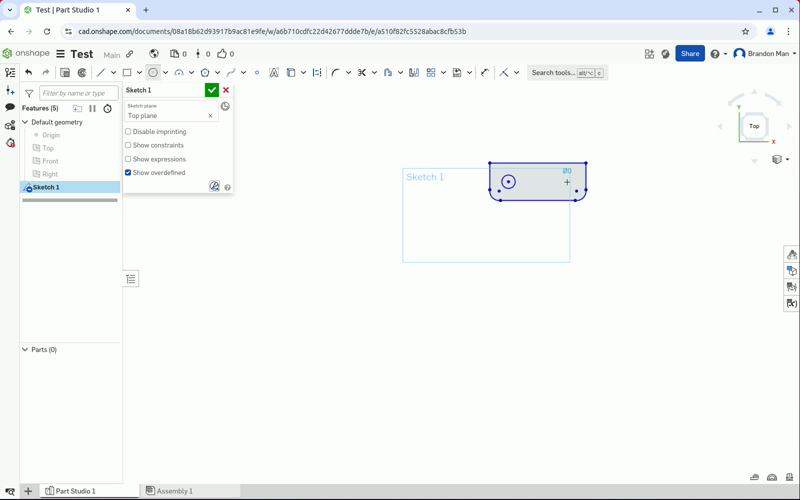
scroll(-6)
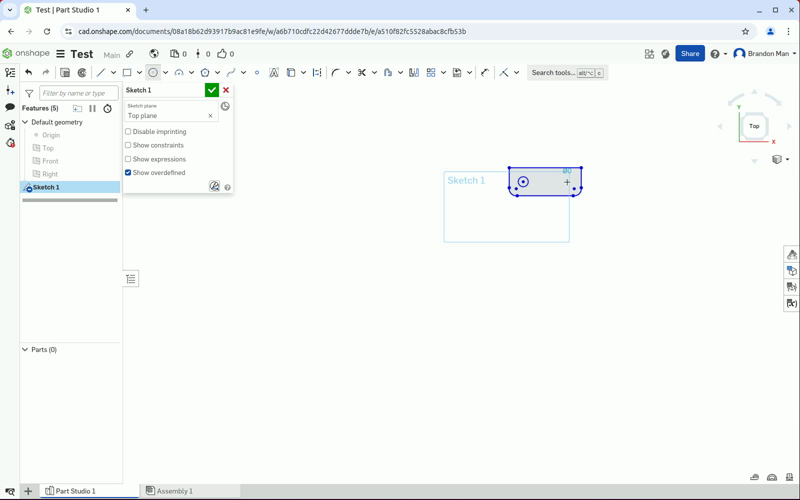
scroll(-6)
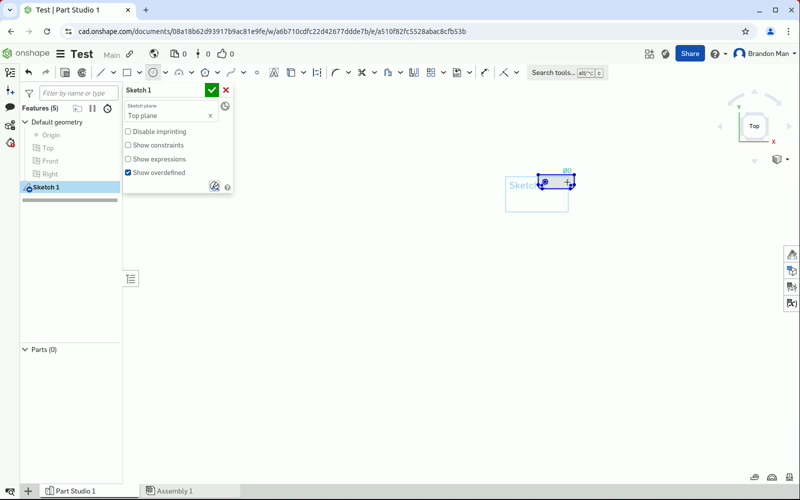
key_up(shift)
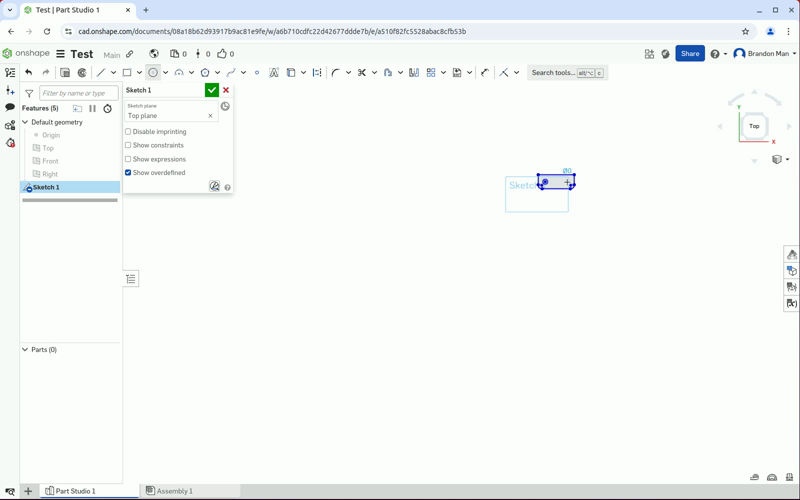
mouse_move(570, 181)
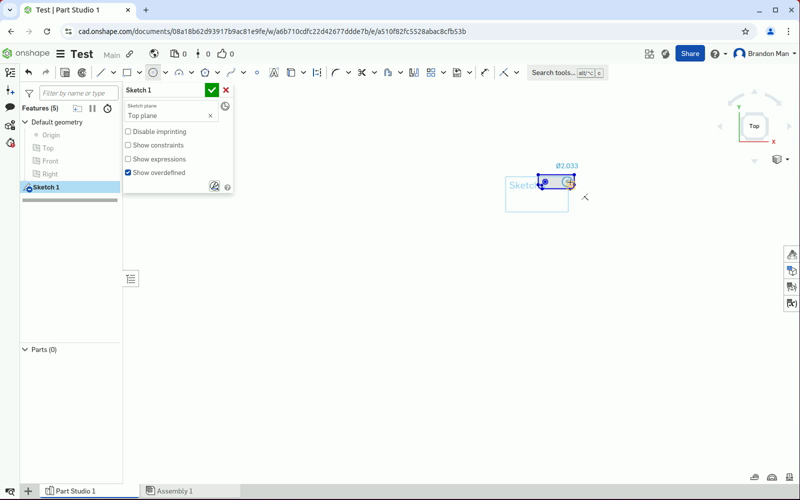
scroll(6)
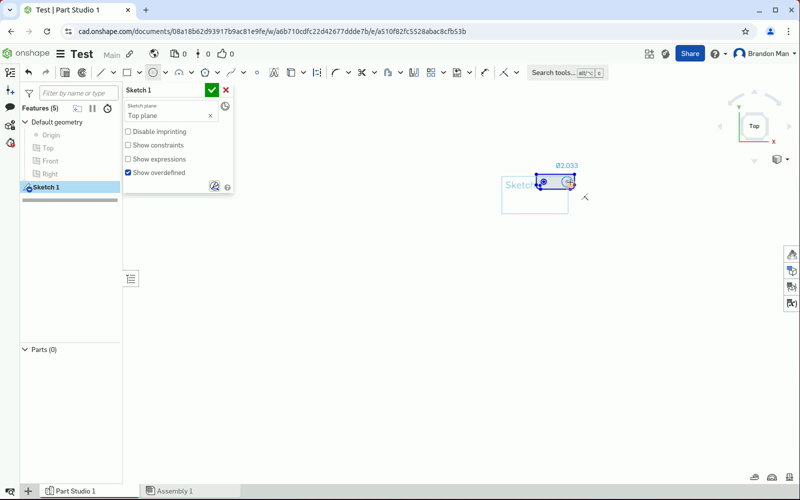
scroll(6)
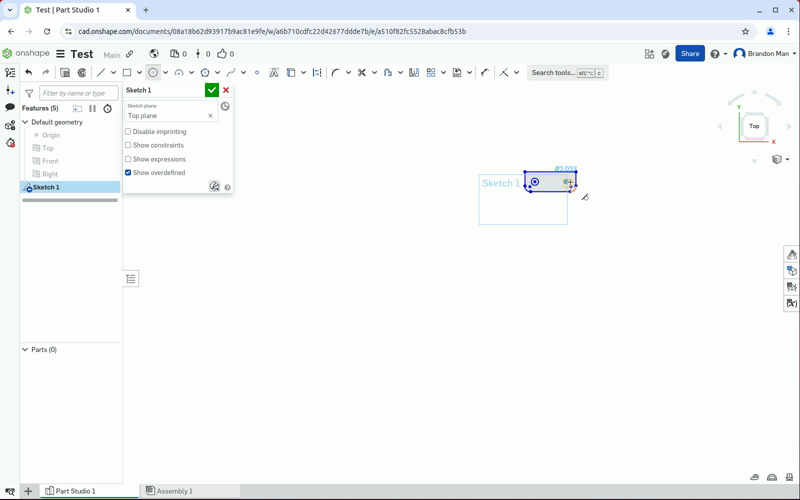
scroll(6)
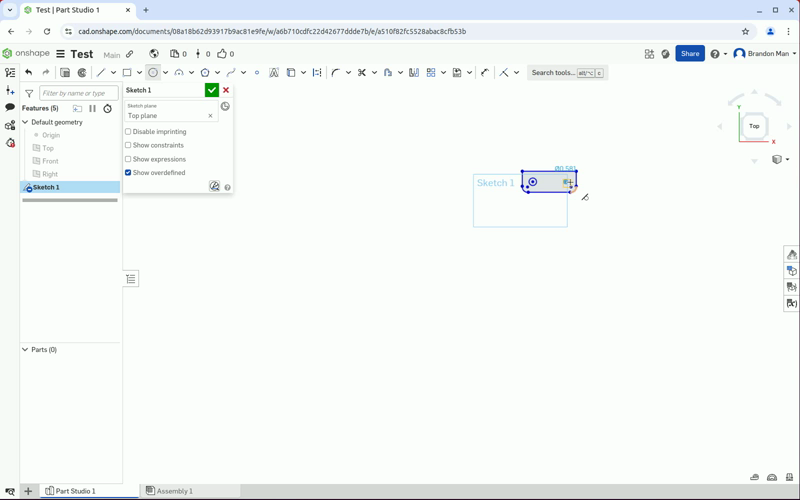
scroll(6)
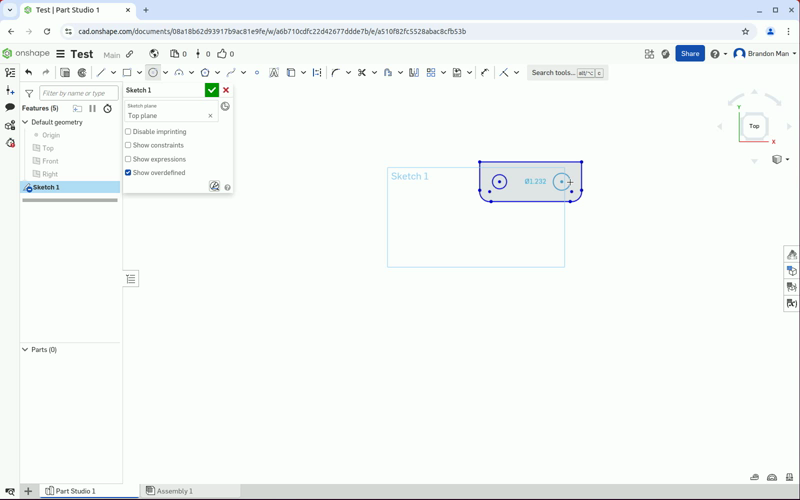
scroll(6)
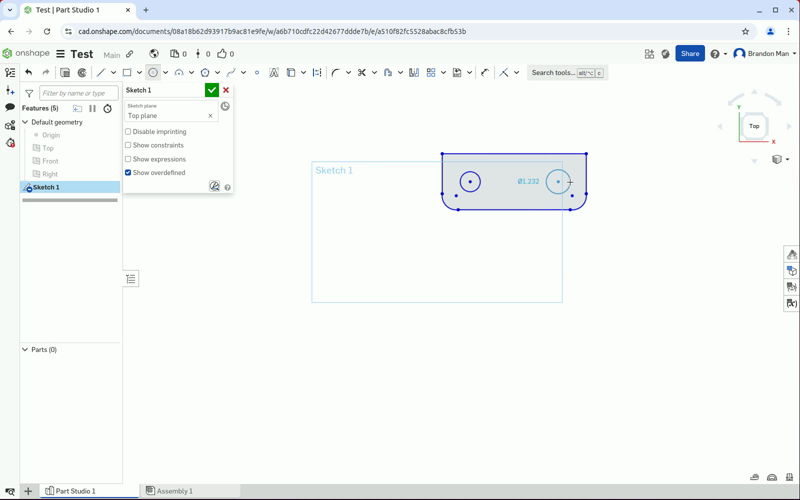
scroll(6)
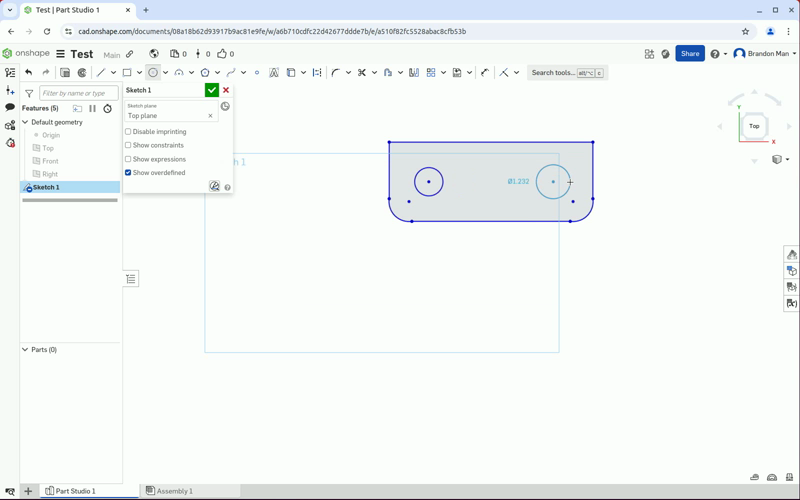
scroll(6)
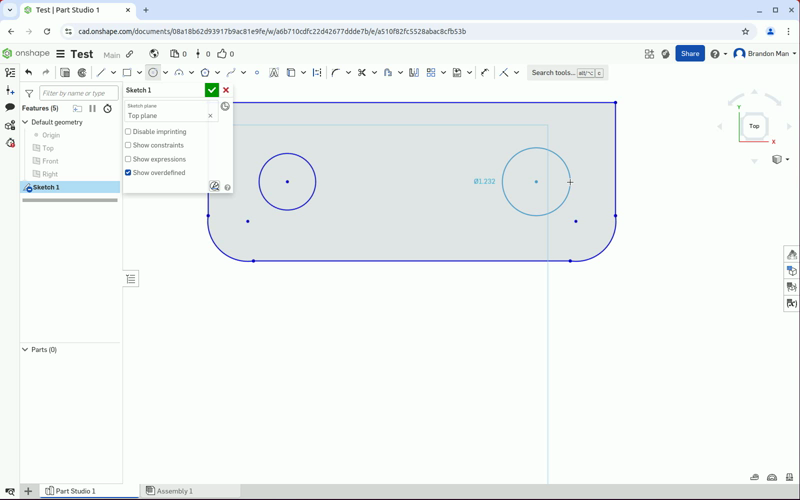
click(570, 181)
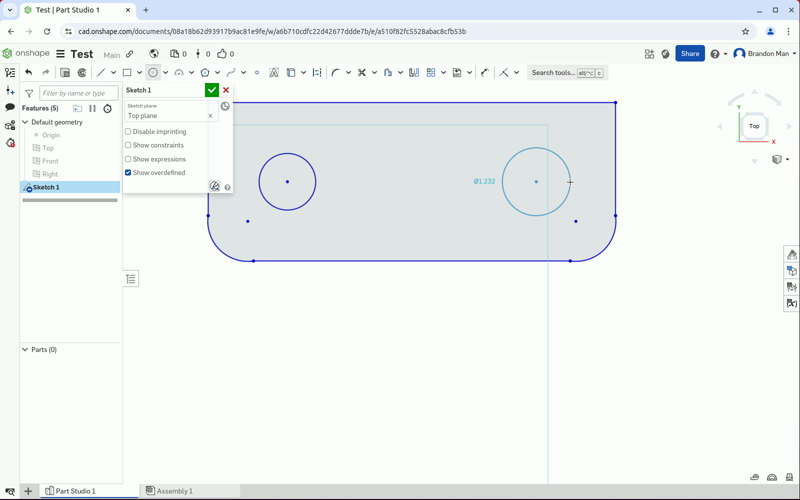
scroll(-6)
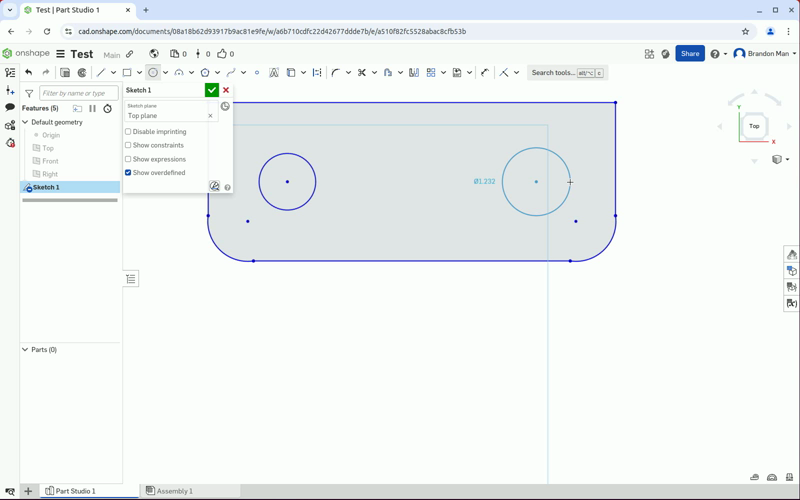
scroll(-6)
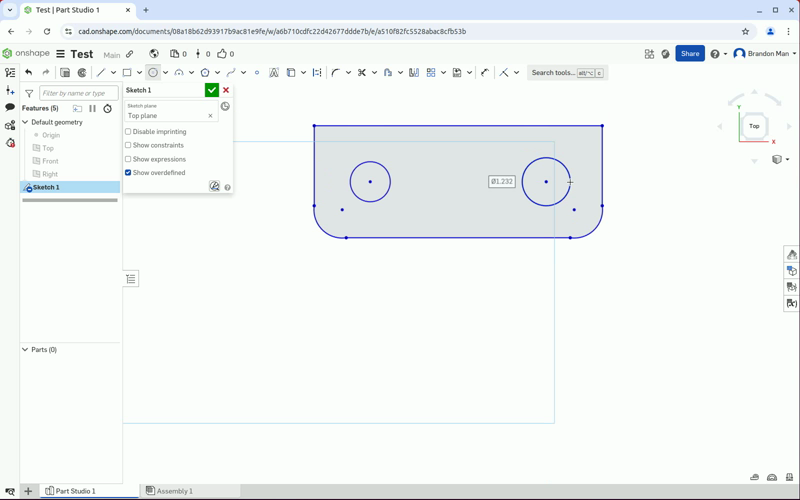
scroll(-6)
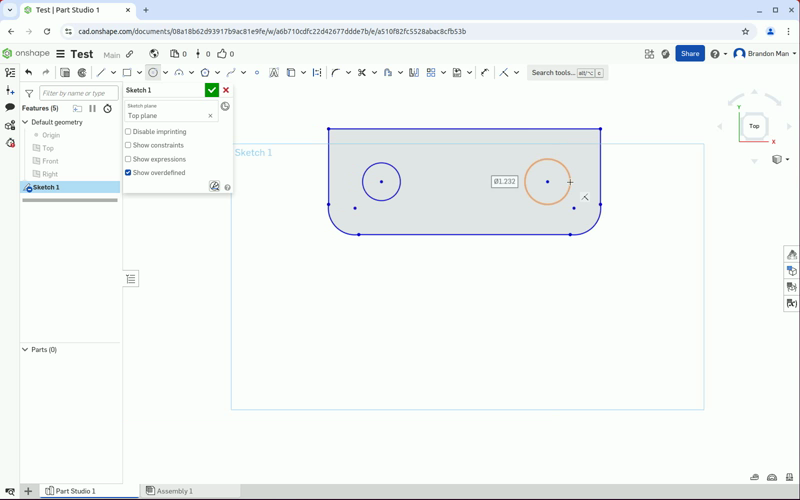
scroll(-6)
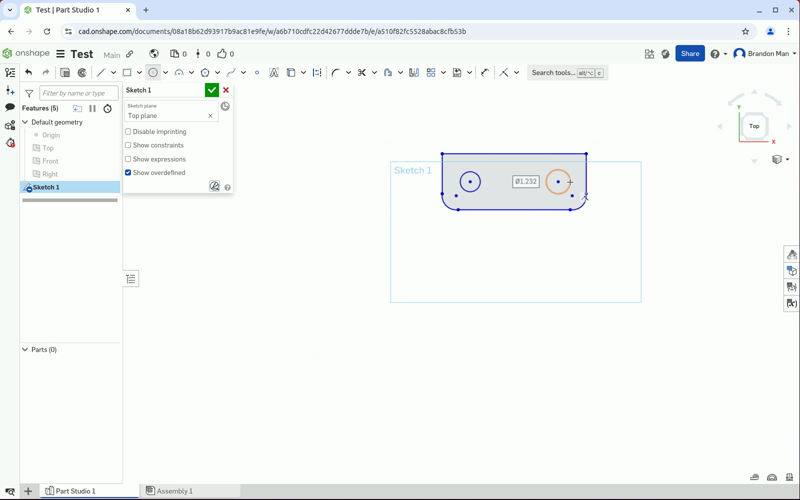
scroll(-6)
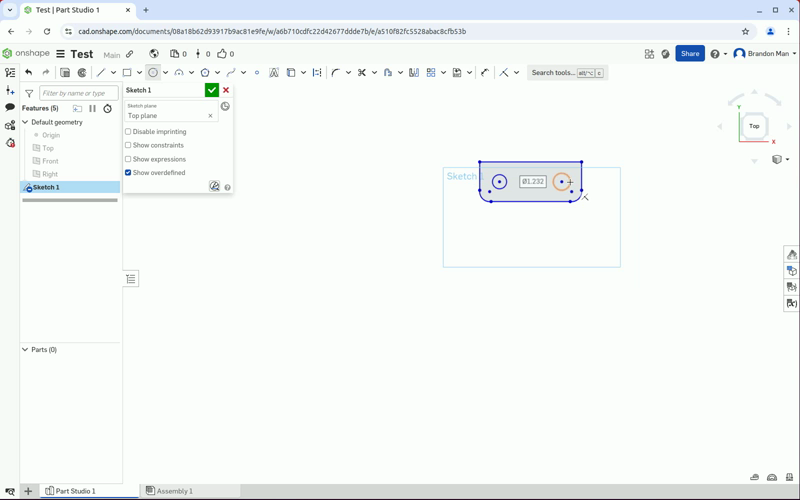
scroll(-6)
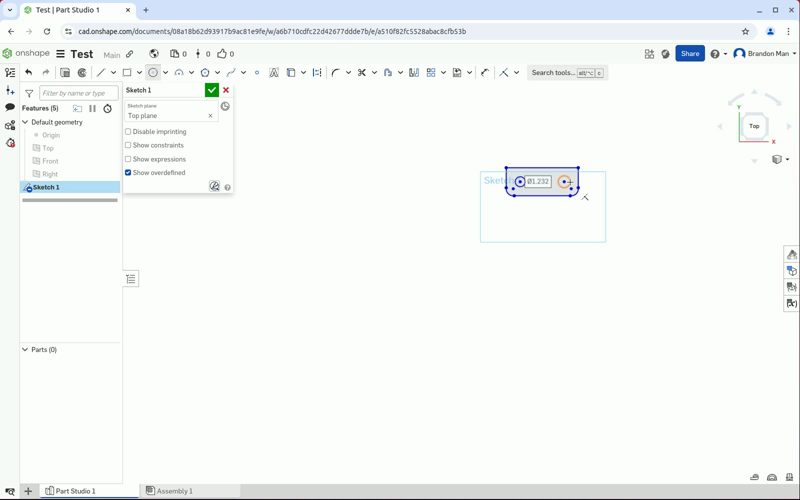
scroll(-6)
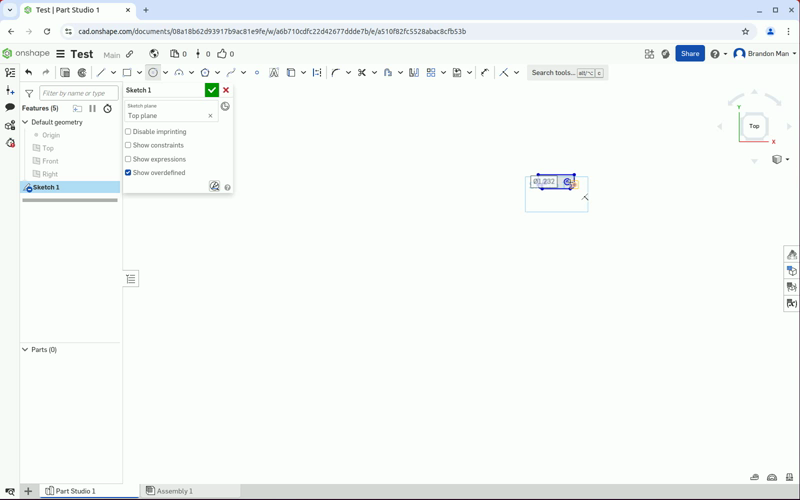
key(esc)
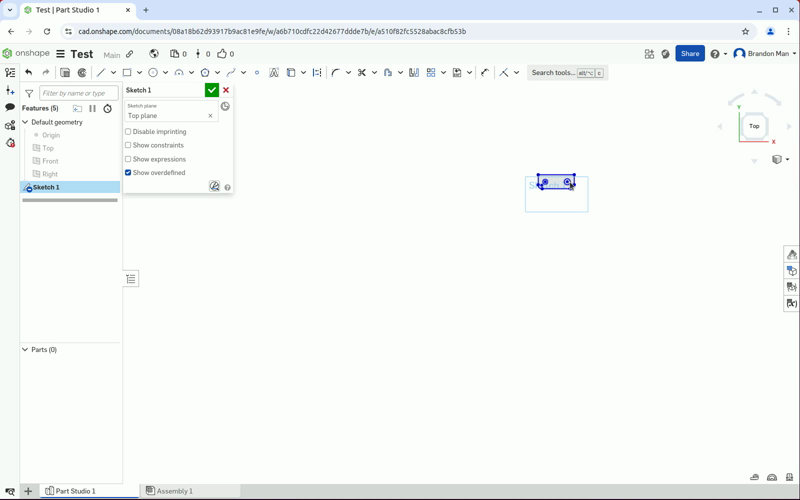
mouse_move(565, 176)
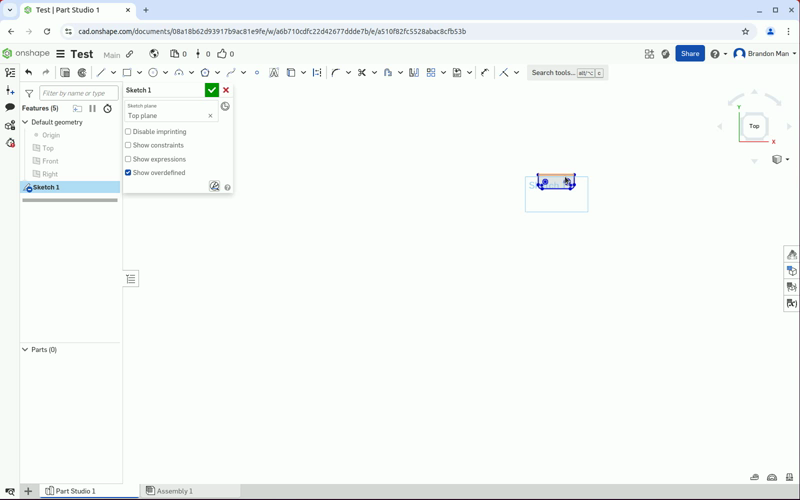
scroll(6)
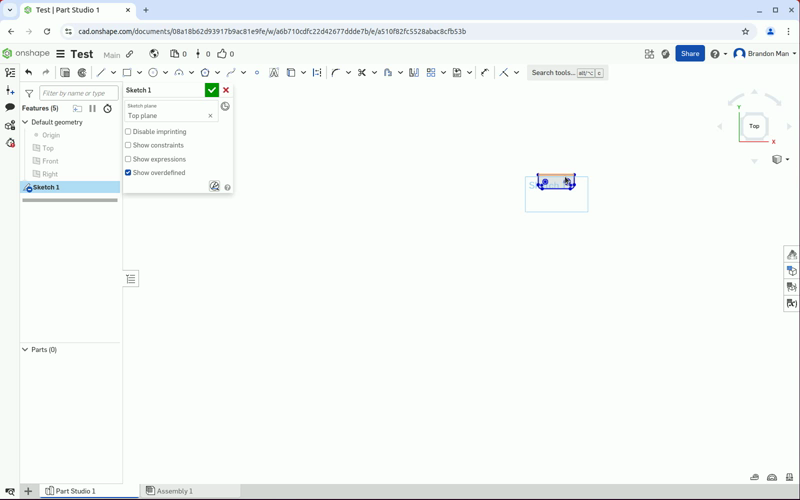
scroll(6)
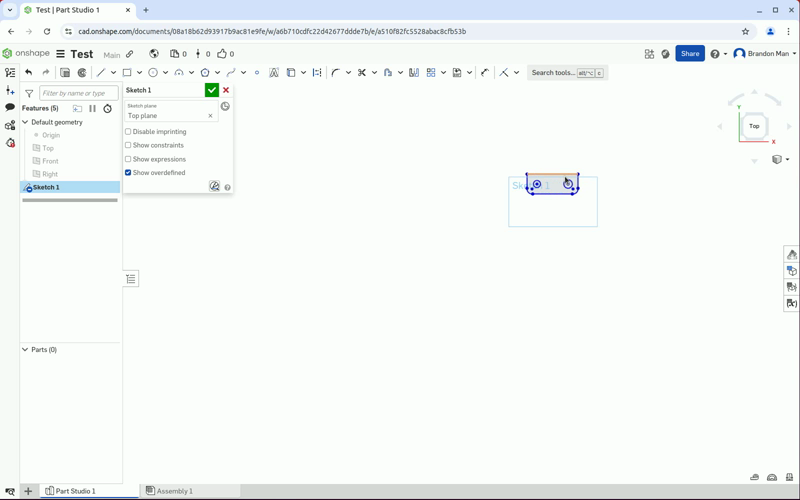
scroll(6)
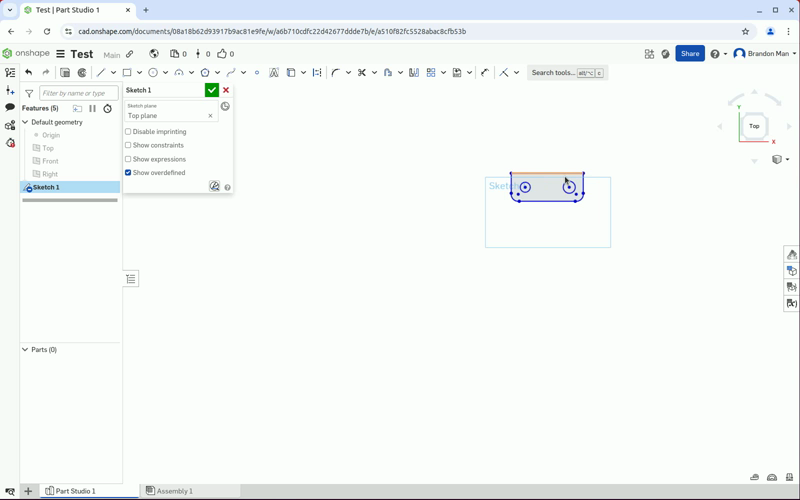
scroll(6)
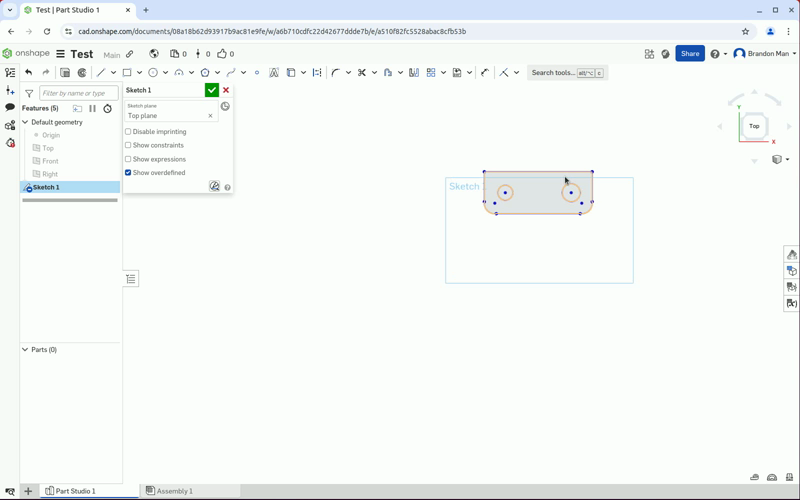
scroll(6)
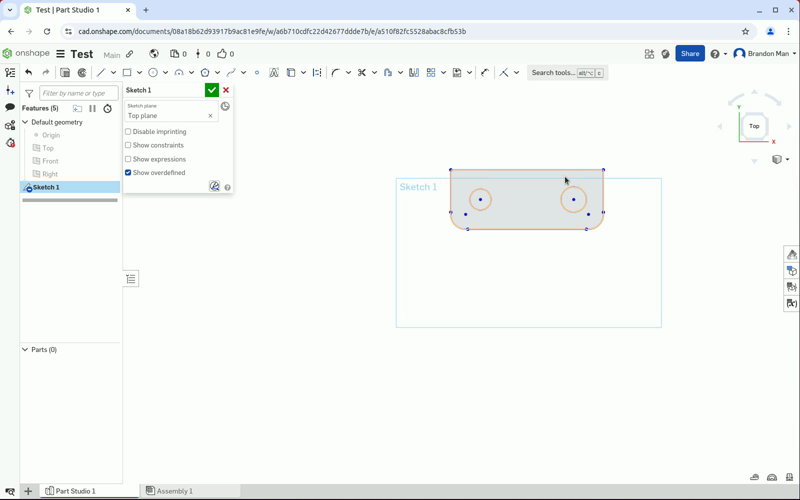
scroll(6)
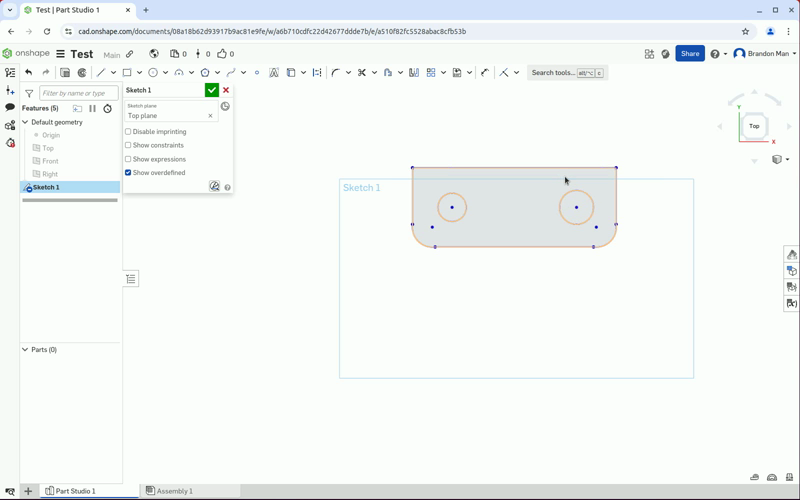
scroll(6)
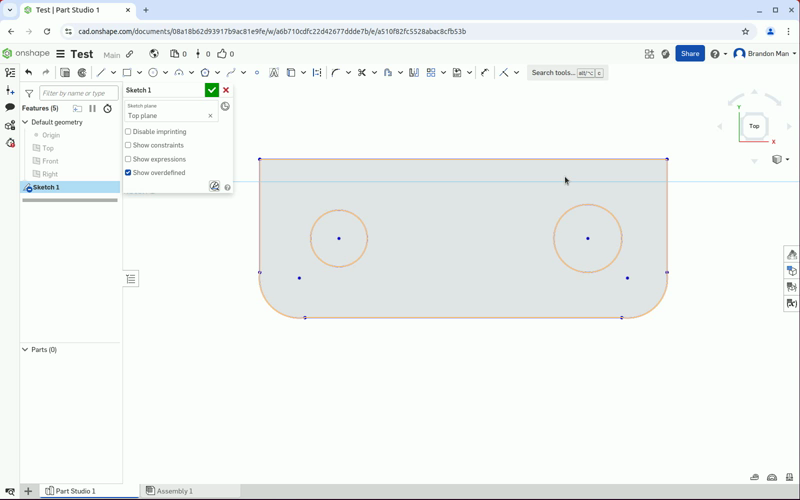
click(565, 176)
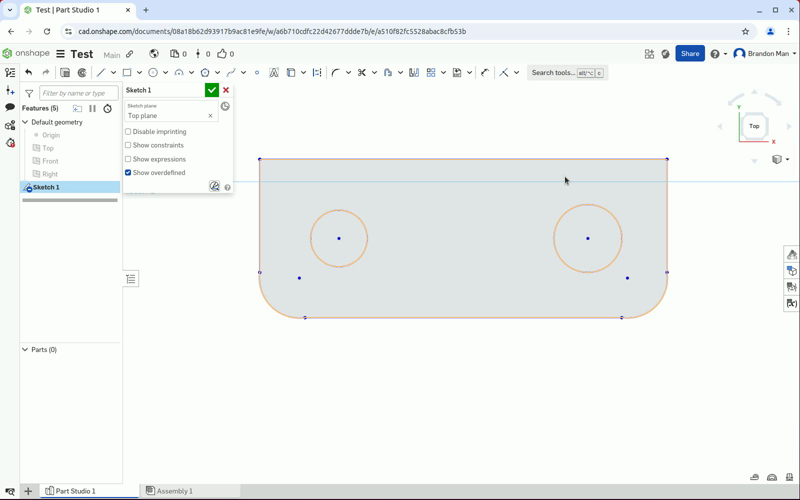
scroll(-6)
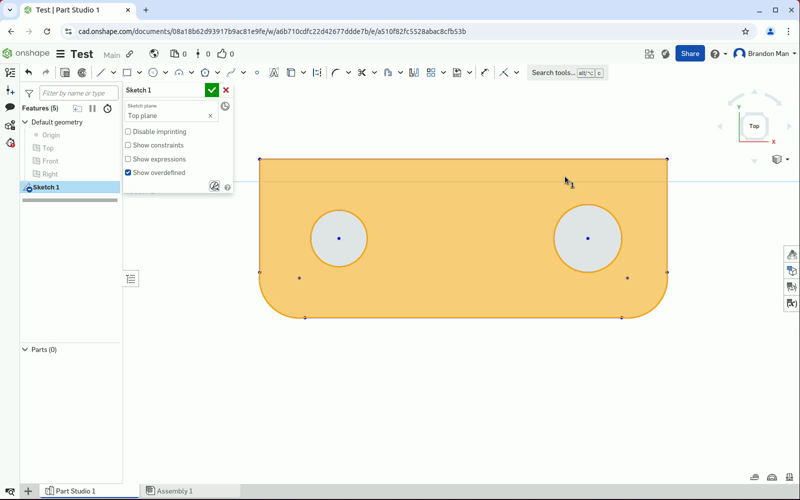
scroll(-6)
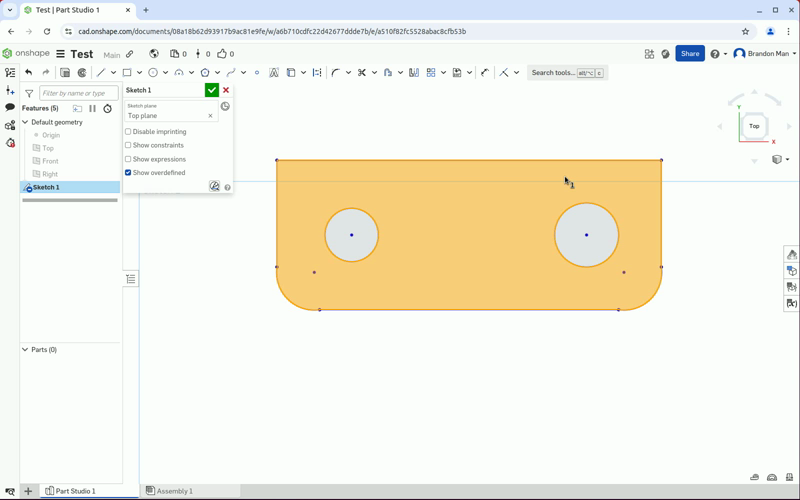
scroll(-6)
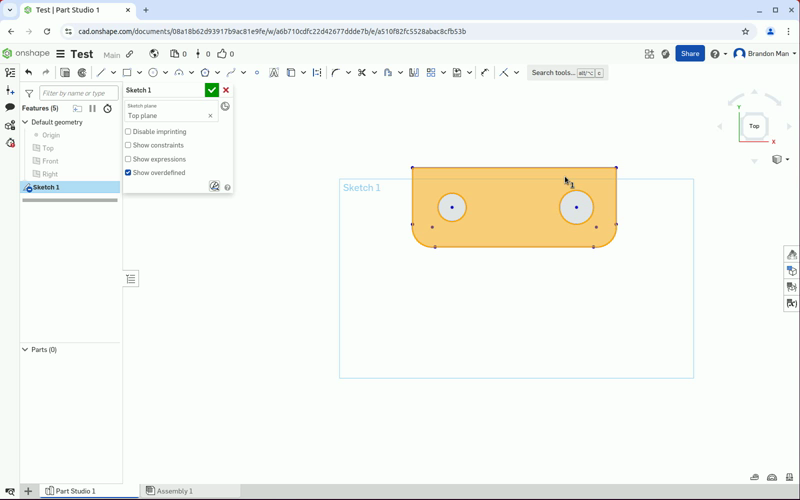
scroll(-6)
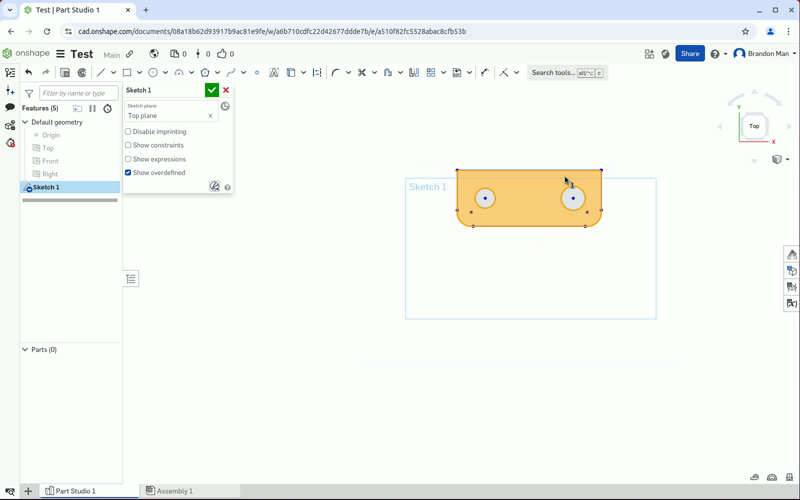
scroll(-6)
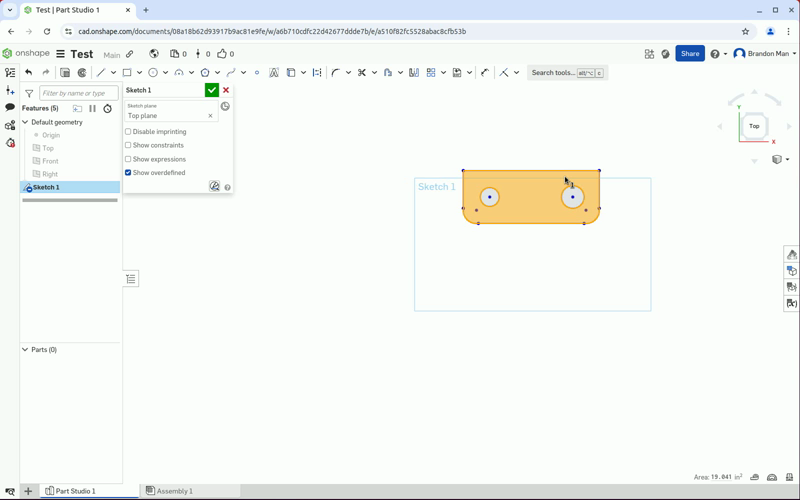
scroll(-6)
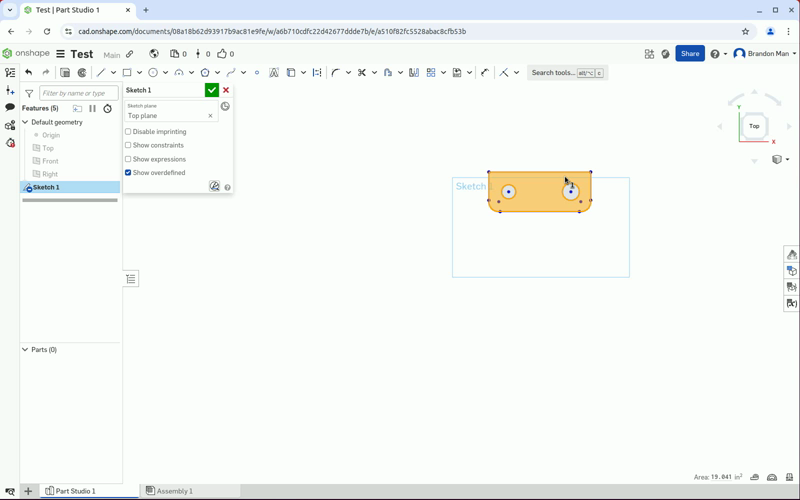
scroll(-6)
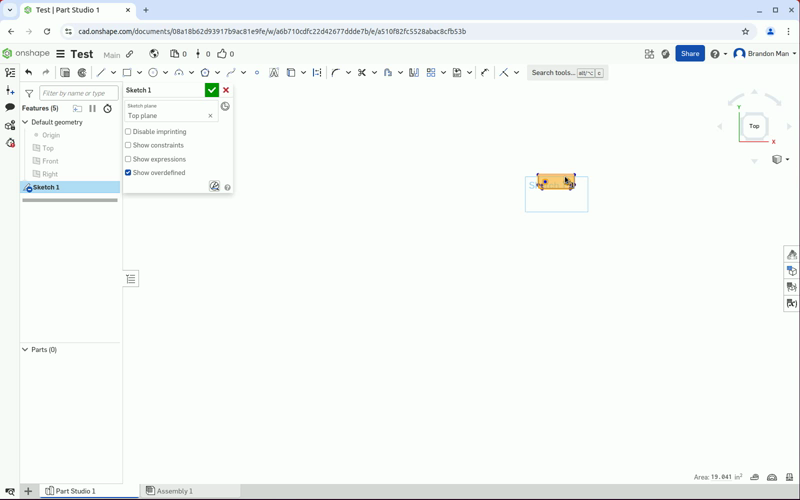
mouse_move(73, 352)
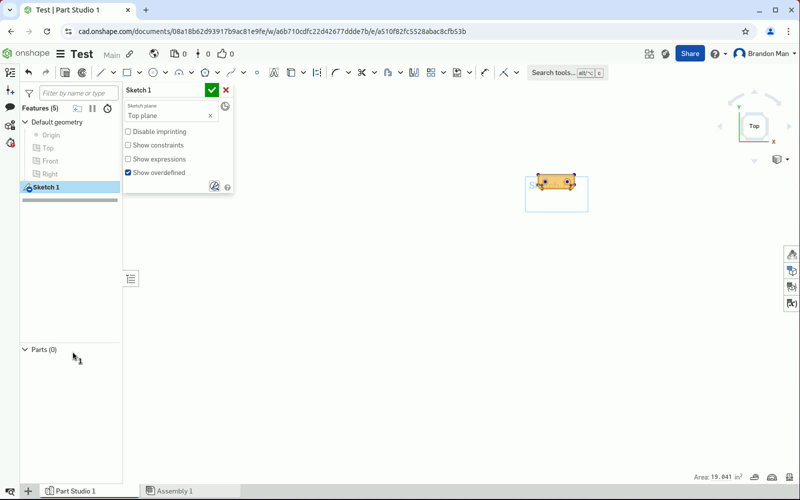
key(shift+y)
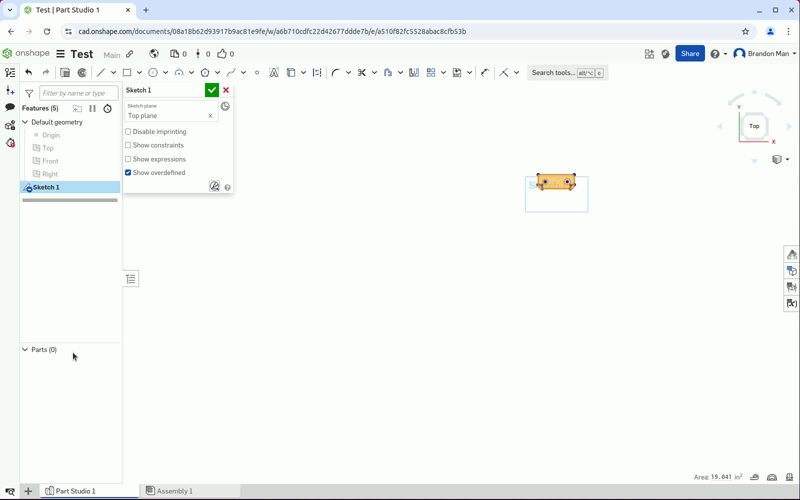
key(shift+e)
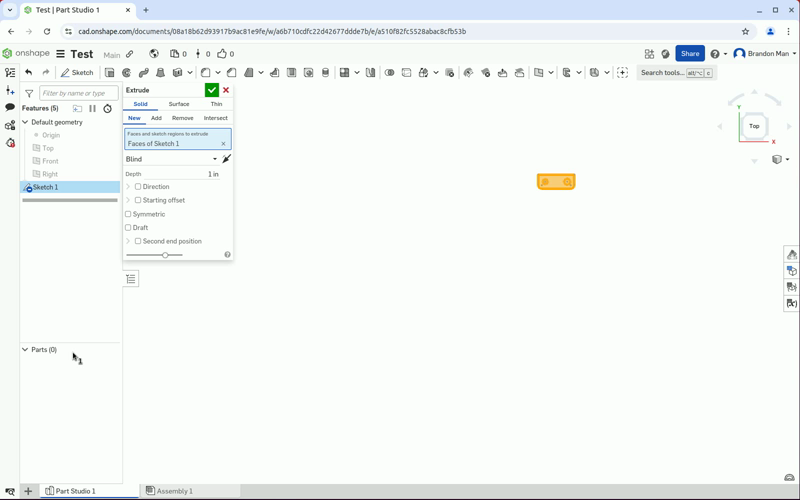
mouse_move(143, 106)
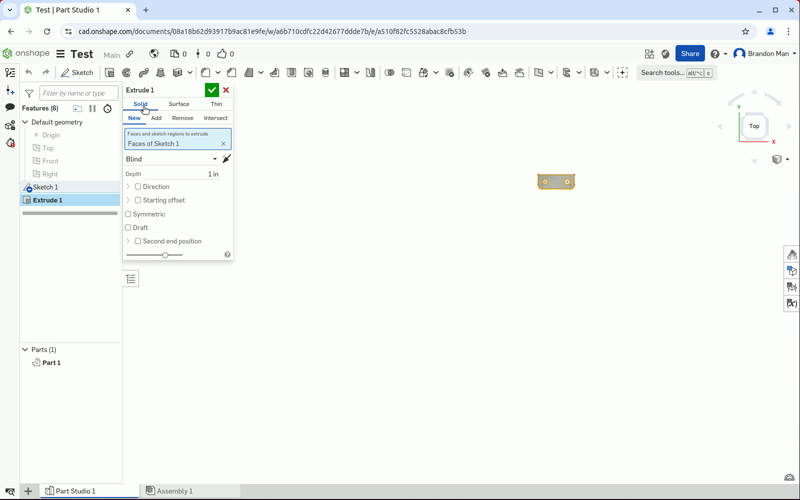
click(143, 106)
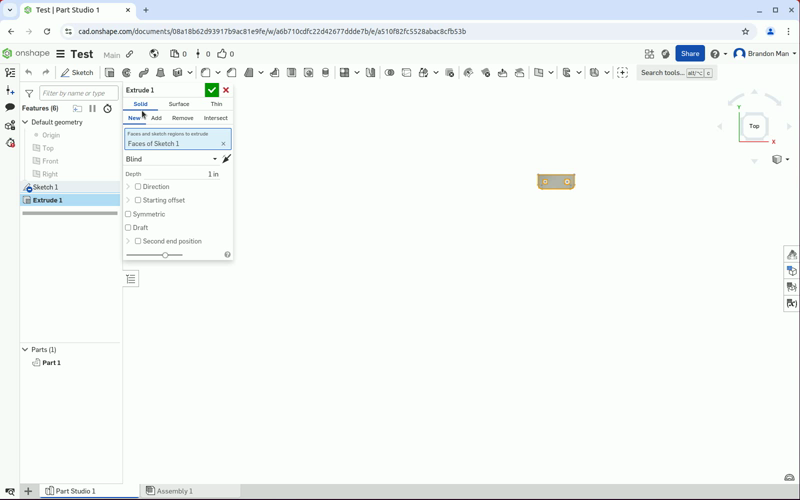
mouse_move(137, 120)
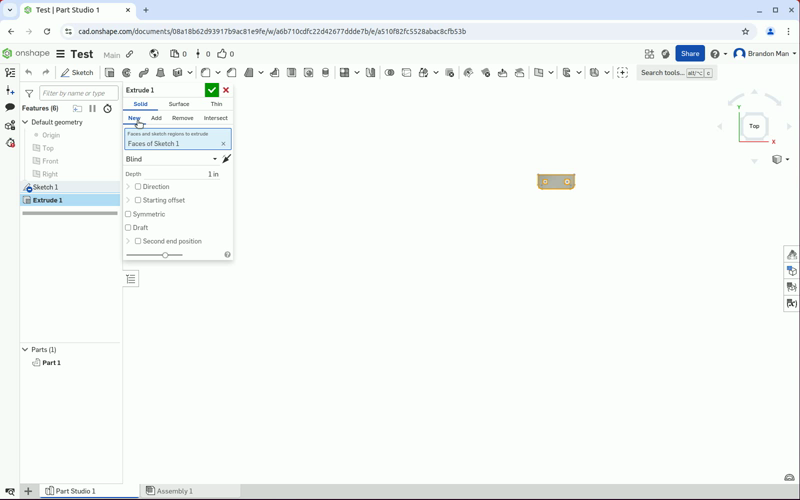
click(137, 120)
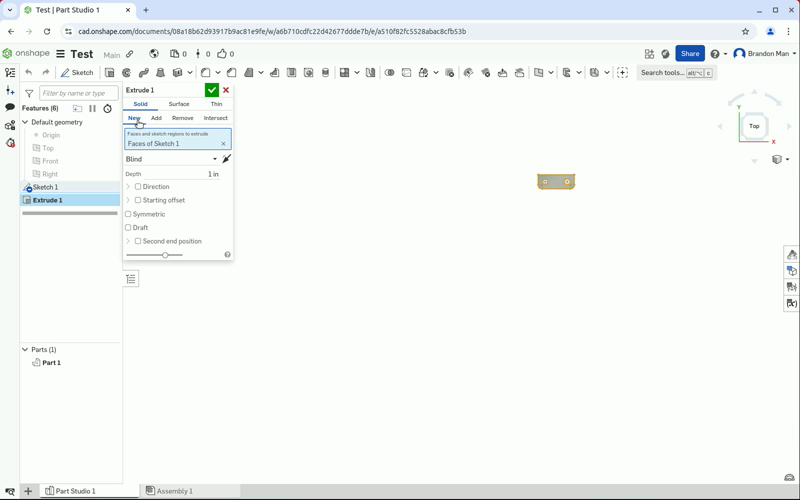
key(tab, 4)
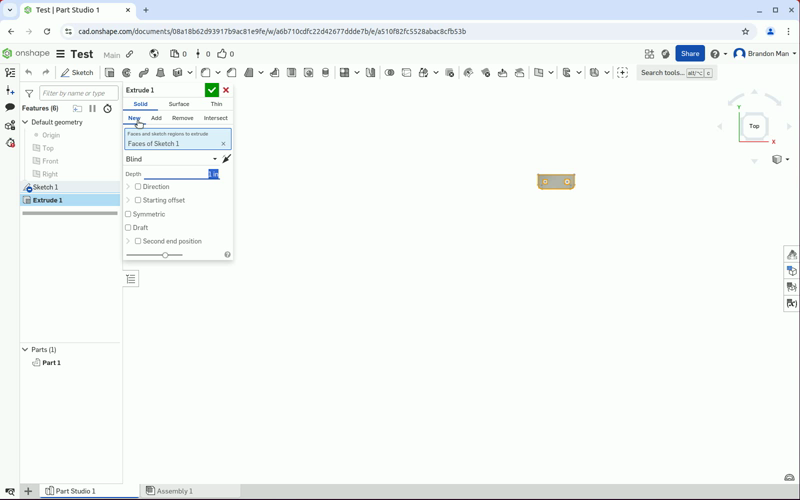
text(1.926)
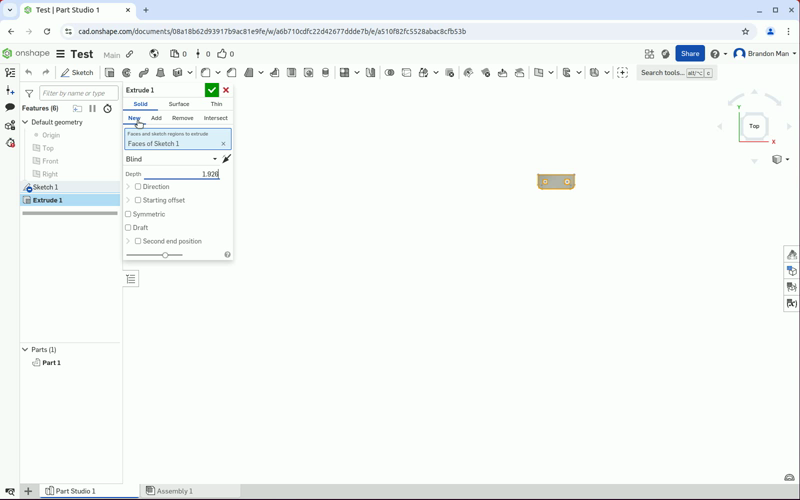
key(enter)
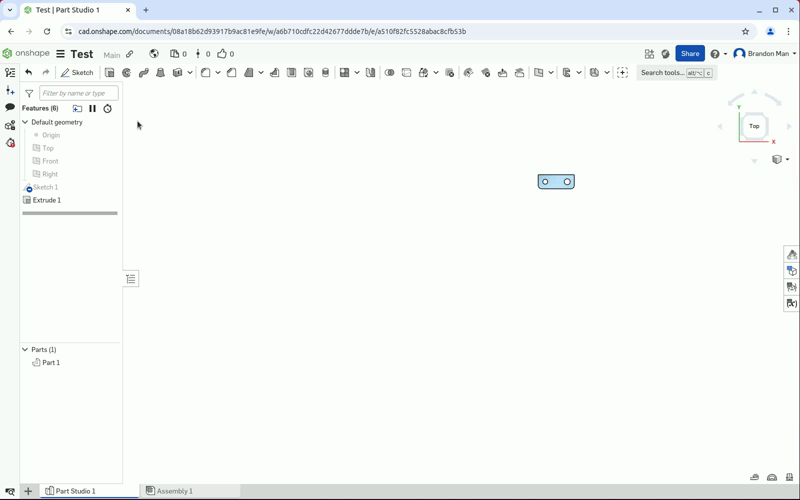
key(shift+h)
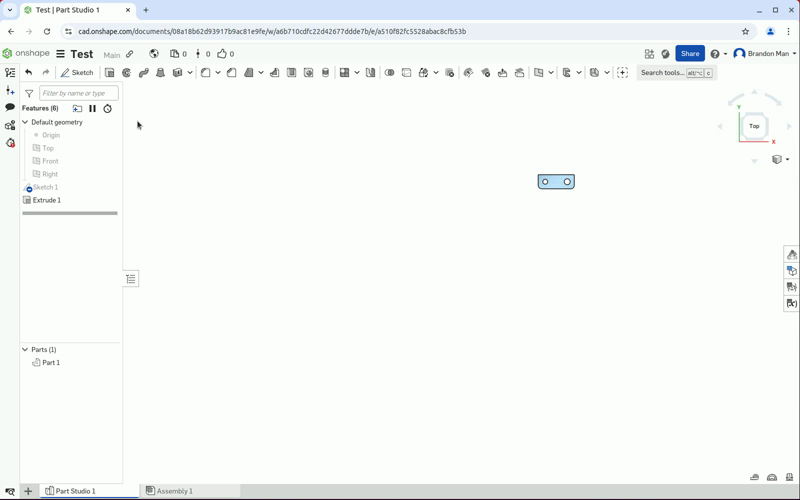
key(shift+h)
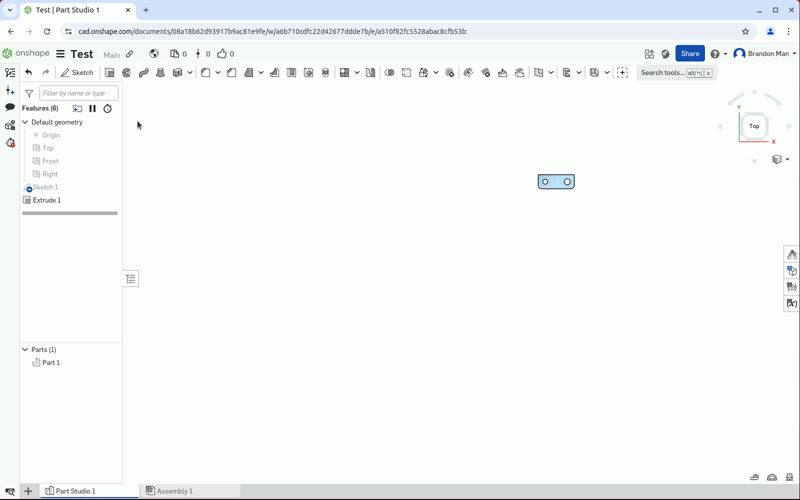
mouse_move(73, 189)
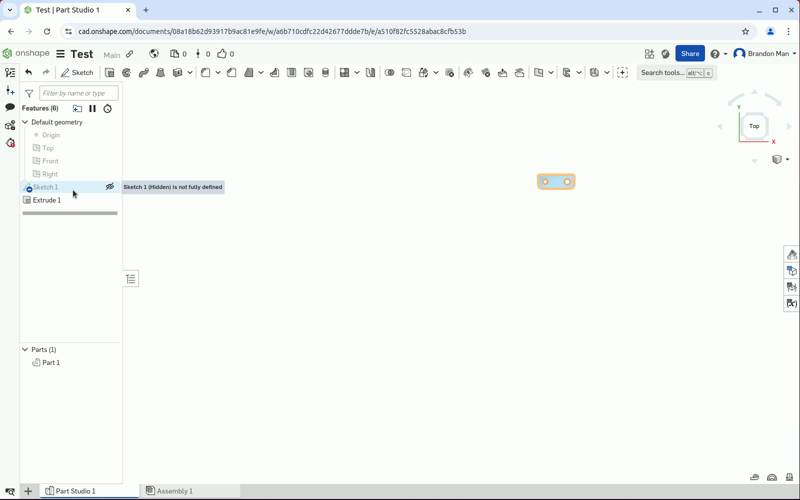
click(73, 189)
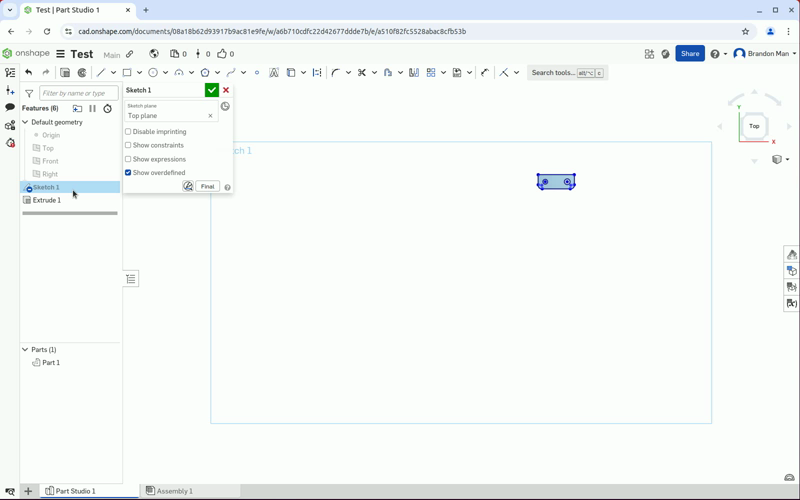
mouse_move(229, 92)
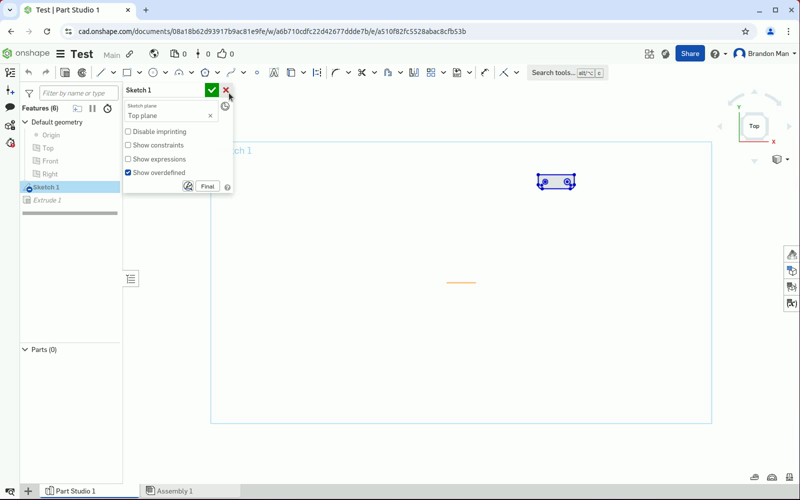
click(229, 92)
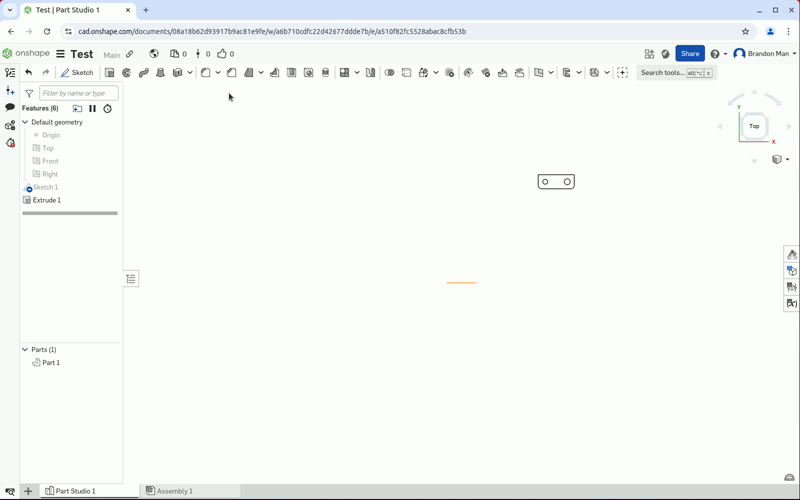
mouse_move(541, 75)
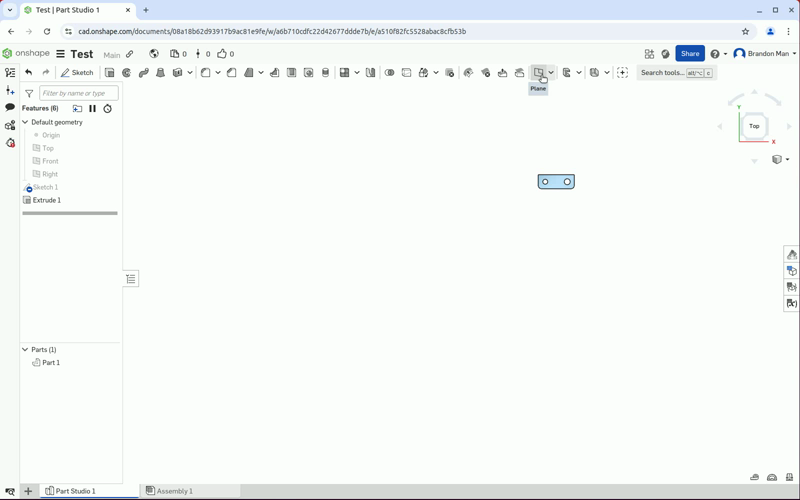
click(541, 75)
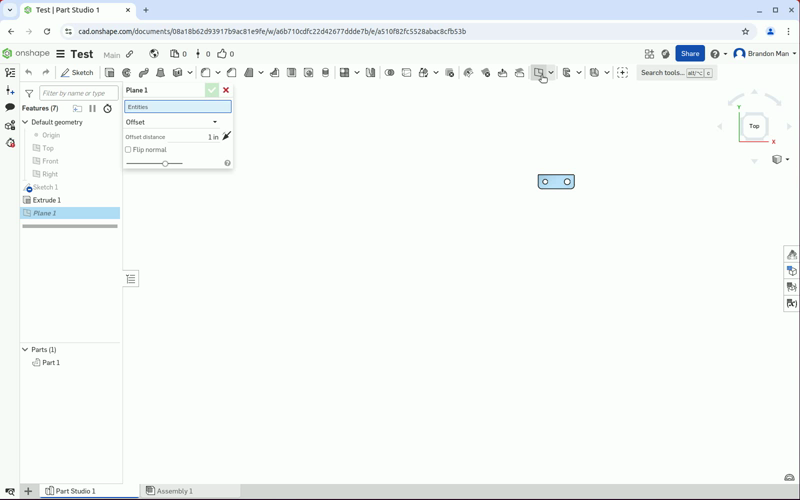
mouse_move(73, 150)
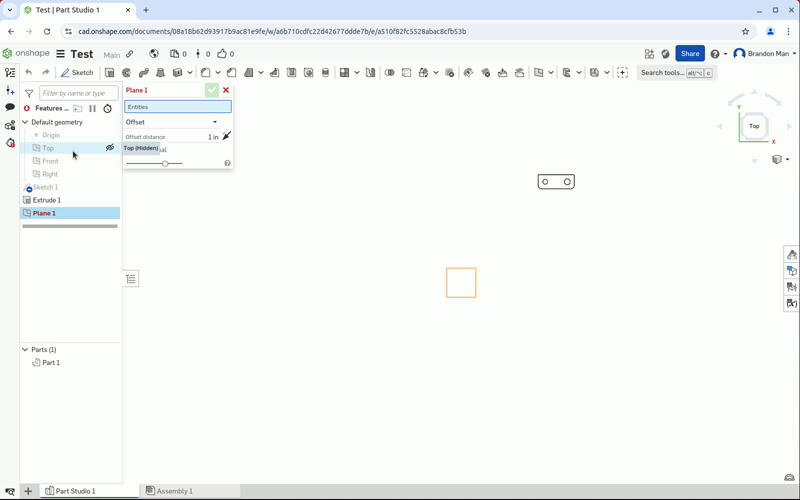
click(73, 150)
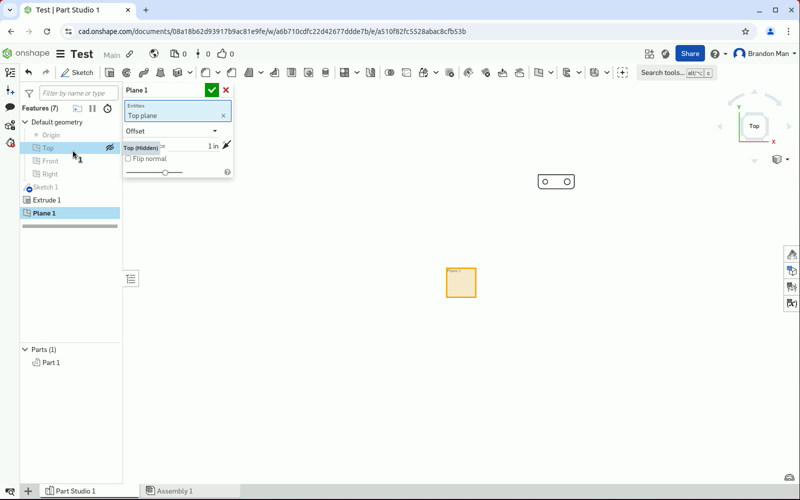
key(tab, 2)
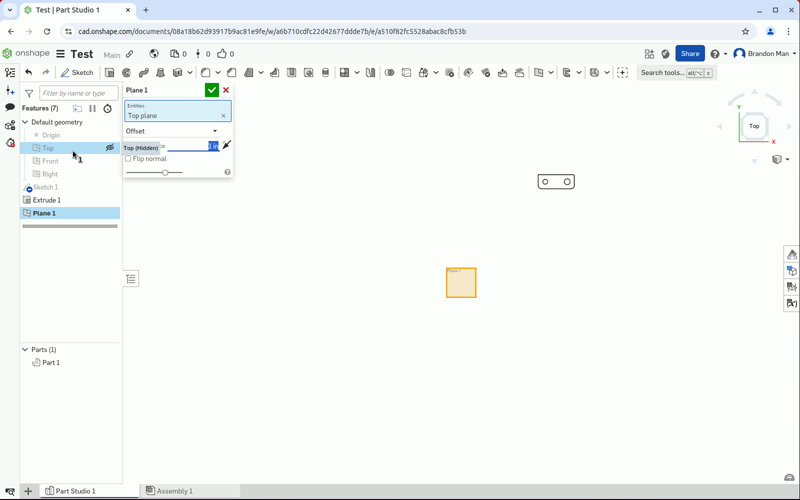
text(1.91)
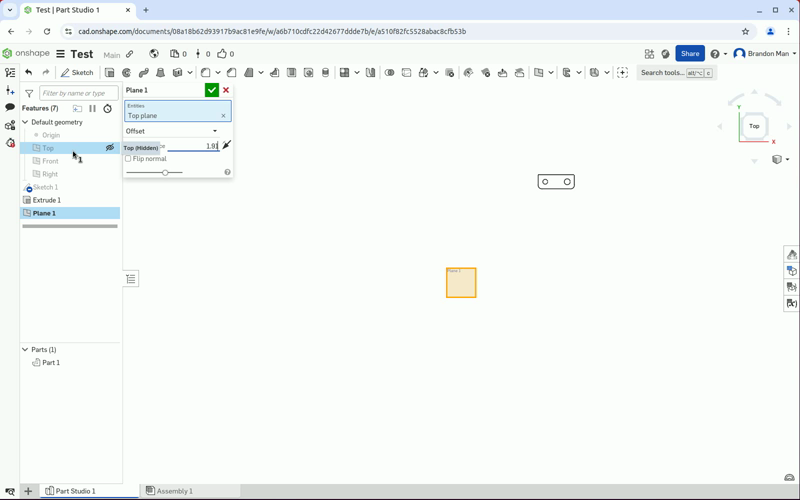
key(enter, 2)
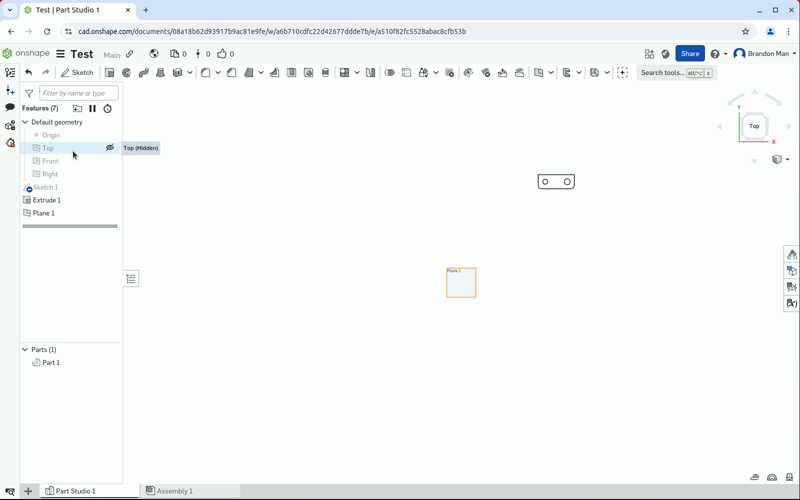
key(shift+s)
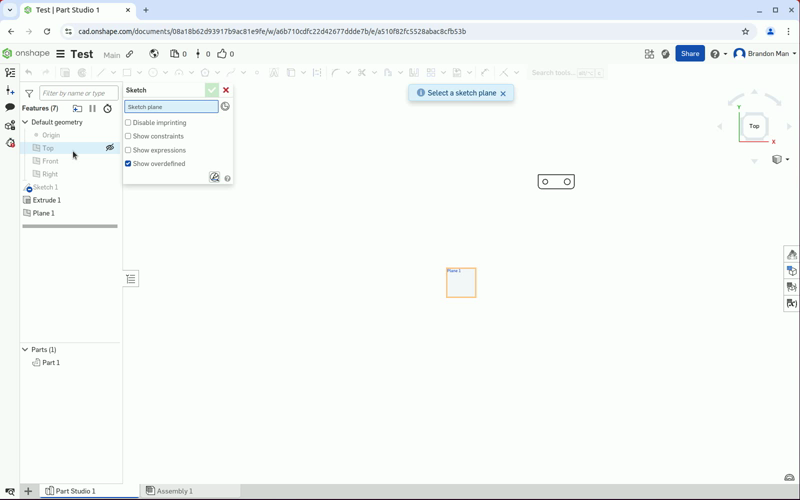
mouse_move(73, 215)
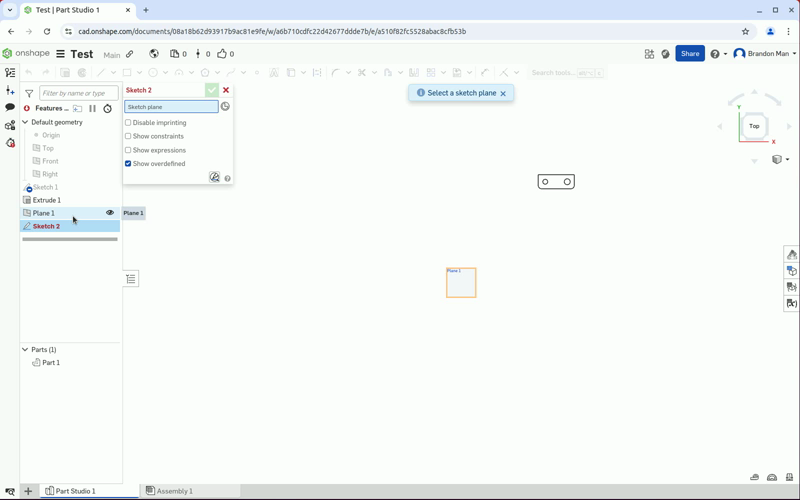
click(73, 215)
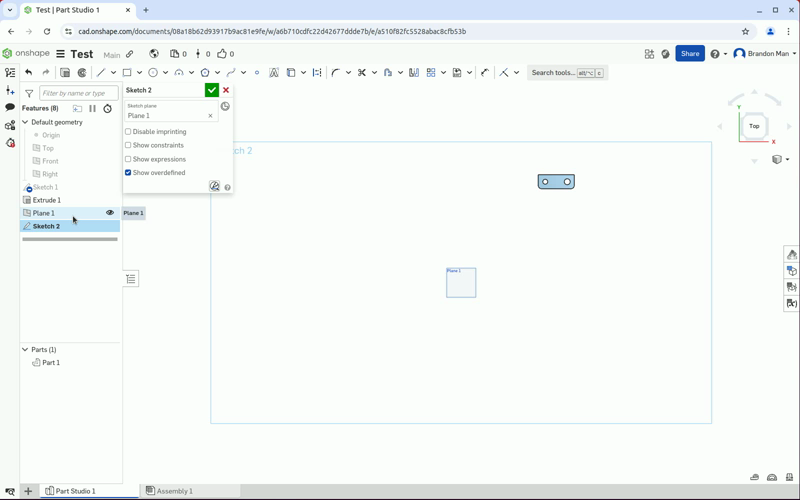
mouse_move(73, 352)
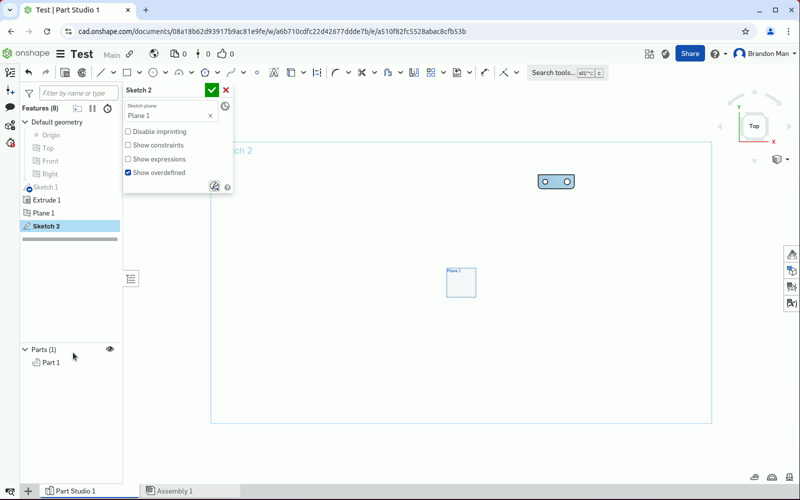
key(y)
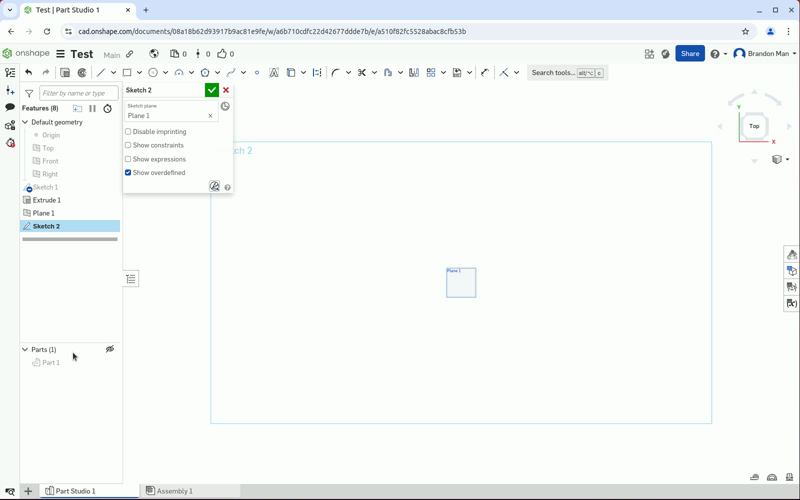
key(c)
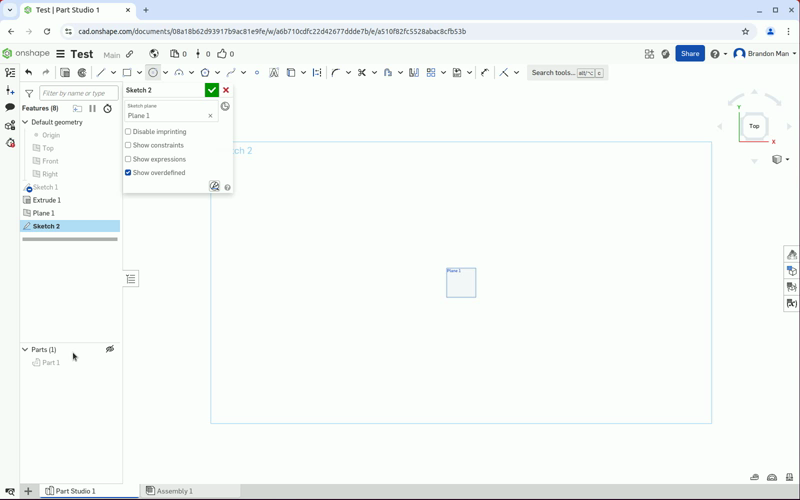
key_down(shift)
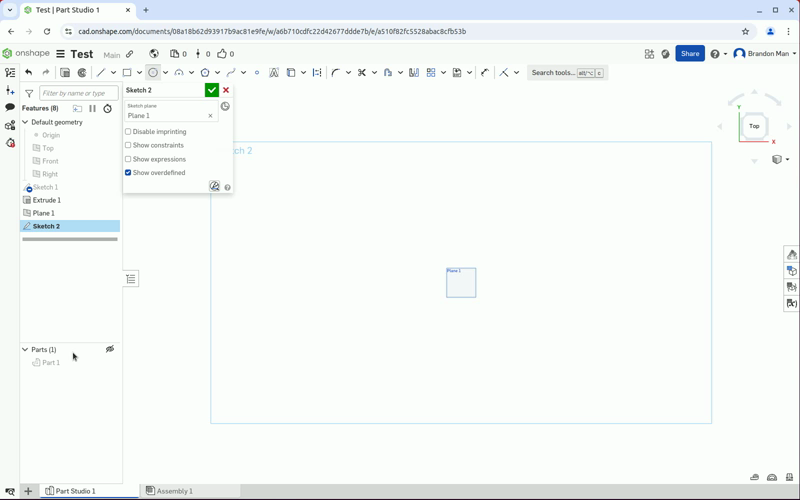
mouse_move(567, 180)
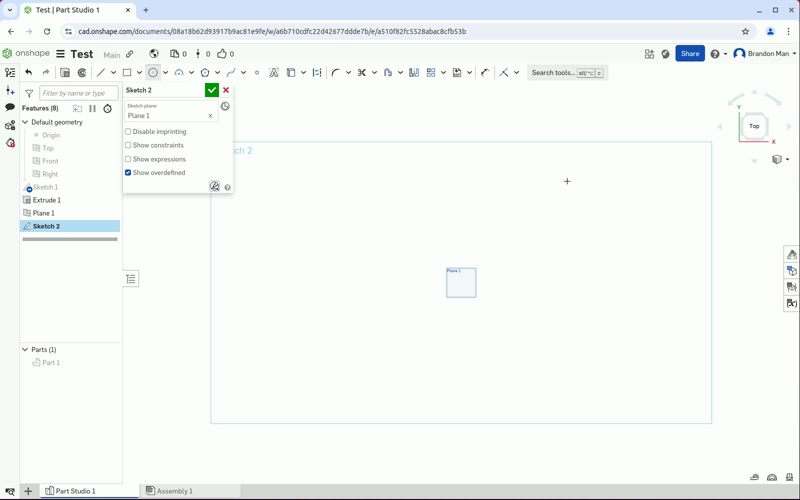
click(567, 180)
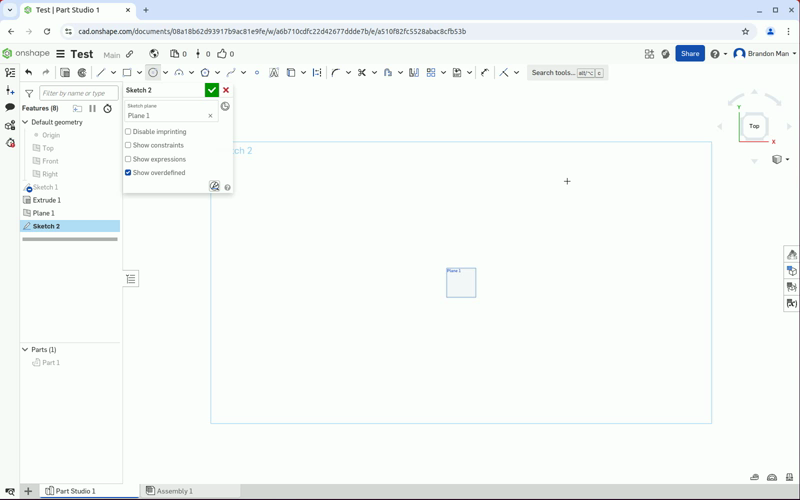
key_up(shift)
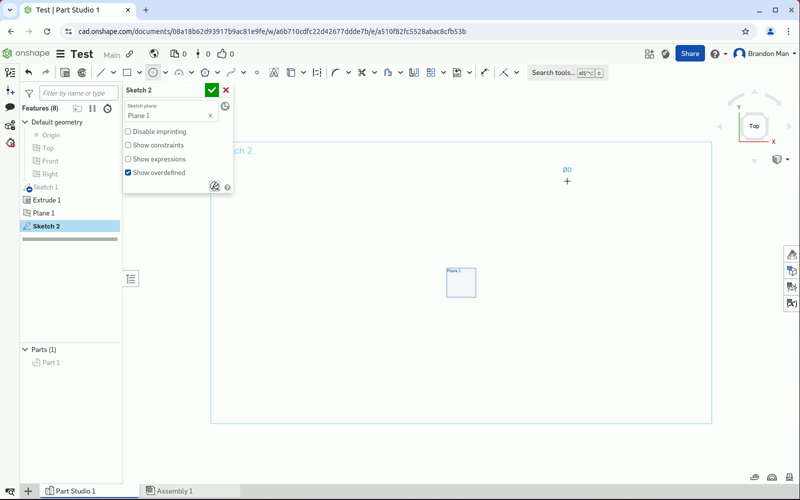
mouse_move(570, 180)
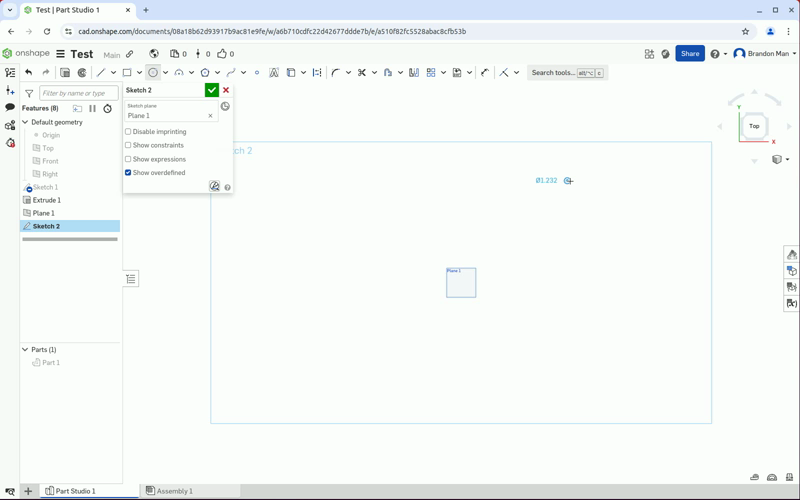
click(570, 180)
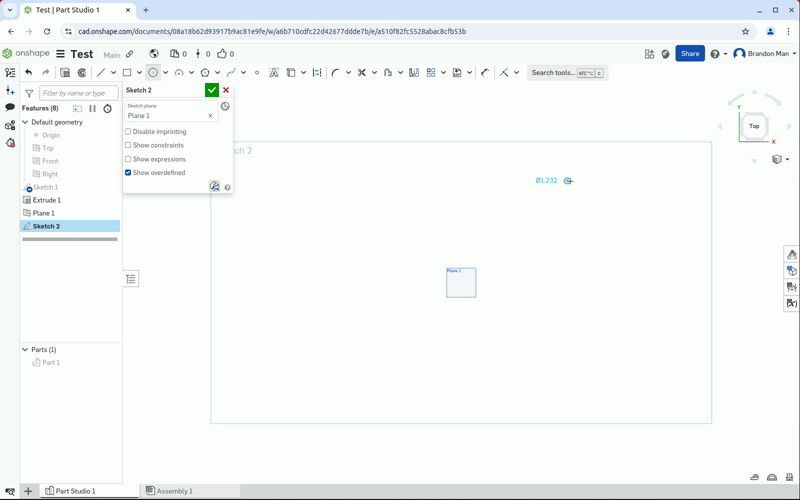
key(esc)
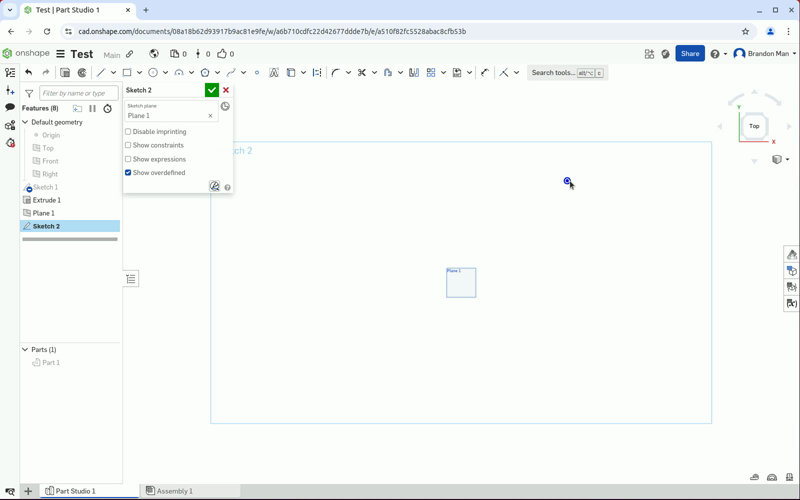
mouse_move(568, 180)
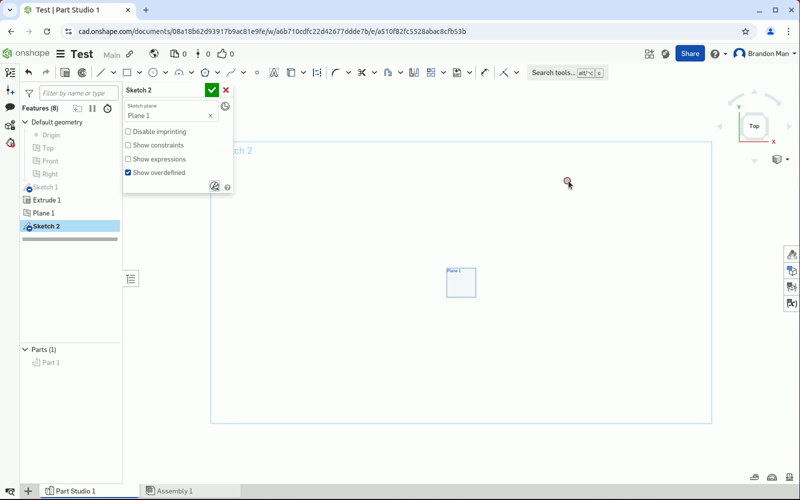
scroll(6)
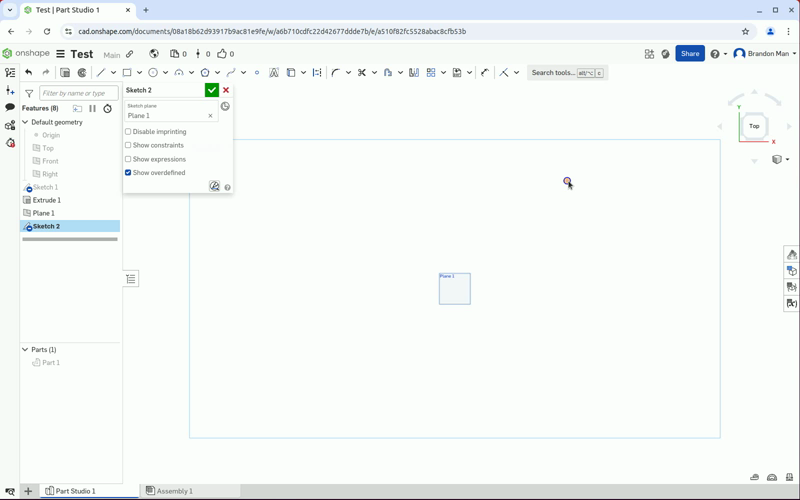
scroll(6)
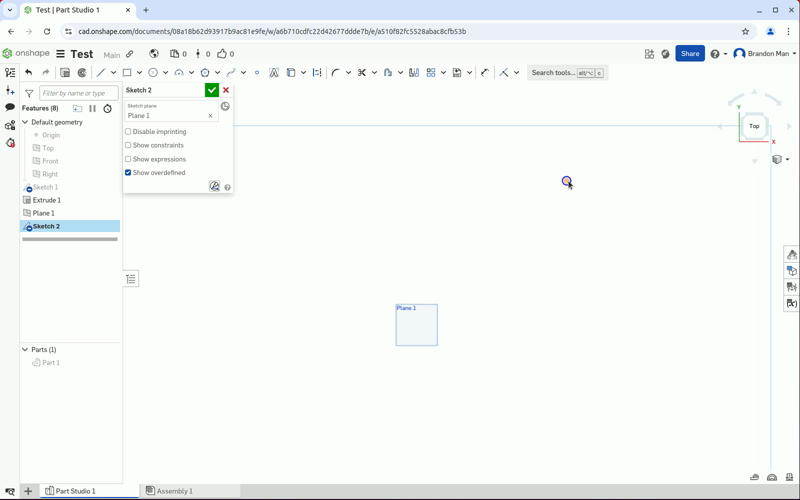
scroll(6)
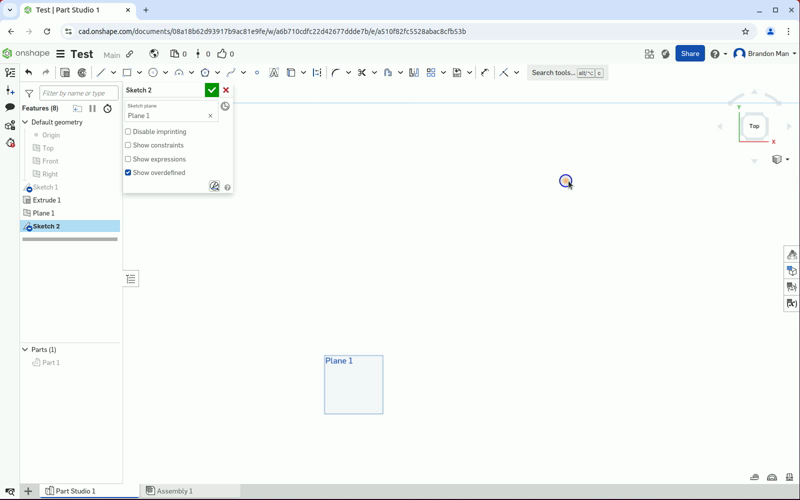
scroll(6)
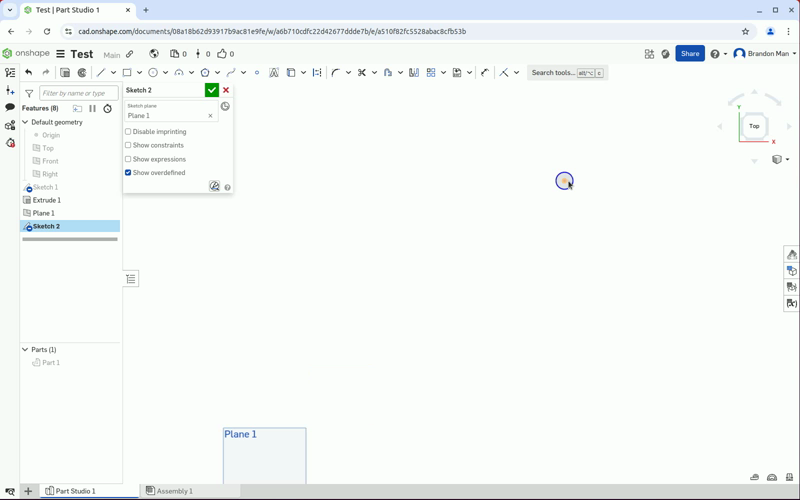
scroll(6)
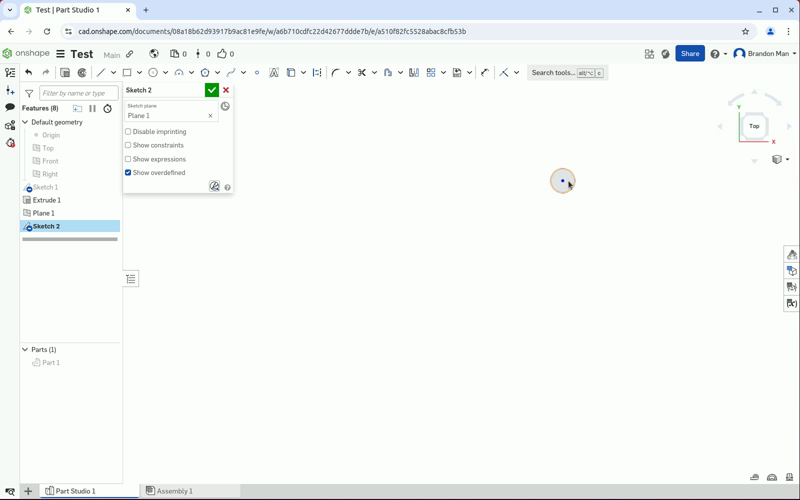
scroll(6)
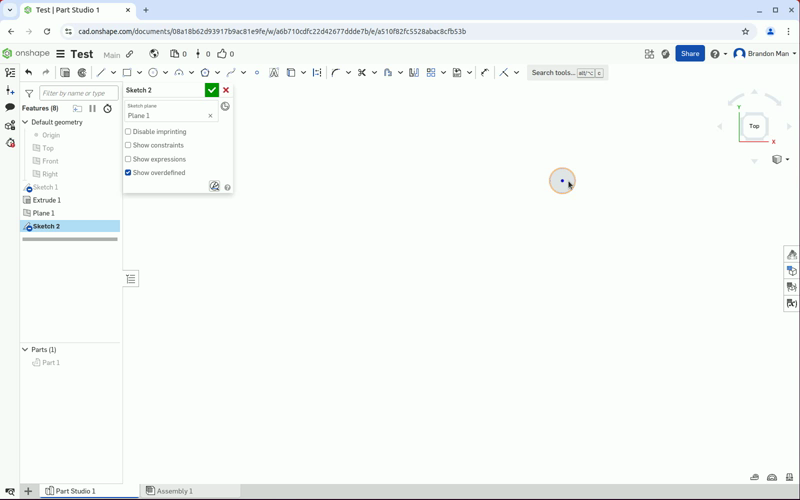
scroll(6)
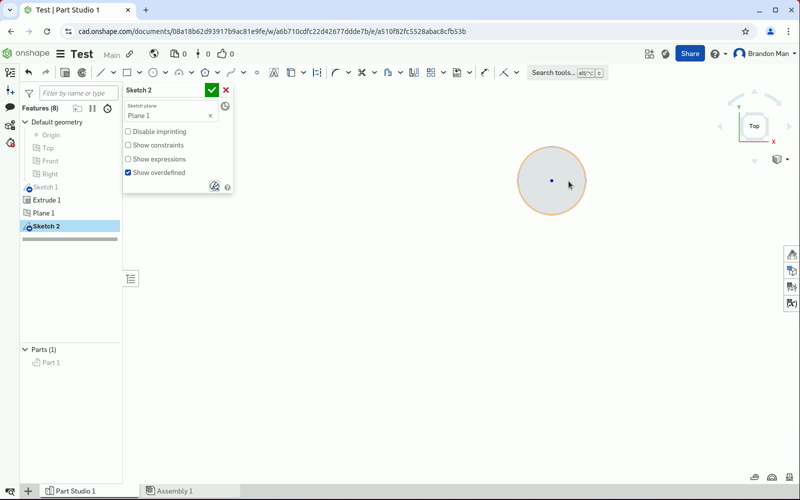
click(568, 180)
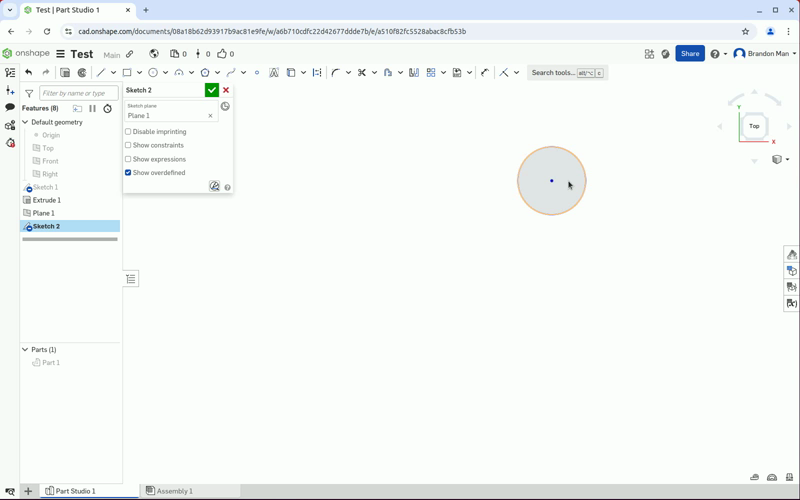
scroll(-6)
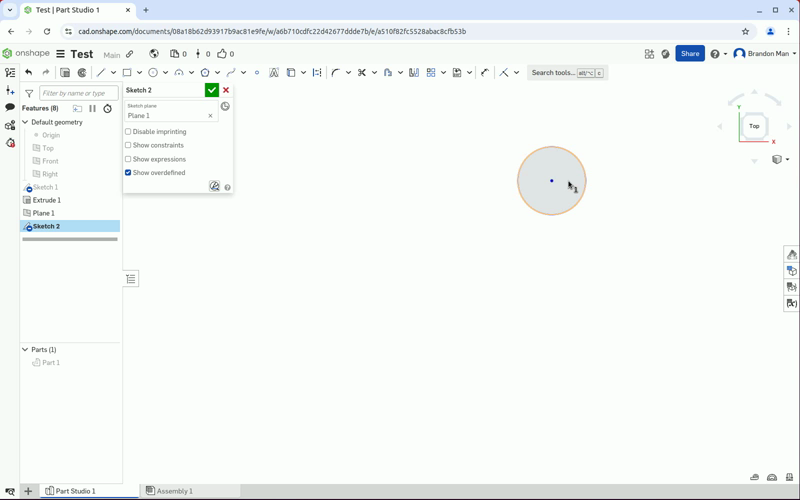
scroll(-6)
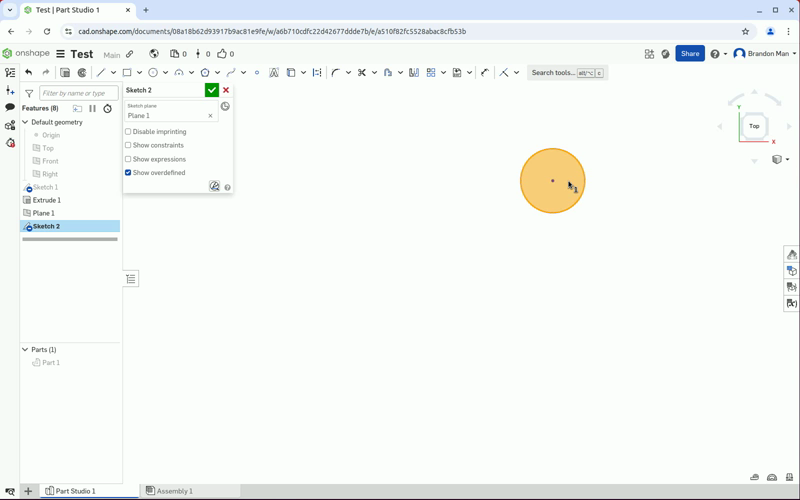
scroll(-6)
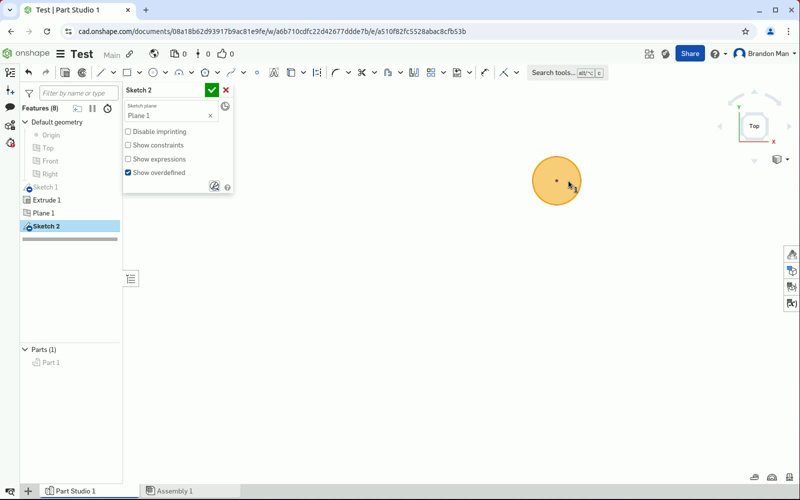
scroll(-6)
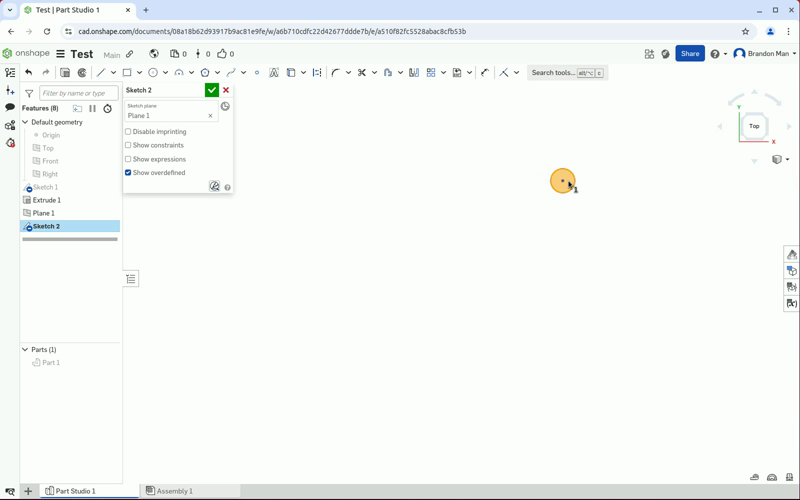
scroll(-6)
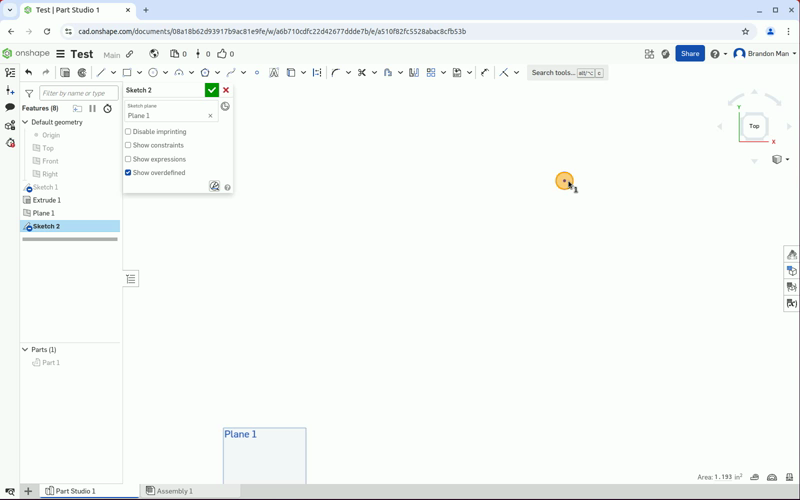
scroll(-6)
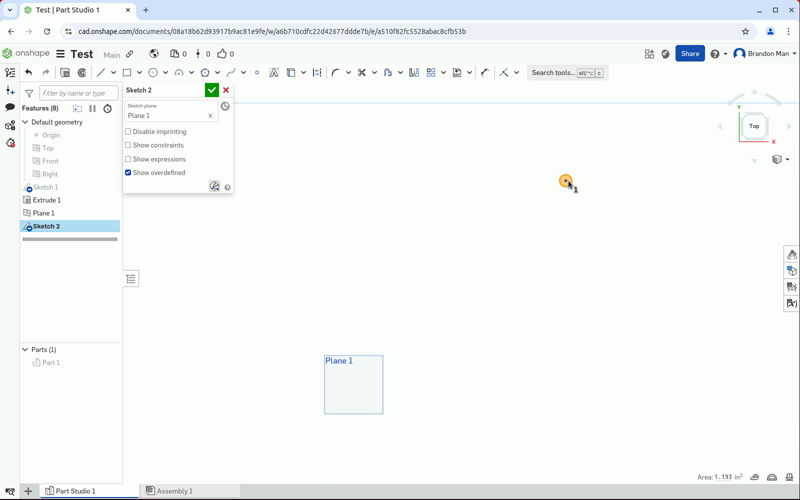
scroll(-6)
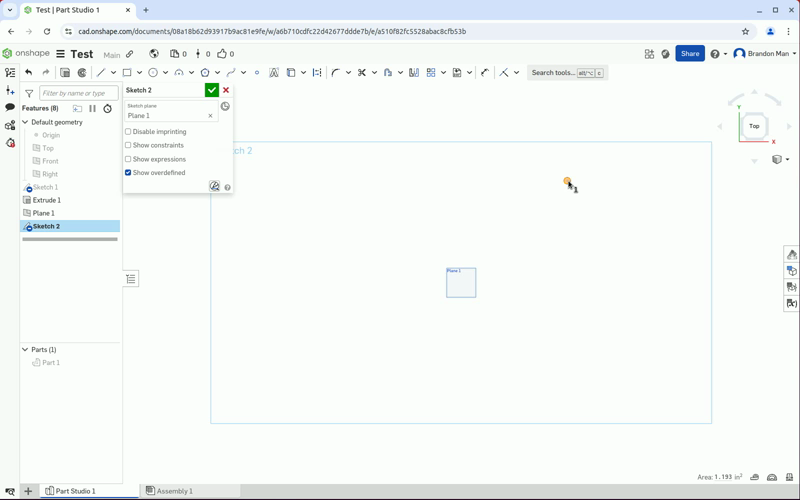
mouse_move(73, 352)
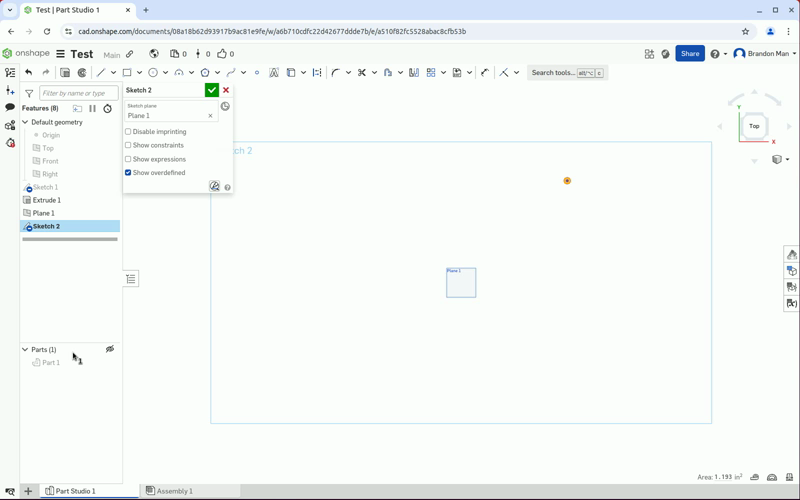
key(shift+y)
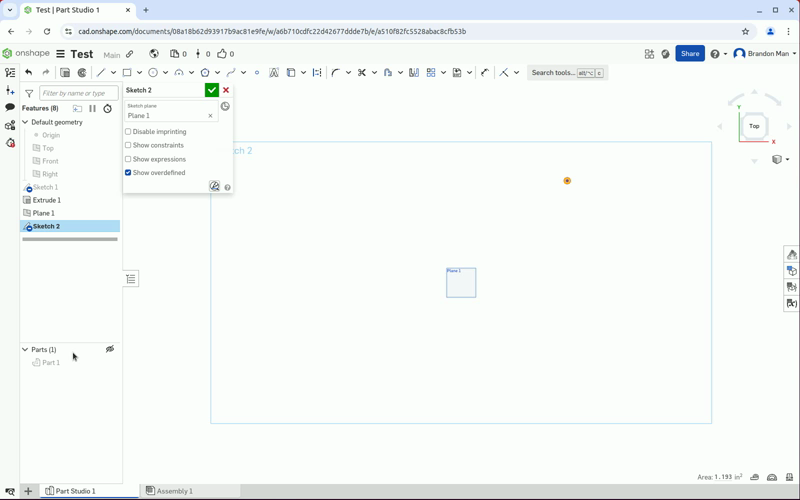
key(shift+e)
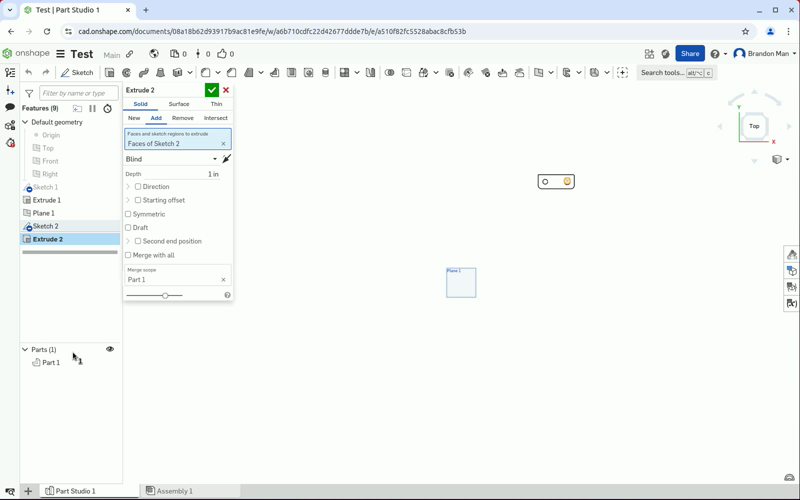
mouse_move(143, 106)
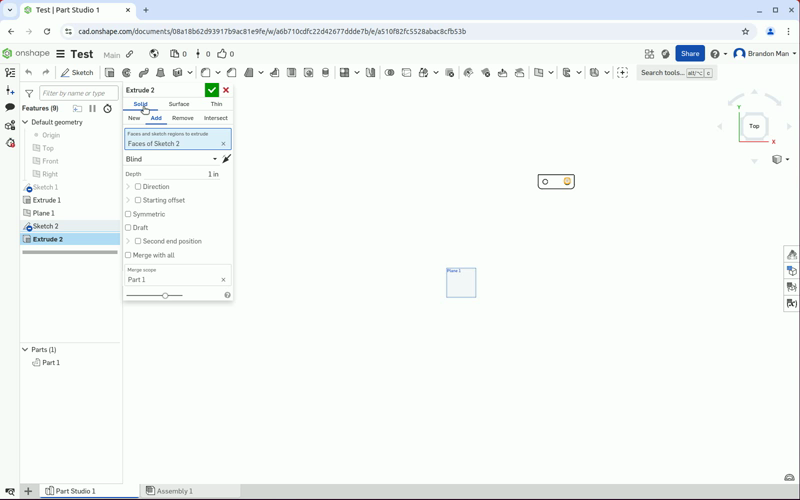
click(143, 106)
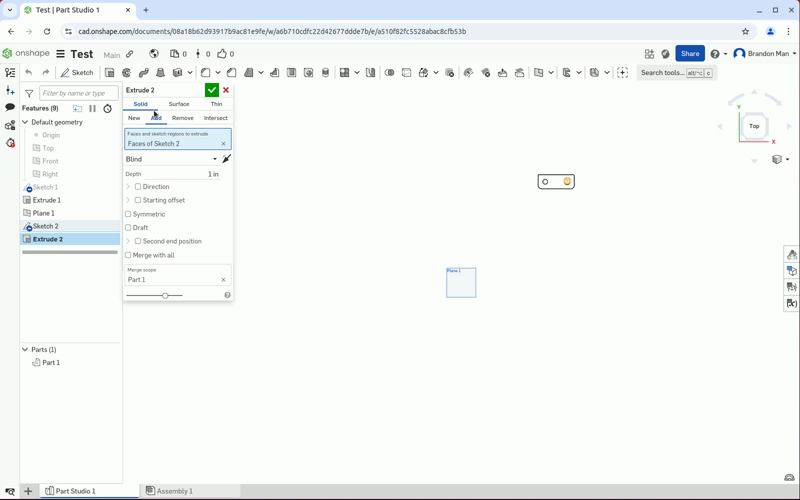
mouse_move(186, 120)
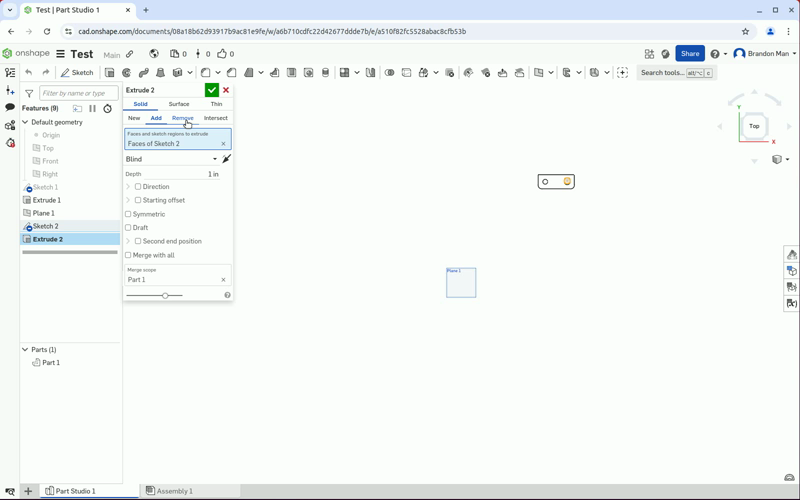
click(186, 120)
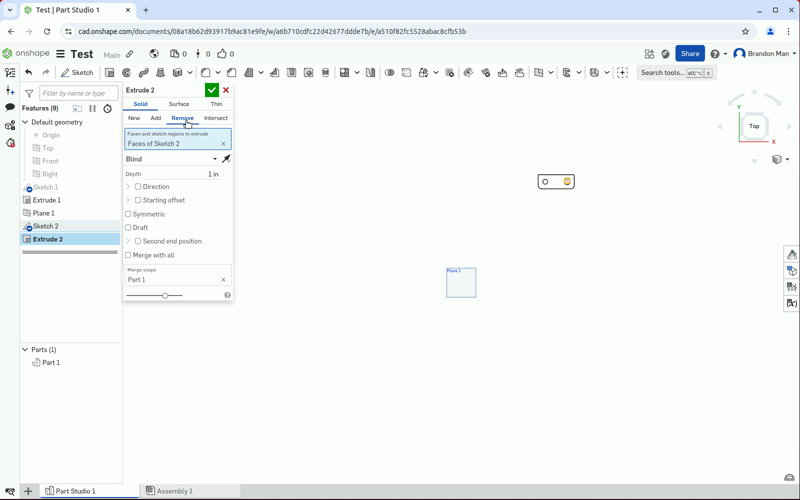
key(tab, 4)
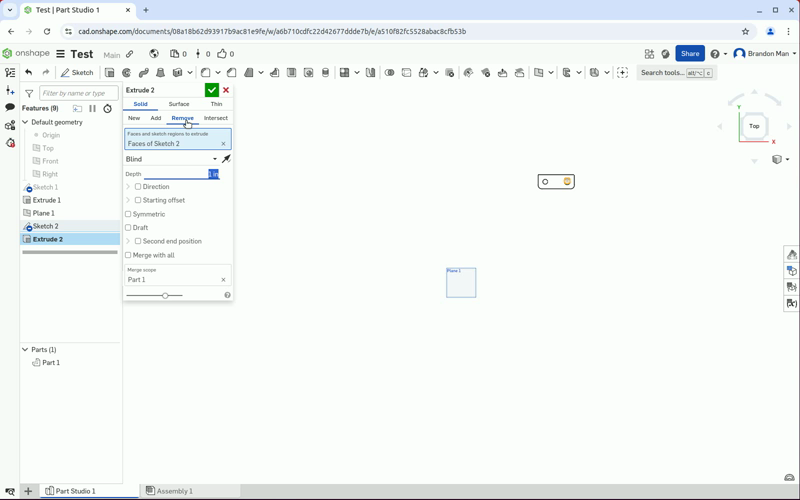
text(0.722)
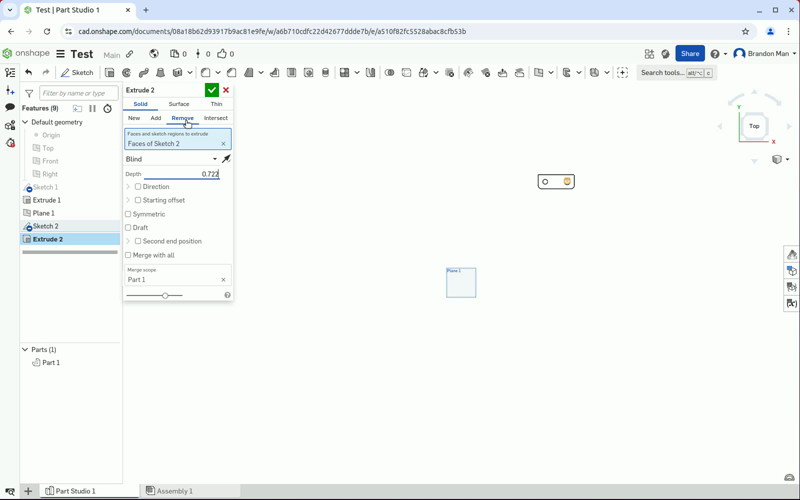
key(tab, 6)
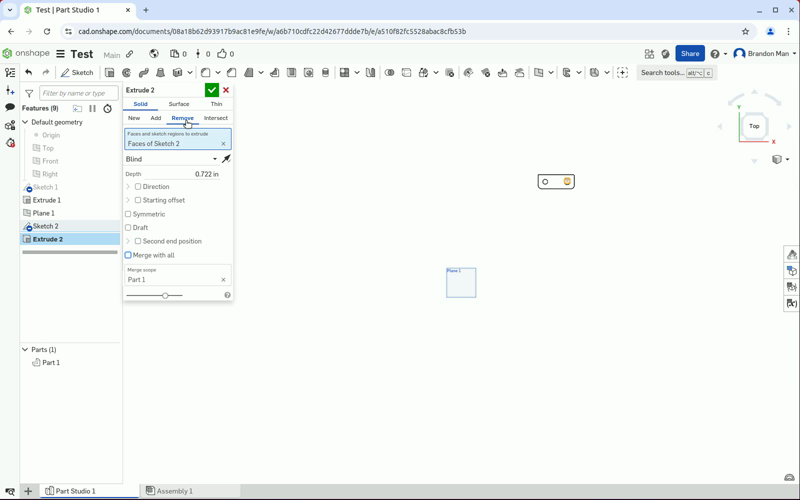
key(space)
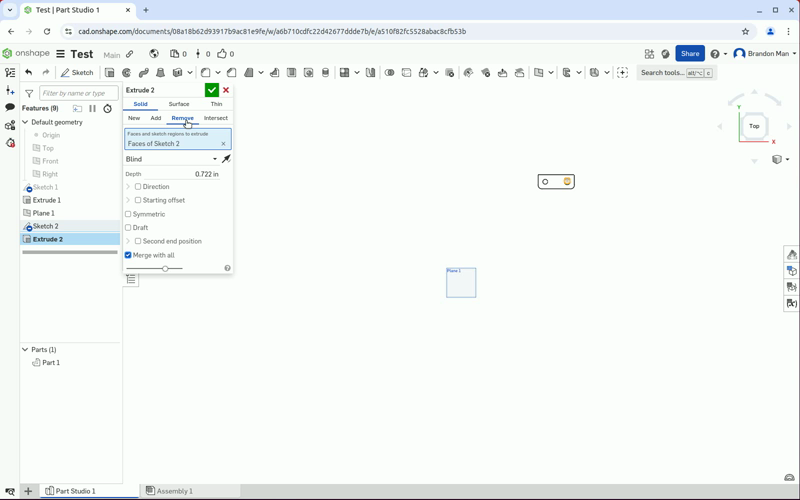
key(enter)
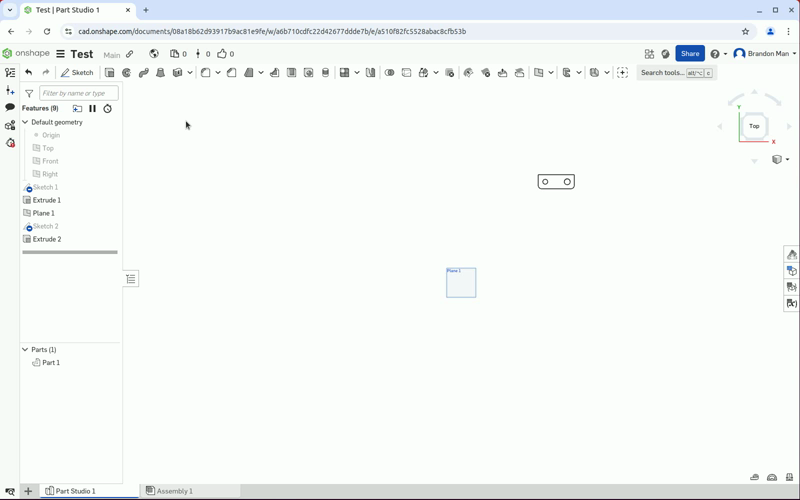
key(shift+h)
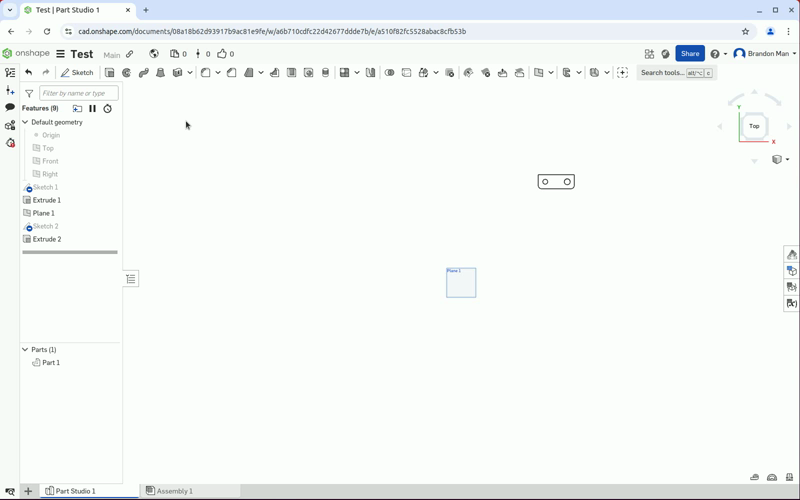
key(shift+h)
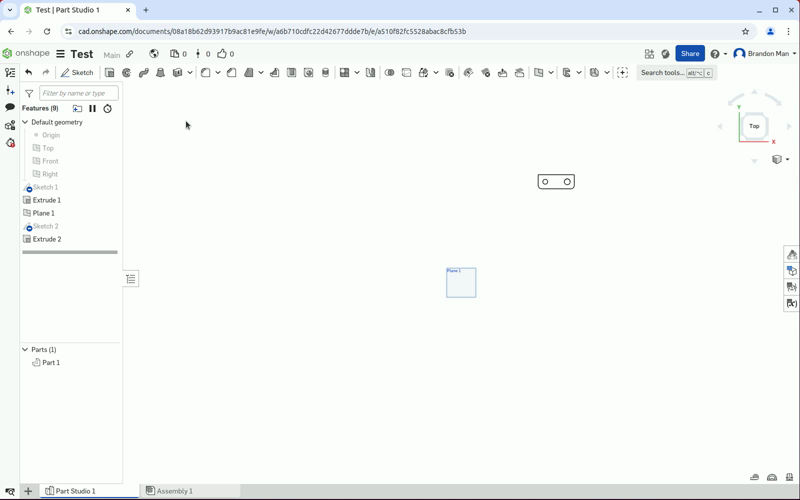
mouse_move(73, 189)
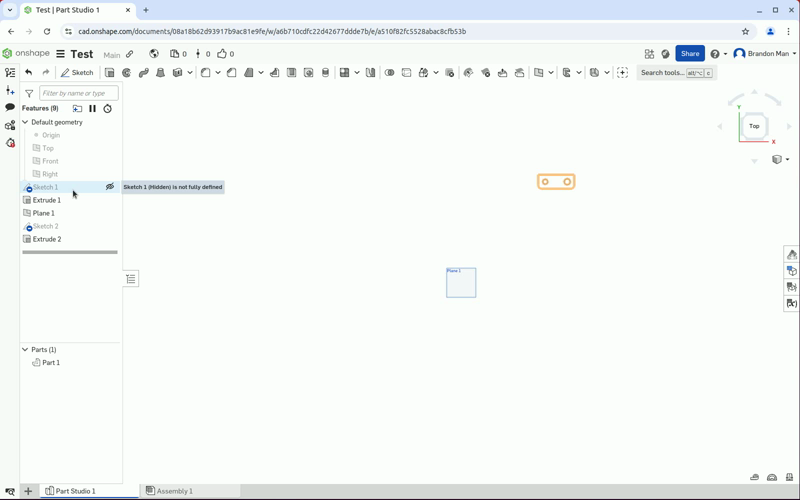
click(73, 189)
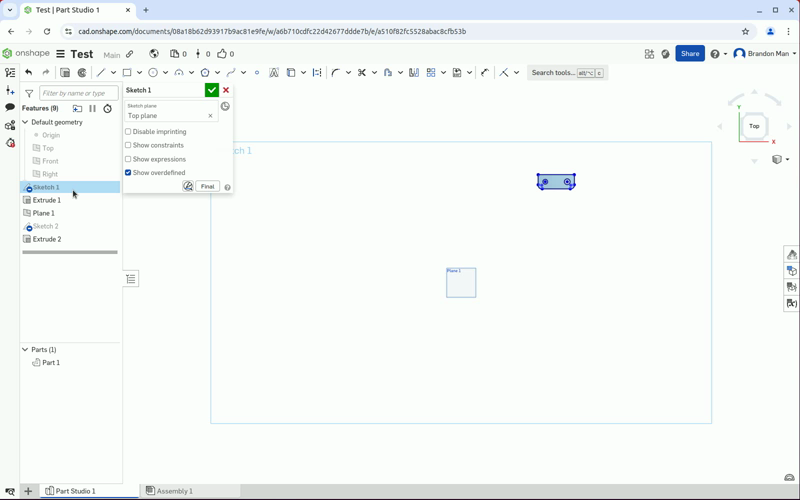
mouse_move(229, 92)
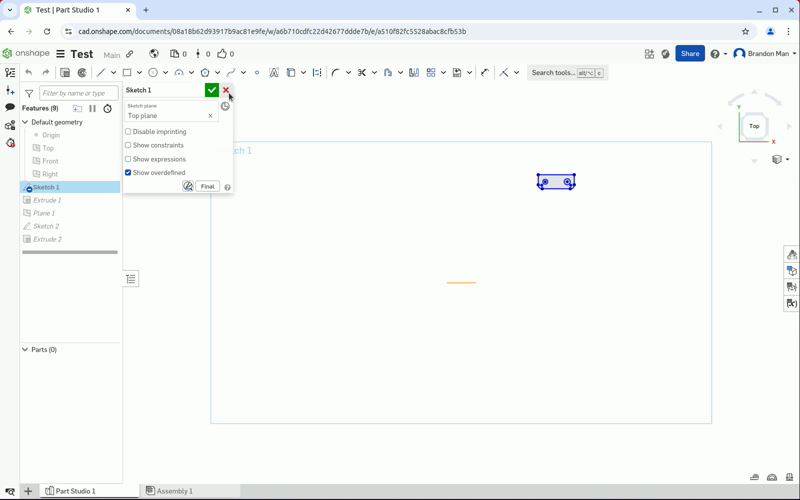
click(229, 92)
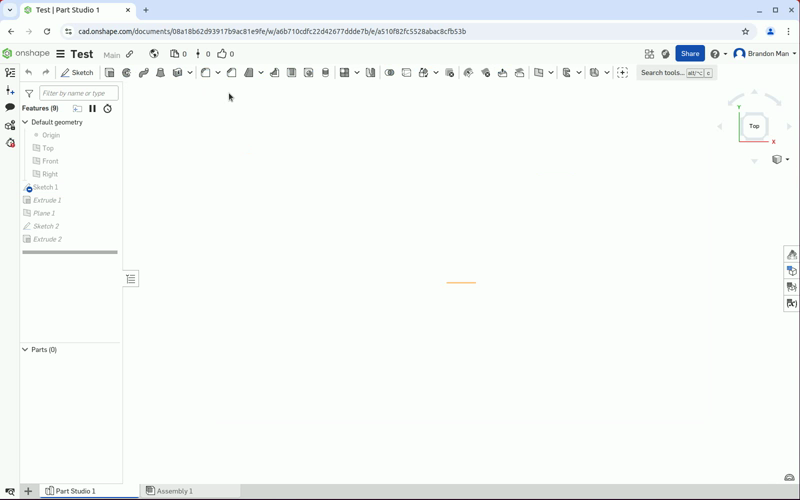
key(shift+s)
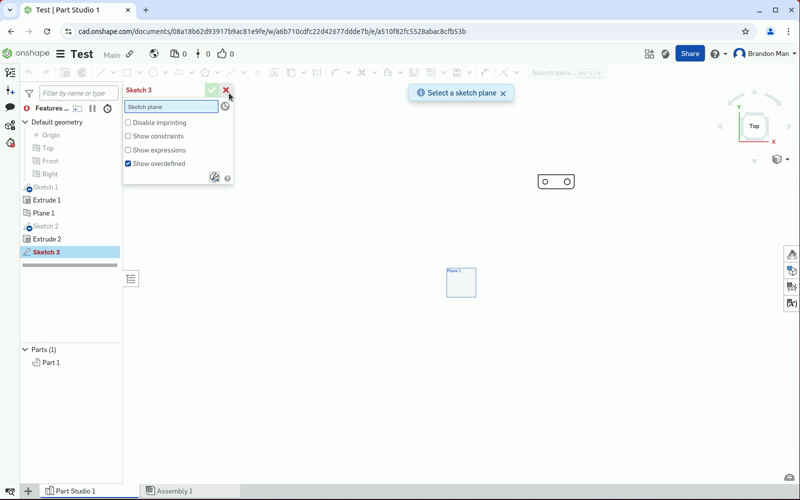
mouse_move(73, 215)
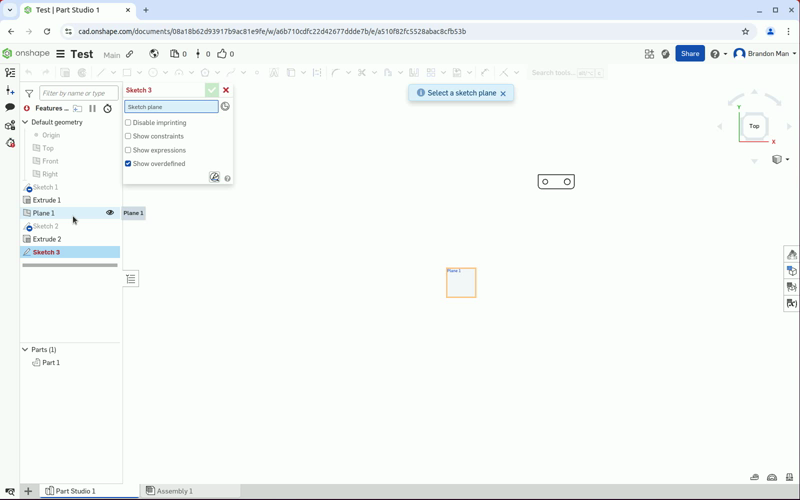
click(73, 215)
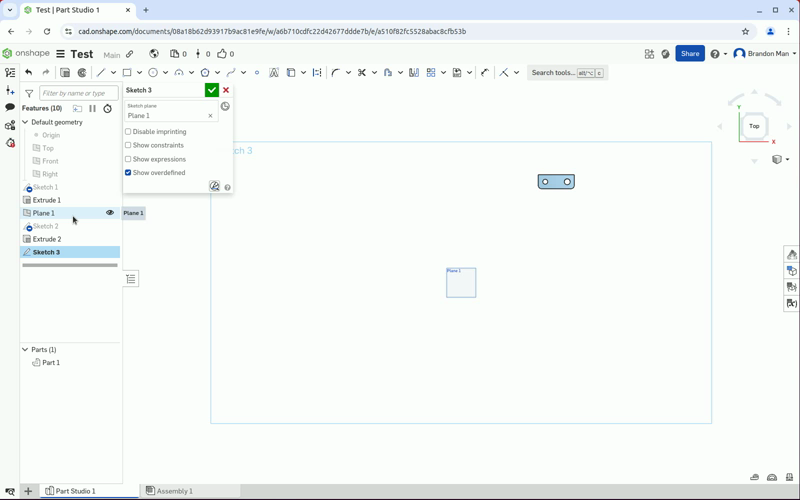
mouse_move(73, 352)
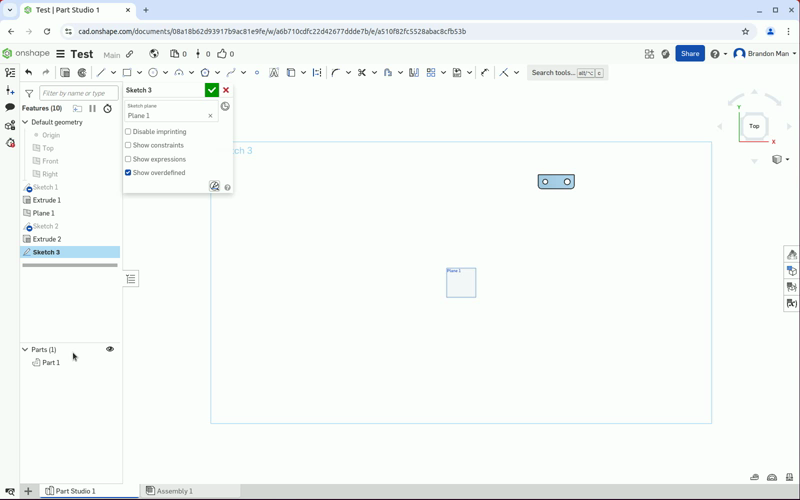
key(y)
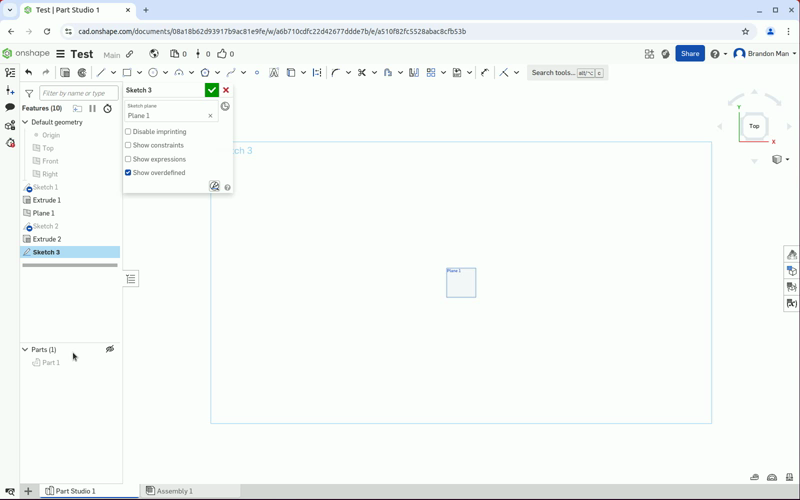
key(c)
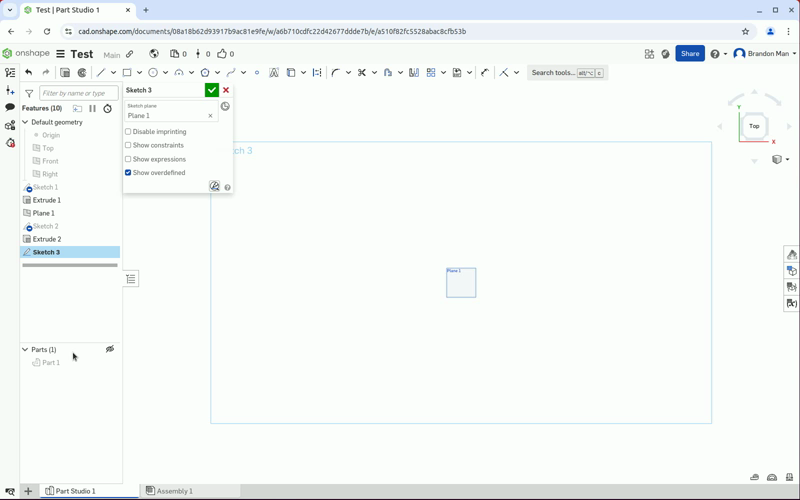
key_down(shift)
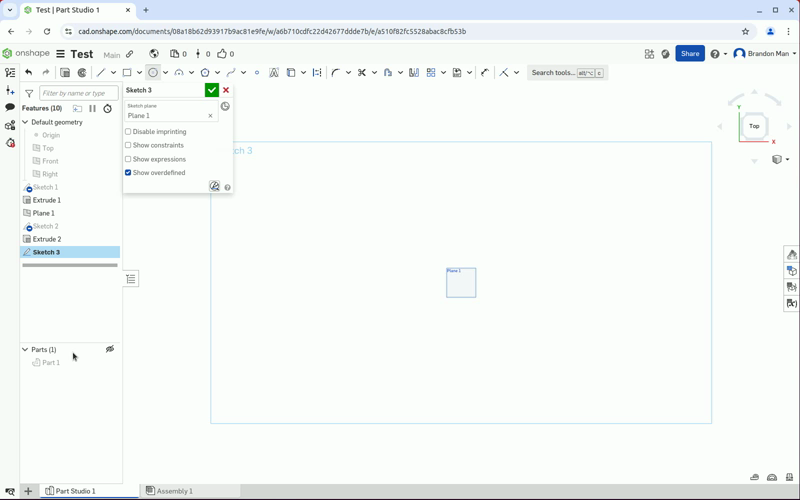
mouse_move(545, 180)
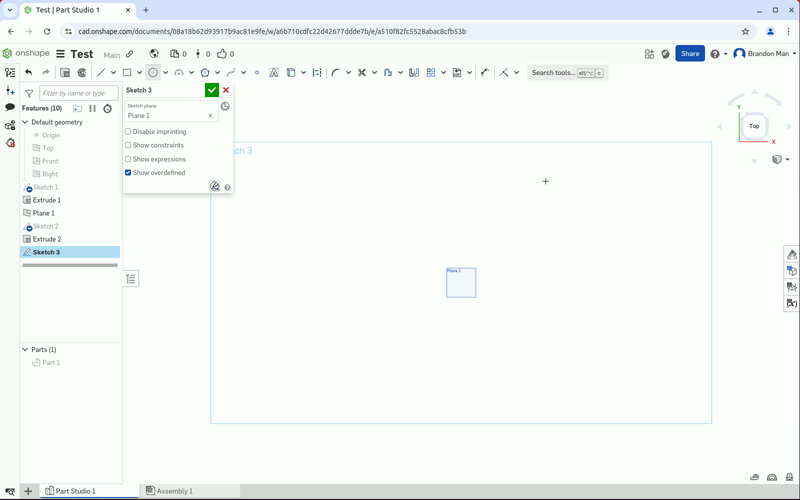
click(545, 180)
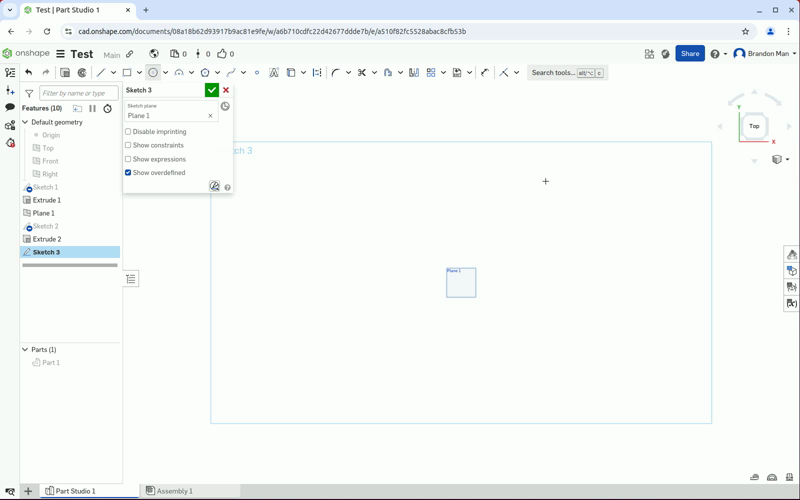
key_up(shift)
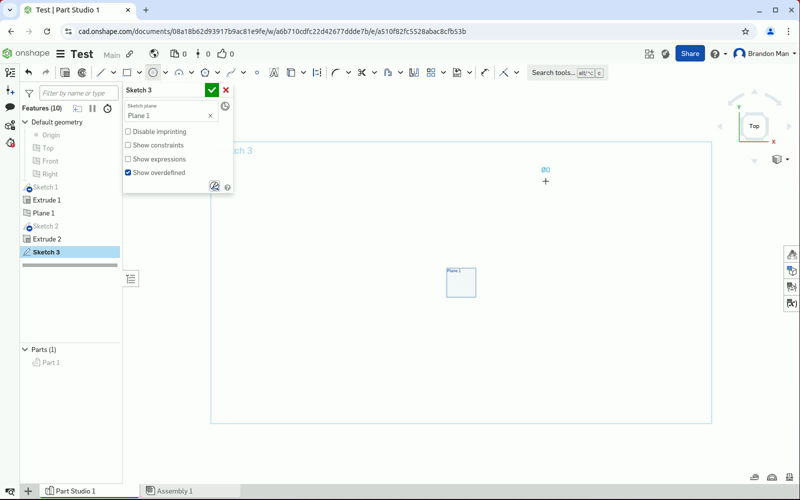
mouse_move(548, 180)
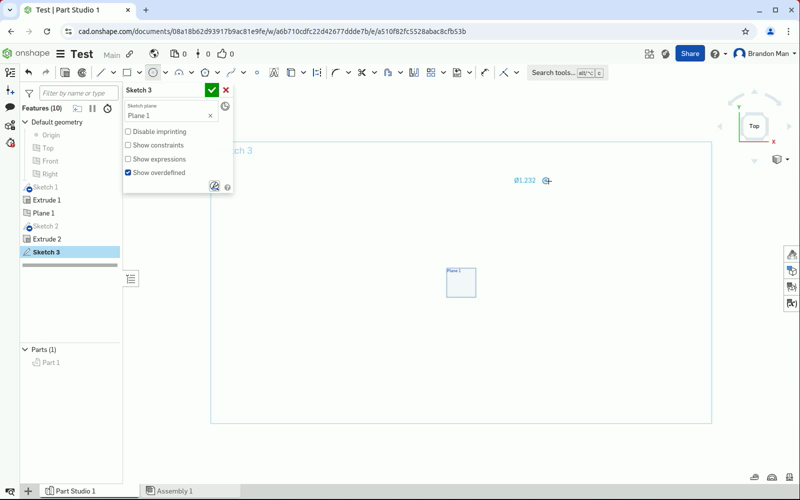
click(548, 180)
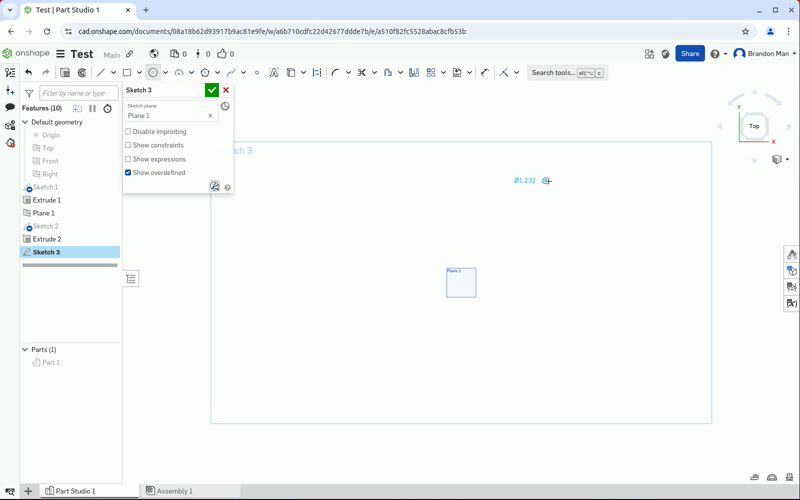
key(esc)
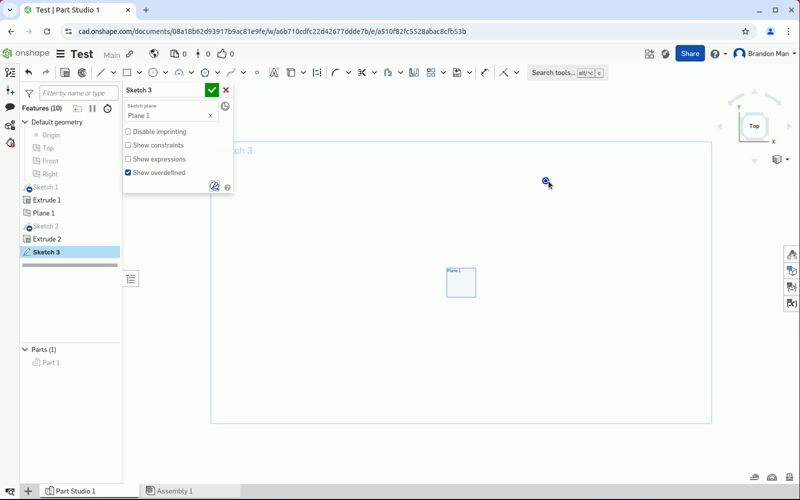
mouse_move(545, 180)
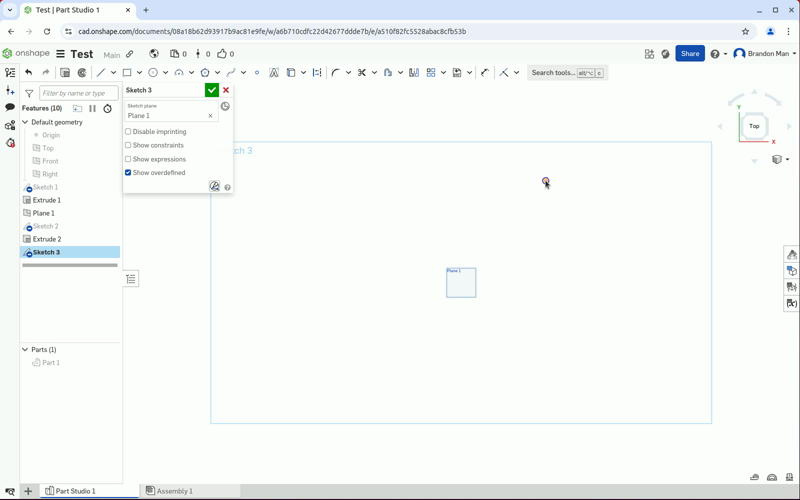
scroll(6)
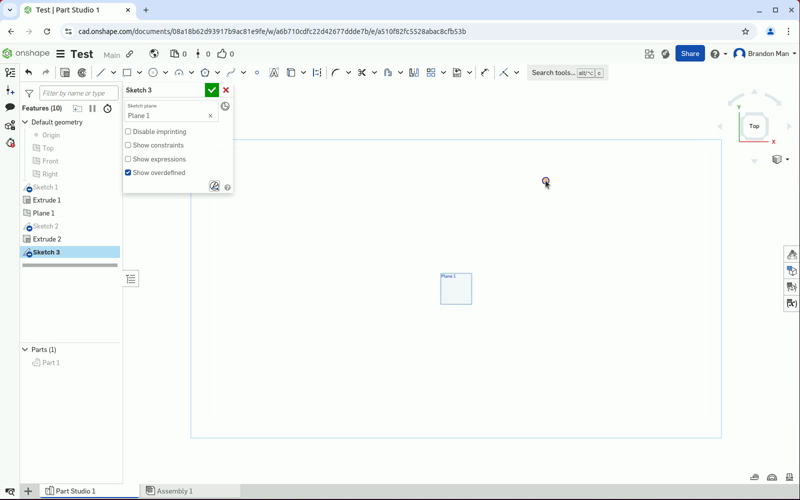
scroll(6)
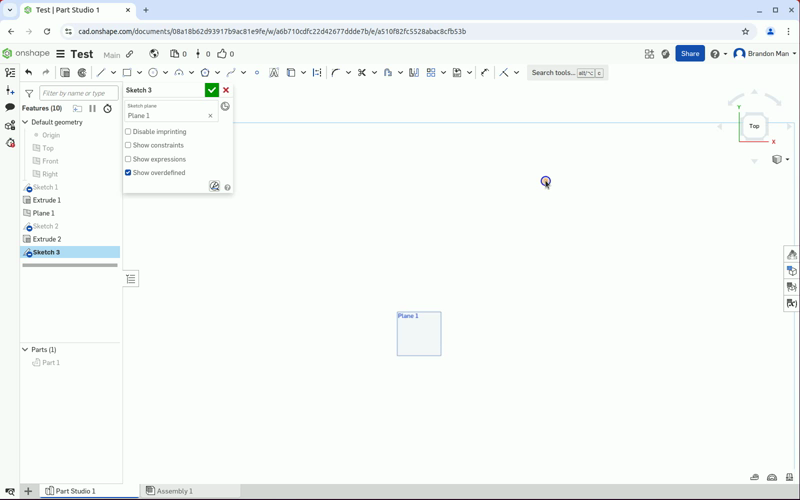
scroll(6)
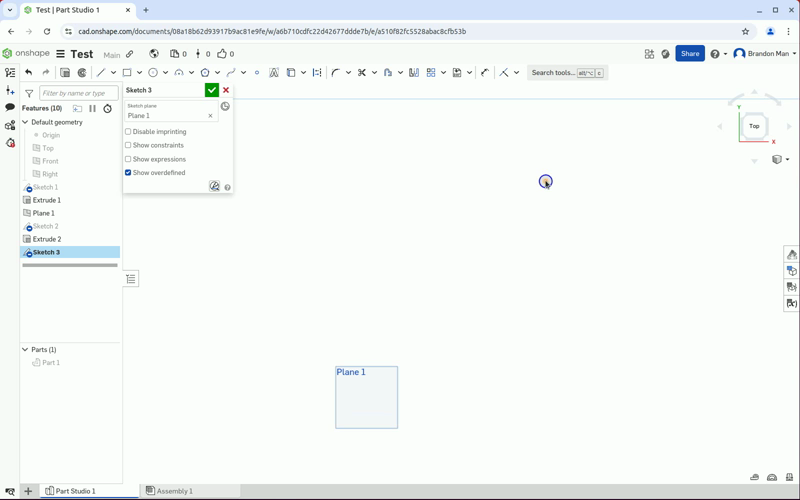
scroll(6)
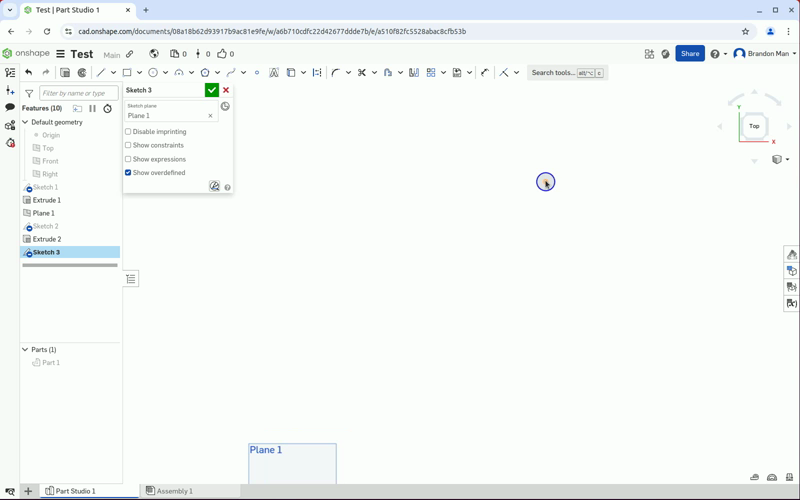
scroll(6)
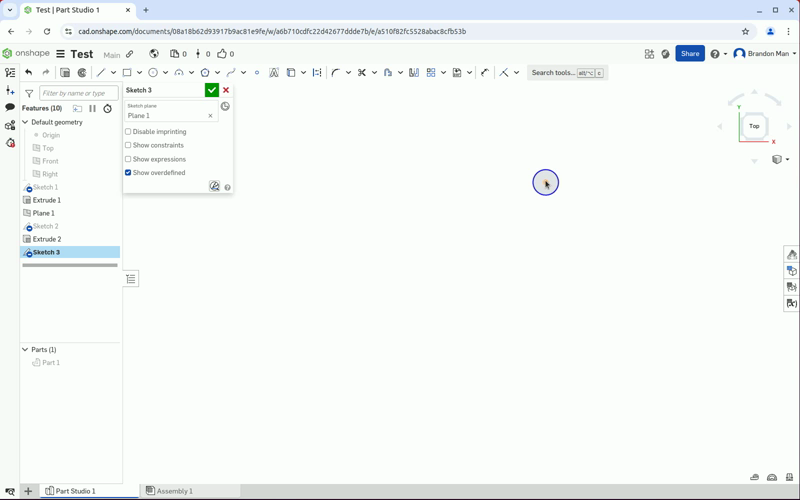
scroll(6)
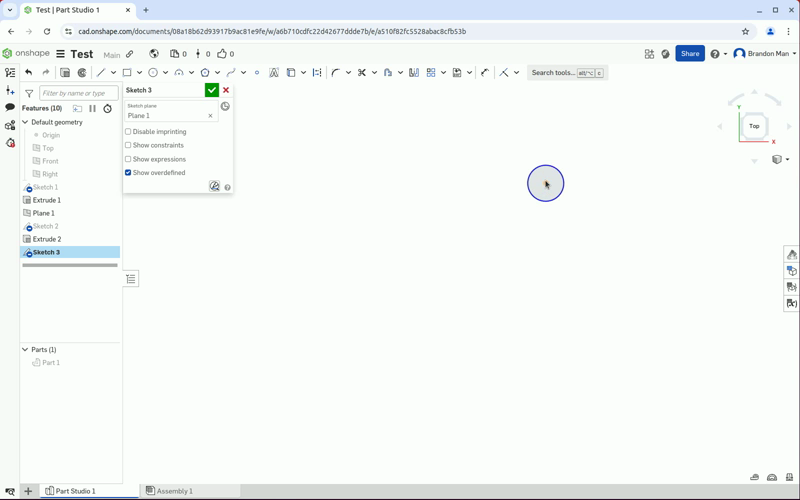
scroll(6)
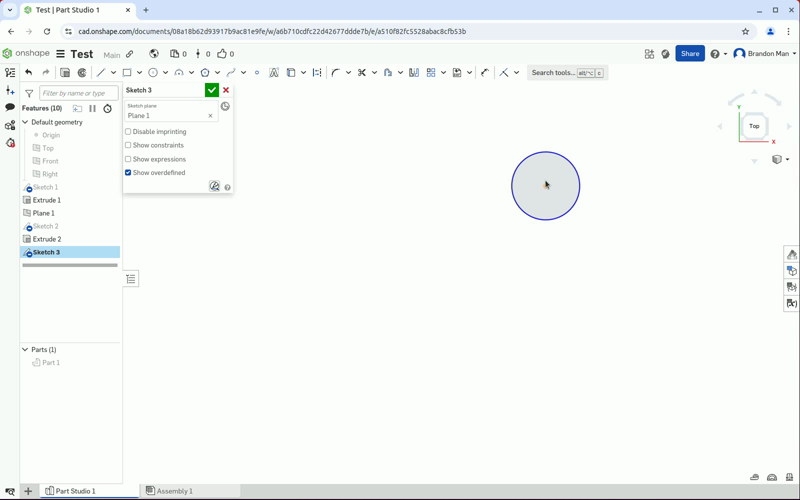
click(545, 180)
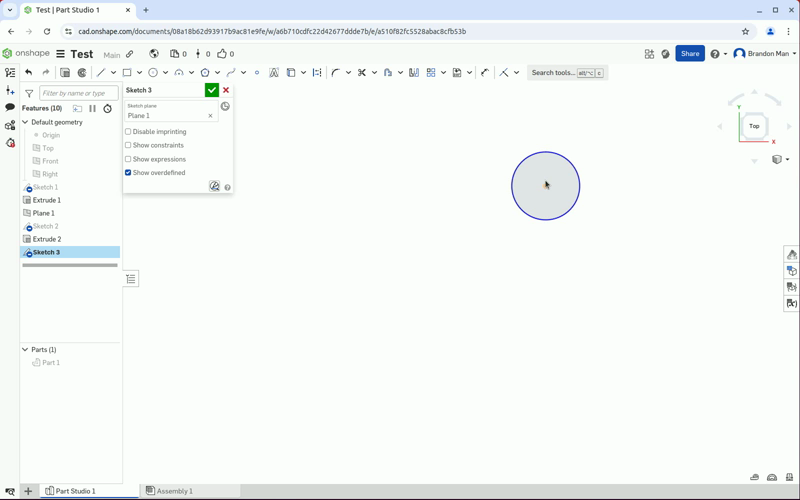
scroll(-6)
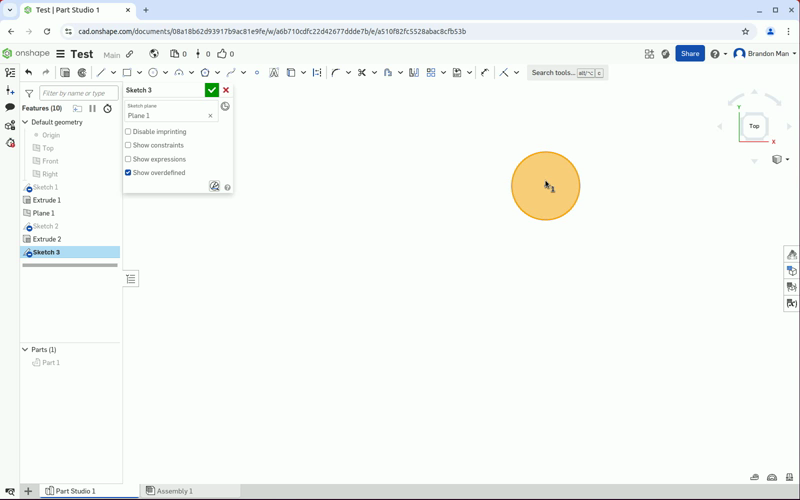
scroll(-6)
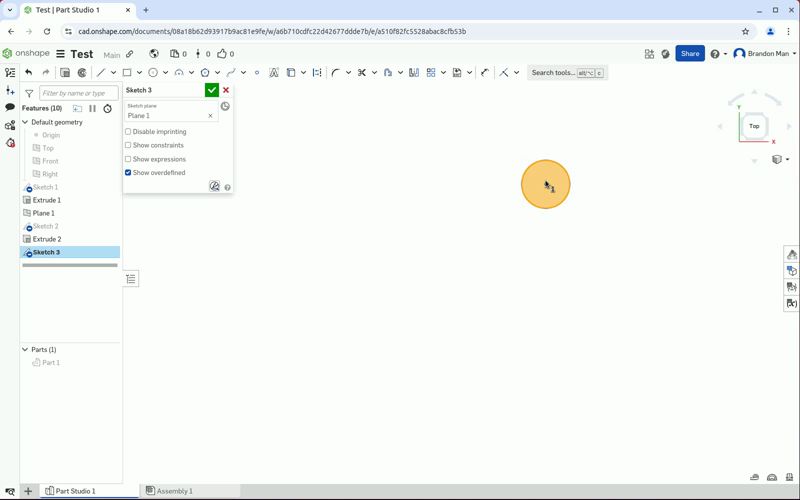
scroll(-6)
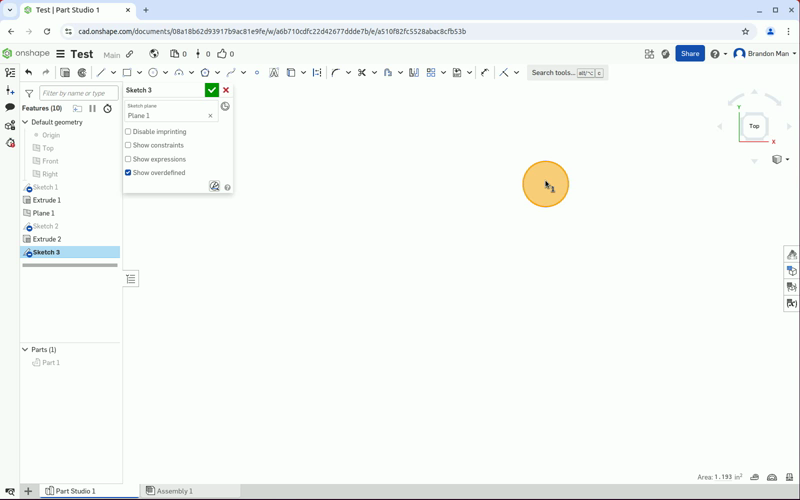
scroll(-6)
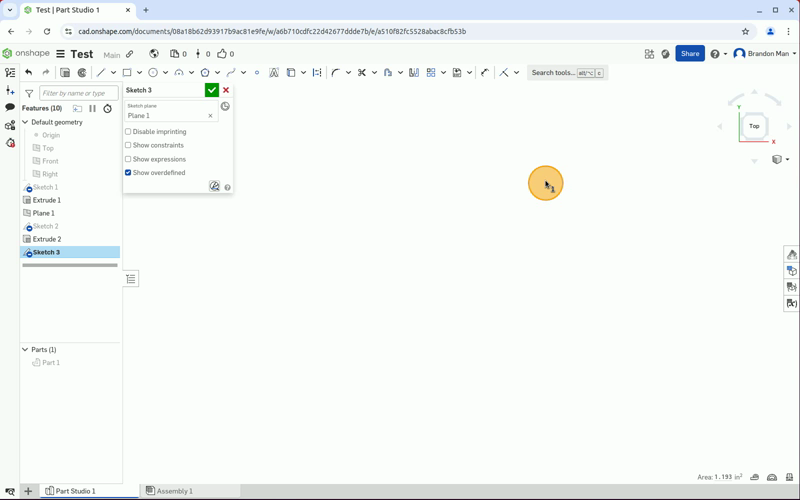
scroll(-6)
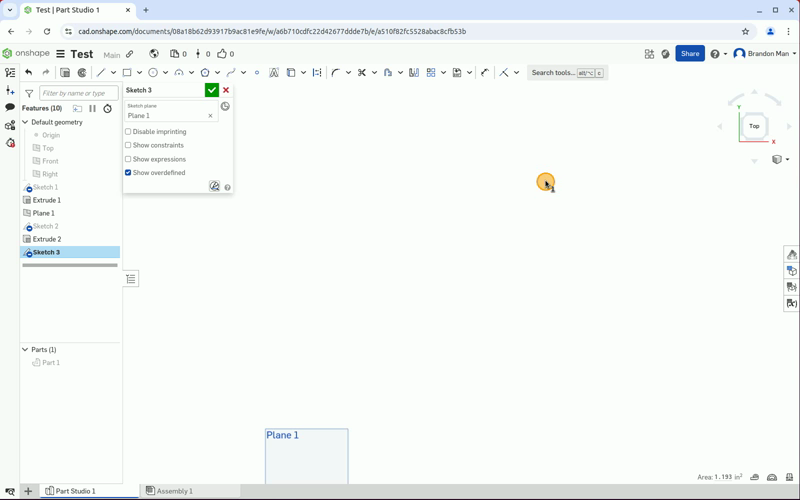
scroll(-6)
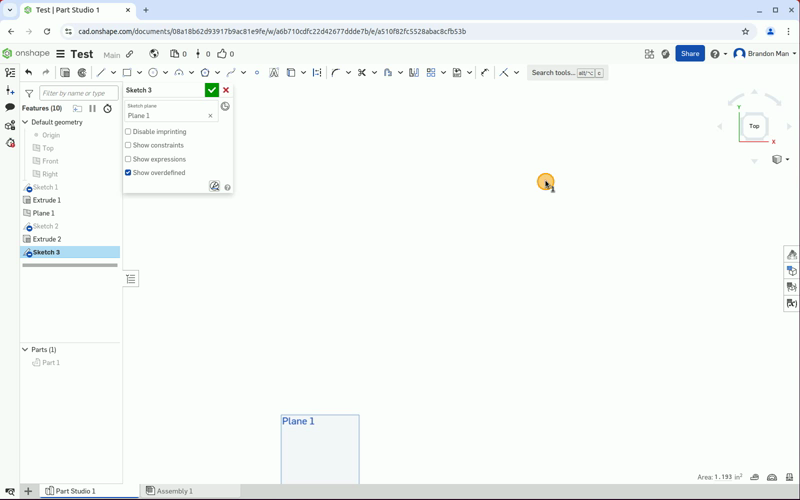
scroll(-6)
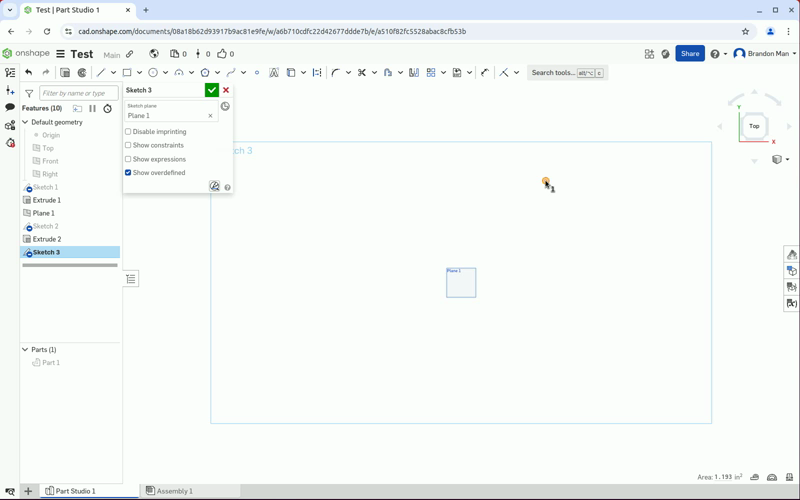
mouse_move(73, 352)
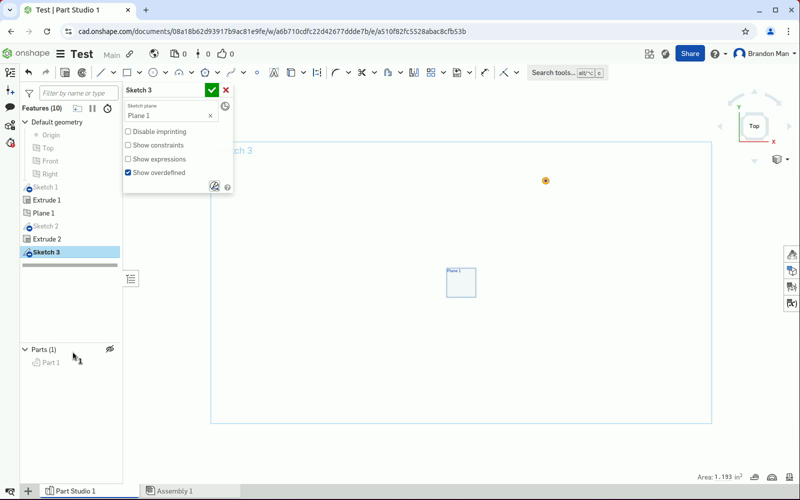
key(shift+y)
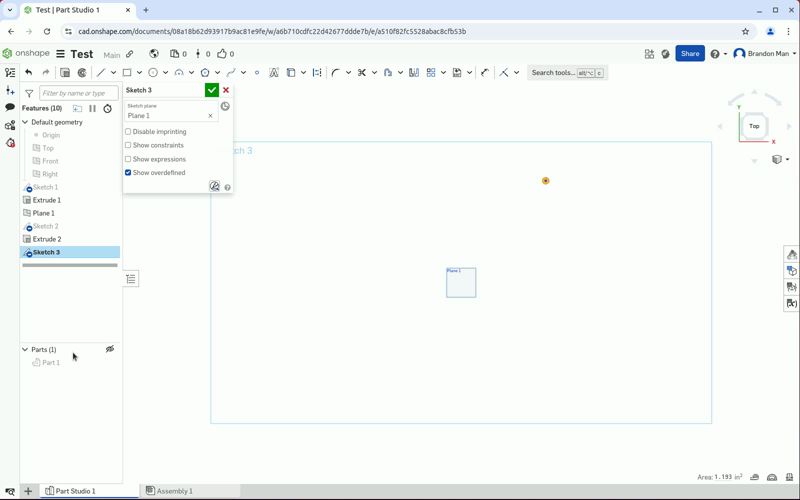
key(shift+e)
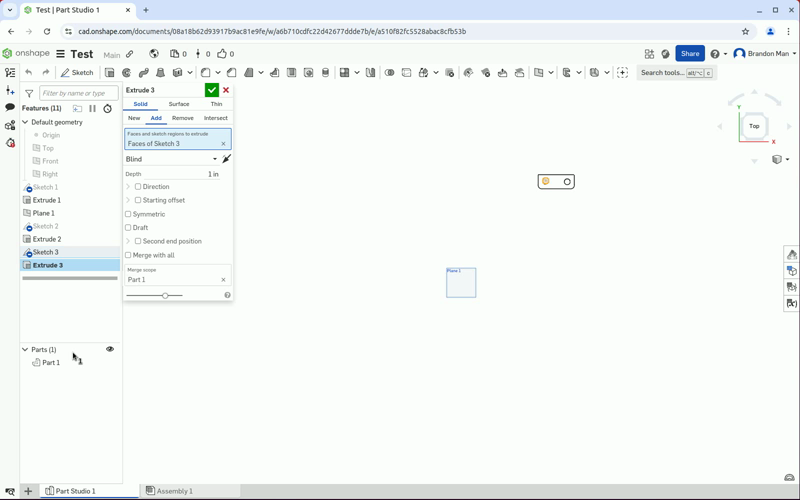
mouse_move(143, 106)
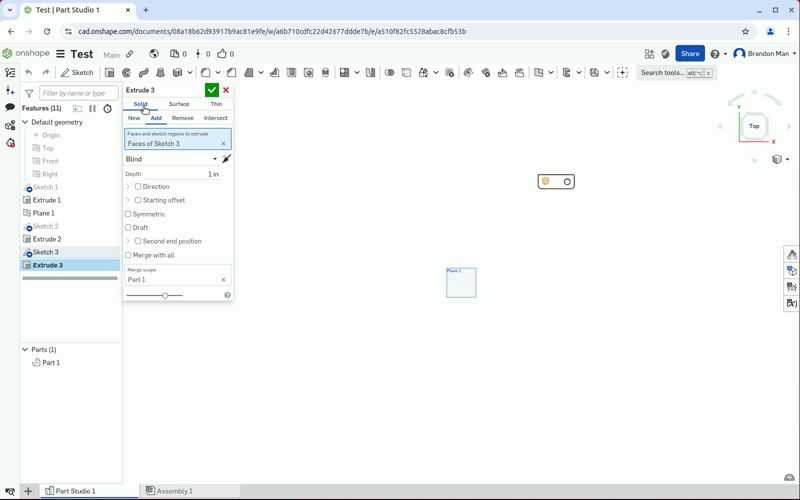
click(143, 106)
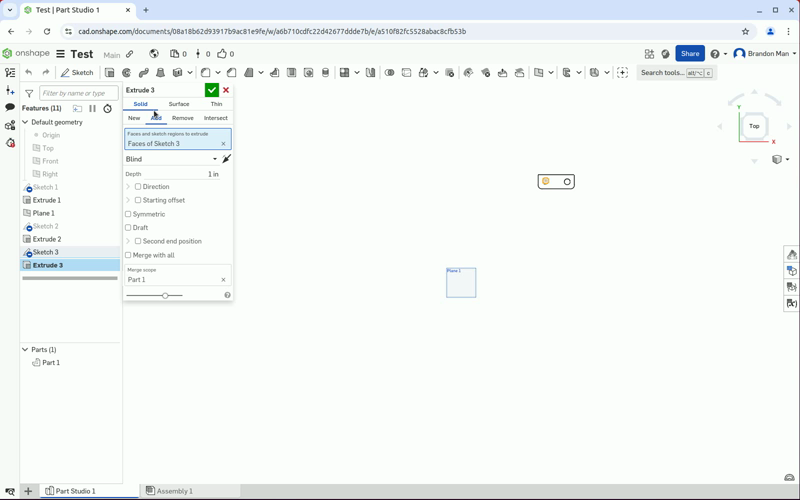
mouse_move(186, 120)
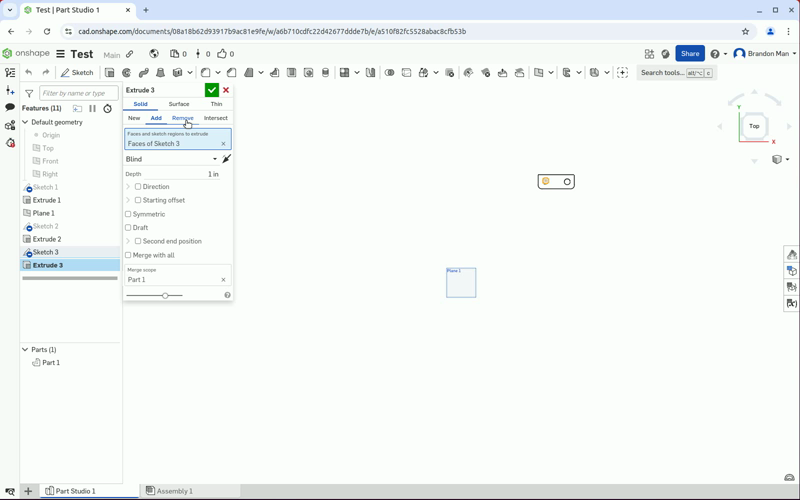
click(186, 120)
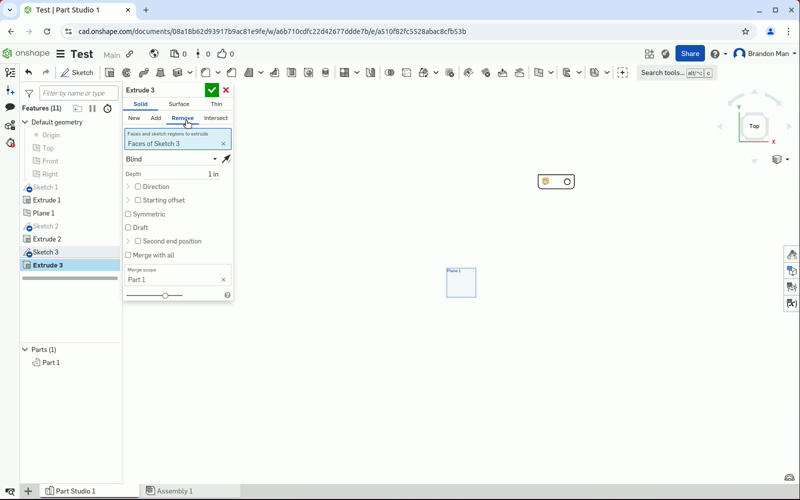
key(tab, 4)
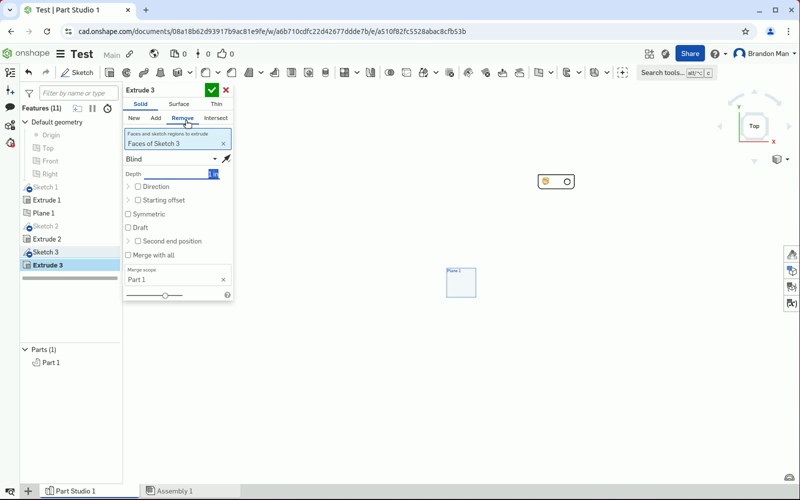
text(0.722)
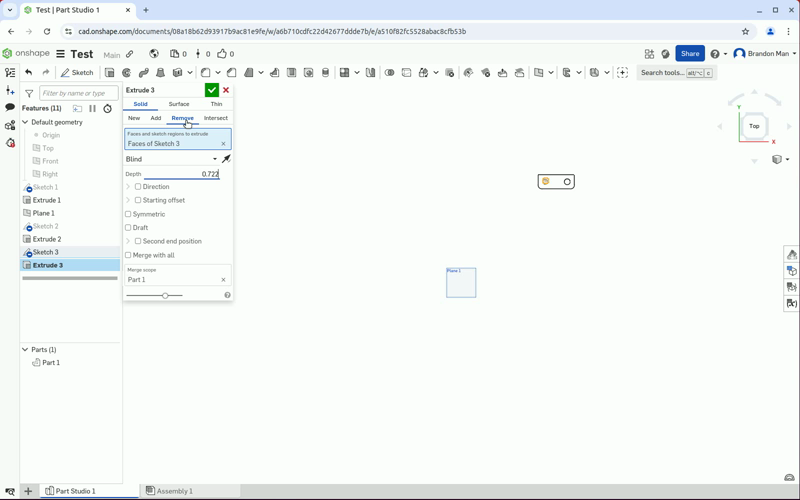
key(tab, 6)
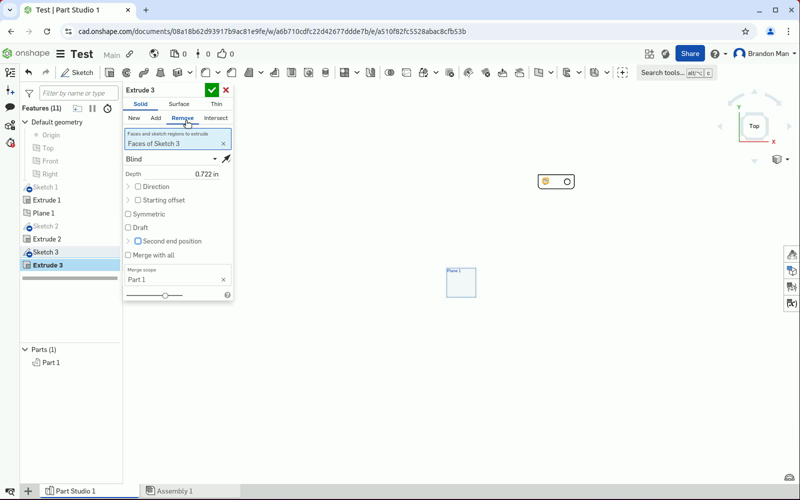
key(space)
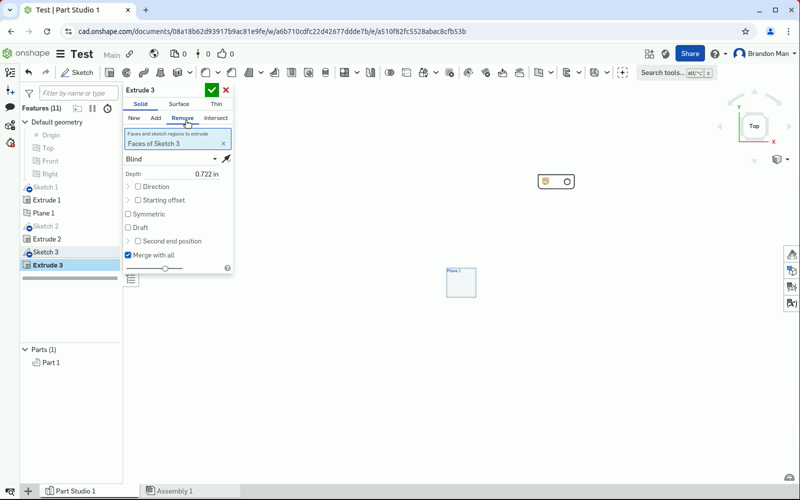
key(enter)
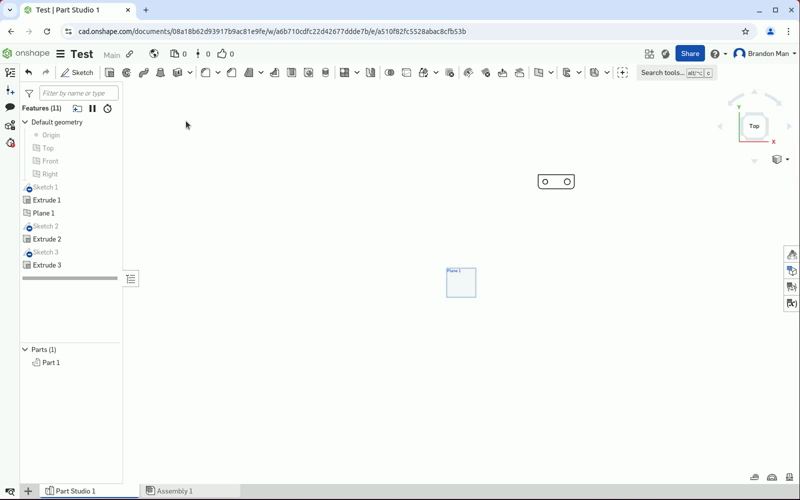
key(shift+h)
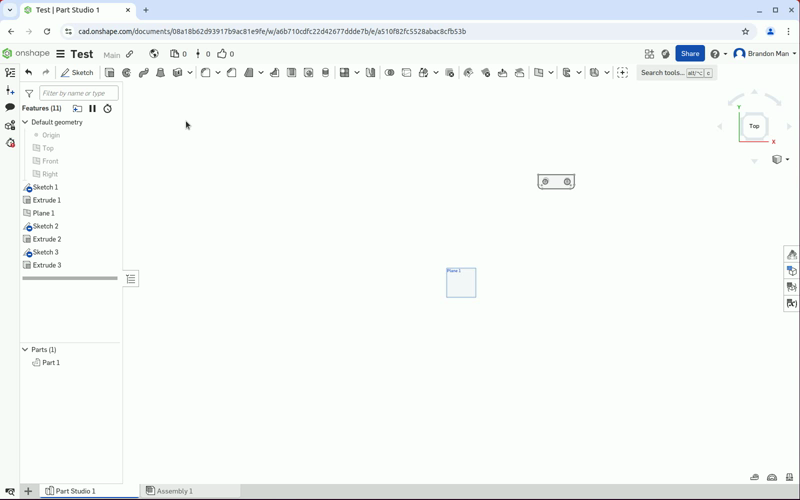
key(shift+h)
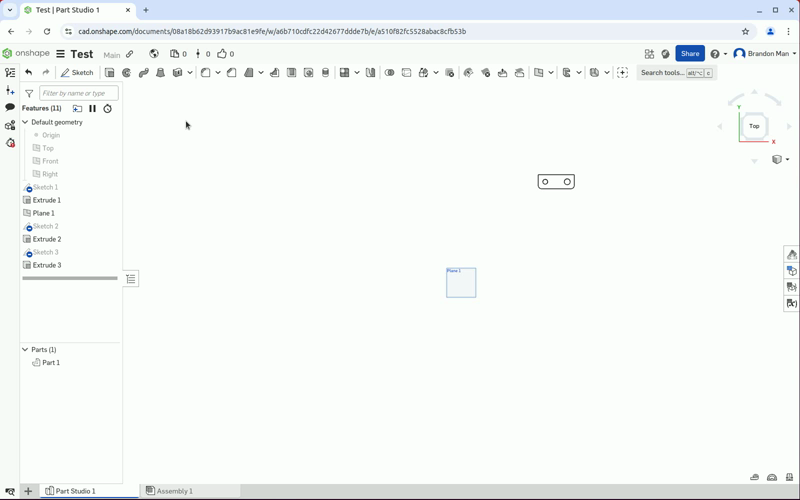
mouse_move(73, 189)
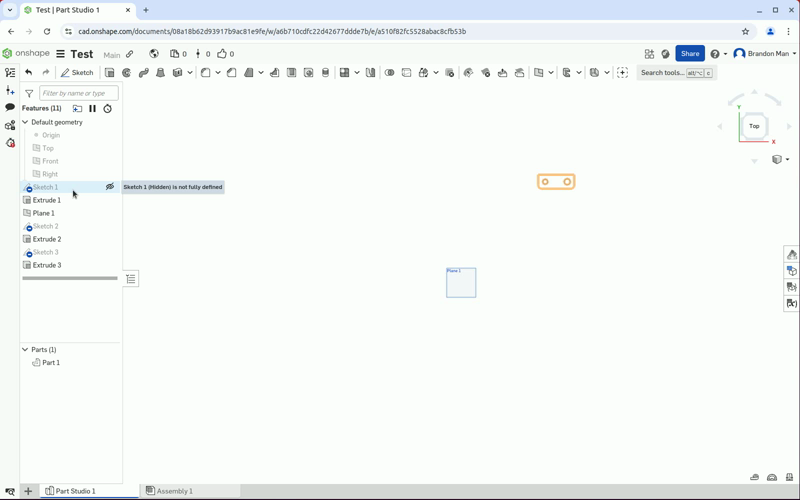
click(73, 189)
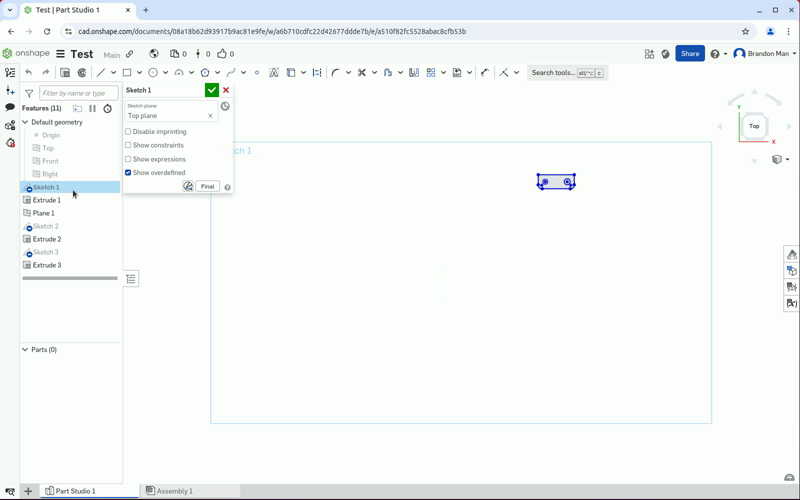
mouse_move(229, 92)
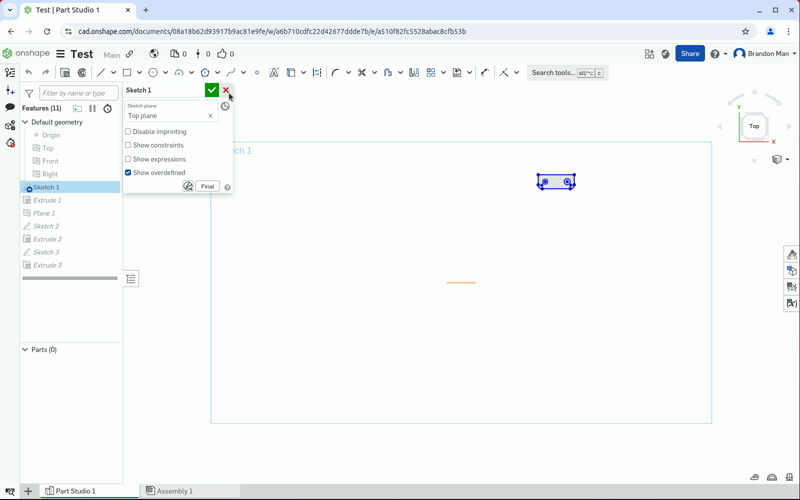
click(229, 92)
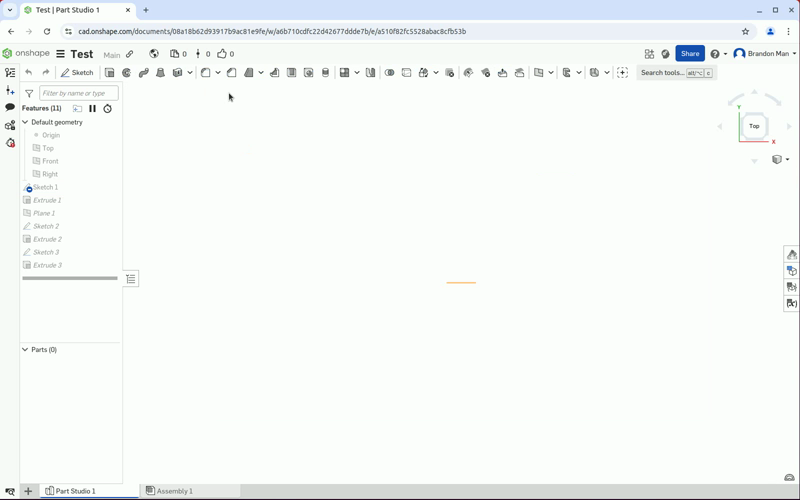
key(shift+s)
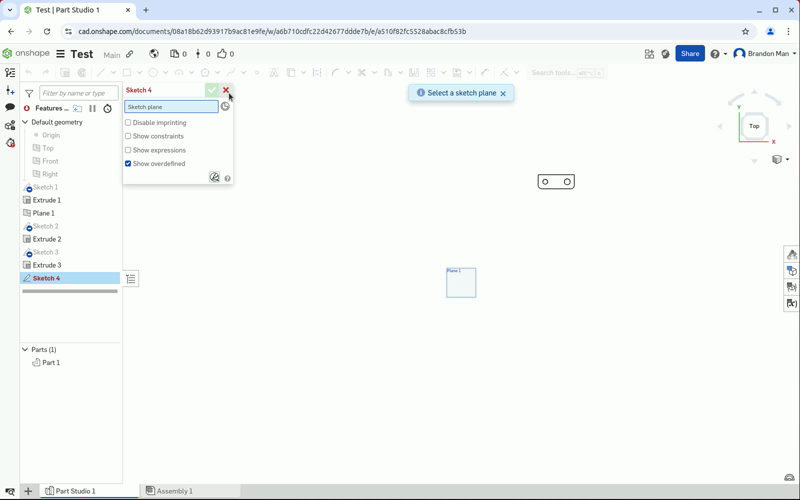
mouse_move(73, 215)
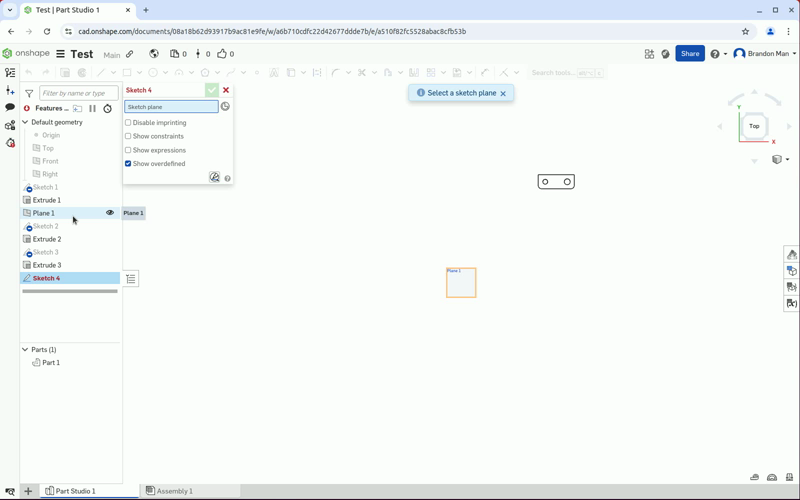
click(73, 215)
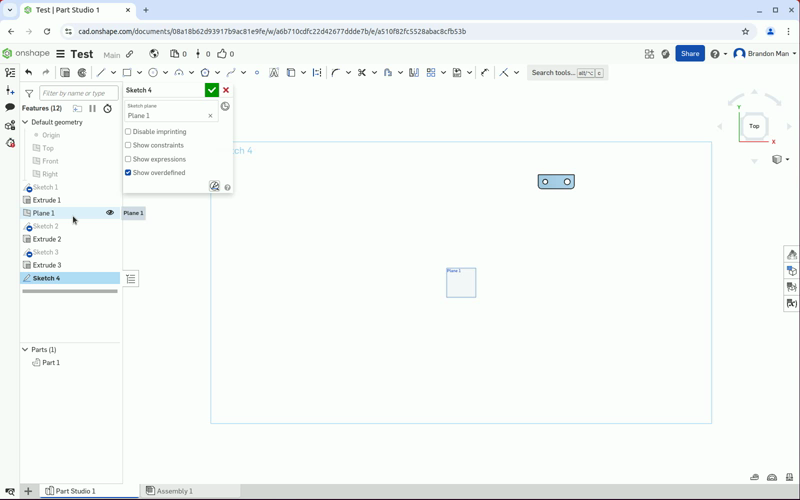
mouse_move(73, 352)
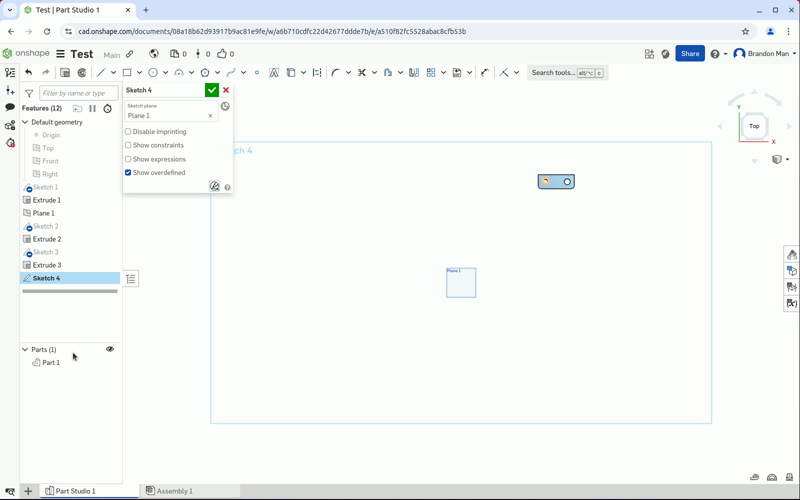
key(y)
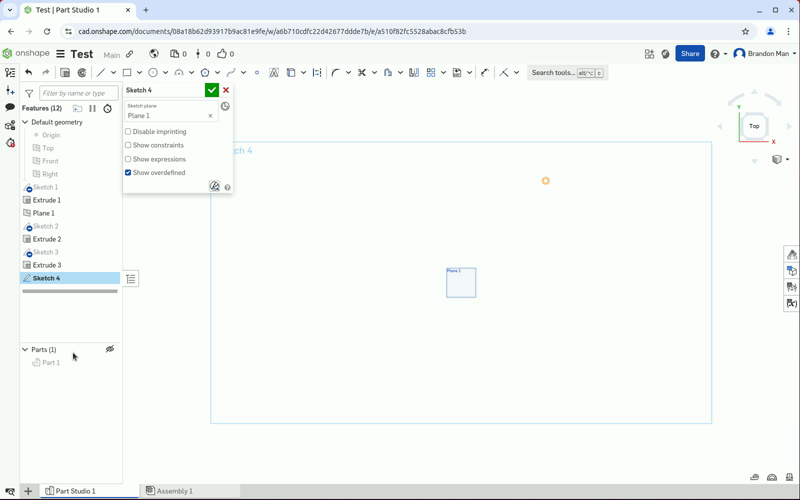
key(c)
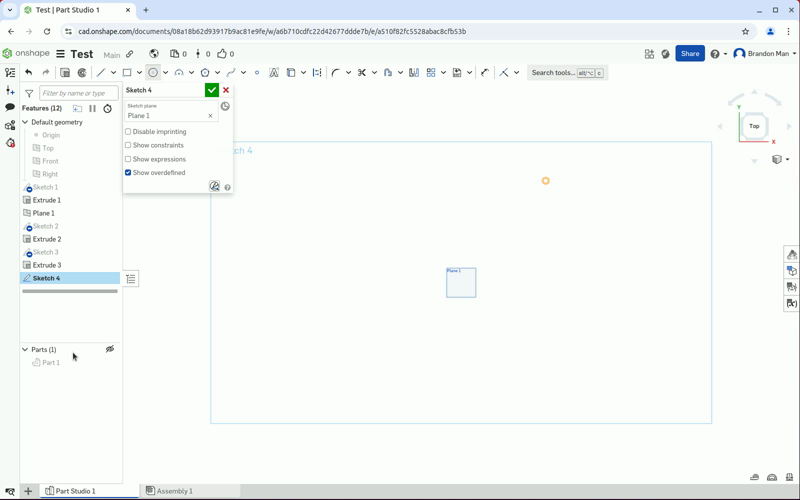
key_down(shift)
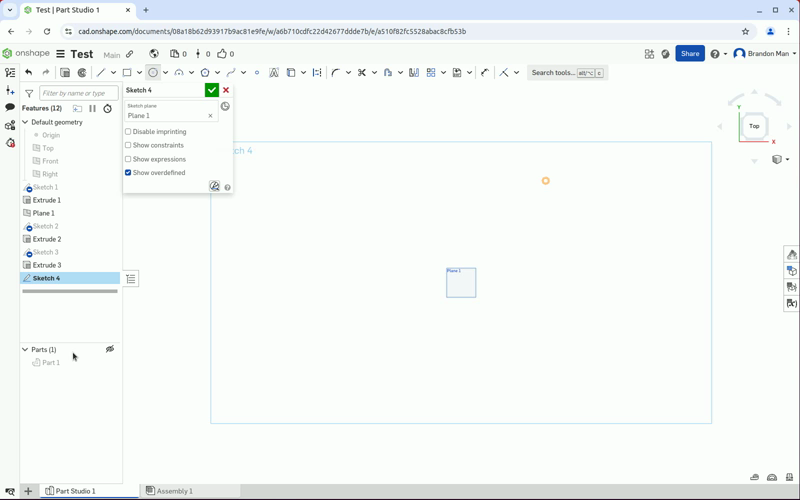
mouse_move(567, 180)
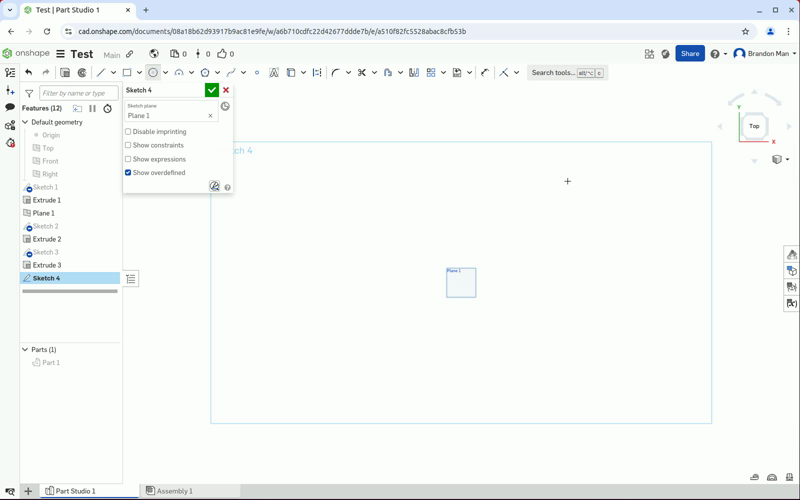
click(567, 180)
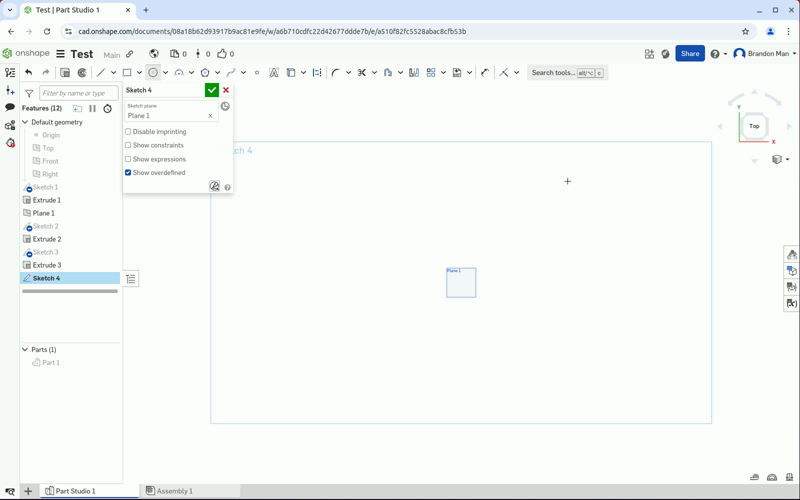
key_up(shift)
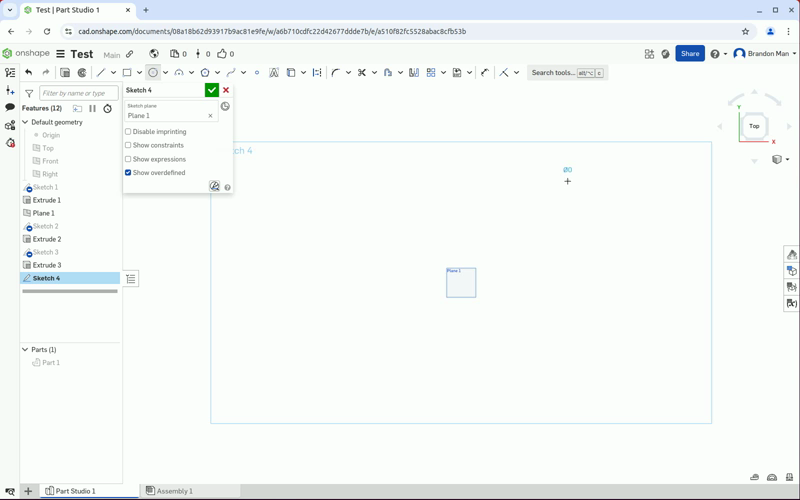
mouse_move(573, 180)
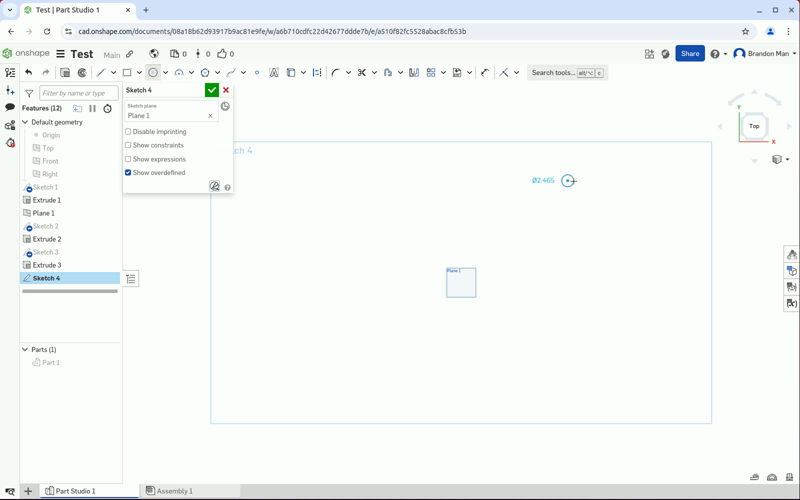
click(573, 180)
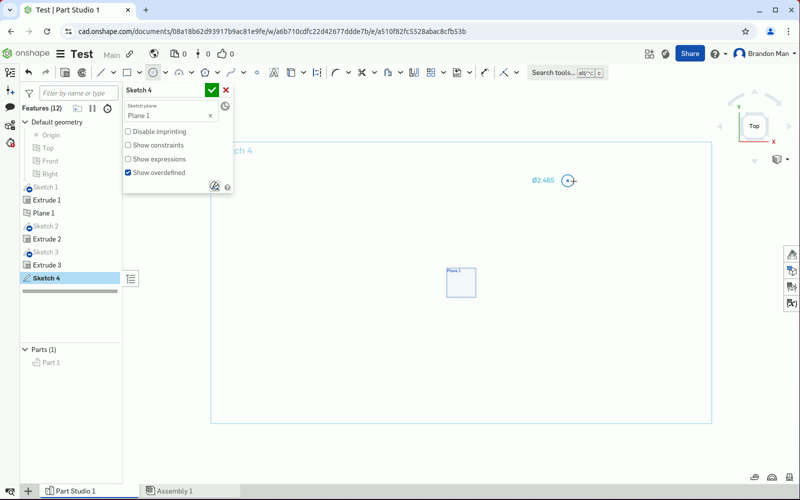
key(esc)
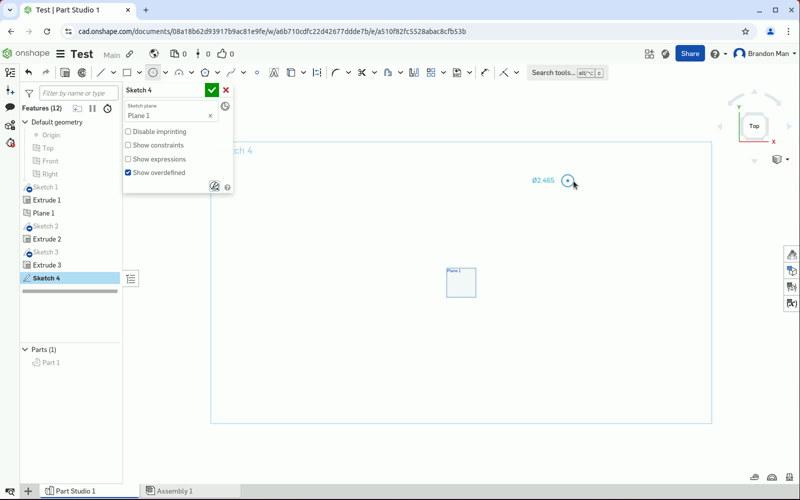
key(c)
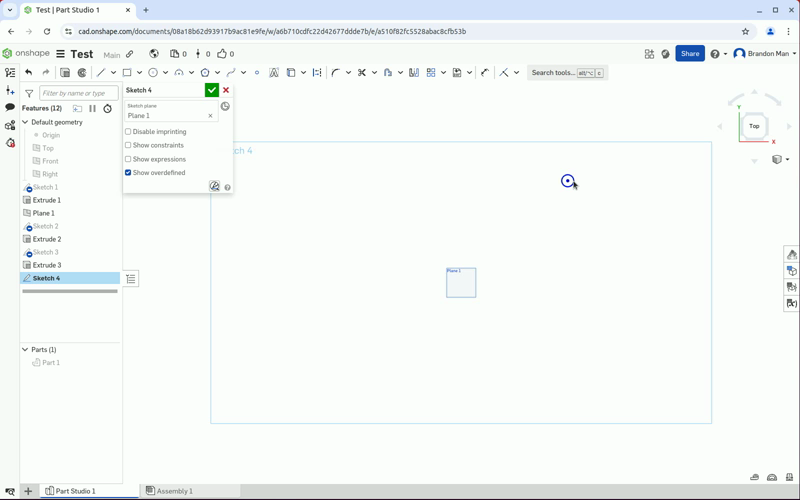
key_down(shift)
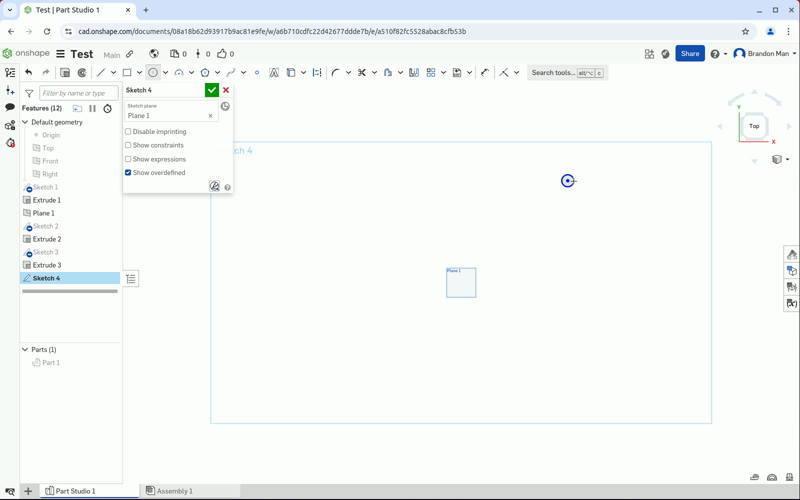
mouse_move(567, 180)
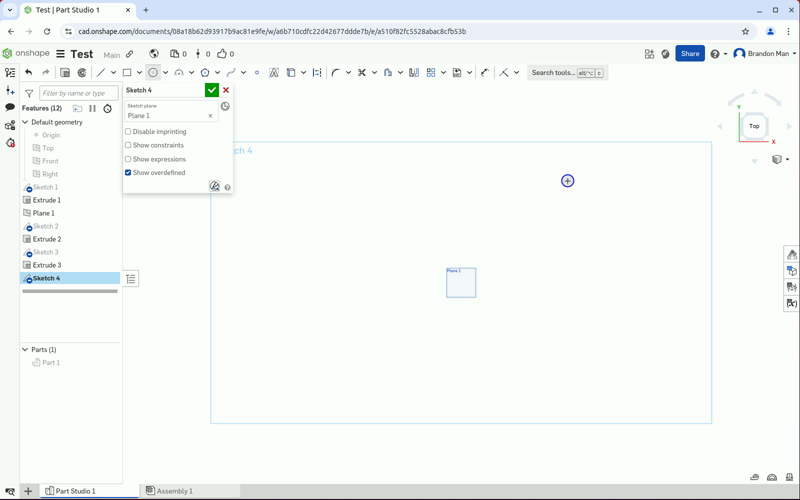
click(567, 180)
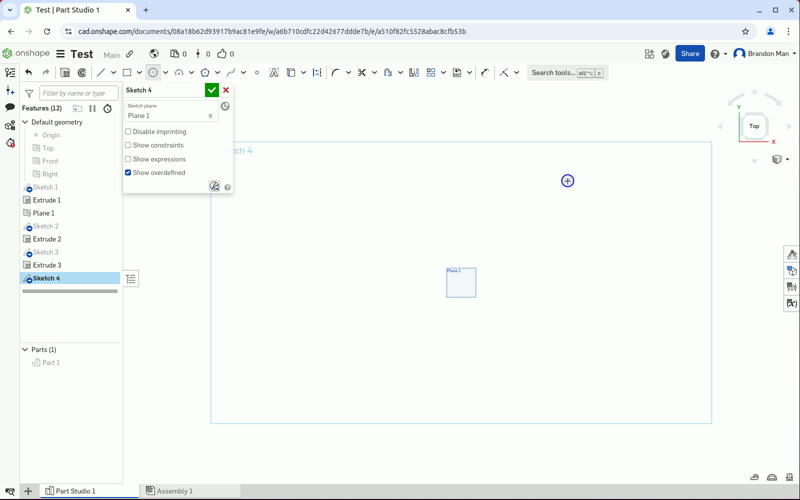
key_up(shift)
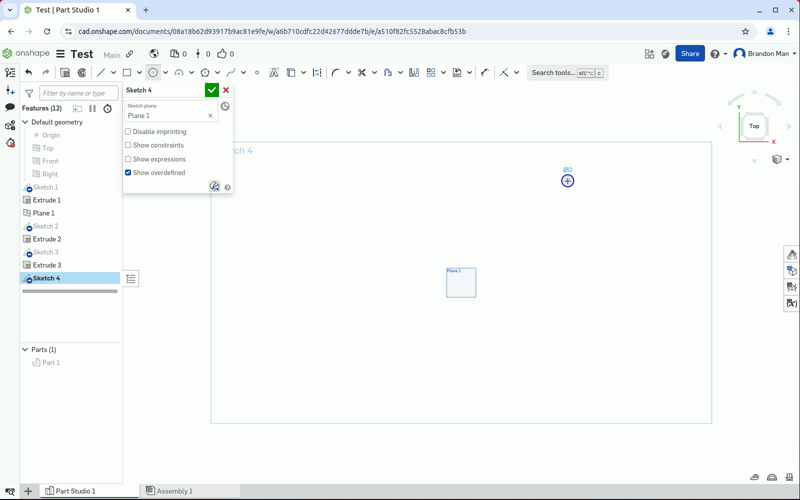
mouse_move(570, 180)
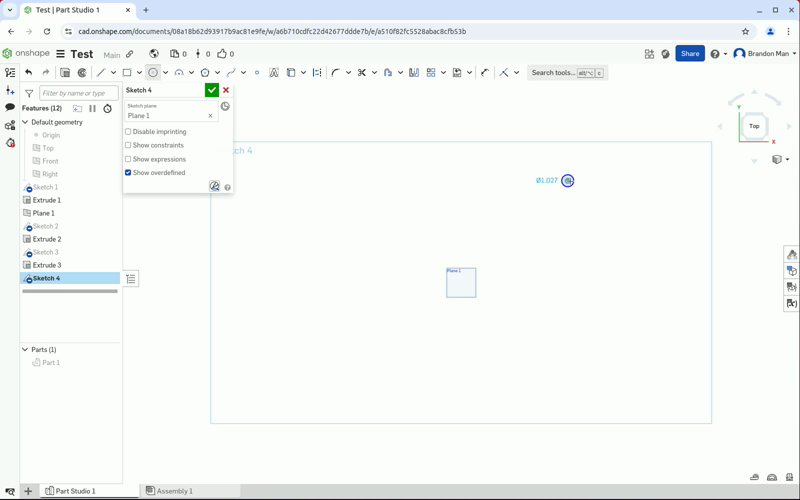
scroll(6)
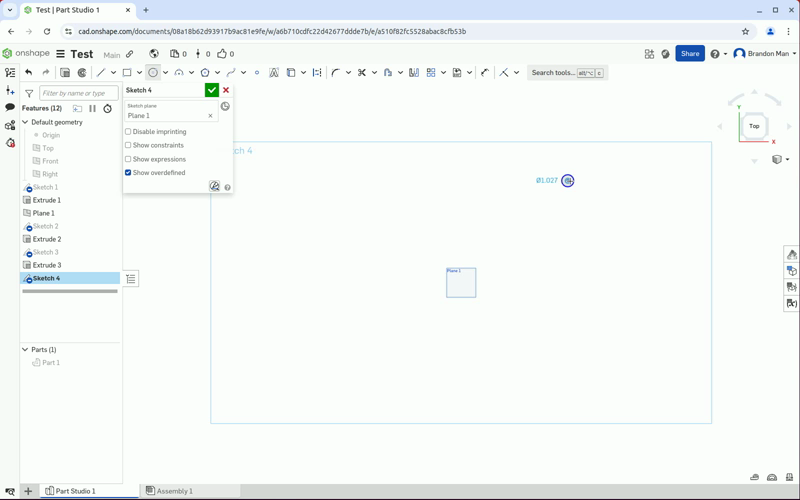
scroll(6)
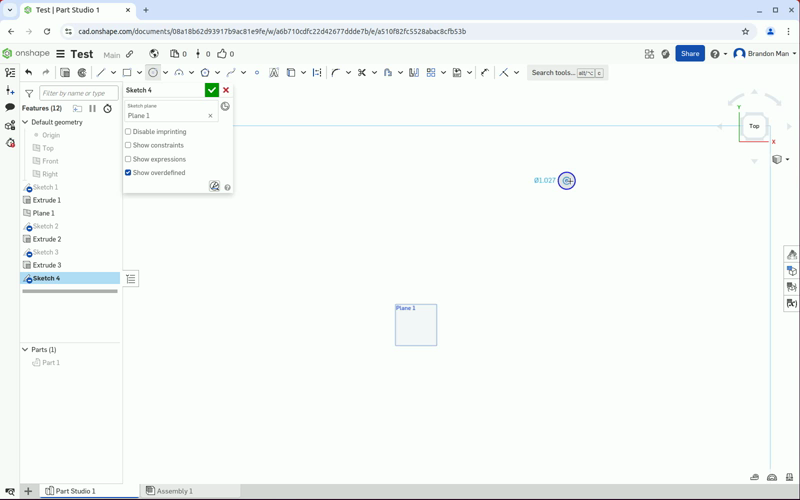
scroll(6)
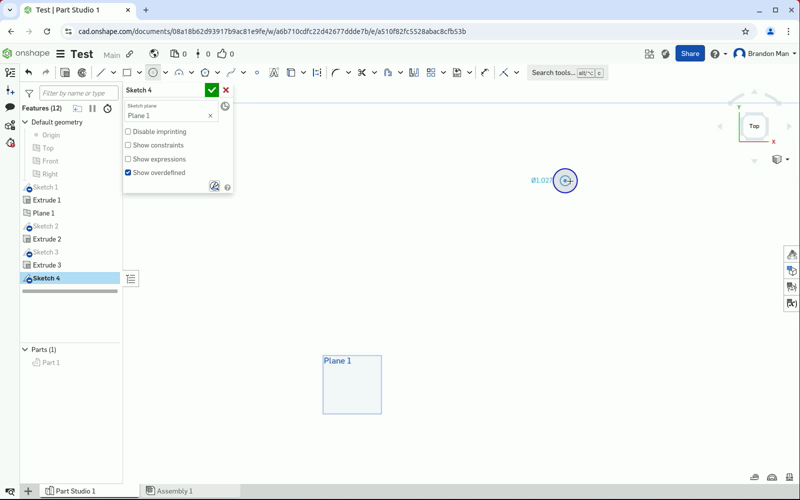
scroll(6)
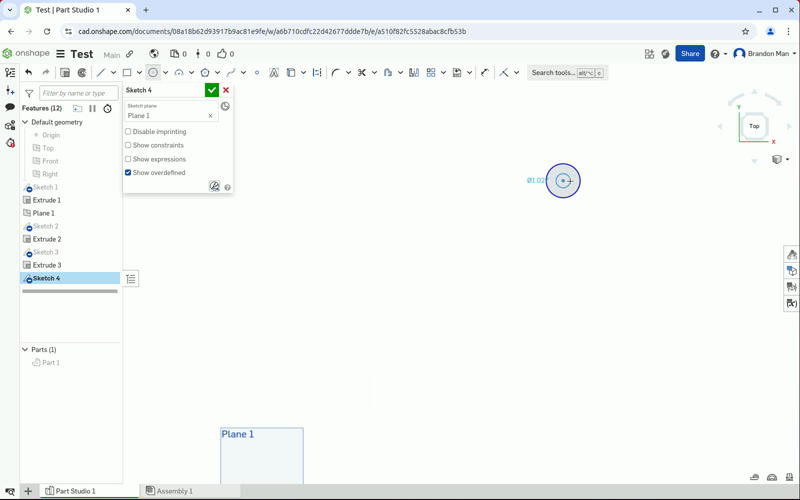
scroll(6)
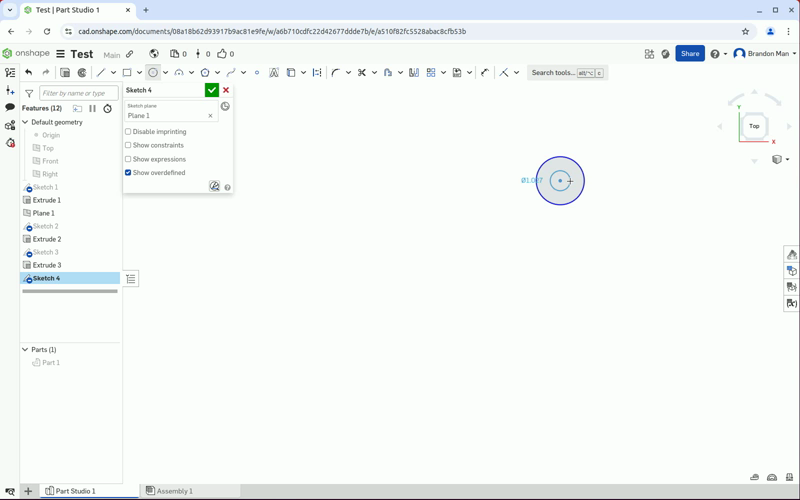
scroll(6)
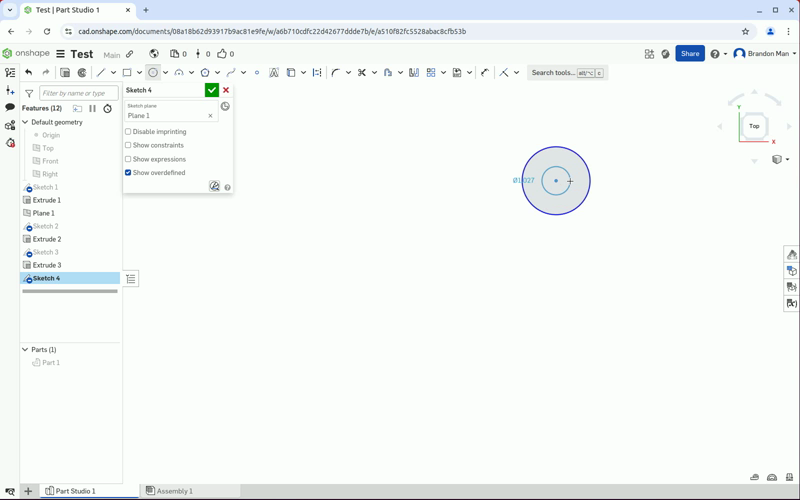
scroll(6)
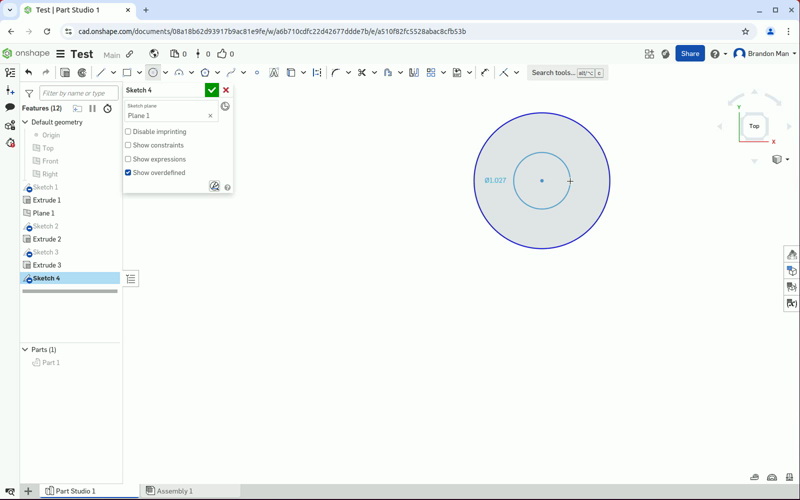
click(570, 180)
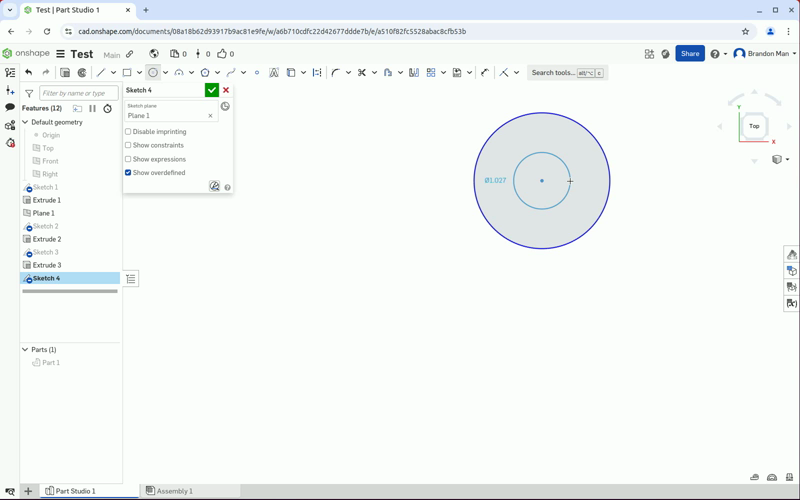
scroll(-6)
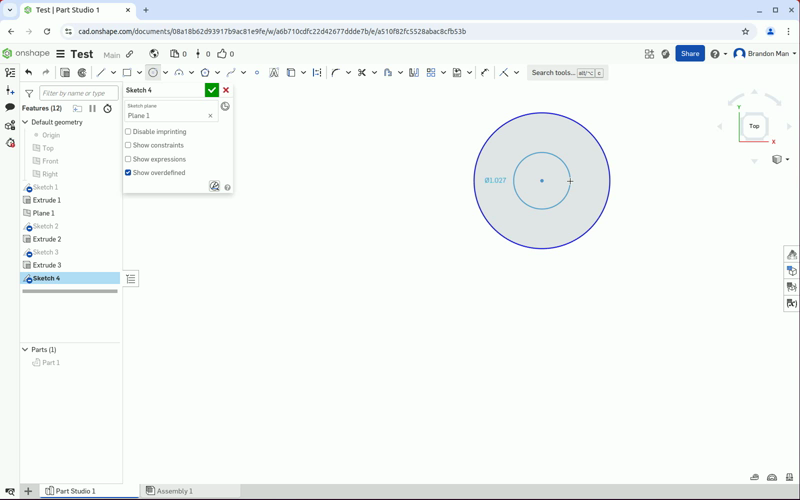
scroll(-6)
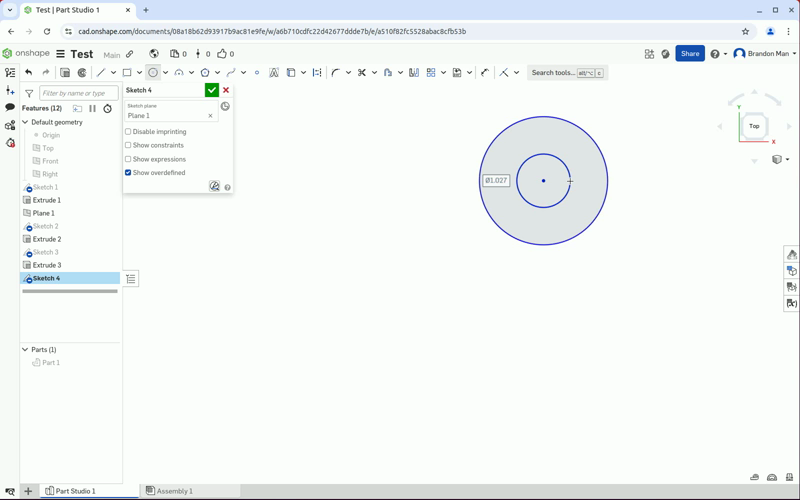
scroll(-6)
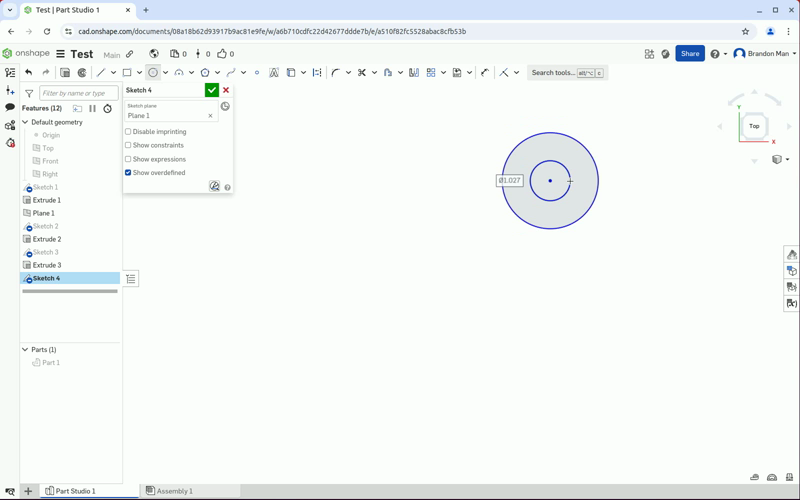
scroll(-6)
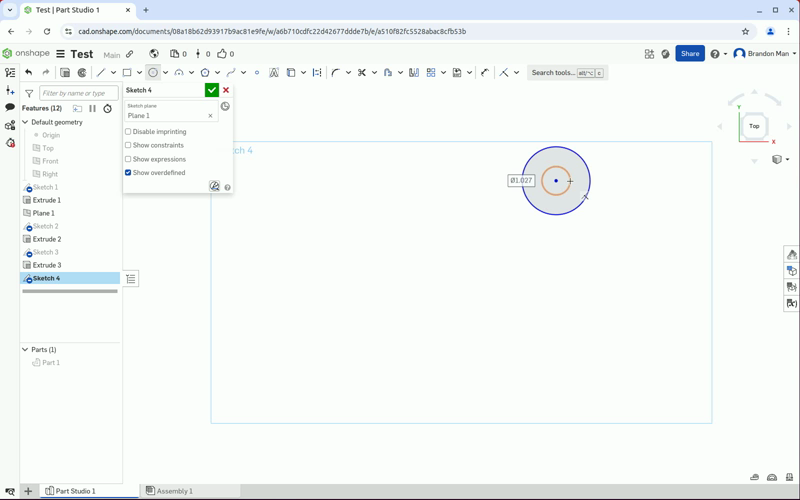
scroll(-6)
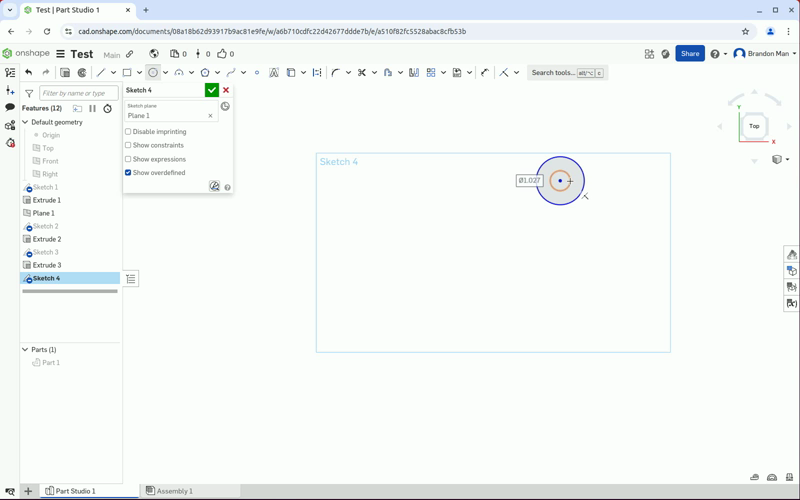
scroll(-6)
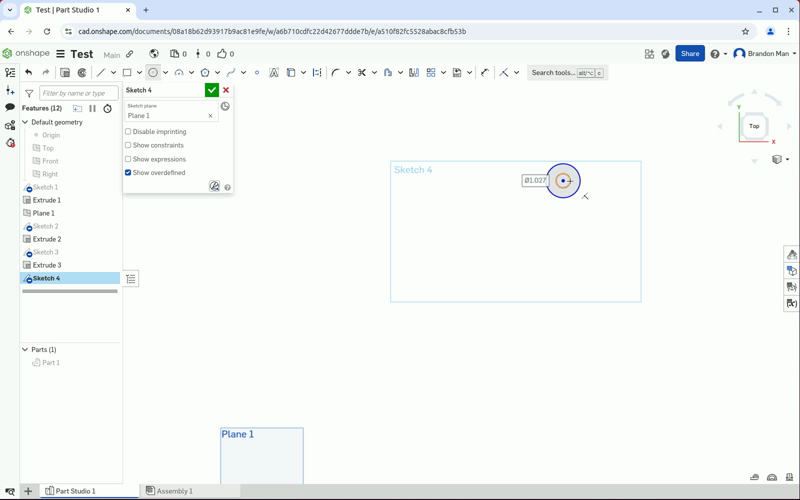
scroll(-6)
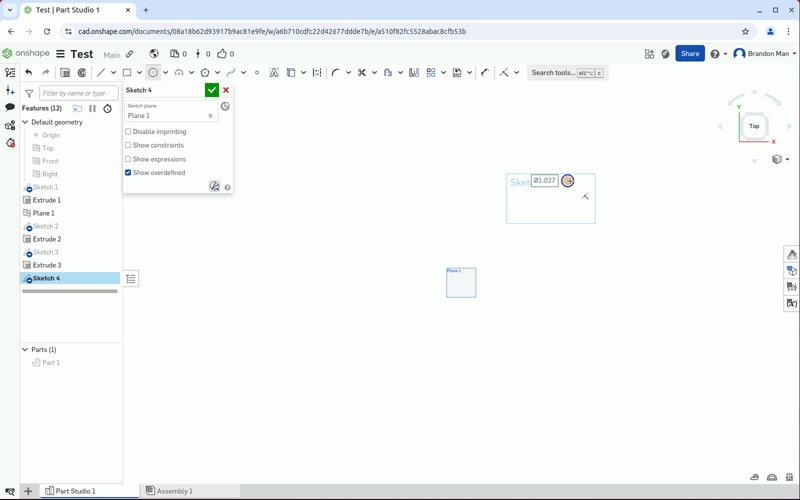
key(esc)
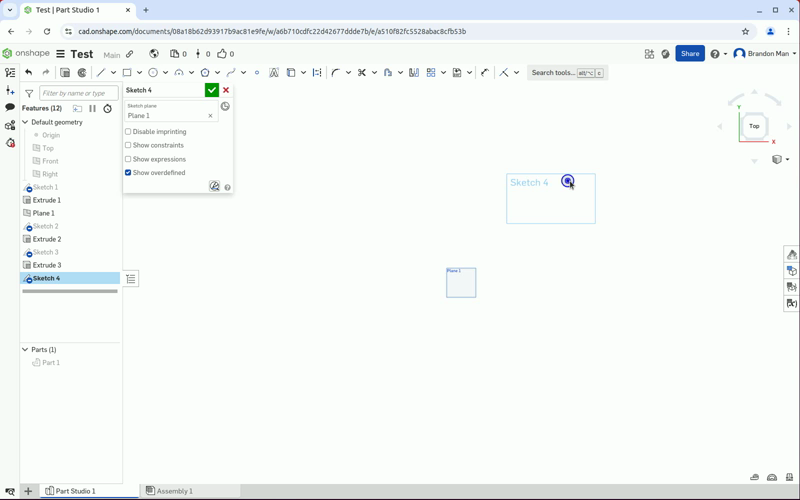
mouse_move(568, 178)
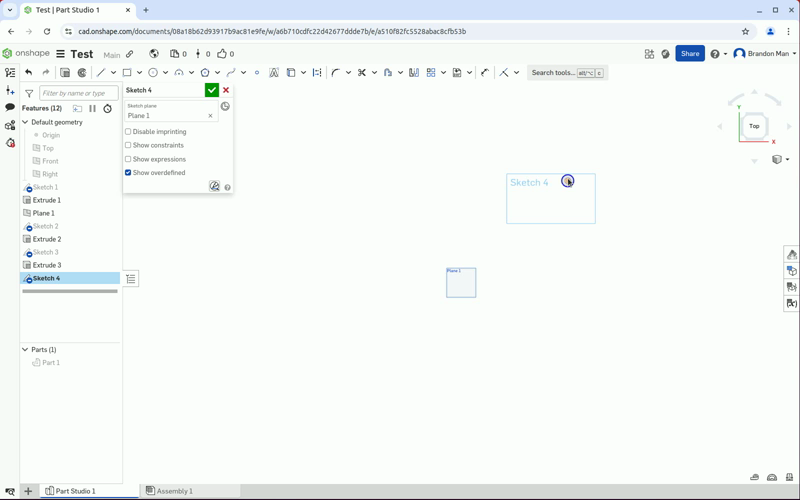
scroll(6)
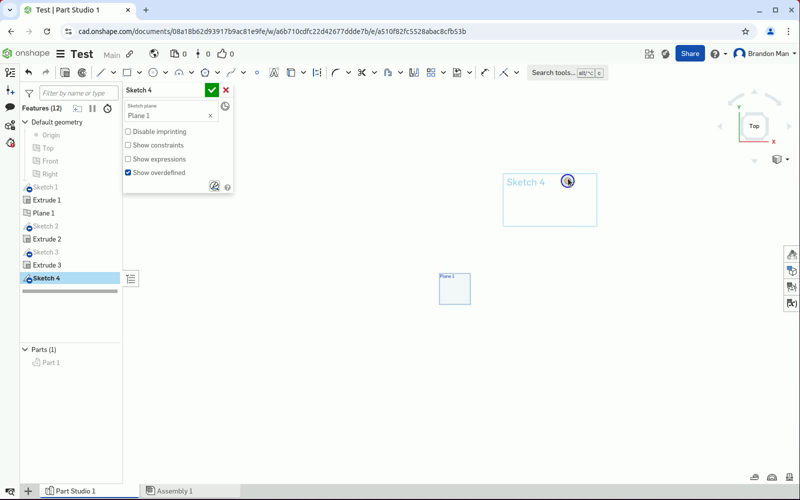
scroll(6)
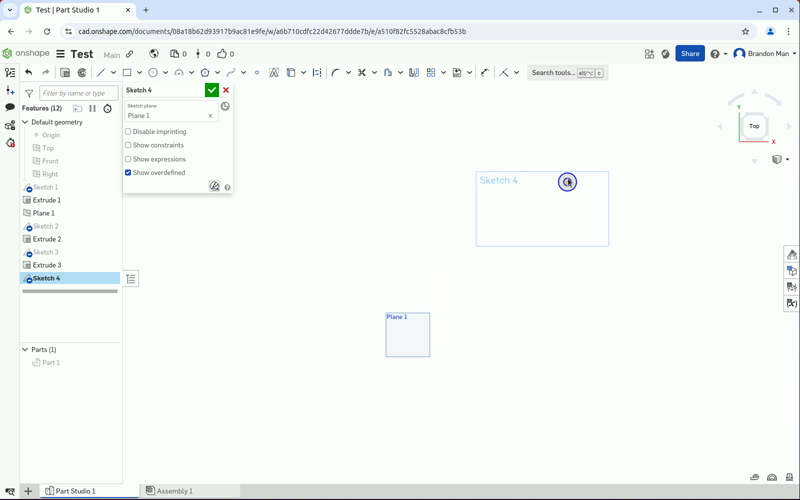
scroll(6)
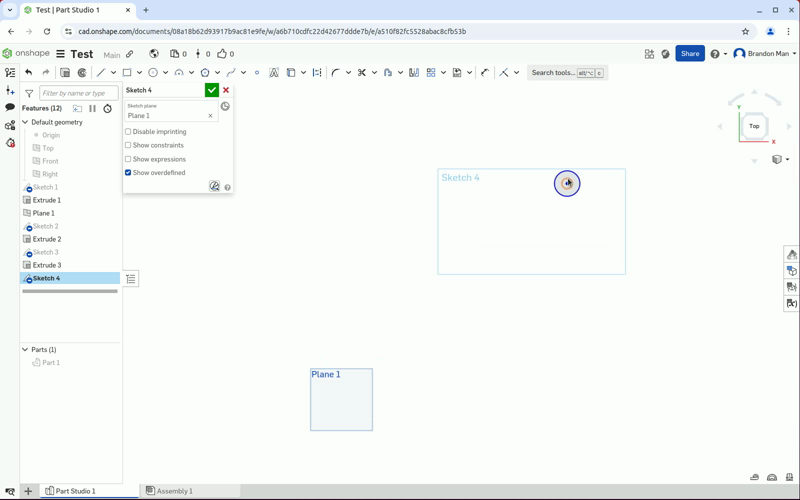
scroll(6)
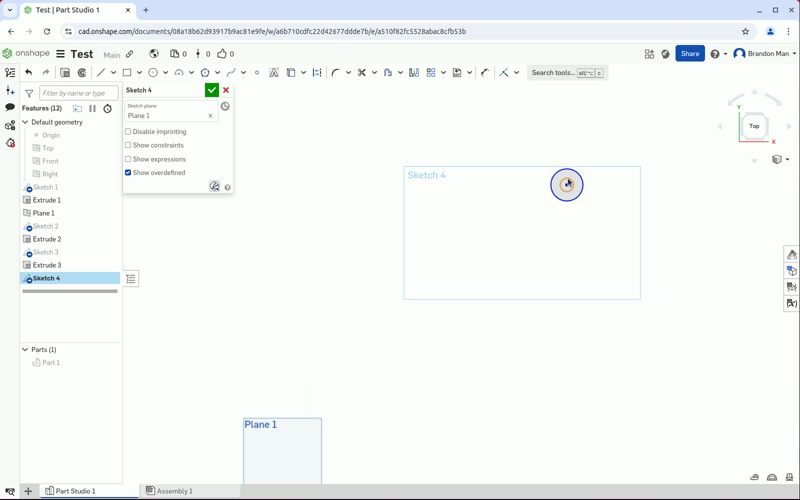
scroll(6)
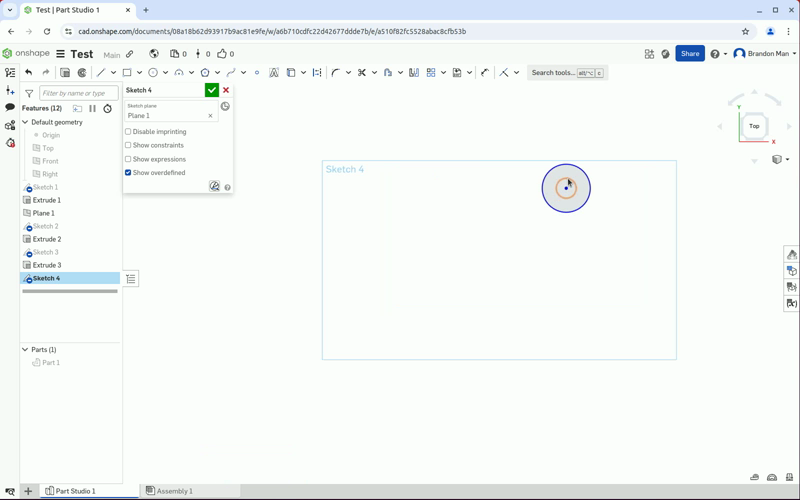
scroll(6)
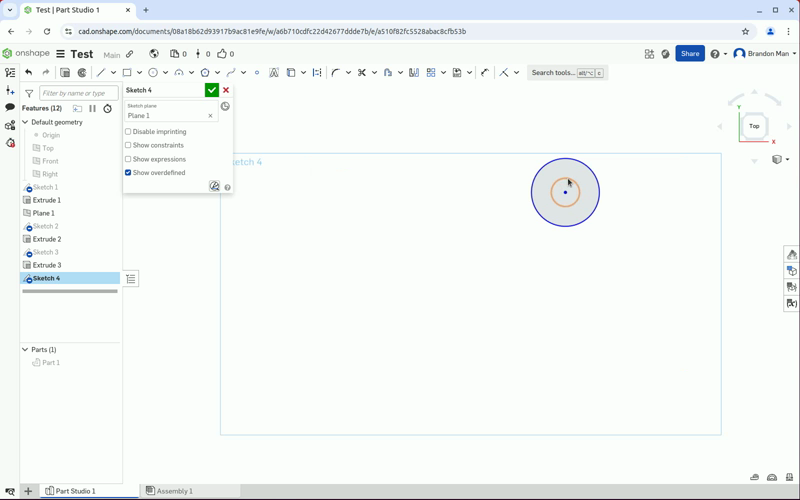
scroll(6)
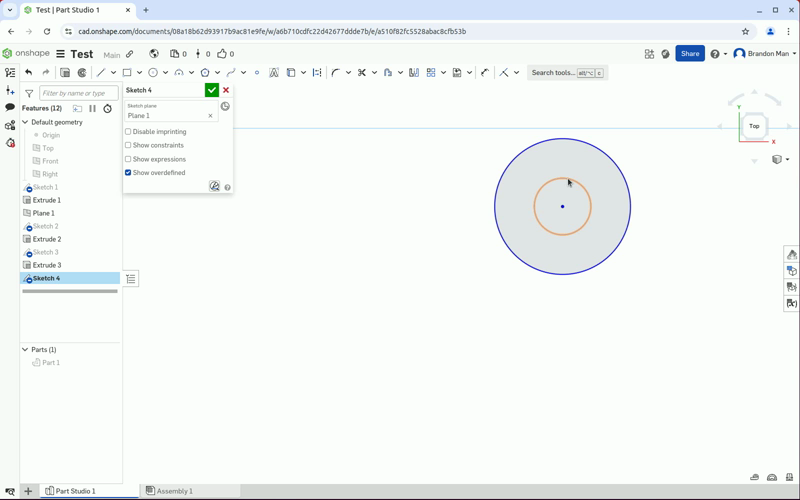
click(568, 178)
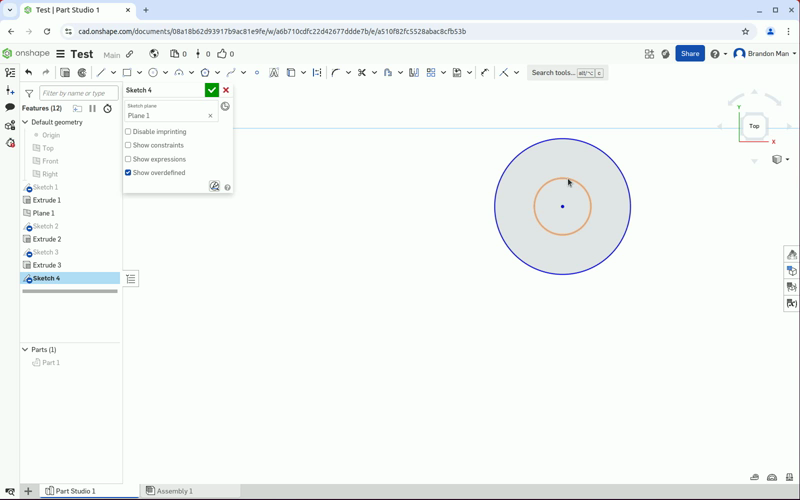
scroll(-6)
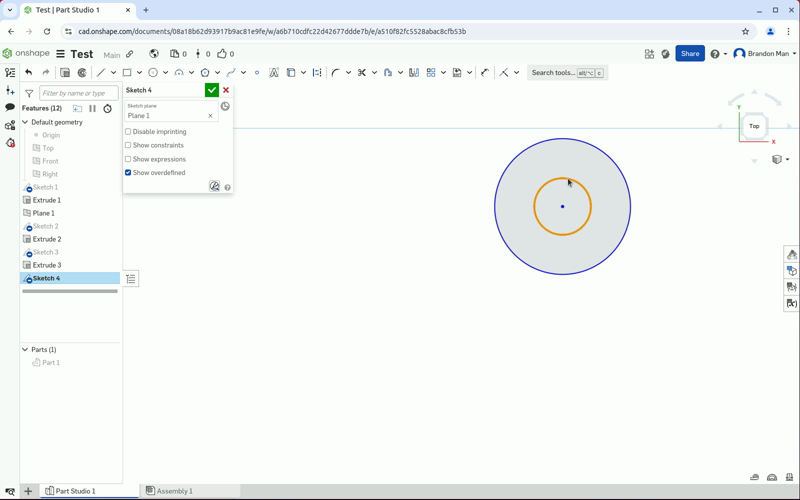
scroll(-6)
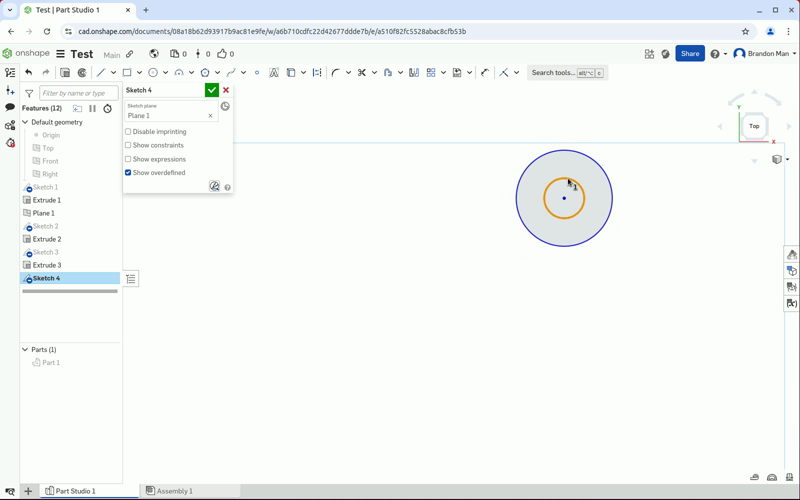
scroll(-6)
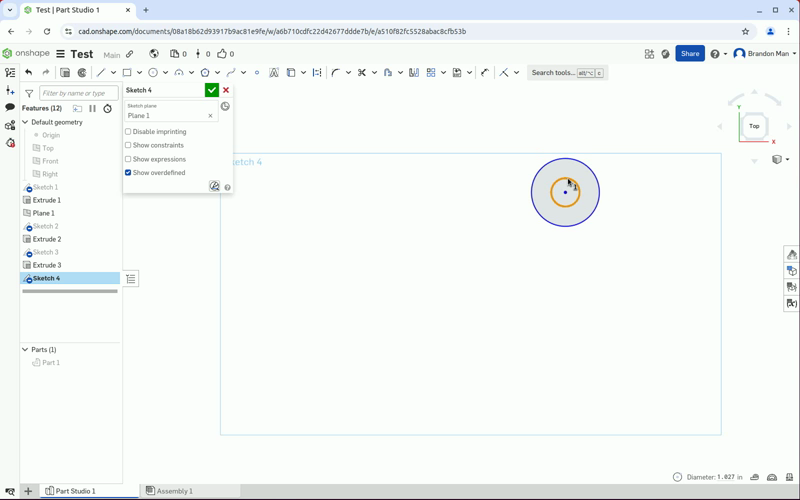
scroll(-6)
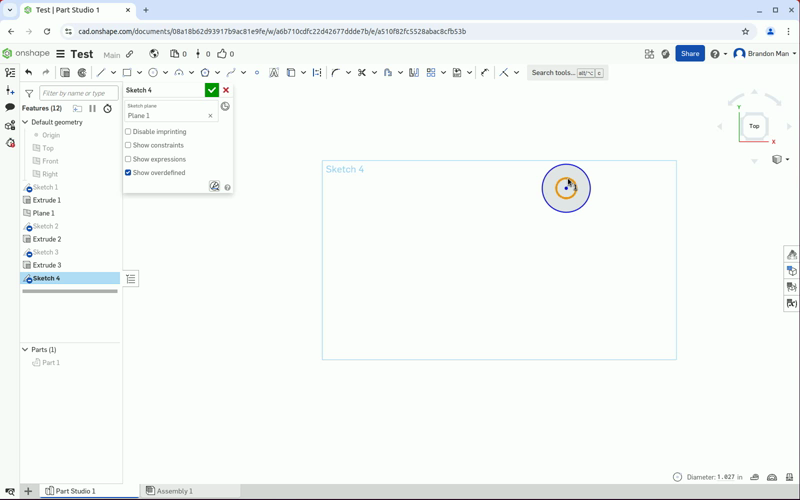
scroll(-6)
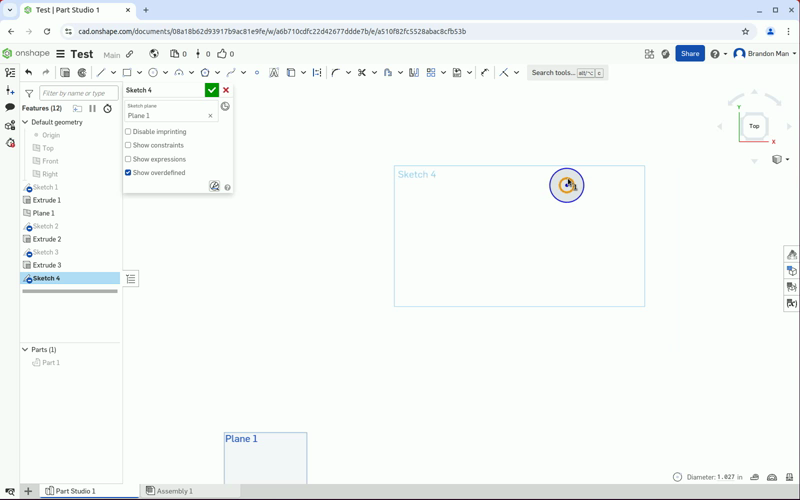
scroll(-6)
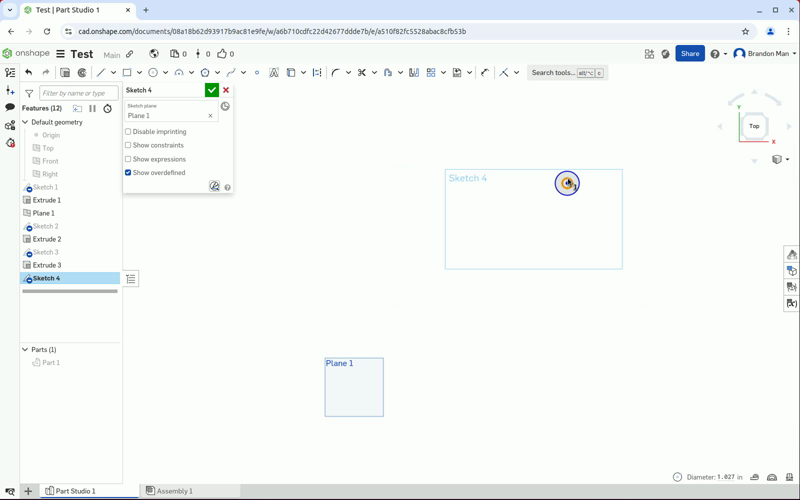
scroll(-6)
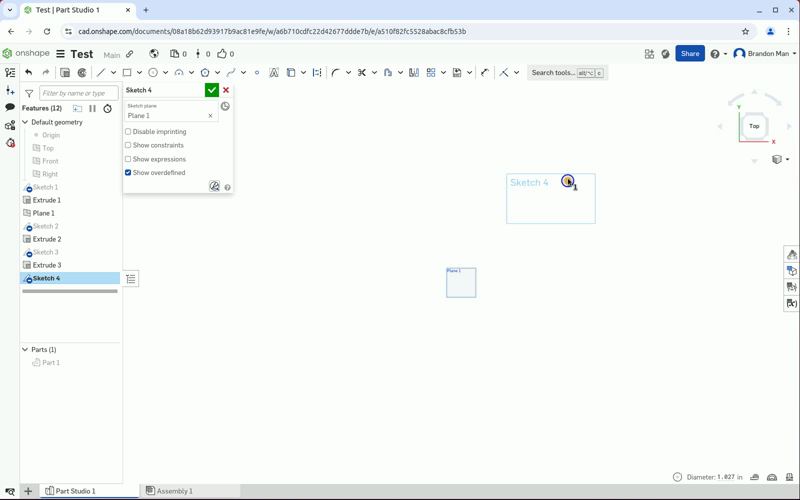
mouse_move(73, 352)
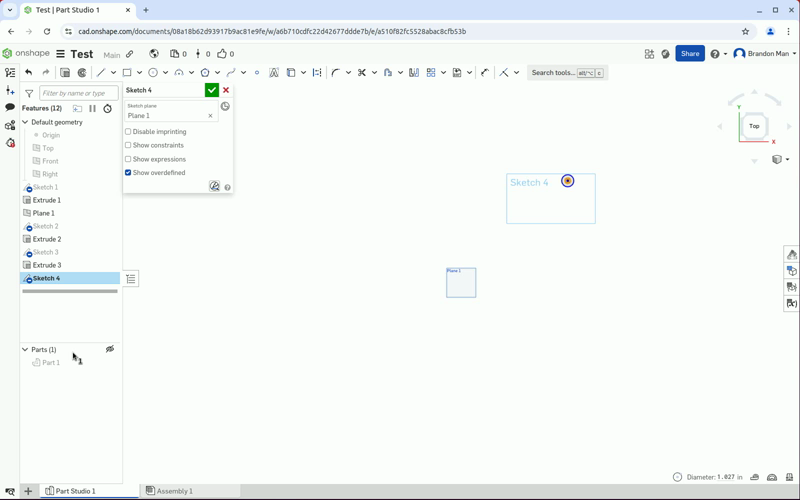
key(shift+y)
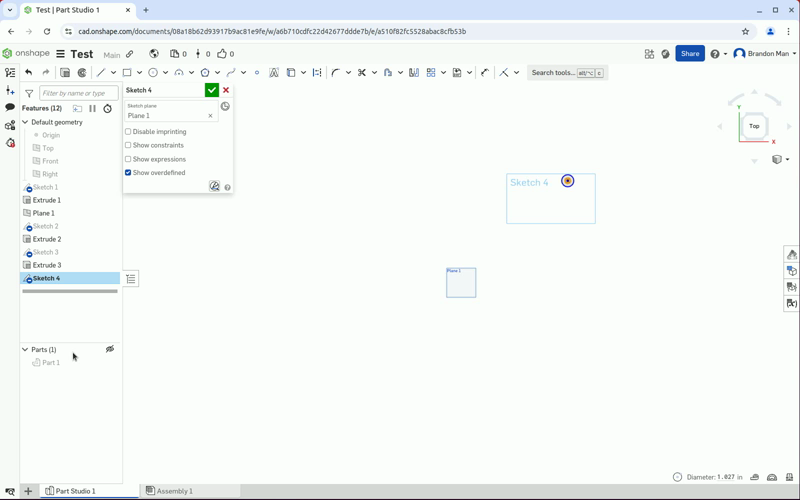
key(shift+e)
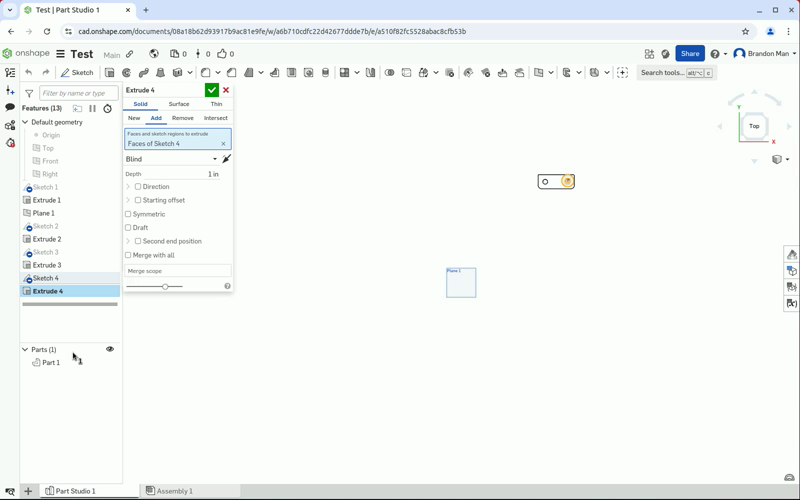
mouse_move(143, 106)
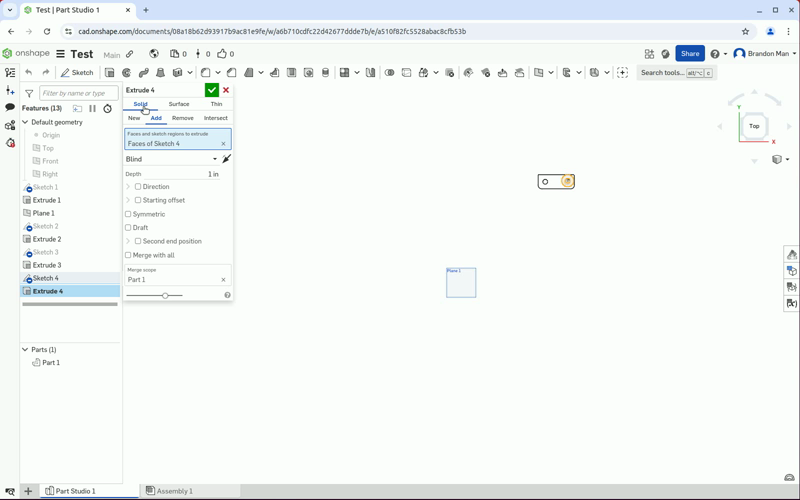
click(143, 106)
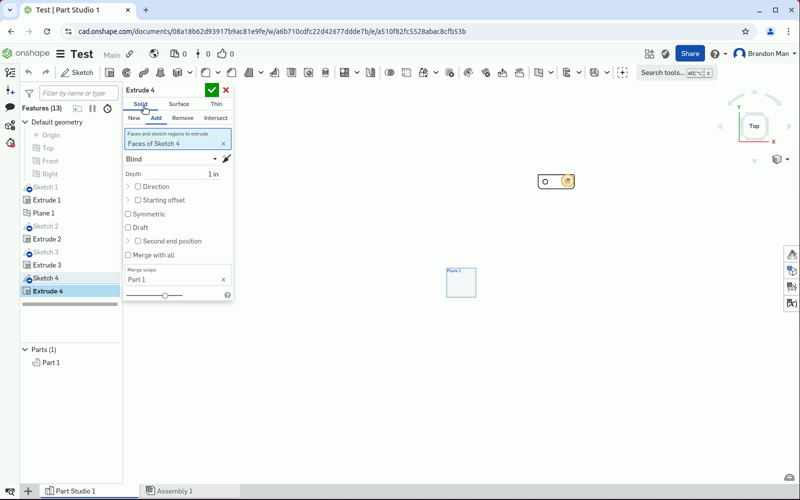
mouse_move(186, 120)
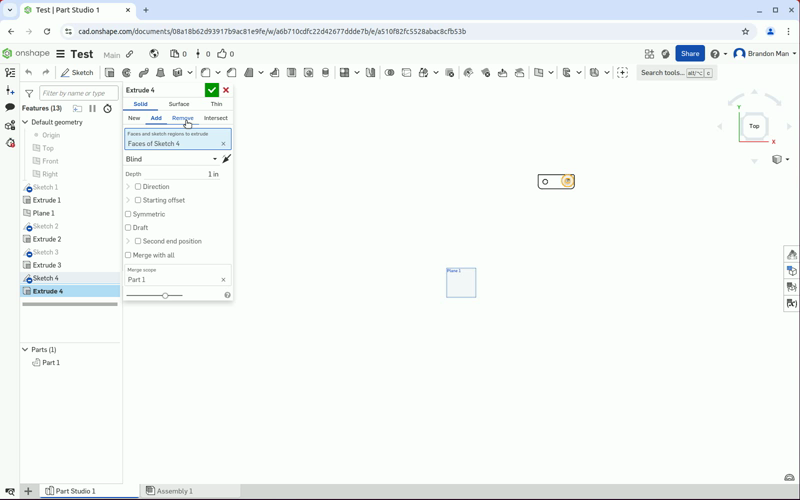
click(186, 120)
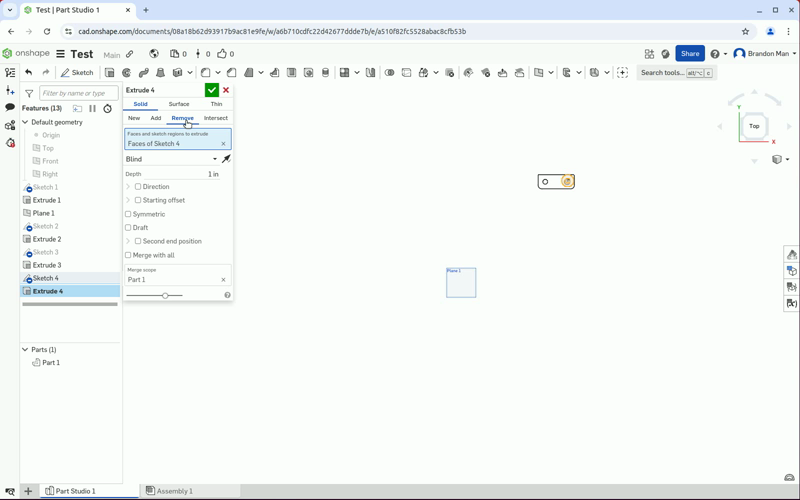
key(tab, 4)
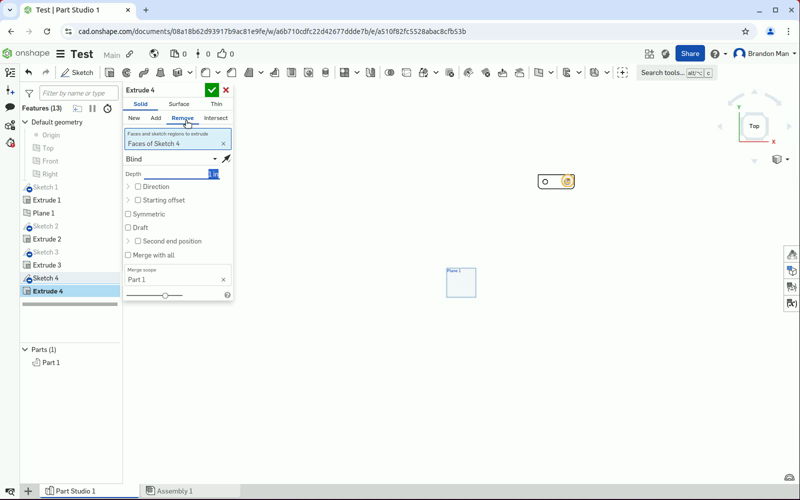
text(0.722)
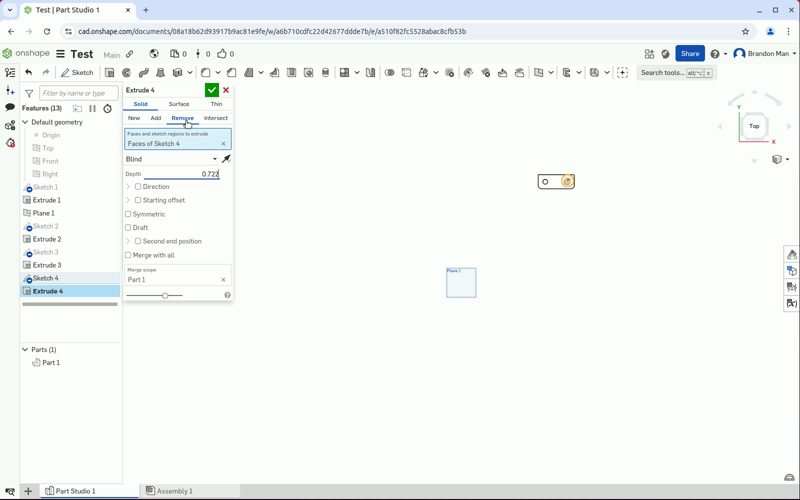
key(tab, 6)
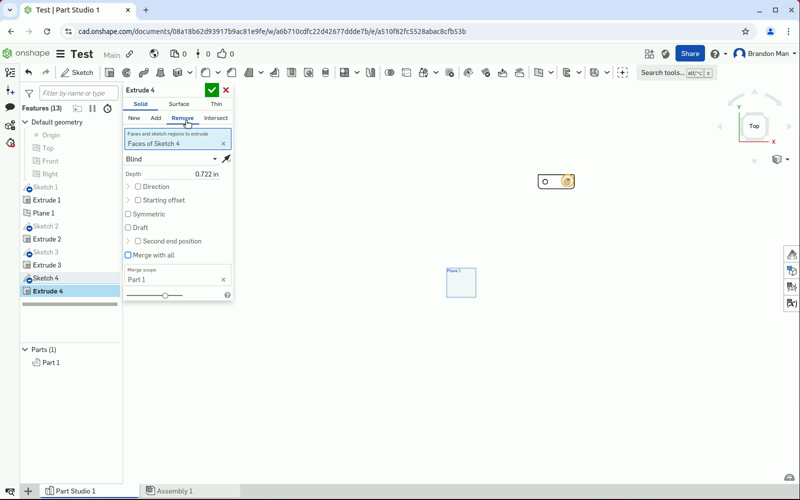
key(space)
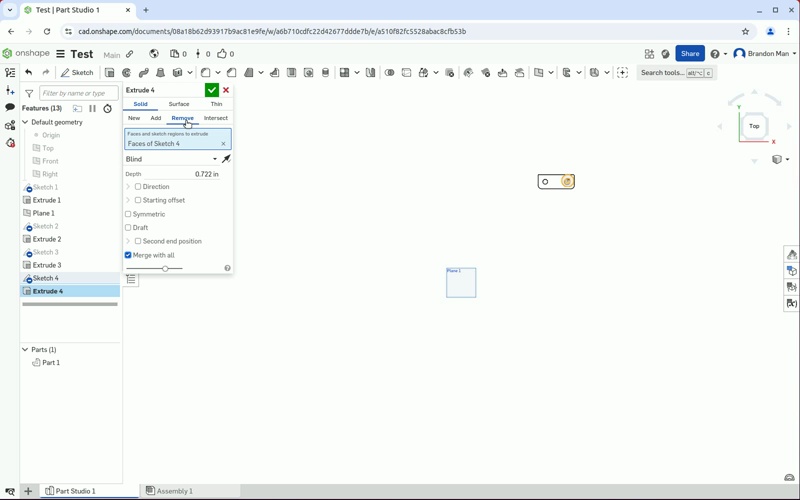
key(enter)
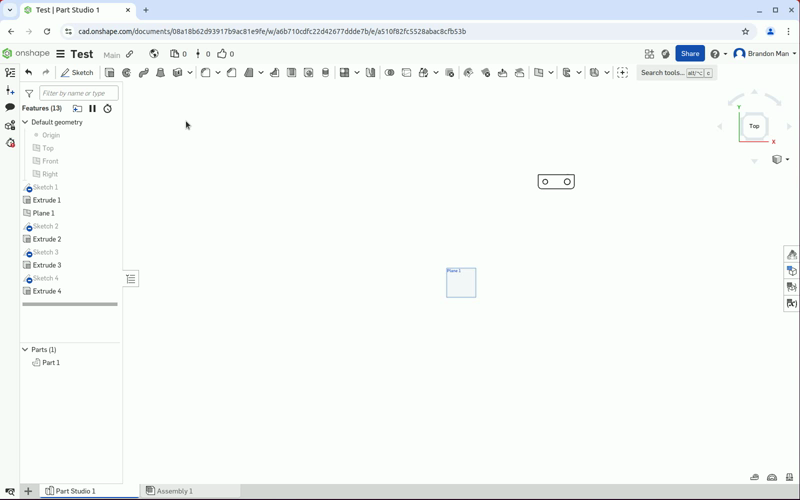
key(shift+h)
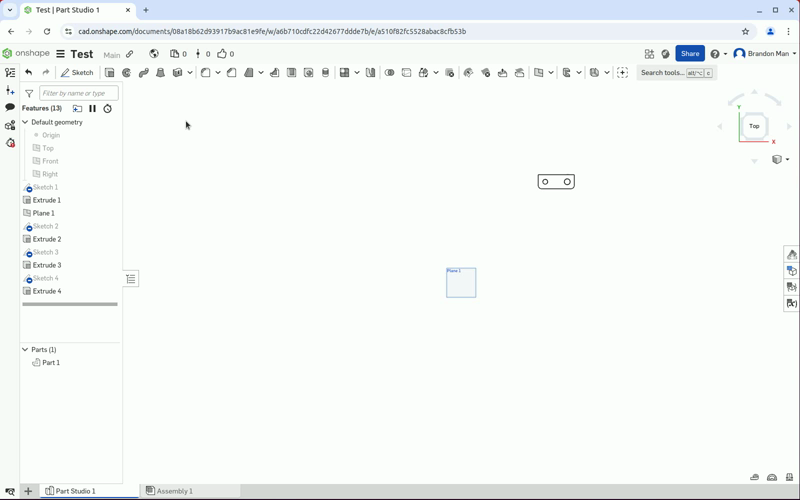
key(shift+h)
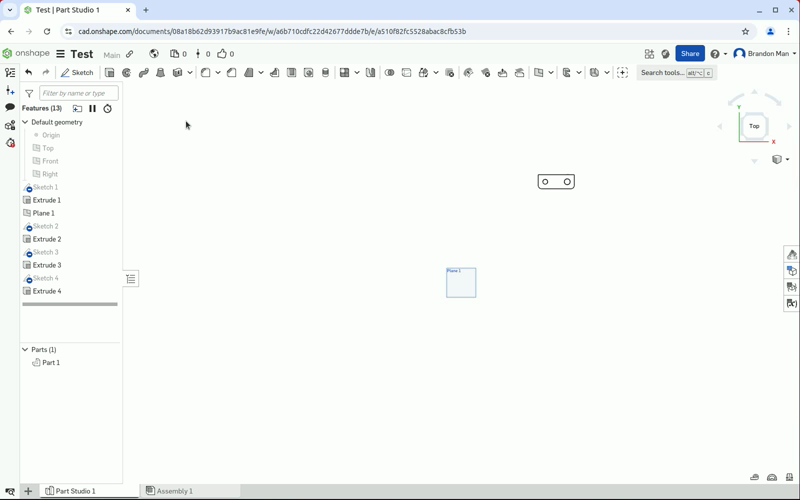
mouse_move(73, 189)
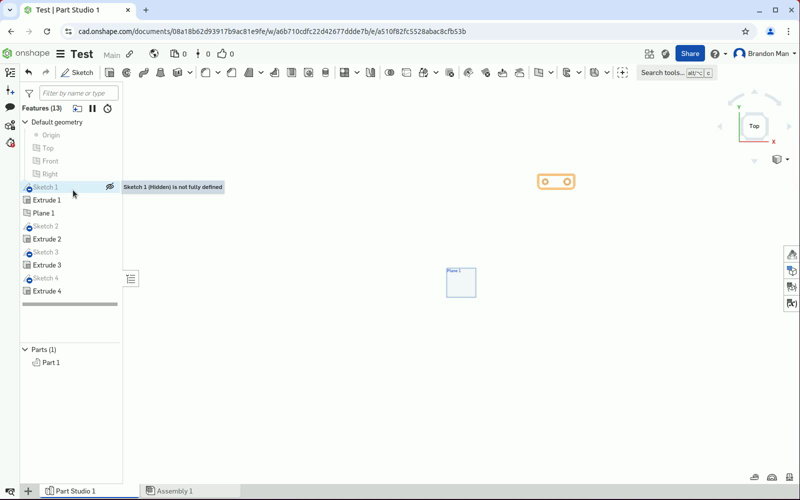
click(73, 189)
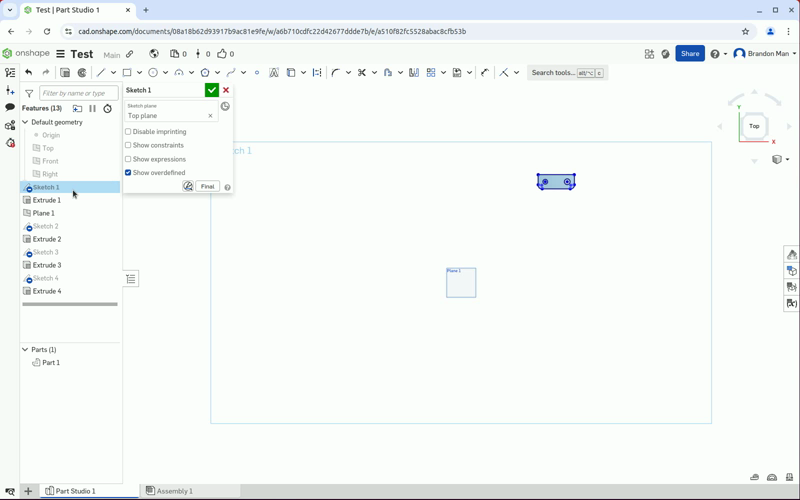
mouse_move(229, 92)
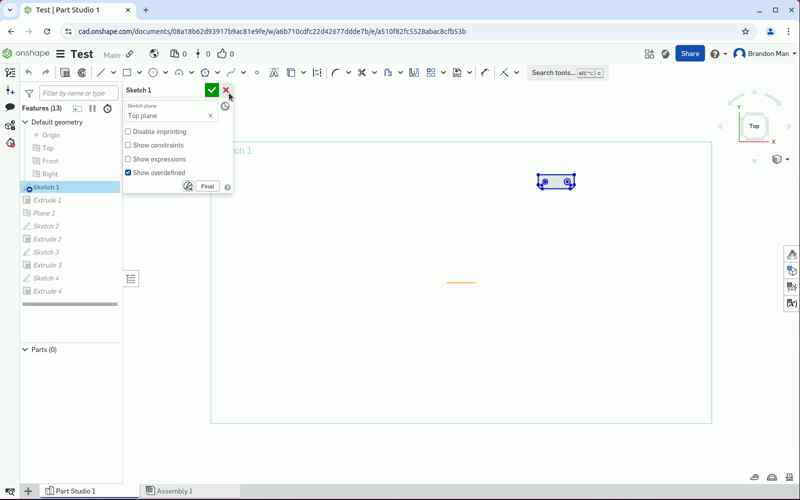
click(229, 92)
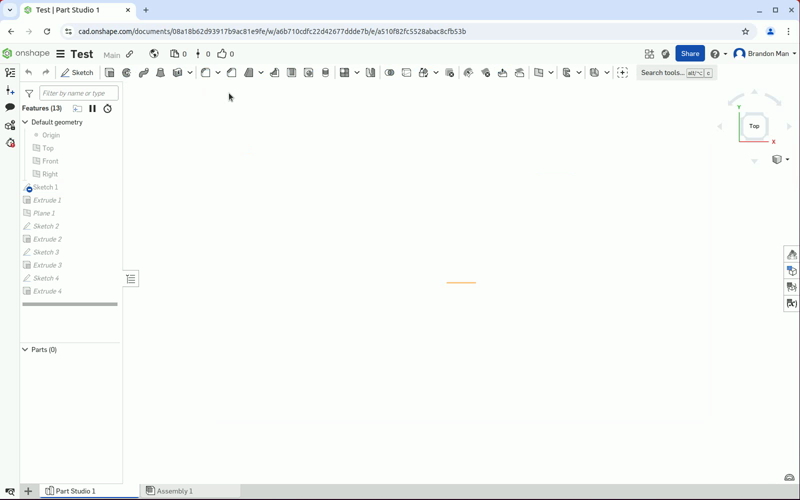
key(shift+s)
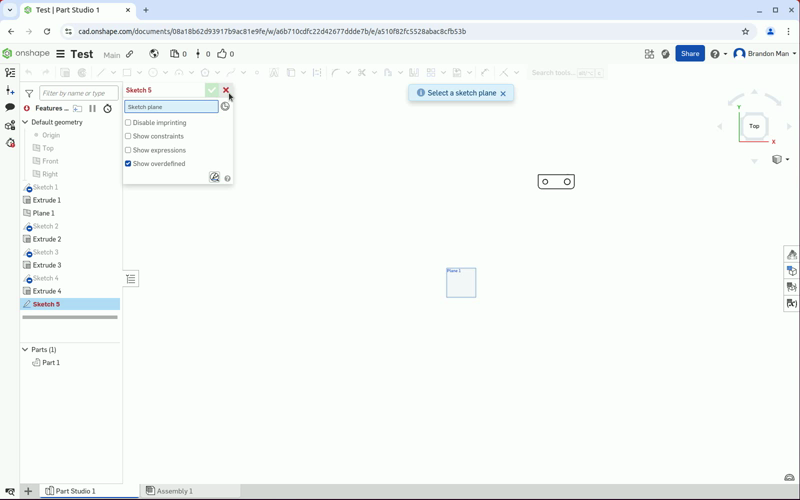
mouse_move(73, 215)
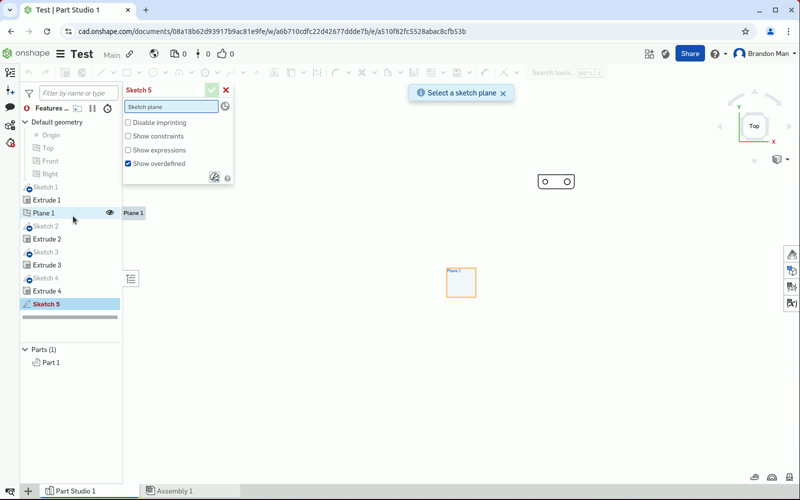
click(73, 215)
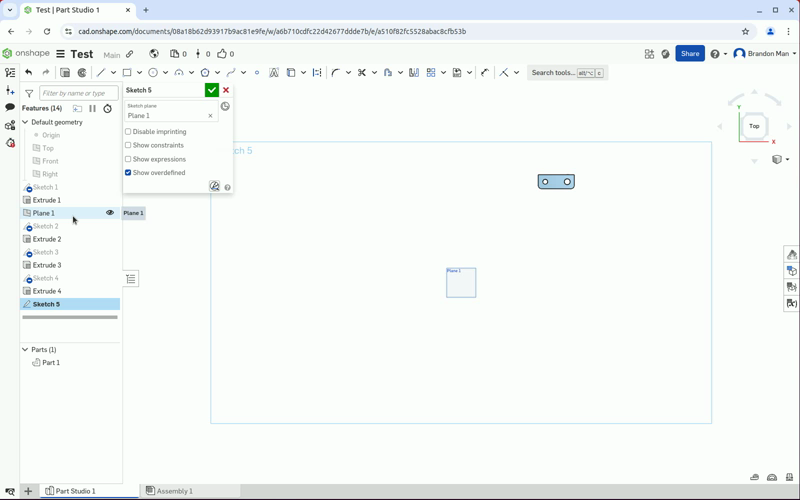
mouse_move(73, 352)
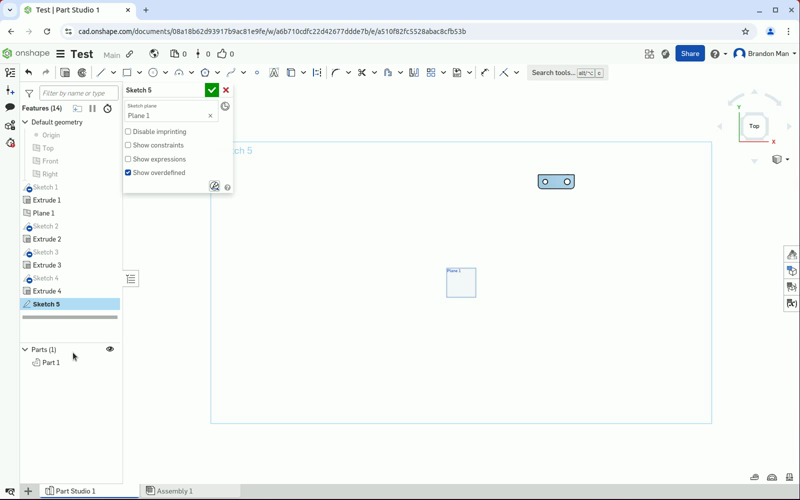
key(y)
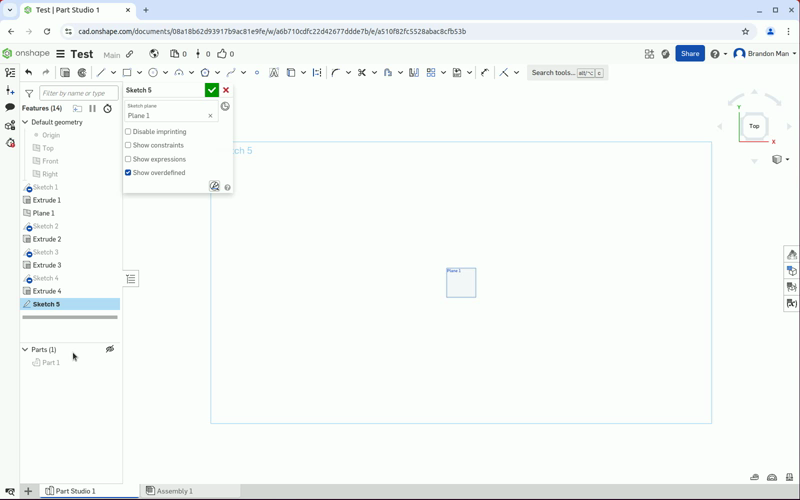
key(c)
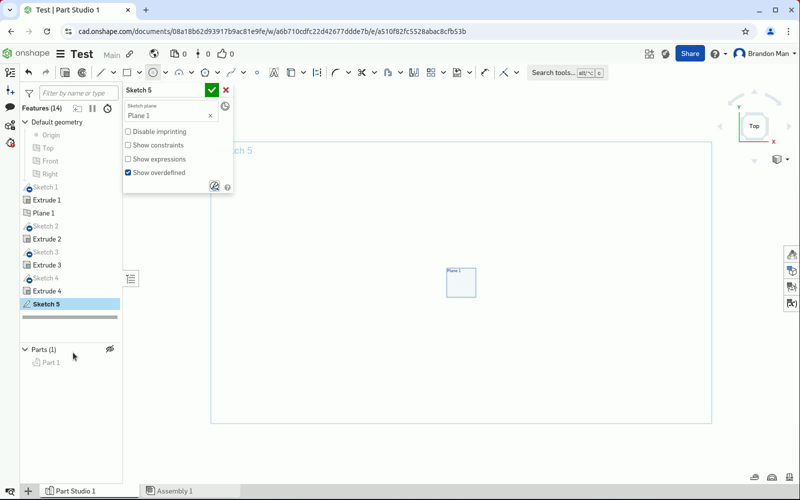
key_down(shift)
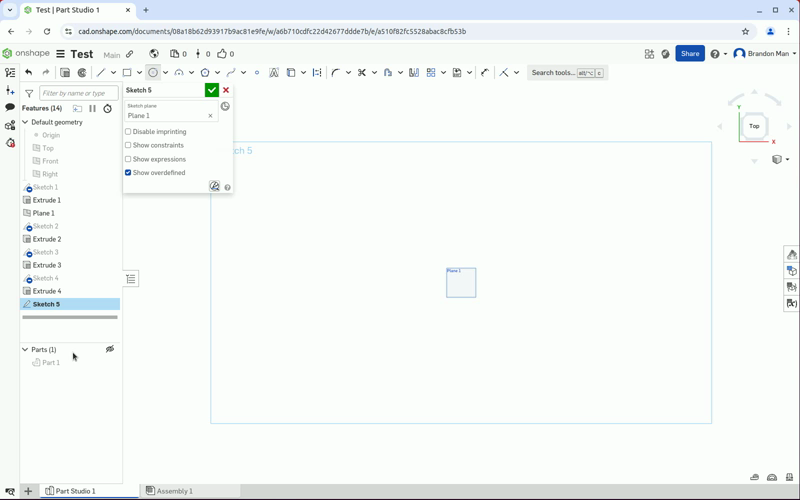
mouse_move(546, 180)
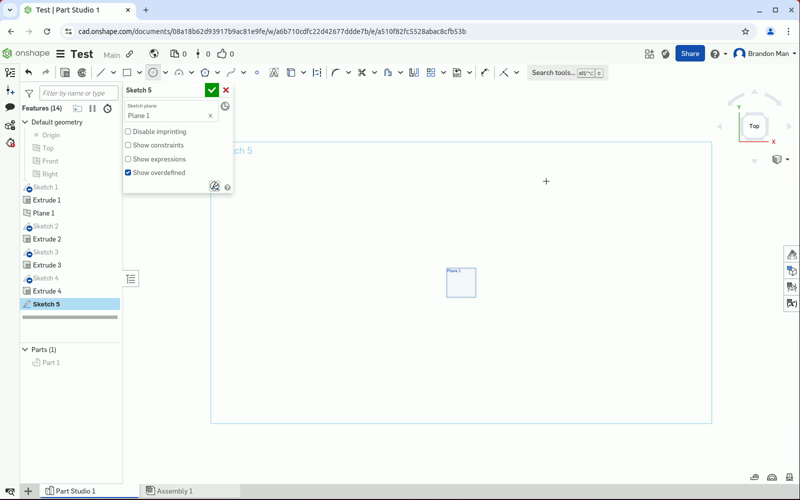
click(546, 180)
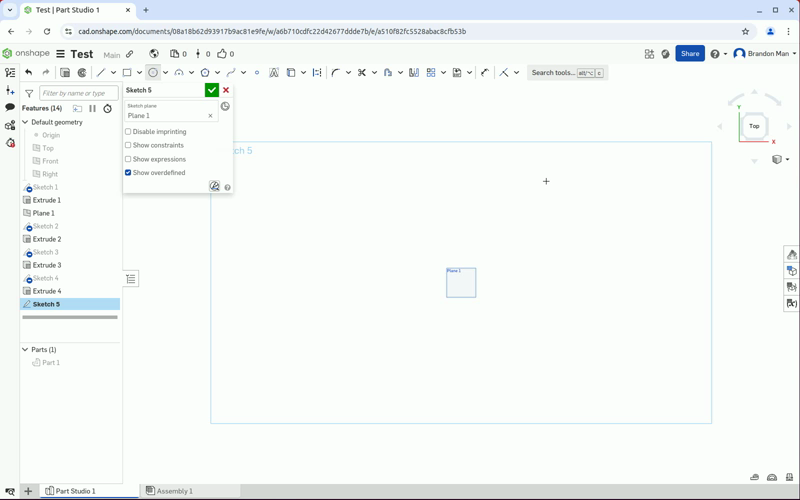
key_up(shift)
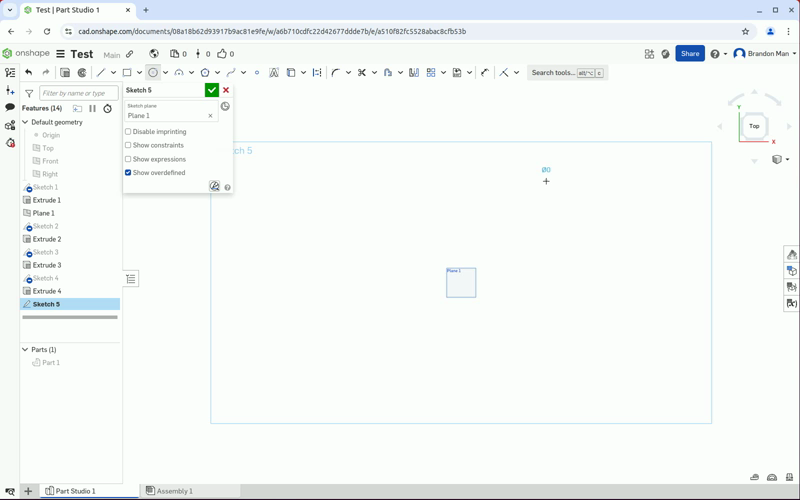
mouse_move(552, 180)
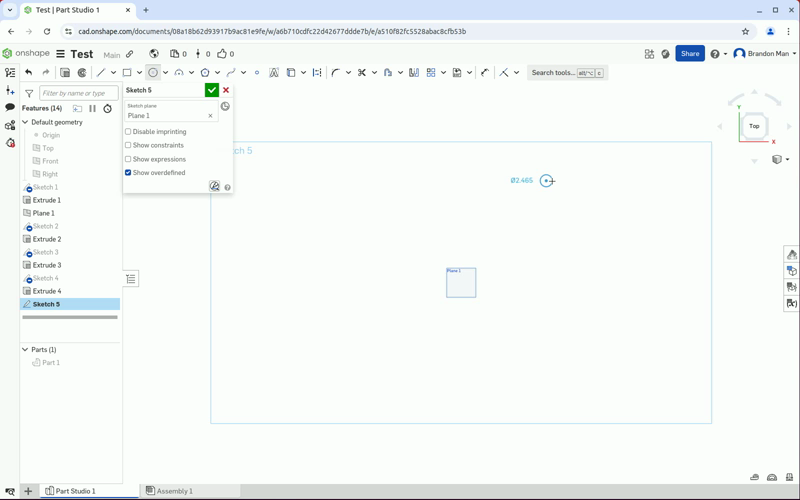
click(552, 180)
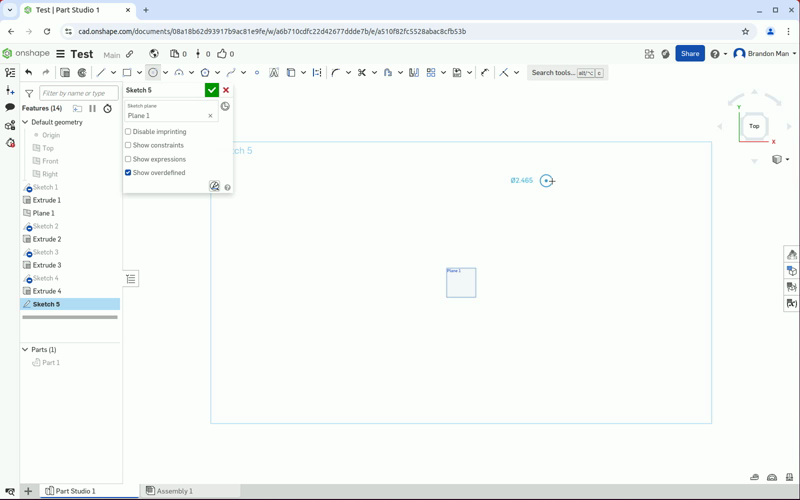
key(esc)
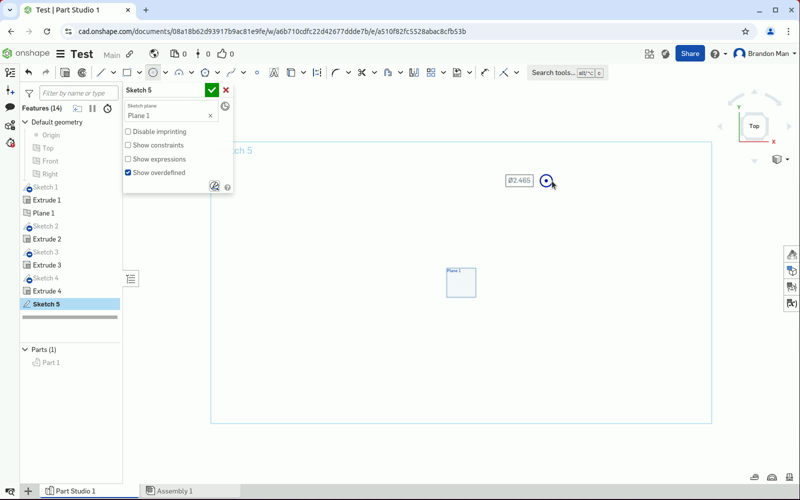
key(c)
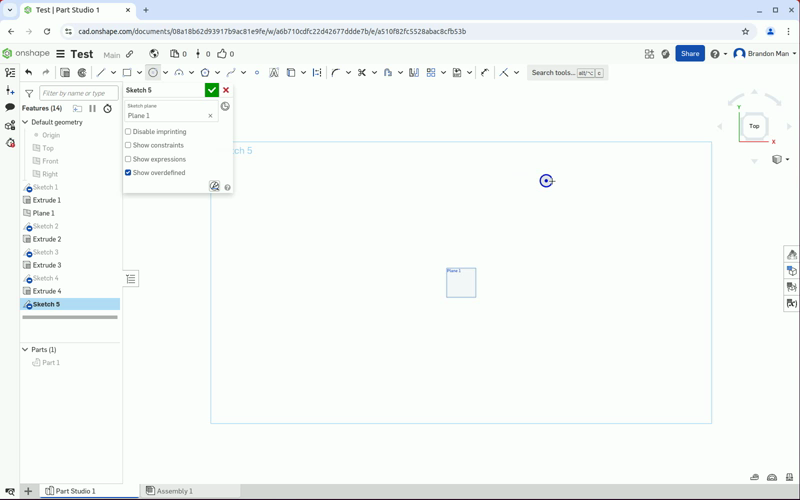
key_down(shift)
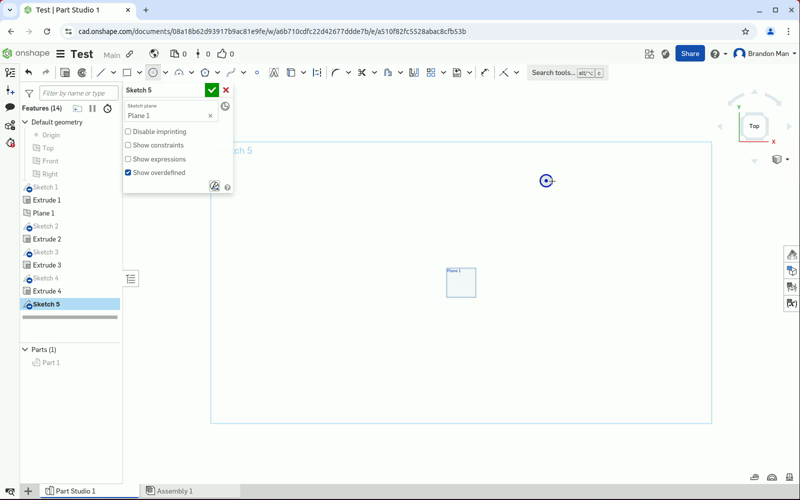
mouse_move(546, 180)
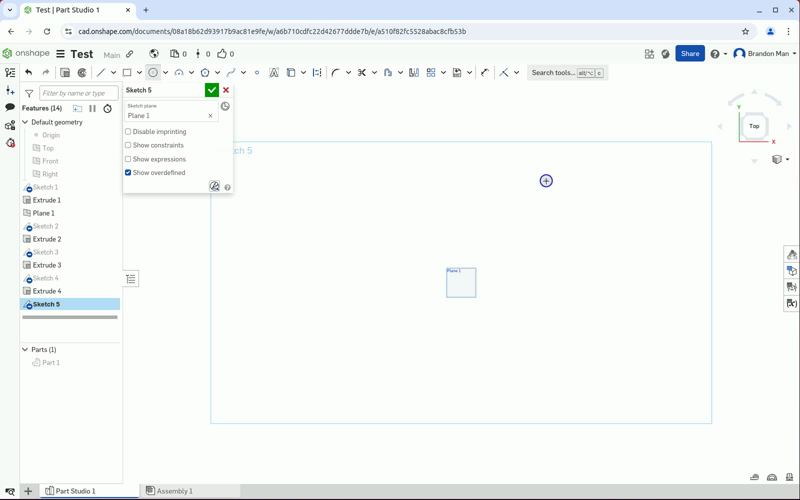
click(546, 180)
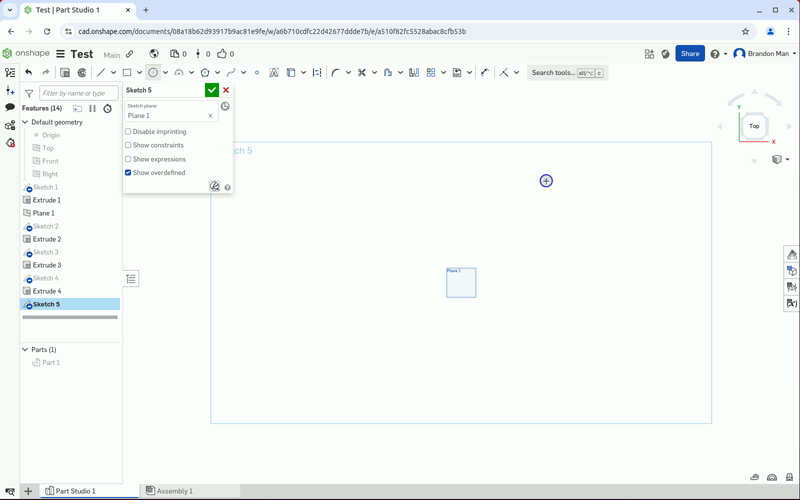
key_up(shift)
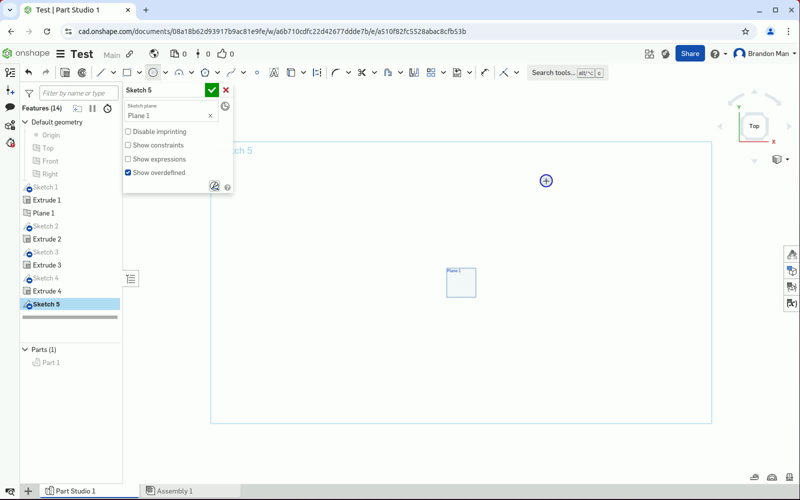
mouse_move(549, 180)
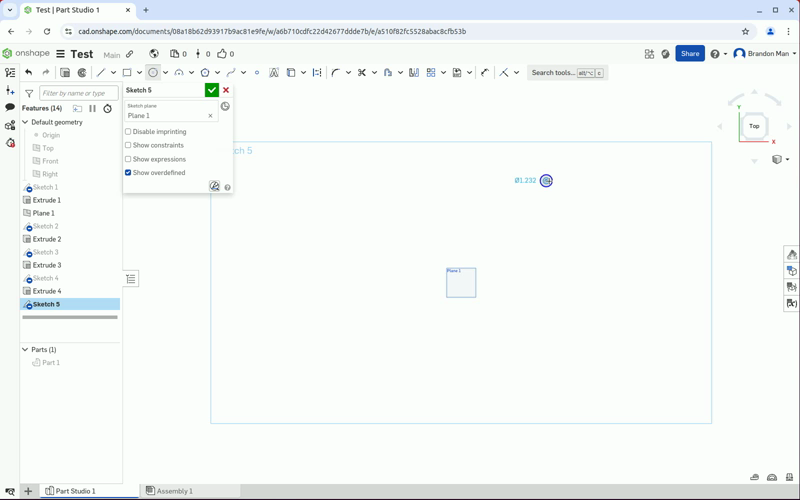
scroll(6)
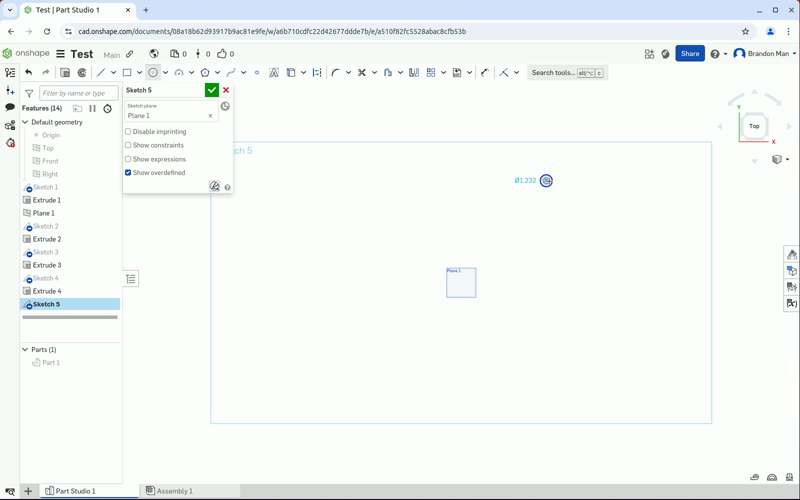
scroll(6)
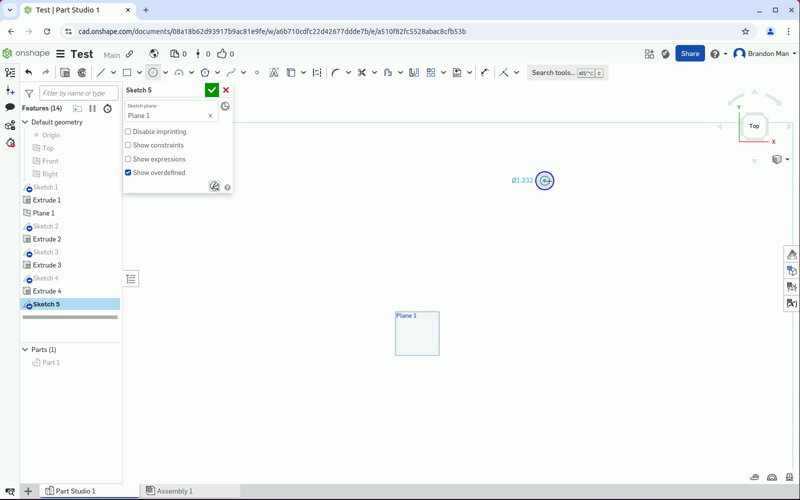
scroll(6)
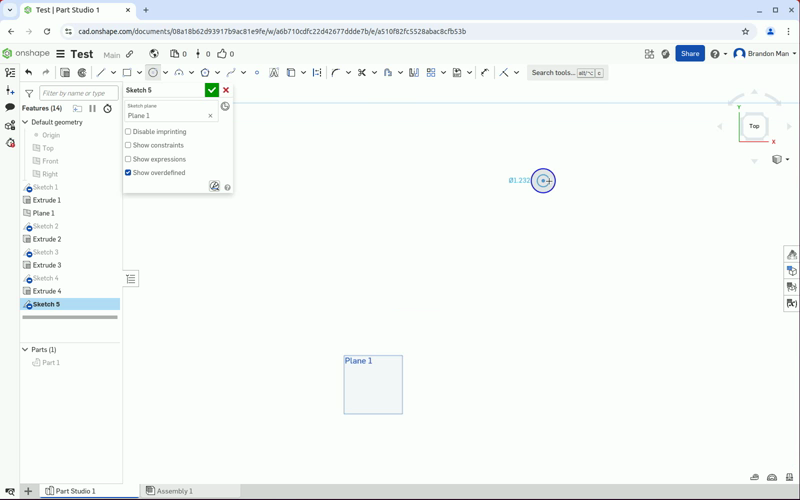
scroll(6)
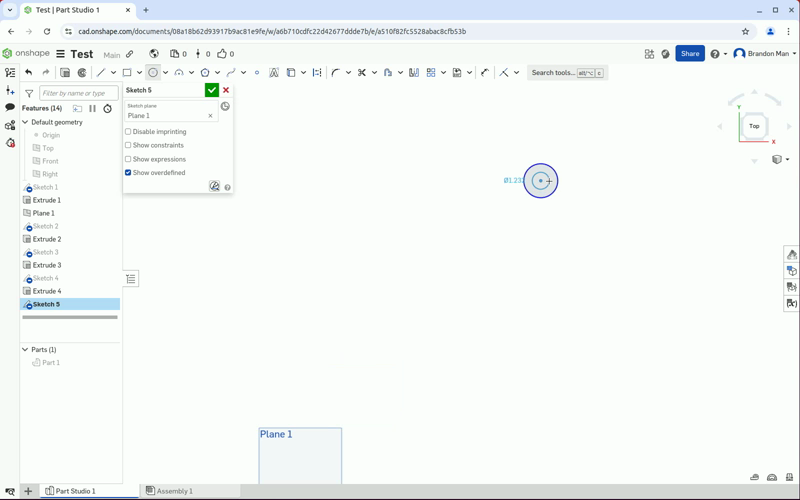
scroll(6)
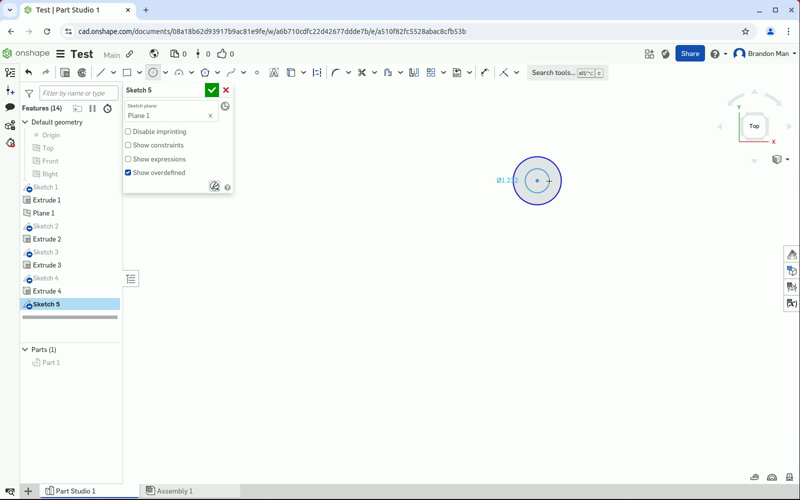
scroll(6)
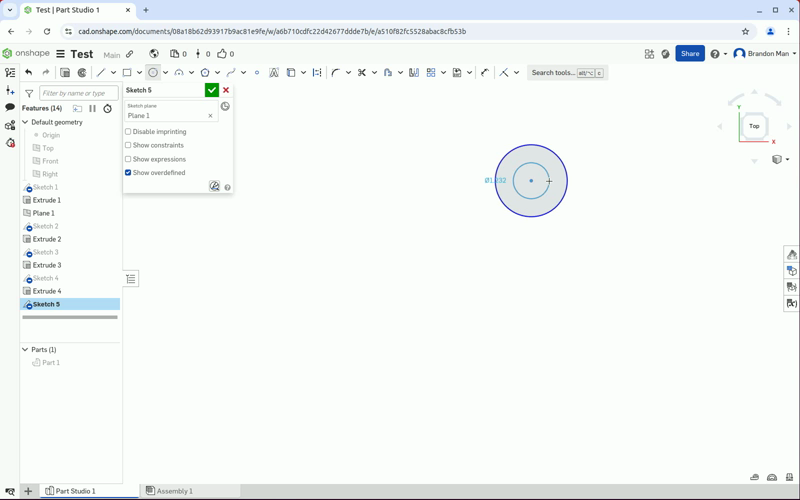
scroll(6)
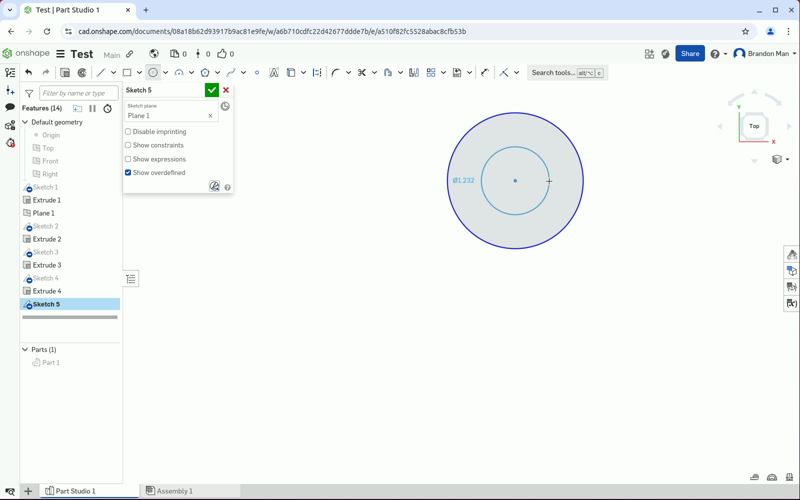
click(549, 180)
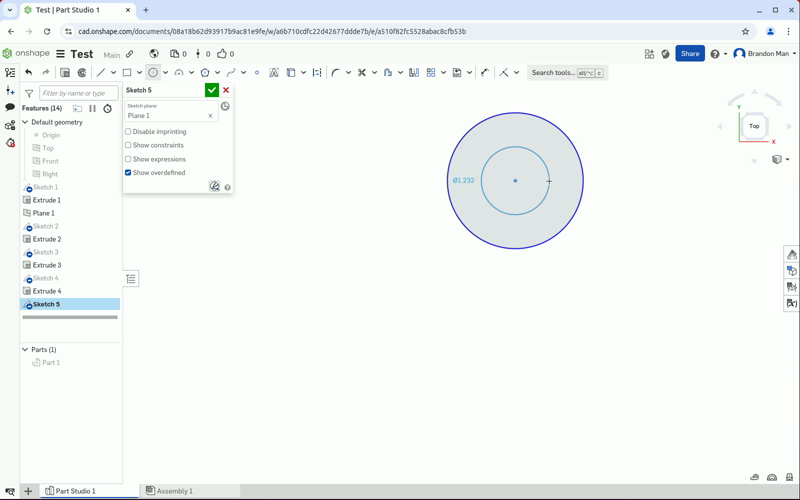
scroll(-6)
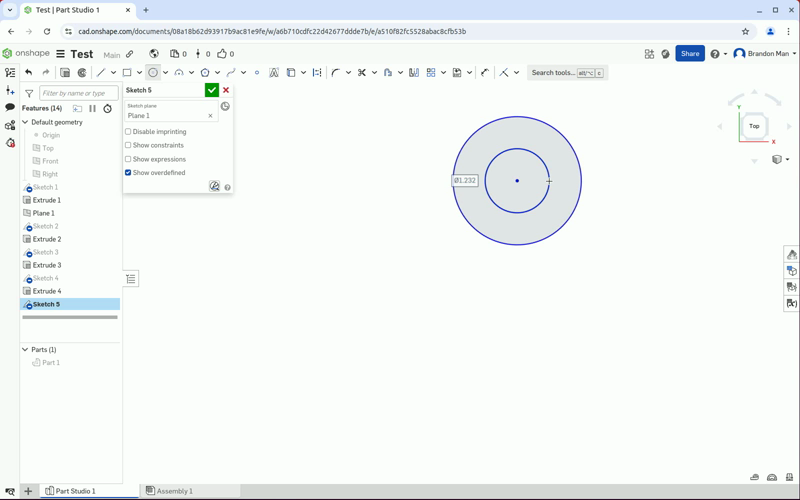
scroll(-6)
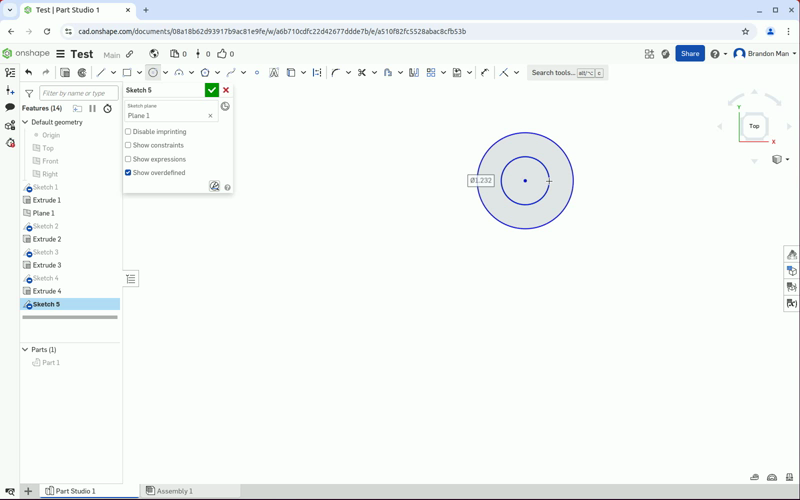
scroll(-6)
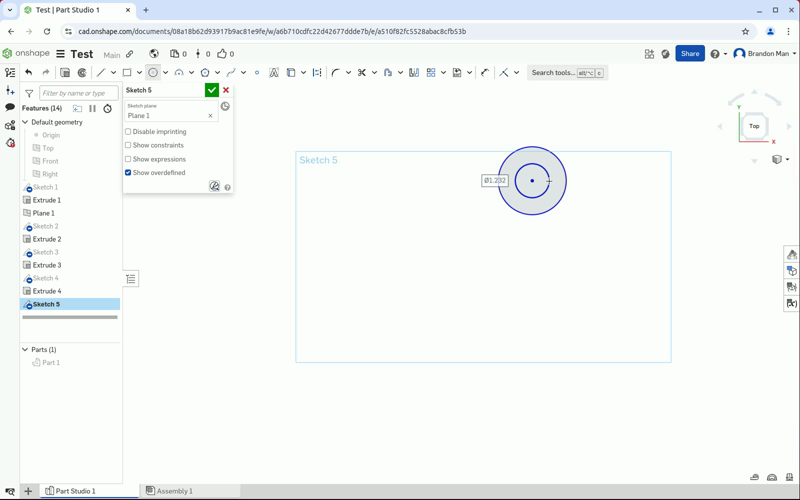
scroll(-6)
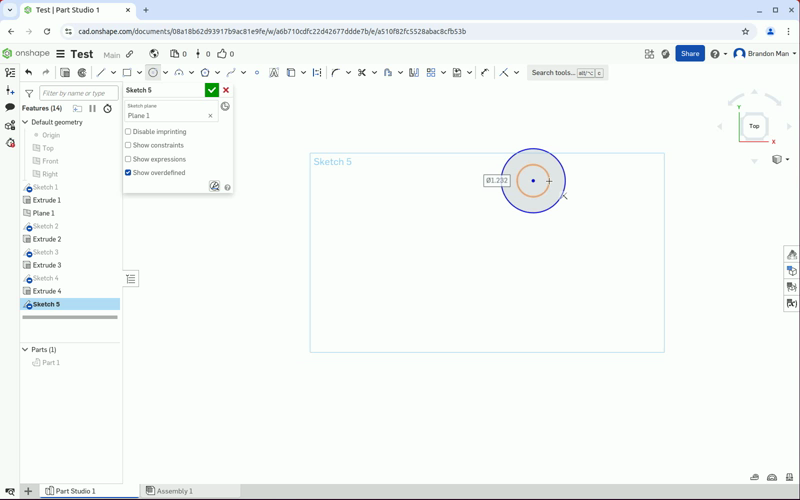
scroll(-6)
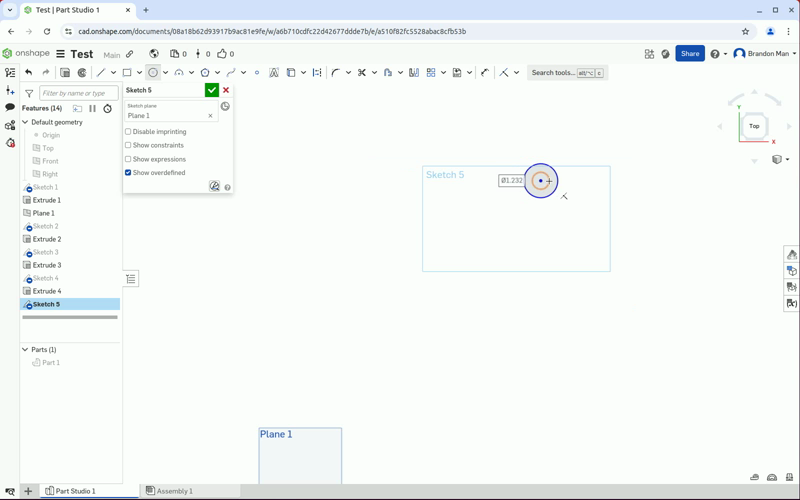
scroll(-6)
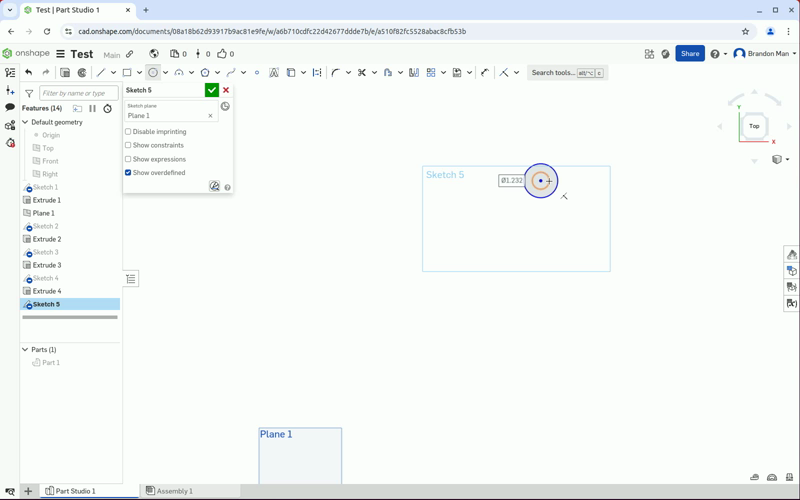
scroll(-6)
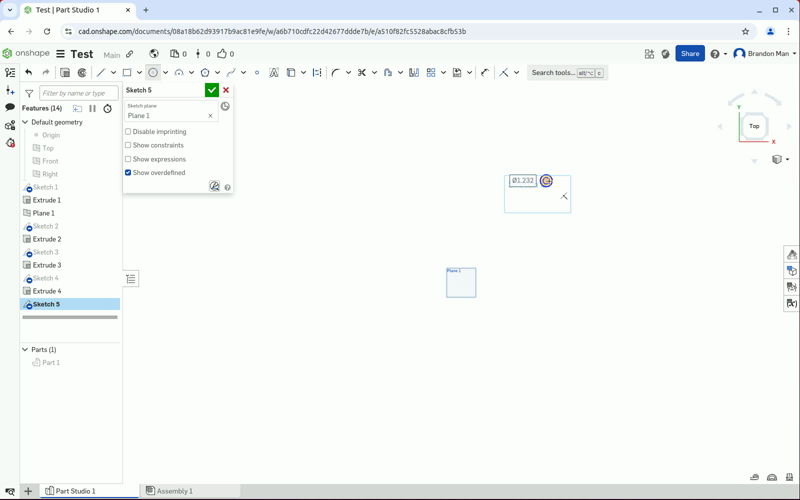
key(esc)
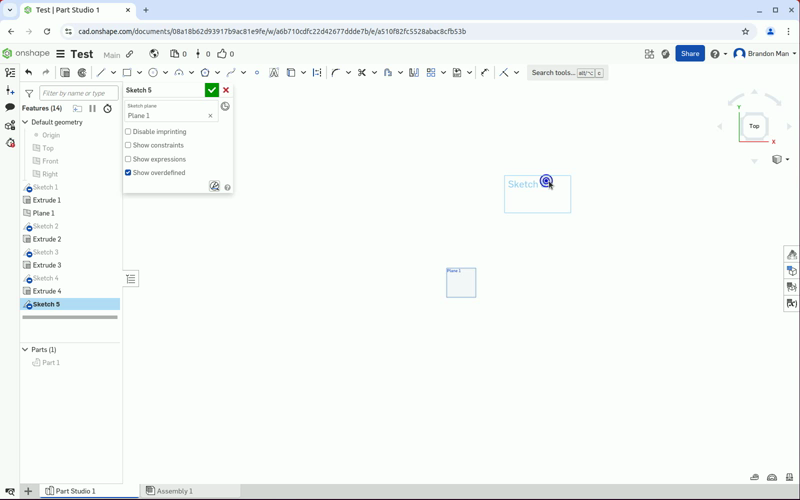
mouse_move(547, 175)
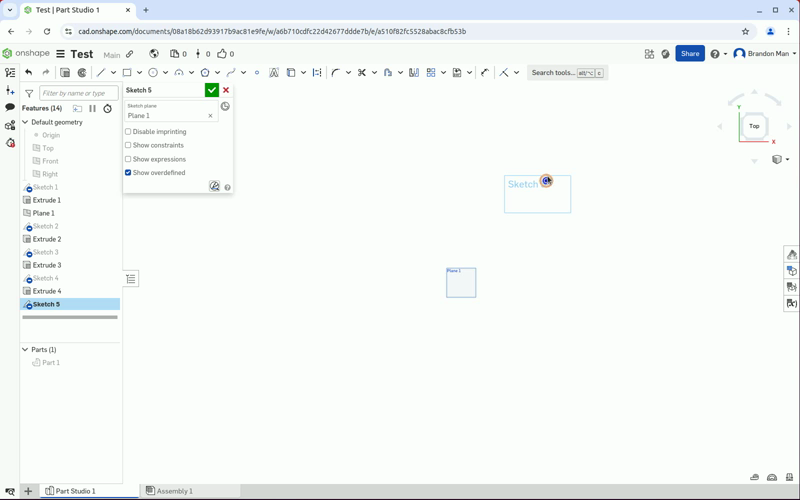
scroll(6)
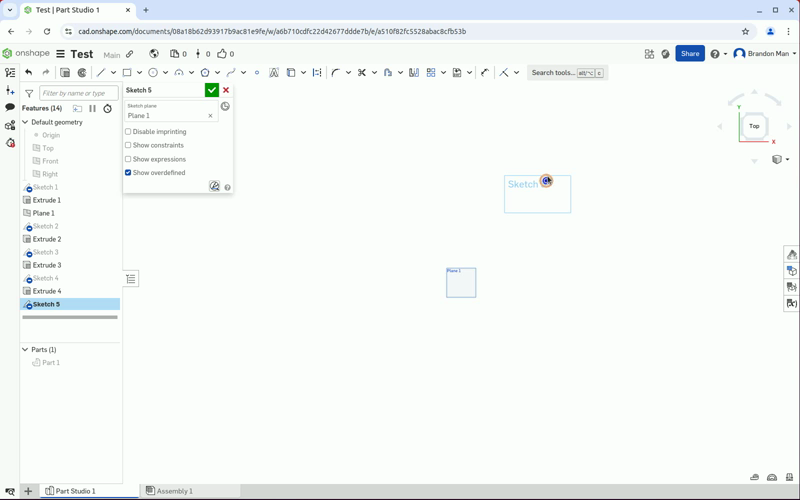
scroll(6)
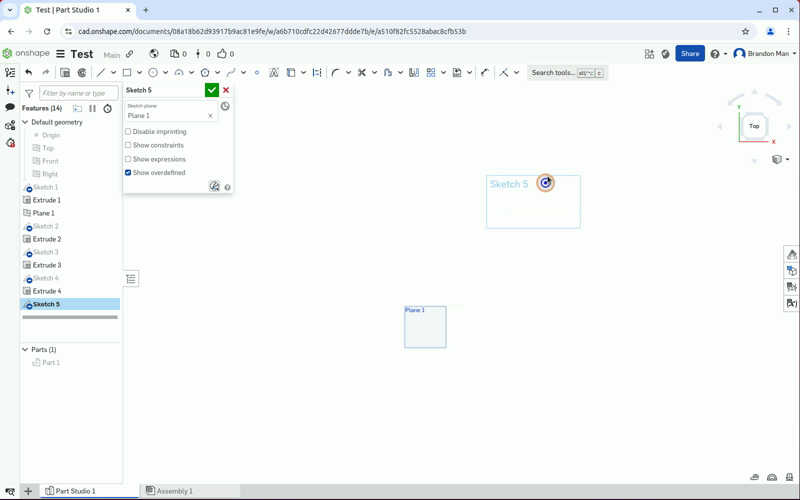
scroll(6)
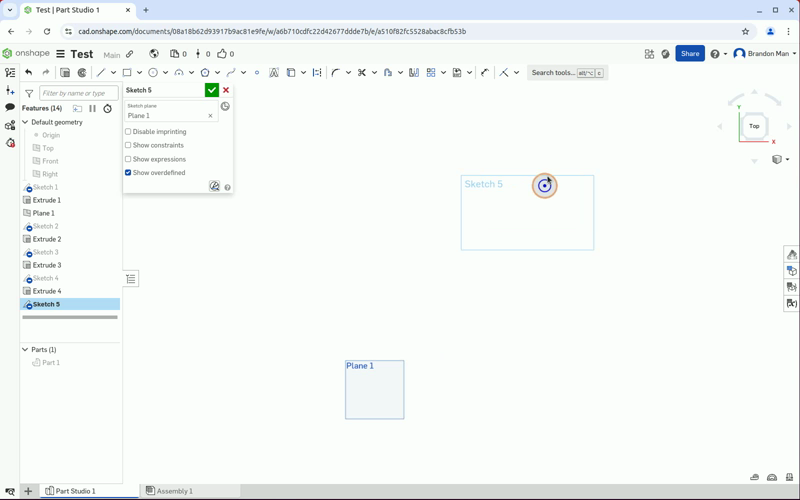
scroll(6)
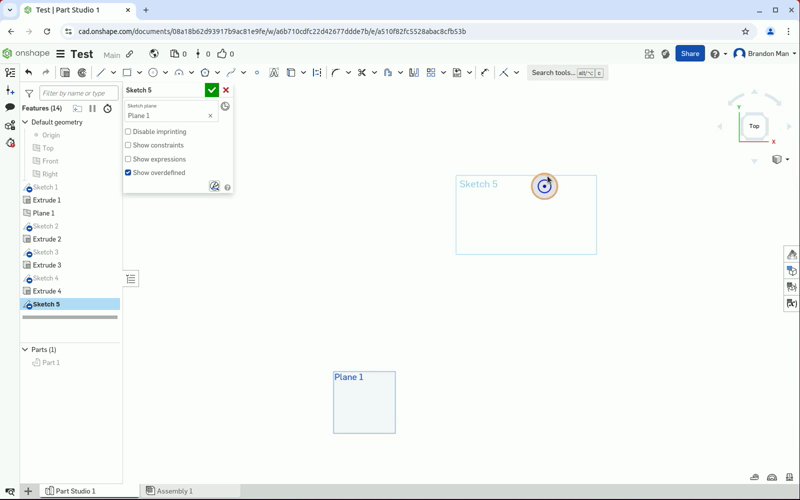
scroll(6)
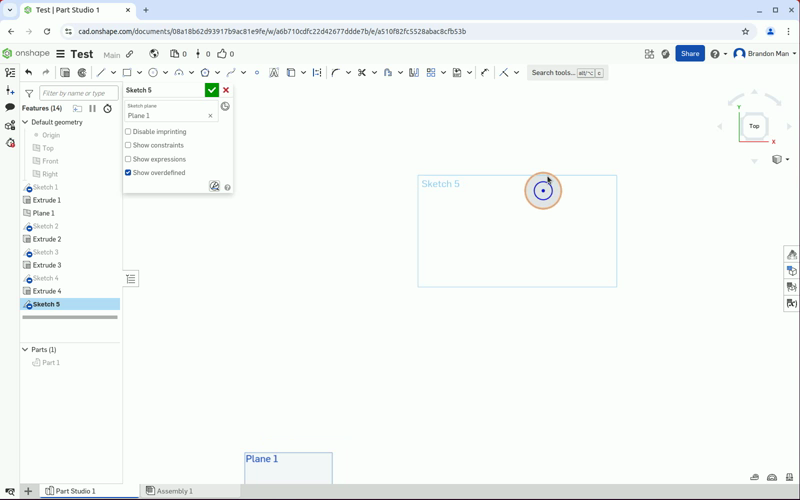
scroll(6)
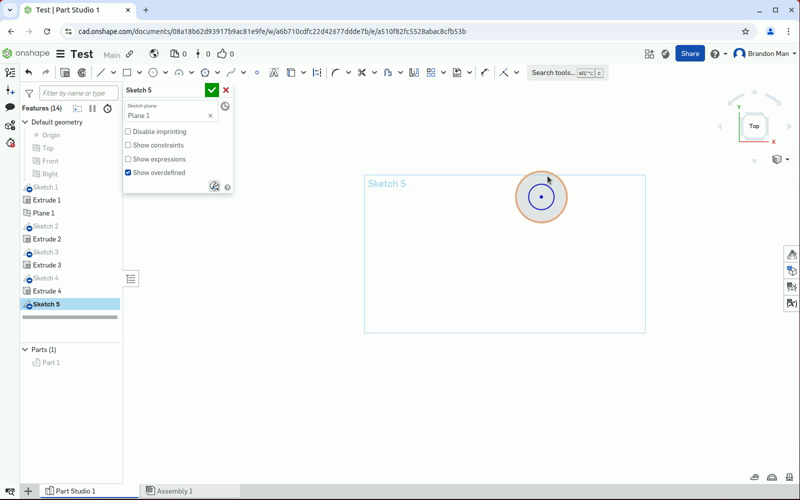
scroll(6)
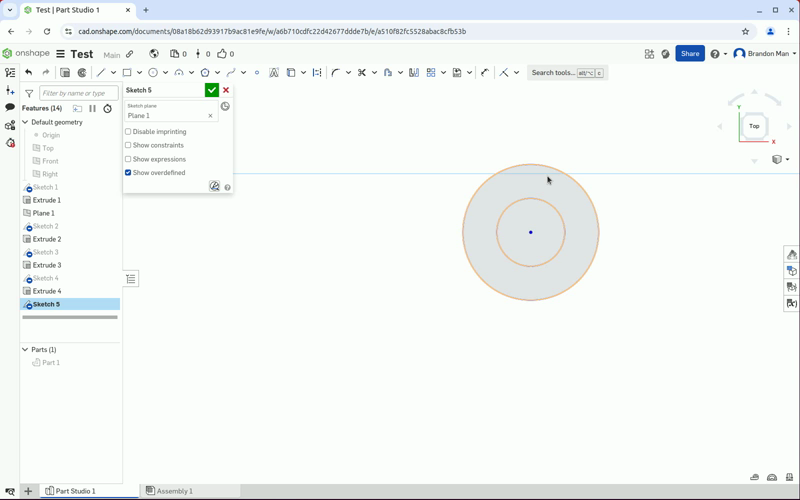
click(547, 175)
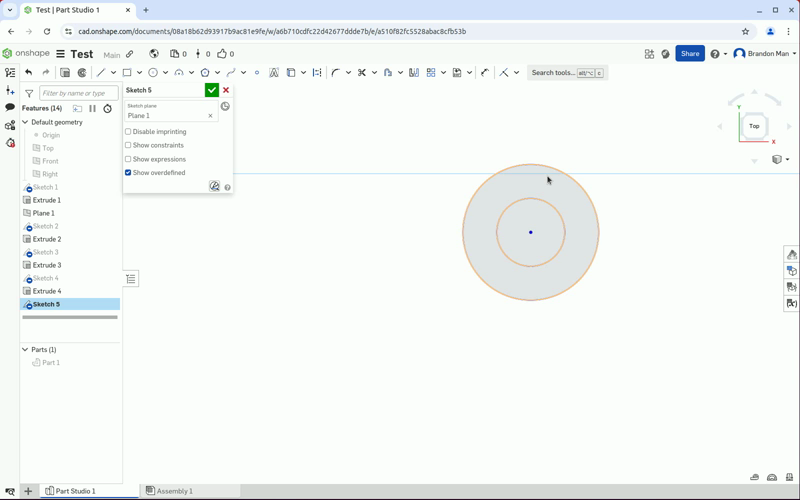
scroll(-6)
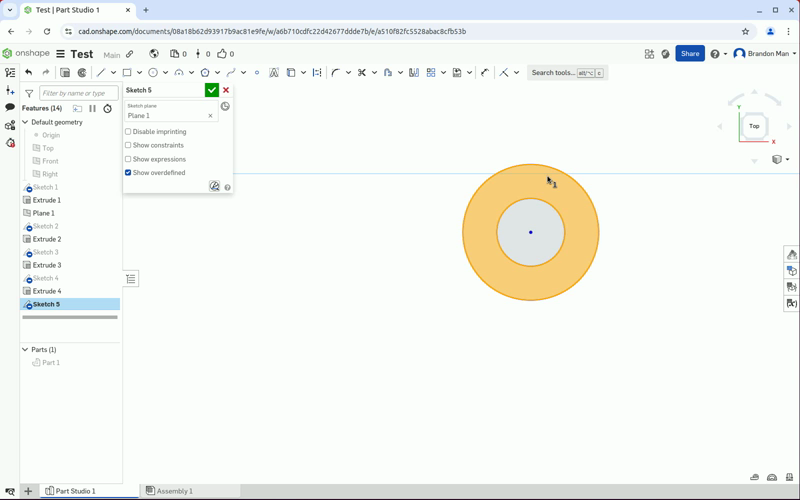
scroll(-6)
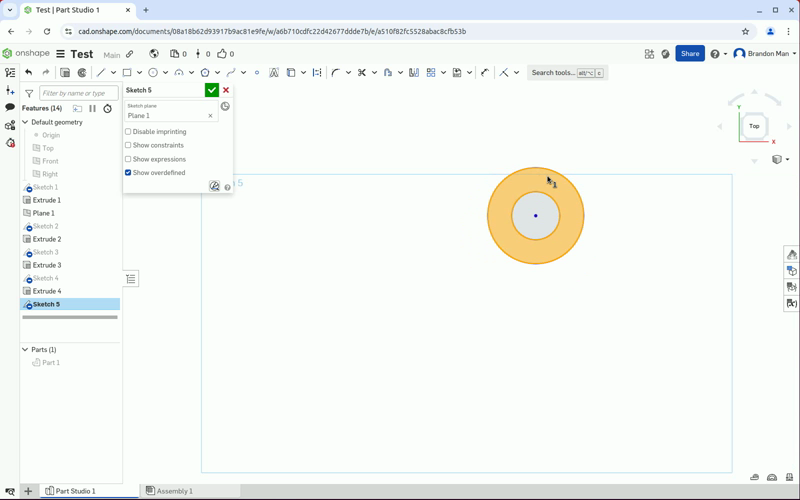
scroll(-6)
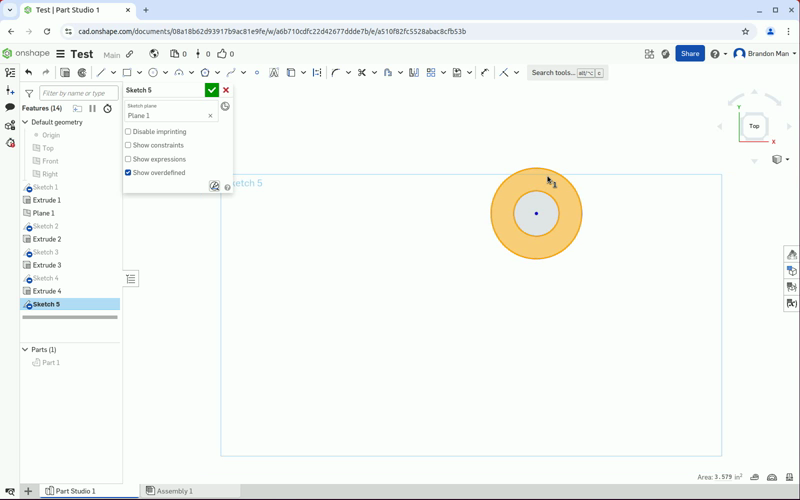
scroll(-6)
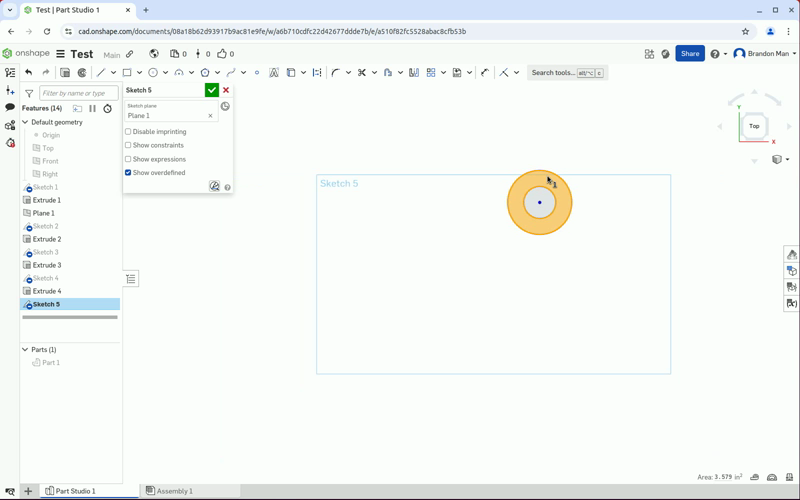
scroll(-6)
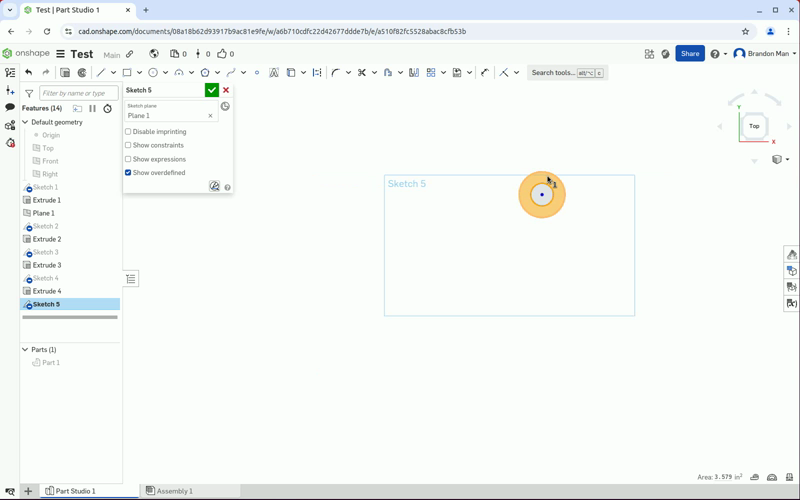
scroll(-6)
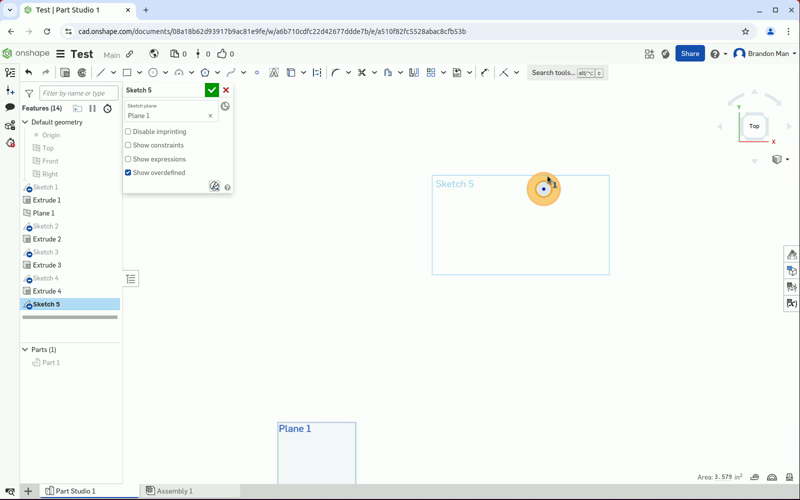
scroll(-6)
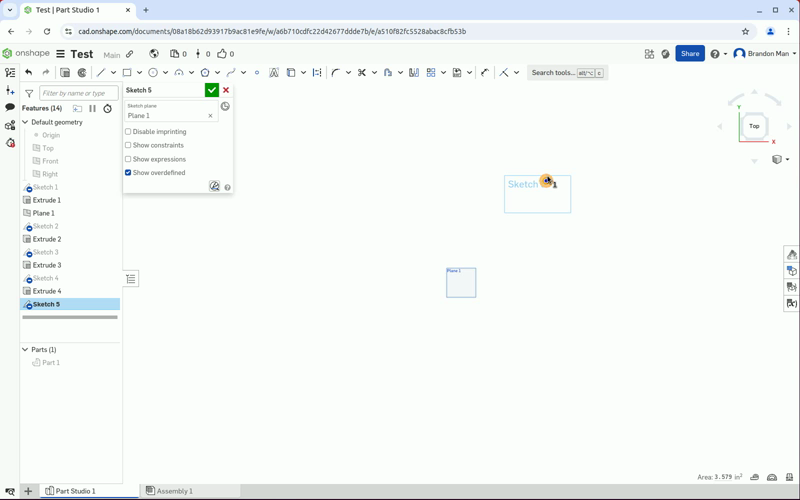
mouse_move(73, 352)
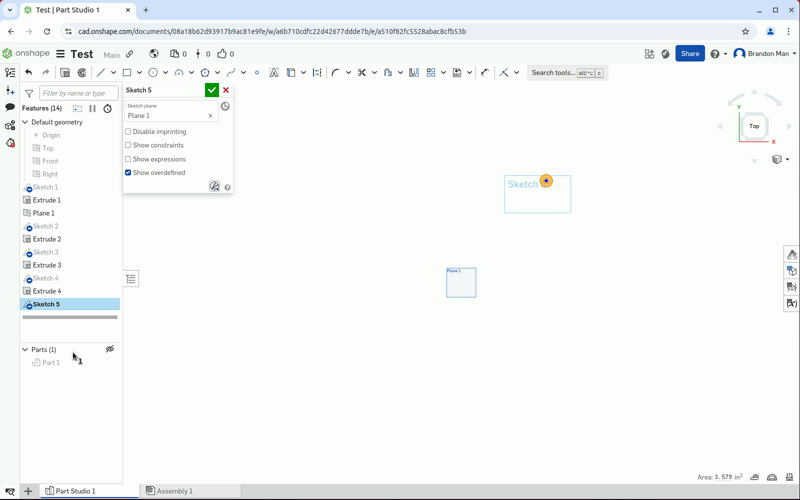
key(shift+y)
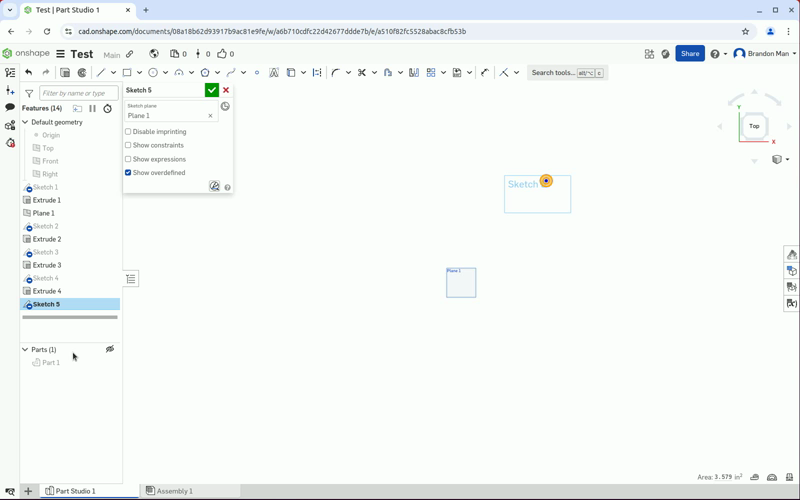
key(shift+e)
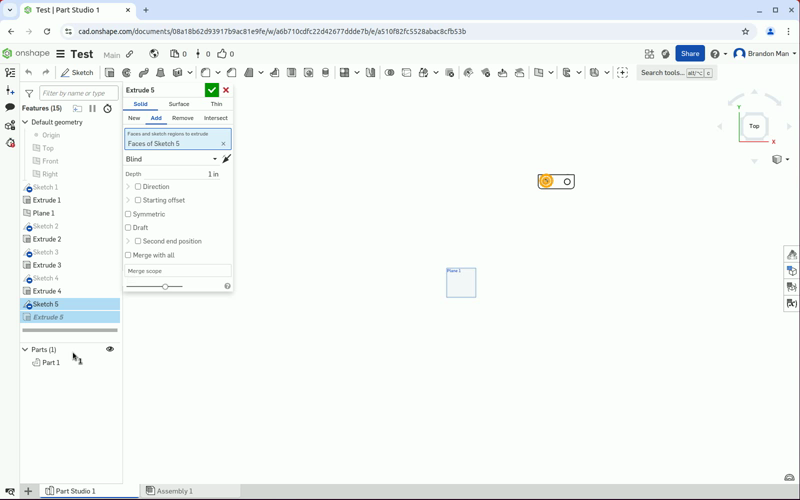
mouse_move(143, 106)
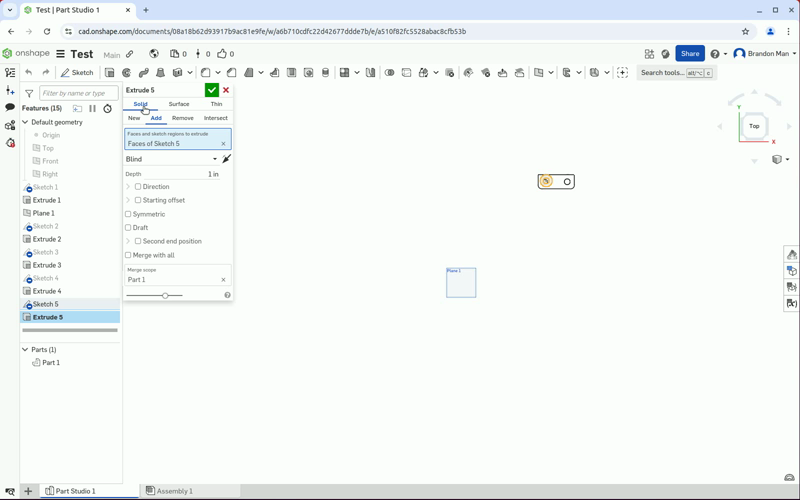
click(143, 106)
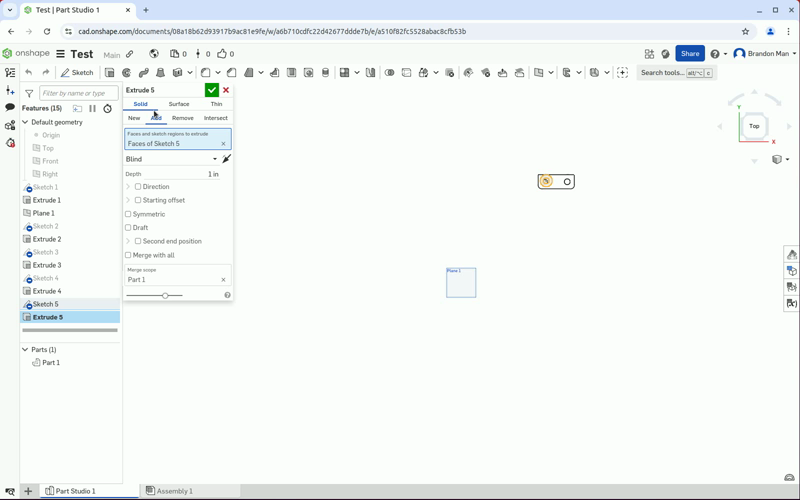
mouse_move(186, 120)
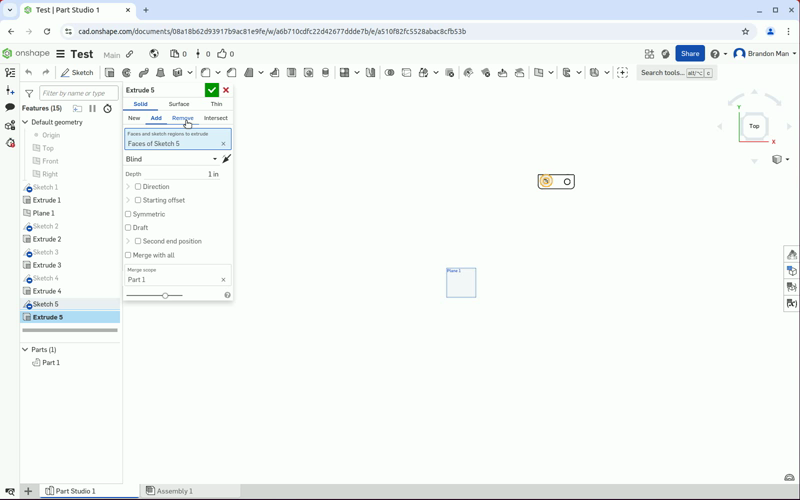
click(186, 120)
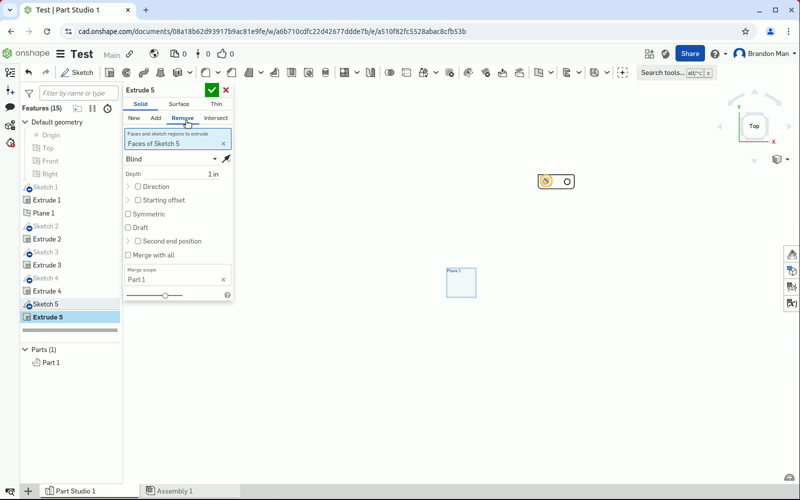
key(tab, 4)
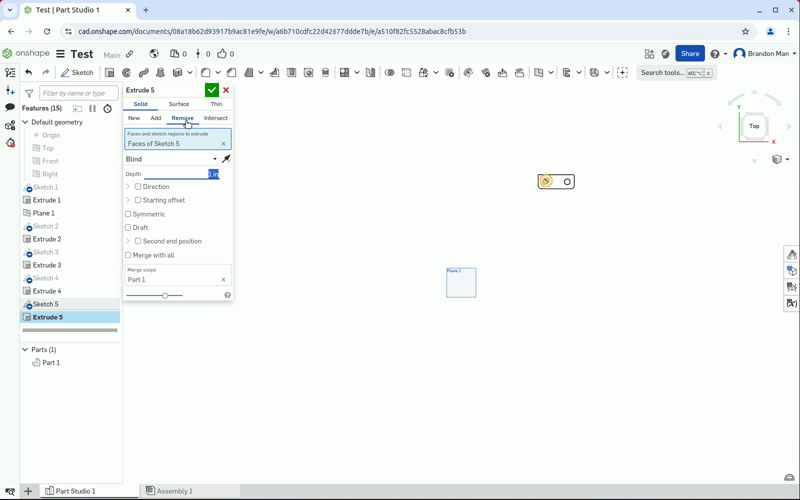
text(0.722)
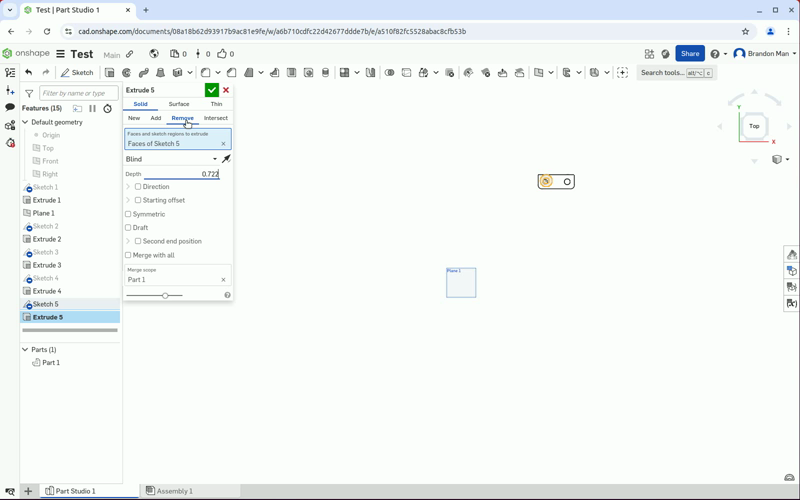
key(tab, 6)
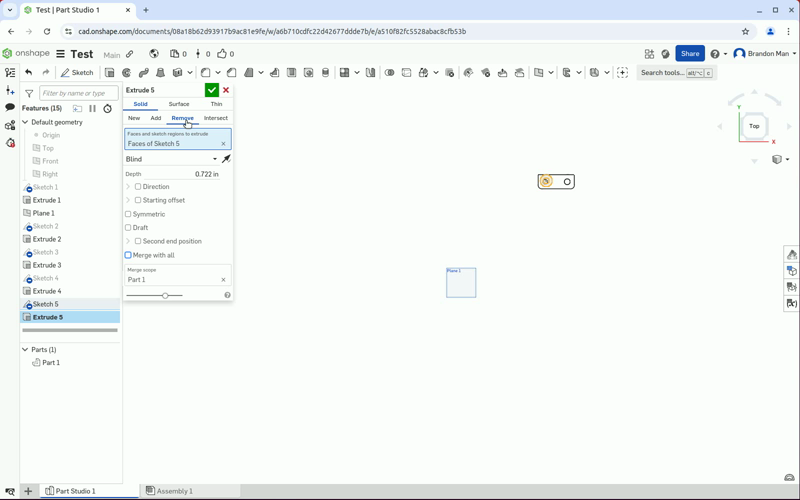
key(space)
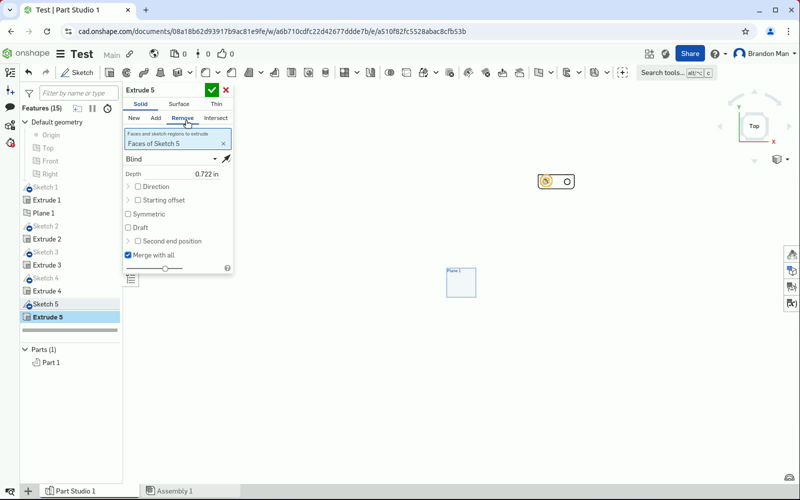
key(enter)
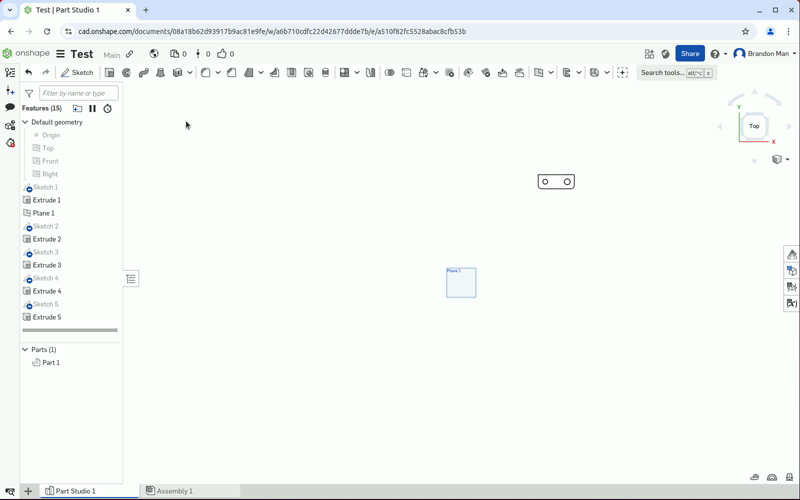
key(shift+h)
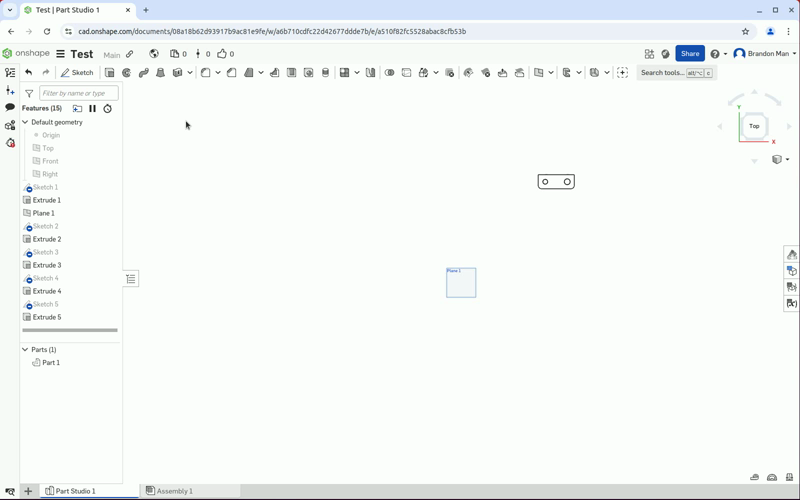
key(shift+h)
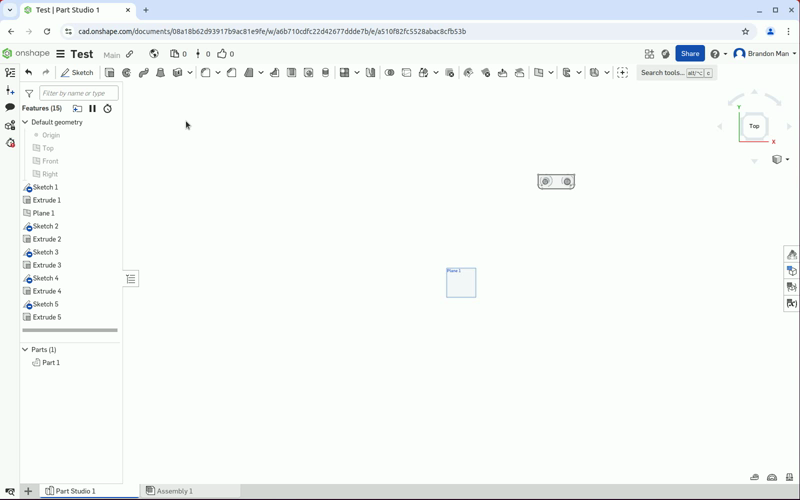
key(shift+7)
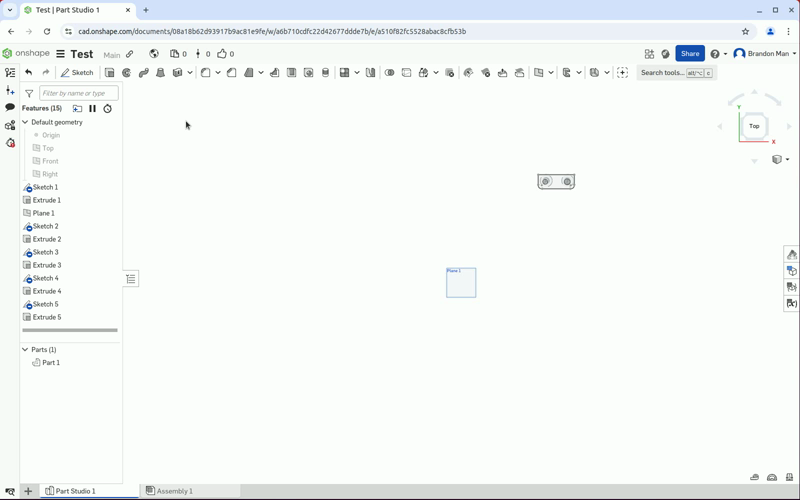
key(up, 3)
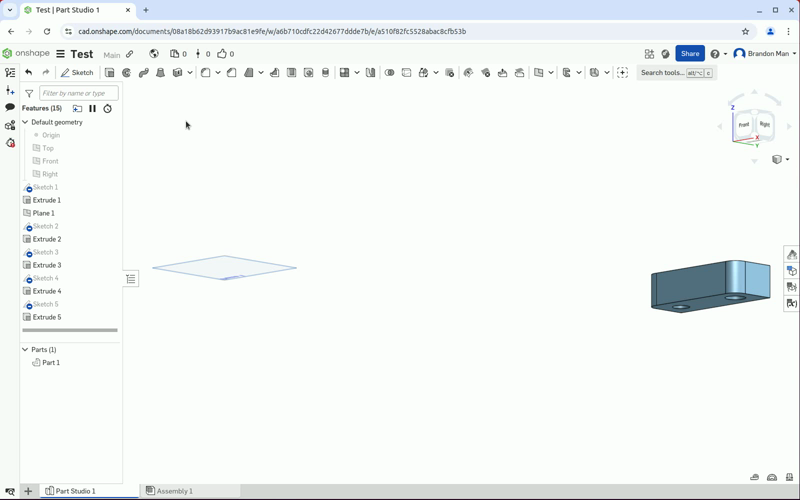
key(left, 3)
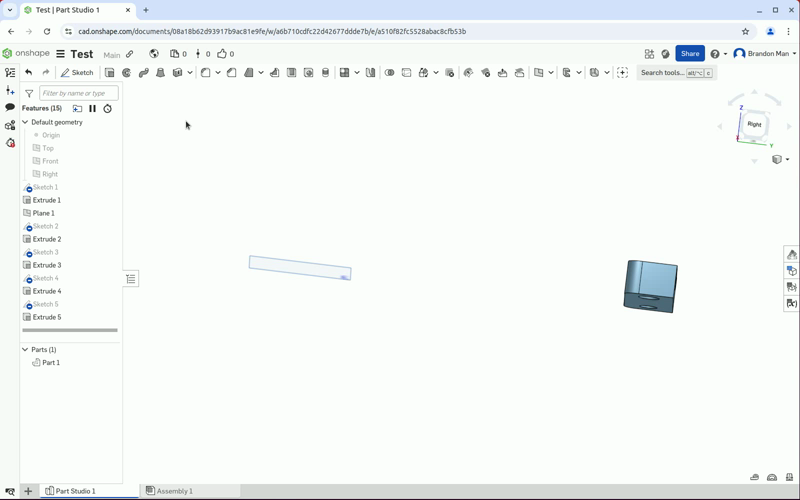
key(right, 3)
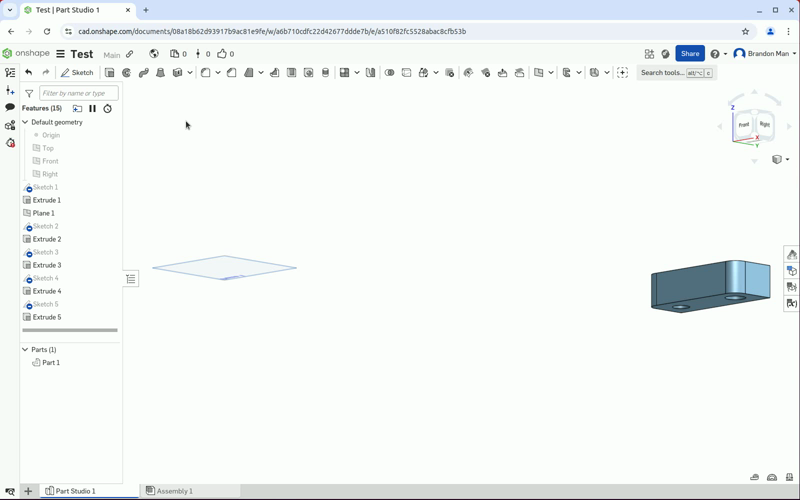
key(down, 3)
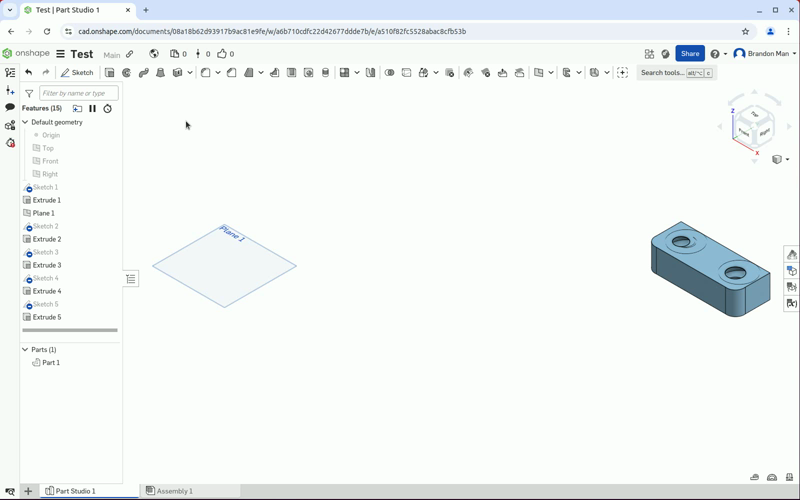
mouse_move(73, 189)
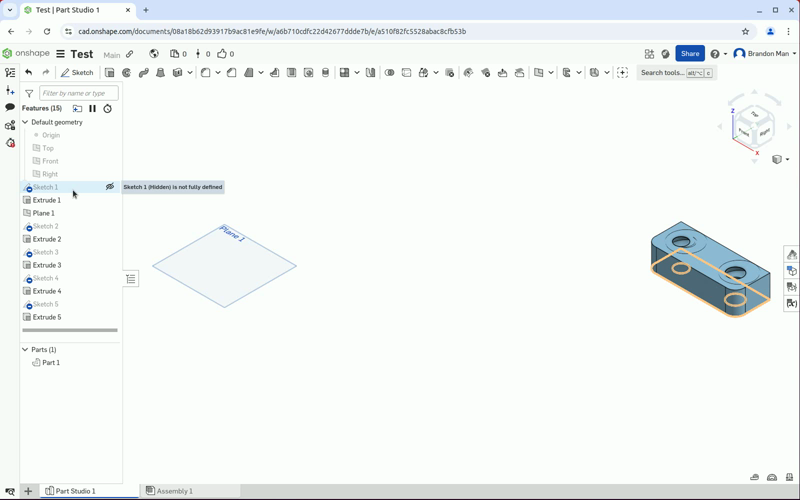
click(73, 189)